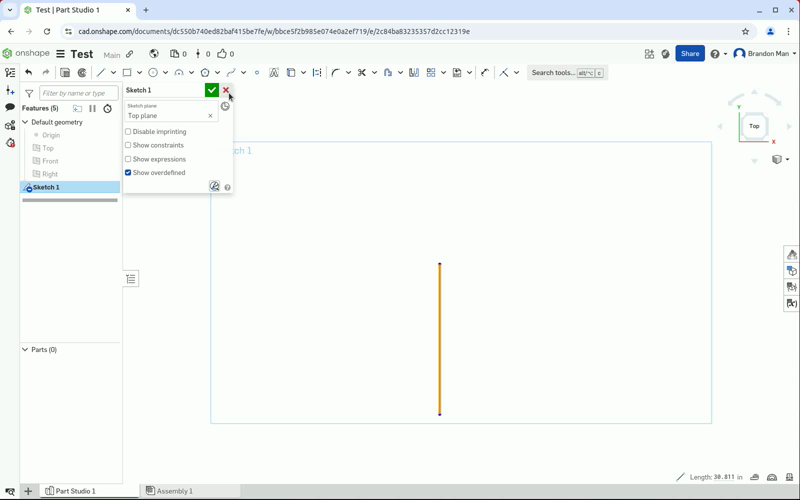
key(shift+h)
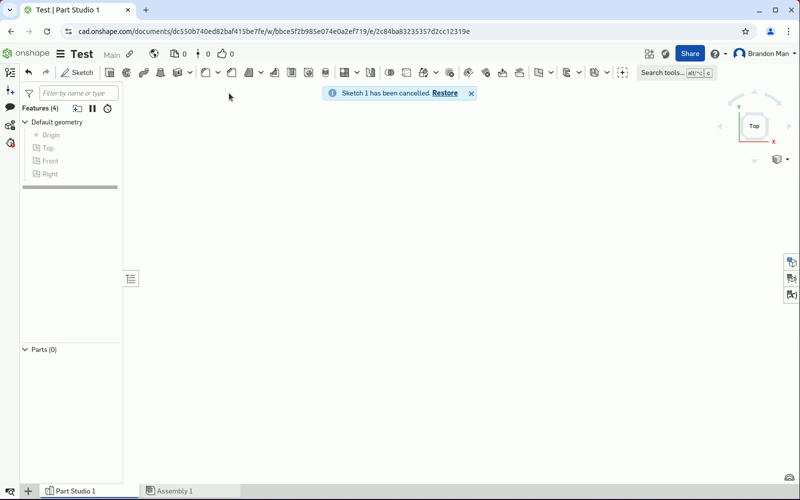
mouse_move(73, 352)
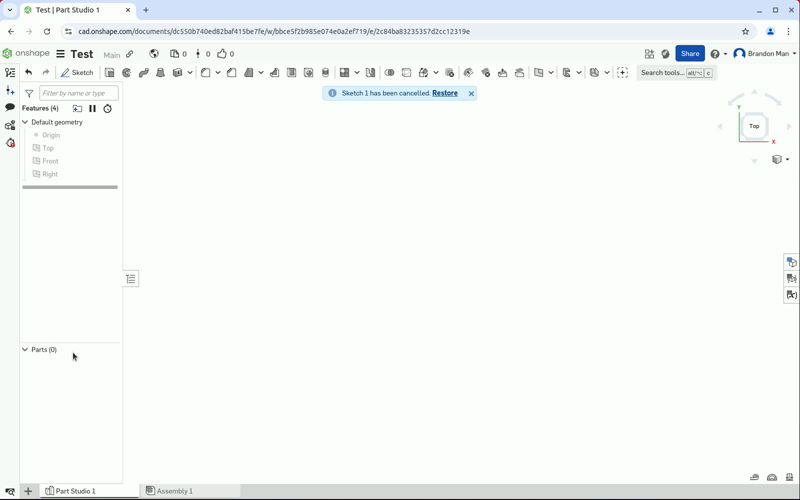
key(y)
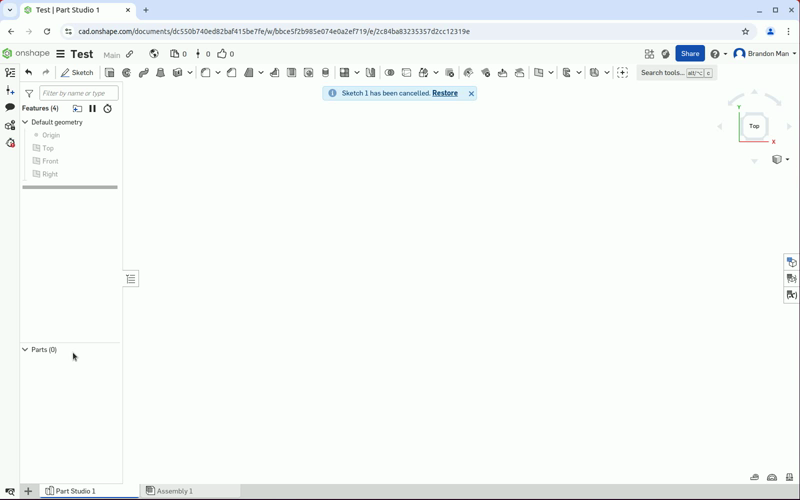
key(shift+p)
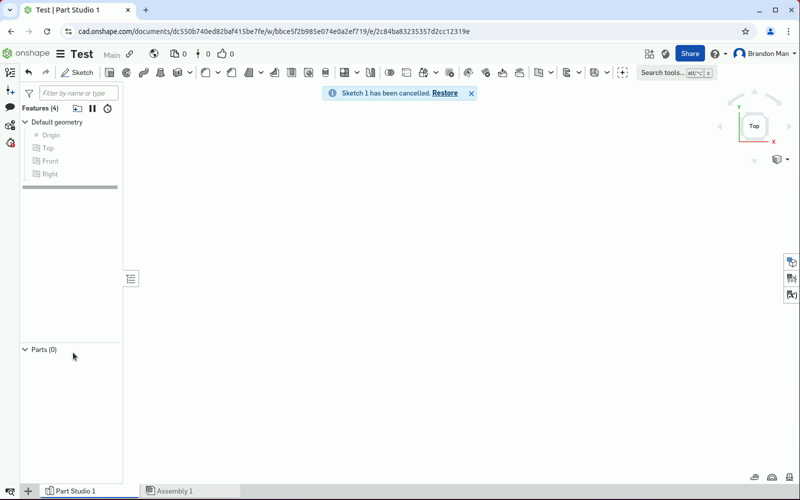
key(space)
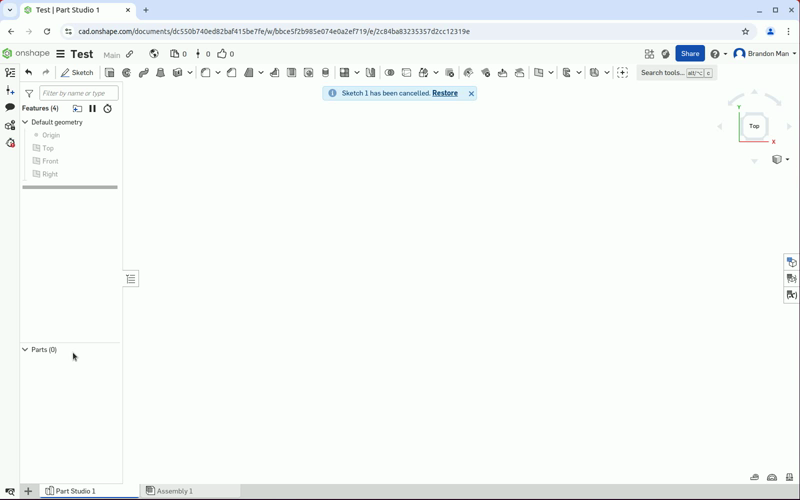
key_down(shift)
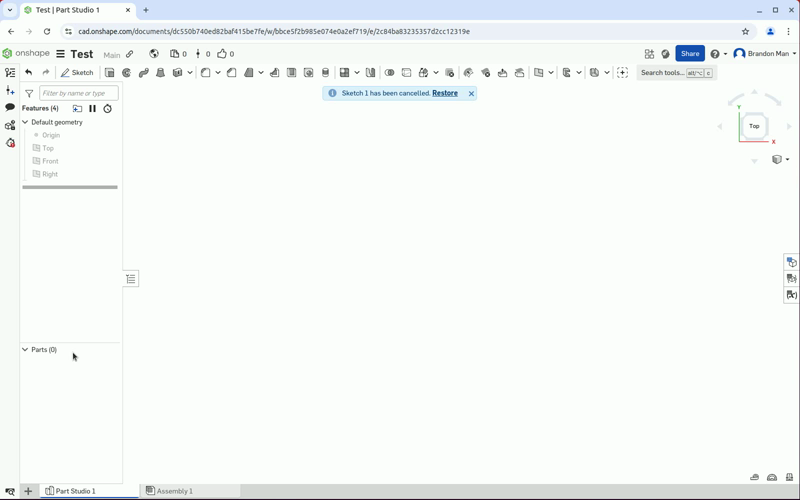
key(up)
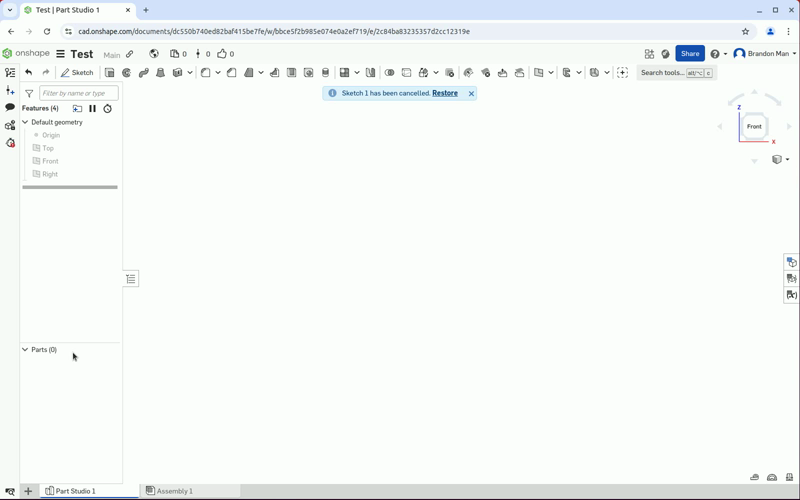
key_up(shift)
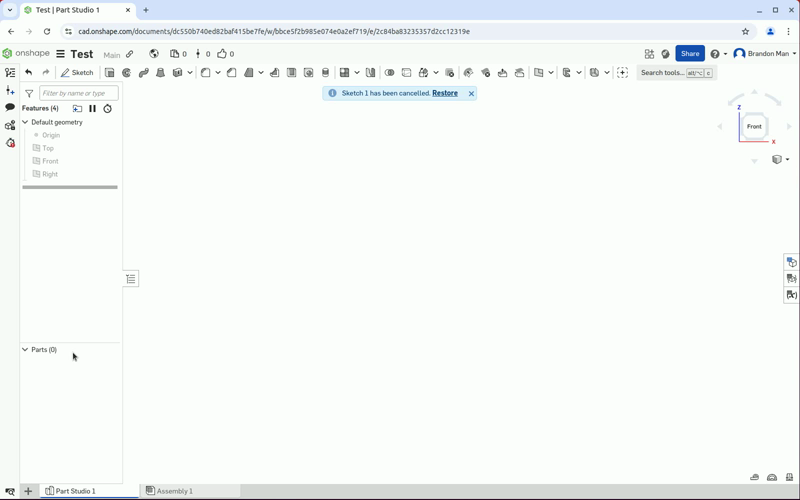
mouse_move(73, 352)
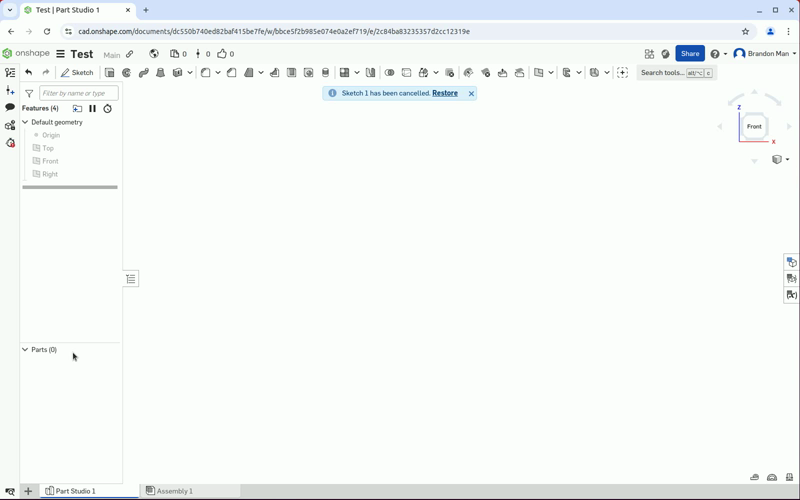
key(shift+y)
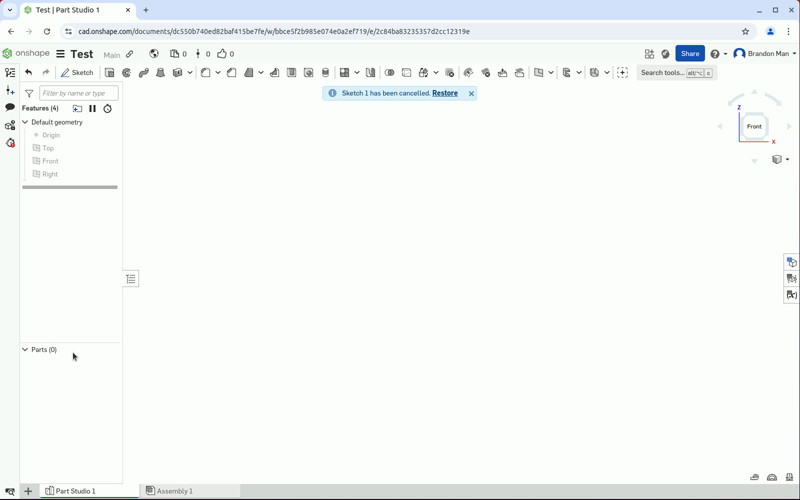
key(shift+s)
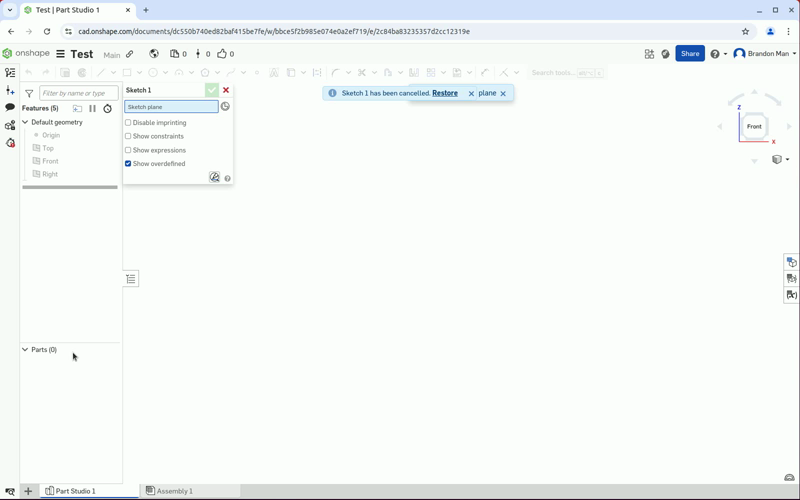
mouse_move(73, 163)
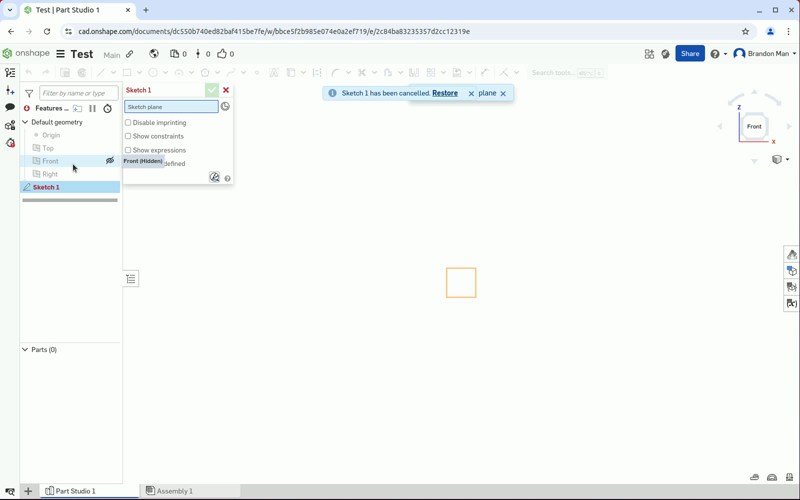
click(73, 163)
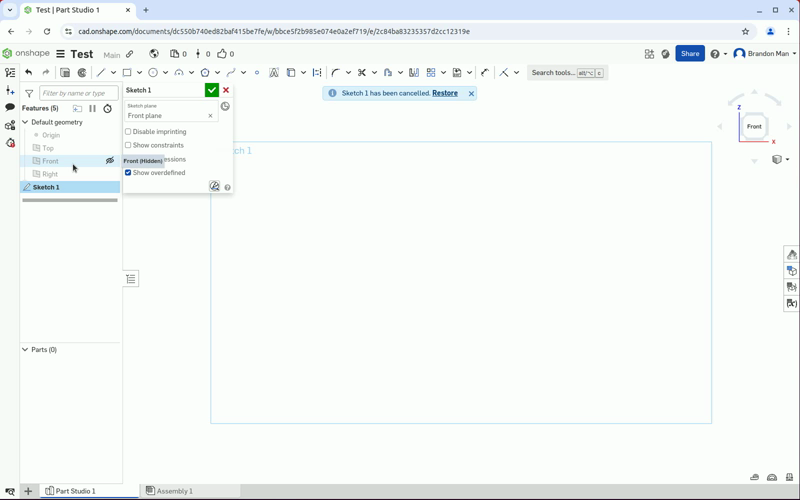
mouse_move(73, 352)
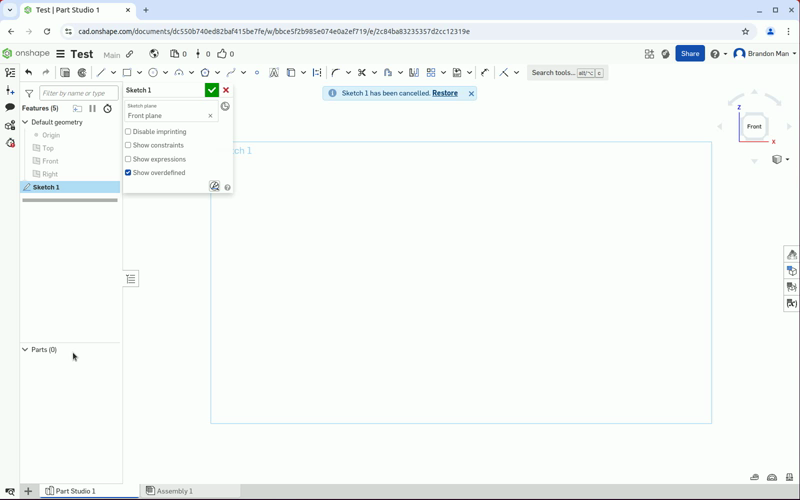
key(y)
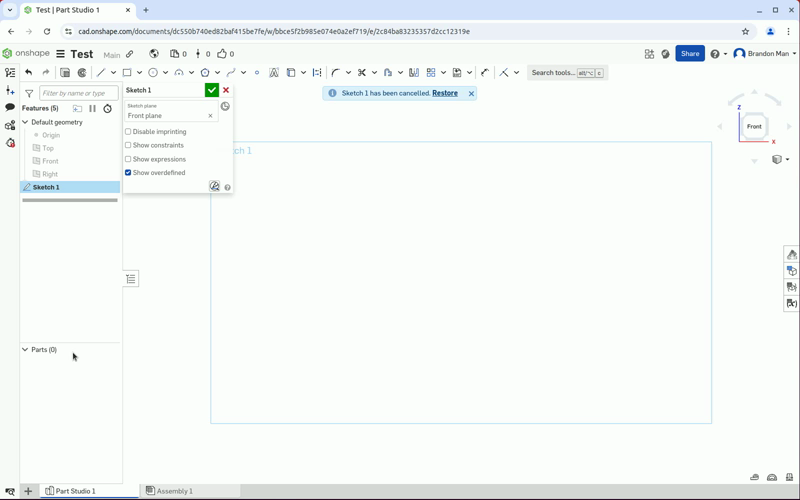
key(l)
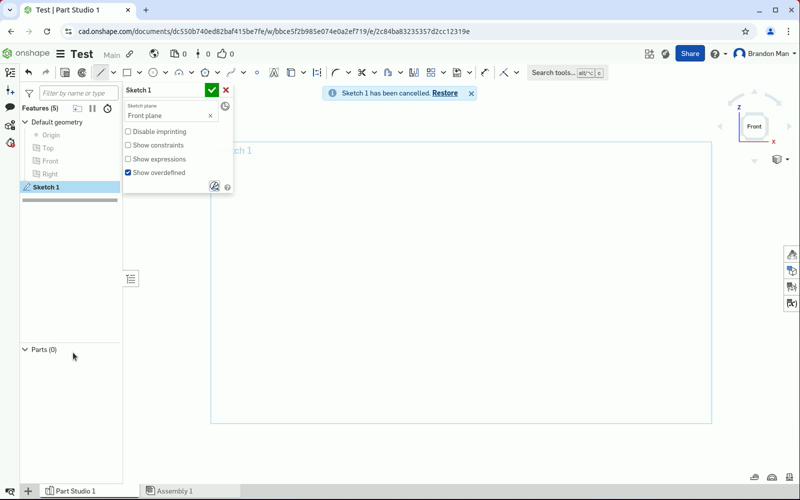
key_down(shift)
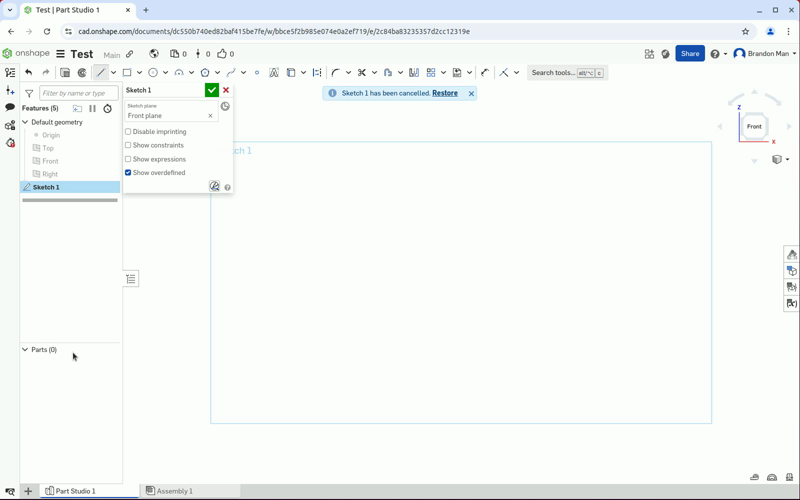
mouse_move(460, 282)
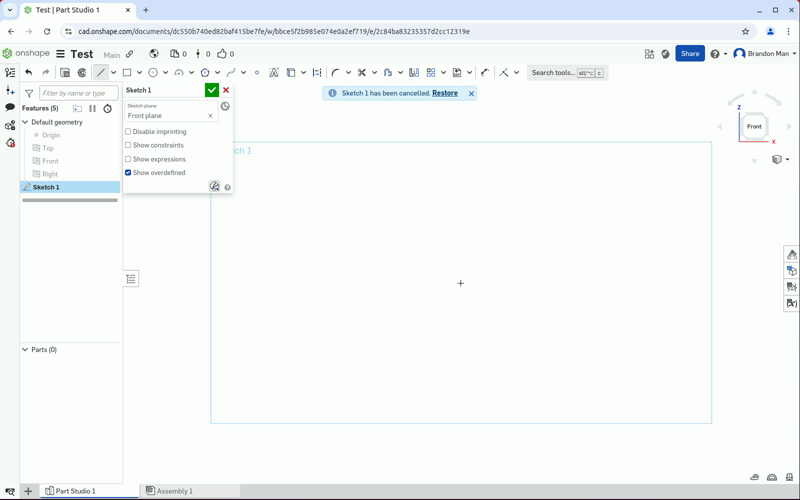
click(460, 282)
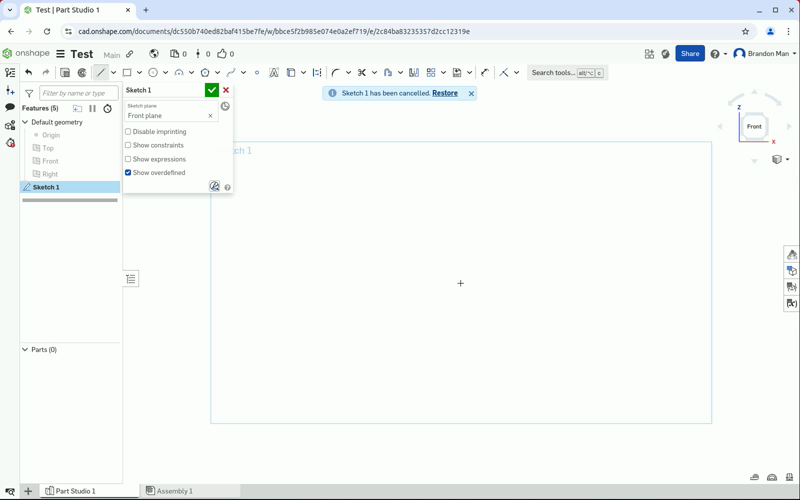
key_up(shift)
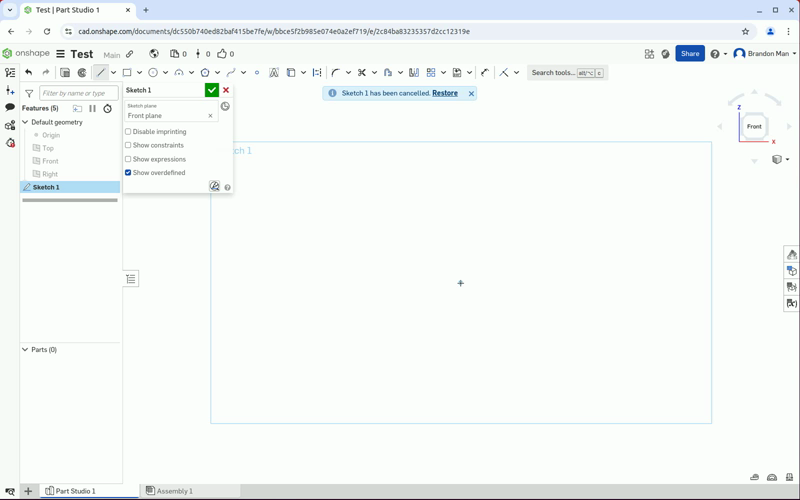
key_down(shift)
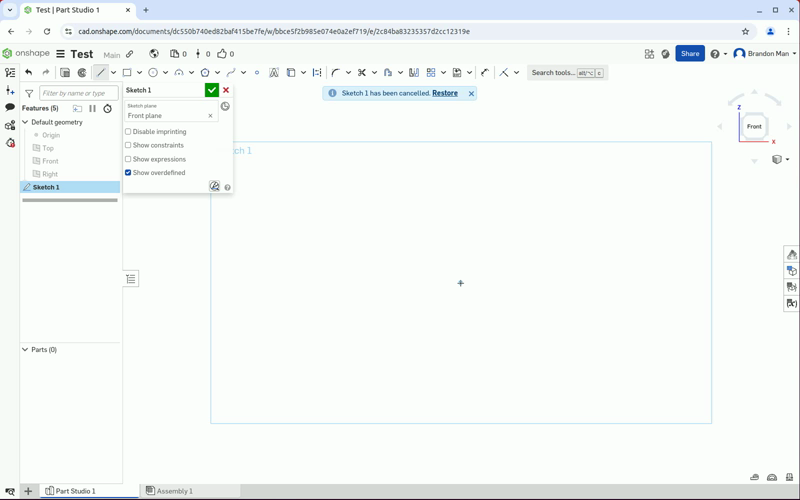
mouse_move(573, 282)
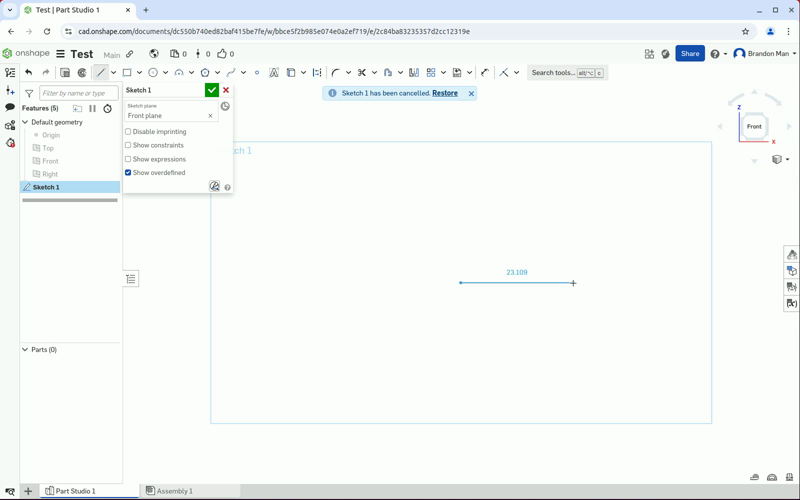
click(573, 282)
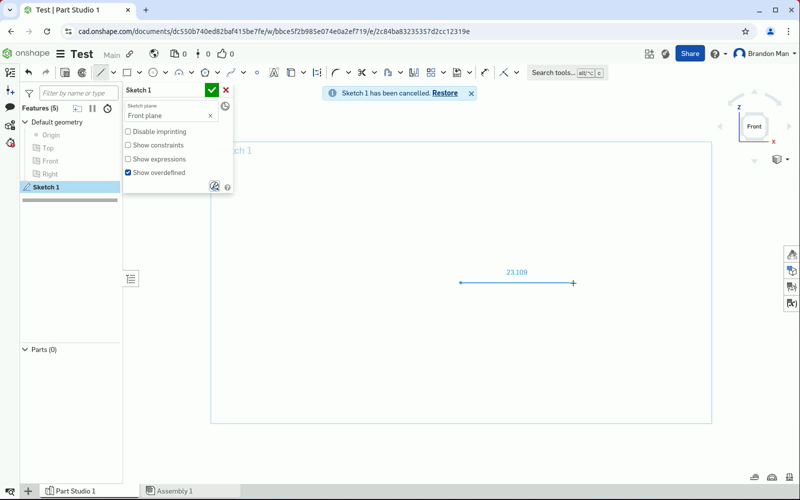
key_up(shift)
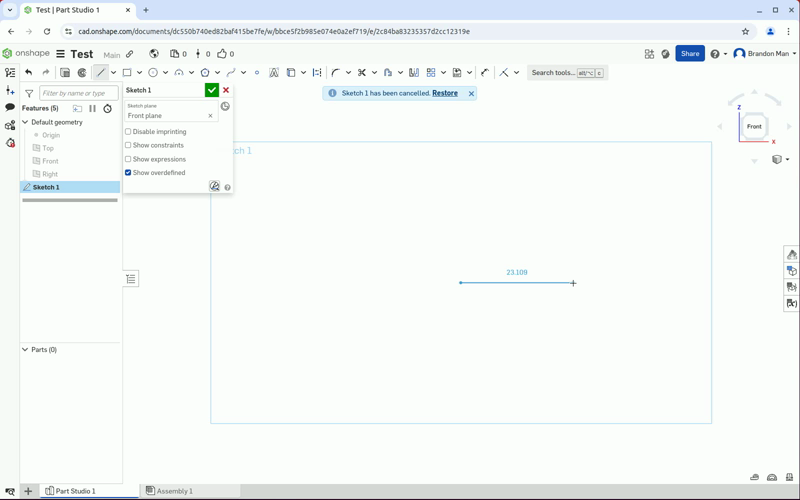
key_down(shift)
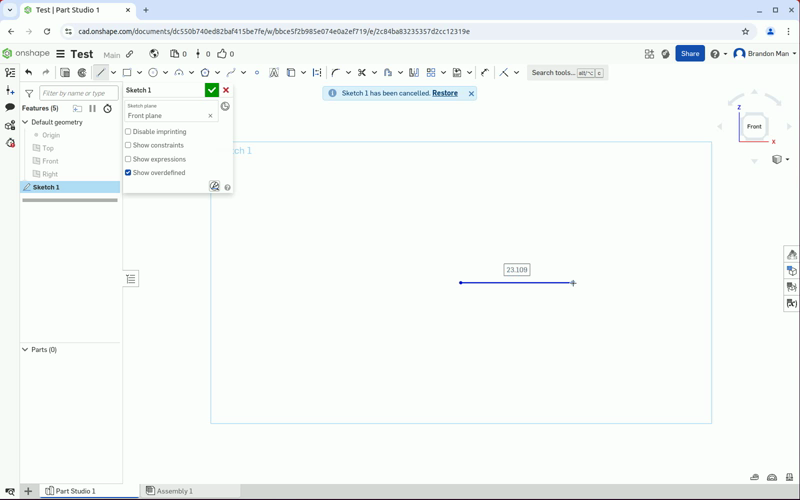
mouse_move(589, 282)
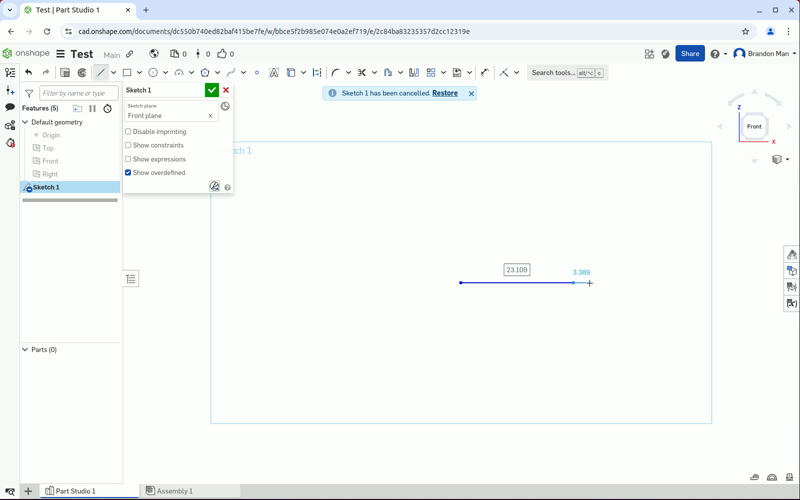
mouse_move(570, 280)
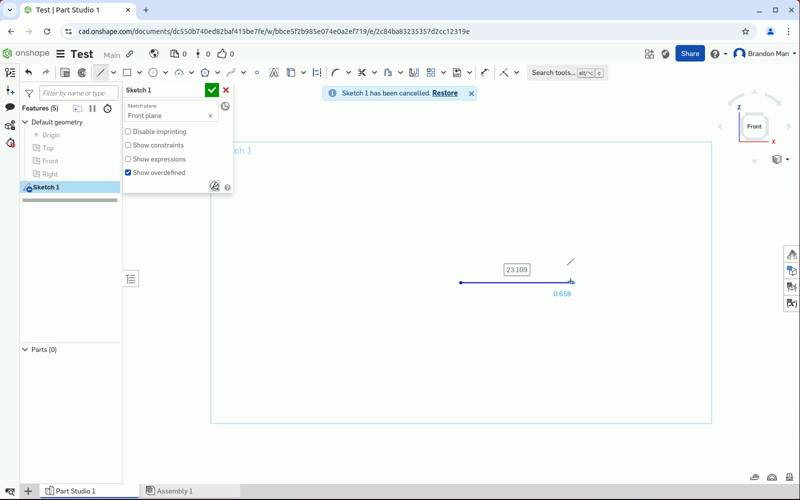
scroll(6)
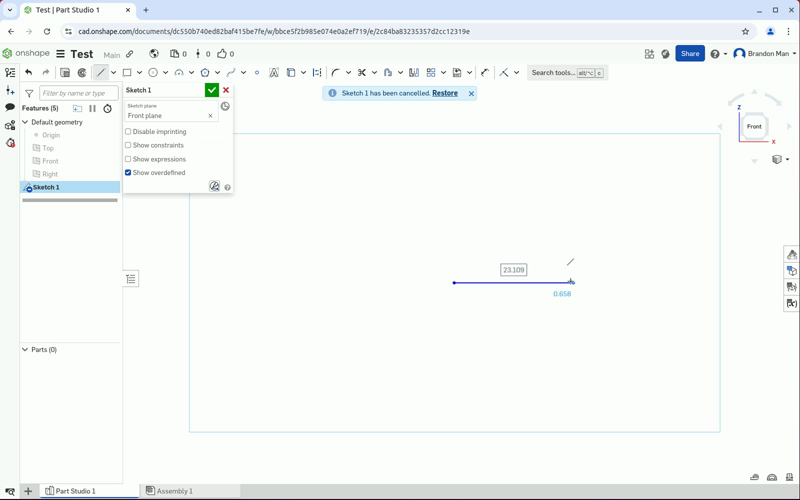
scroll(6)
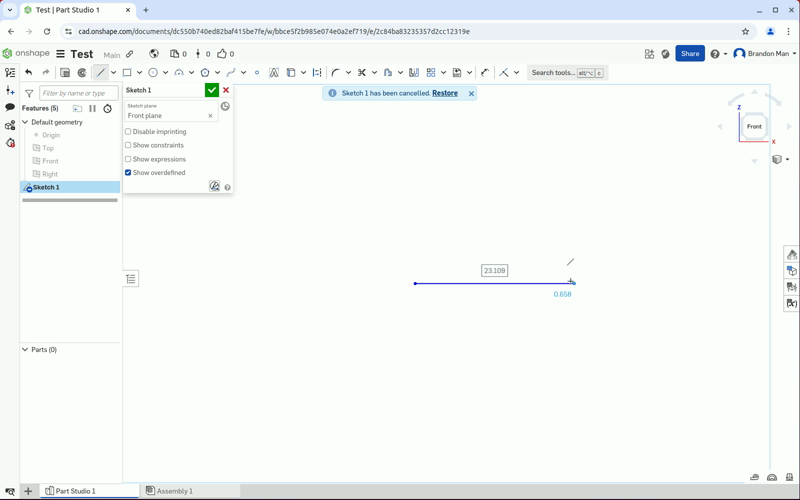
scroll(6)
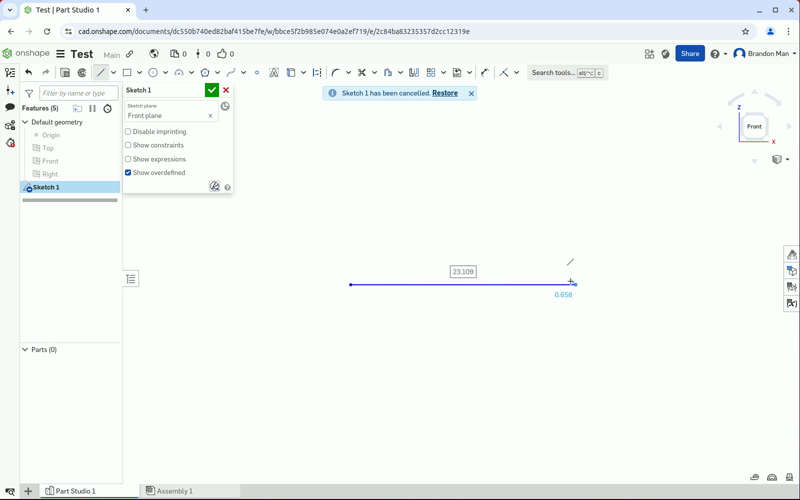
scroll(6)
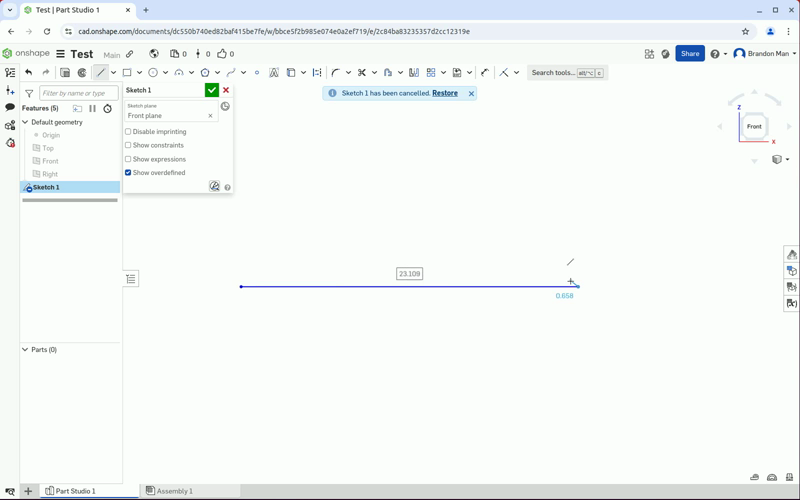
scroll(6)
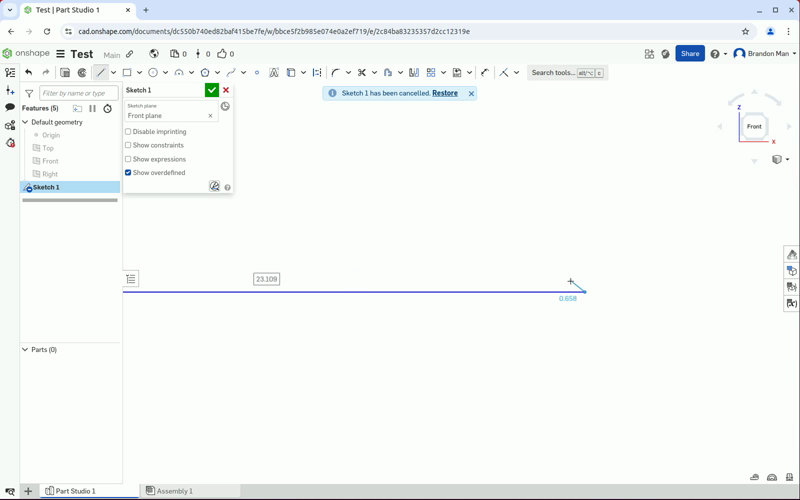
scroll(6)
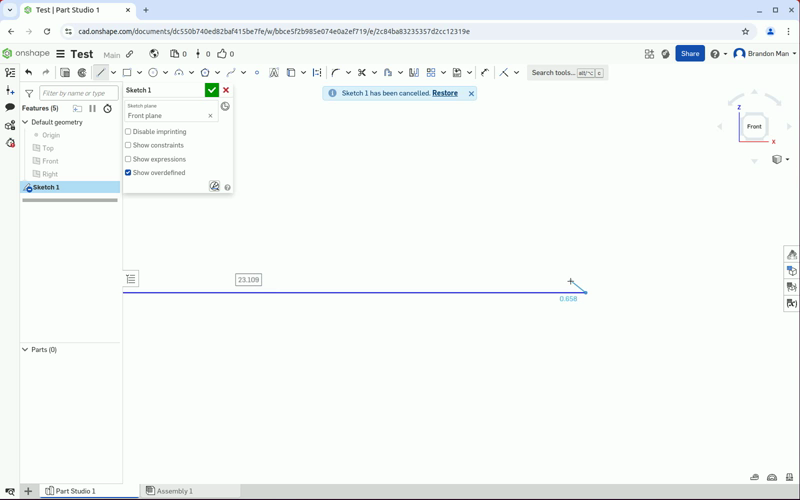
scroll(6)
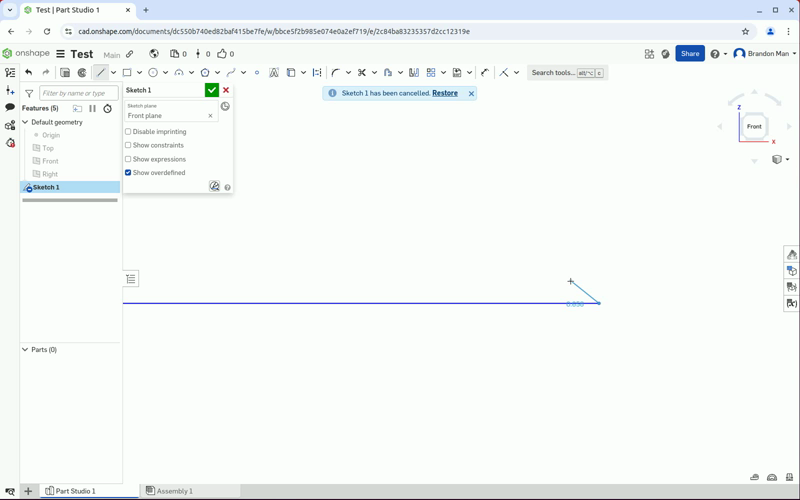
click(570, 280)
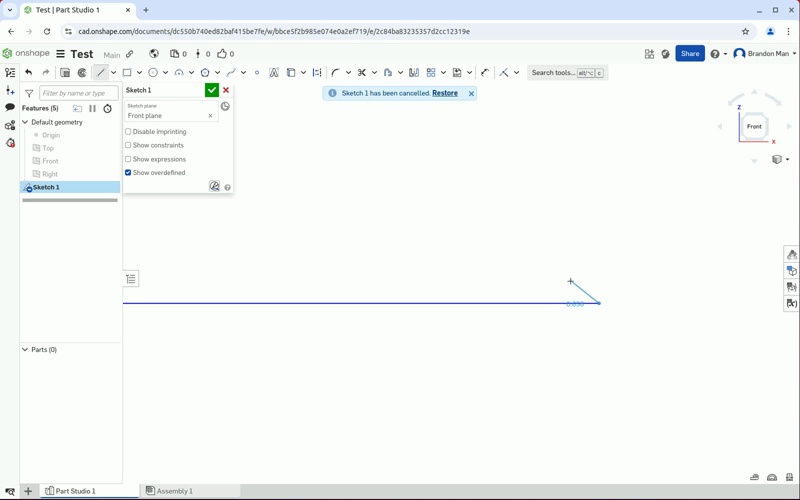
scroll(-6)
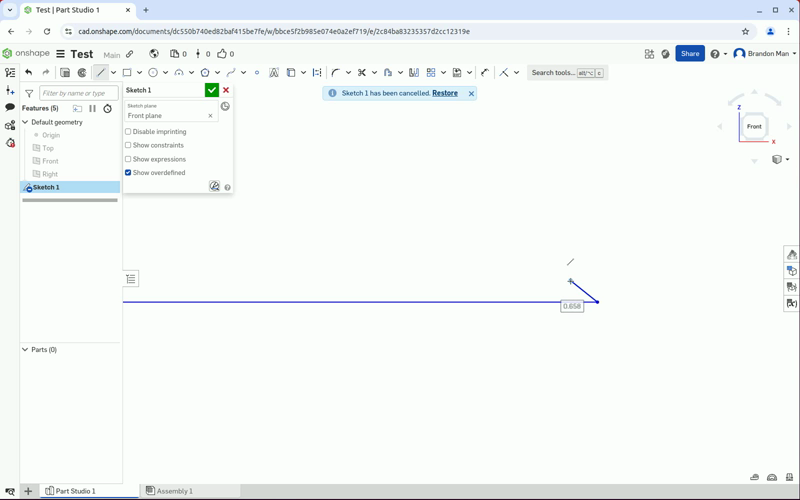
scroll(-6)
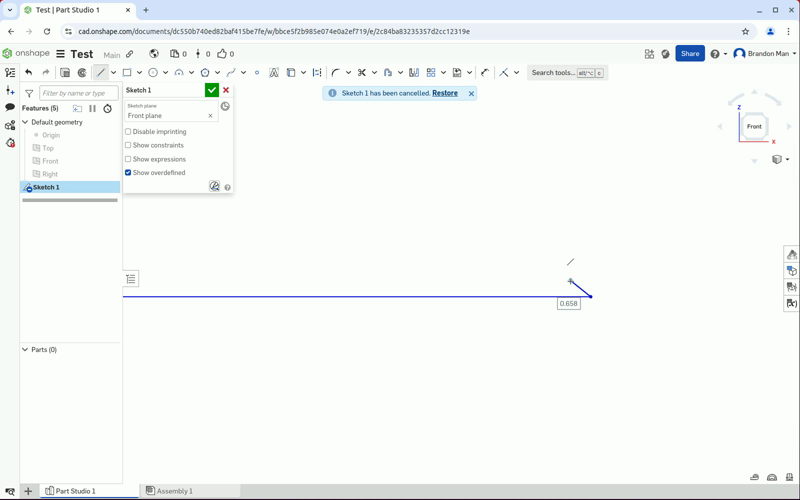
scroll(-6)
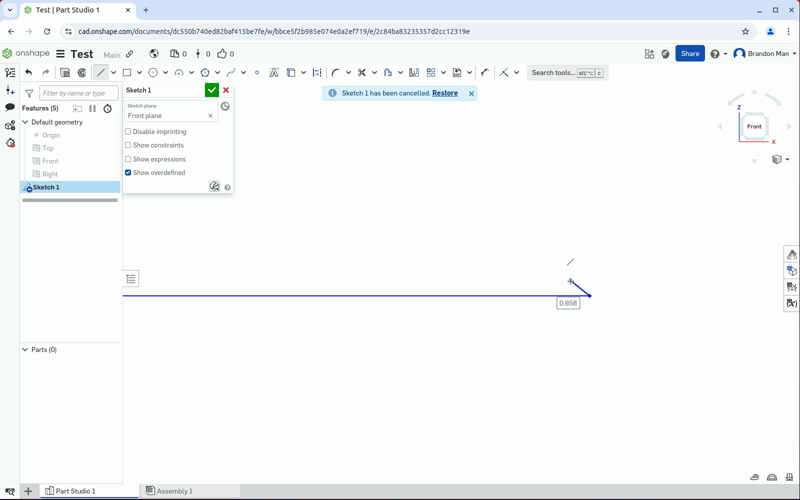
scroll(-6)
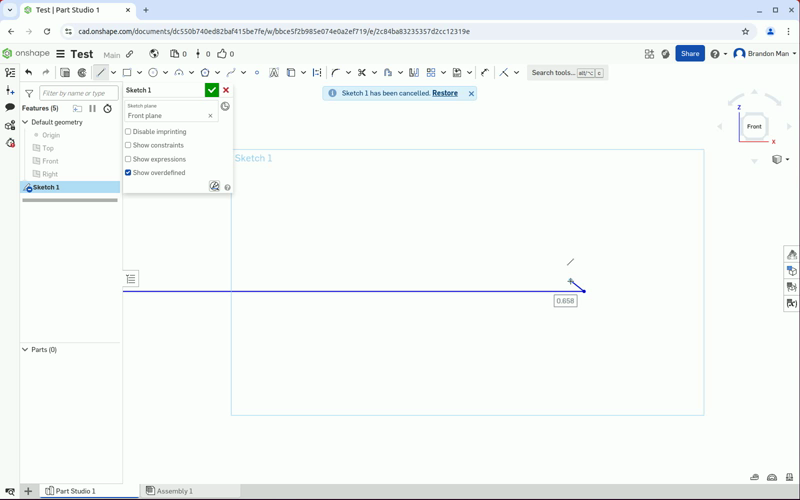
scroll(-6)
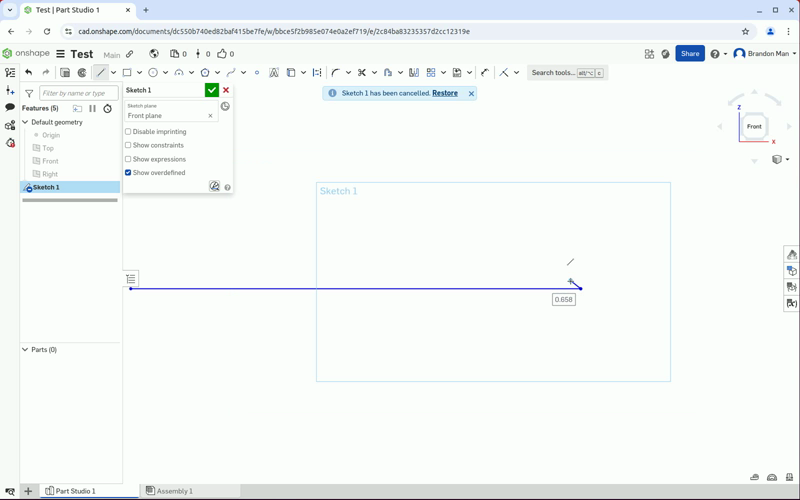
scroll(-6)
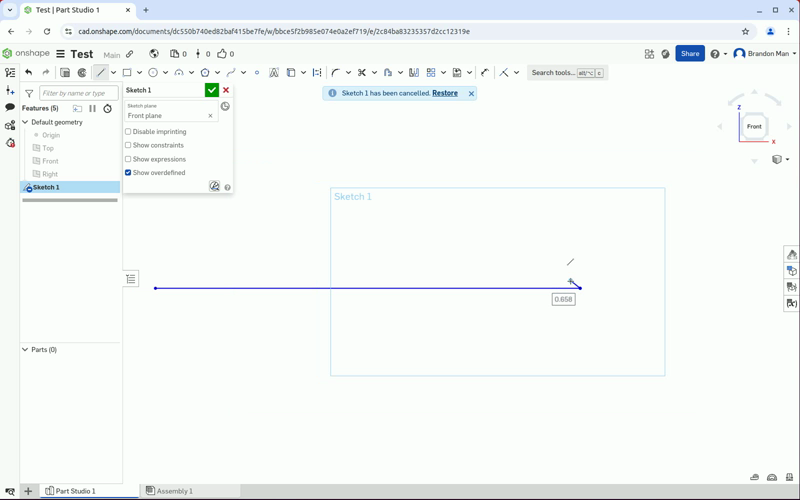
scroll(-6)
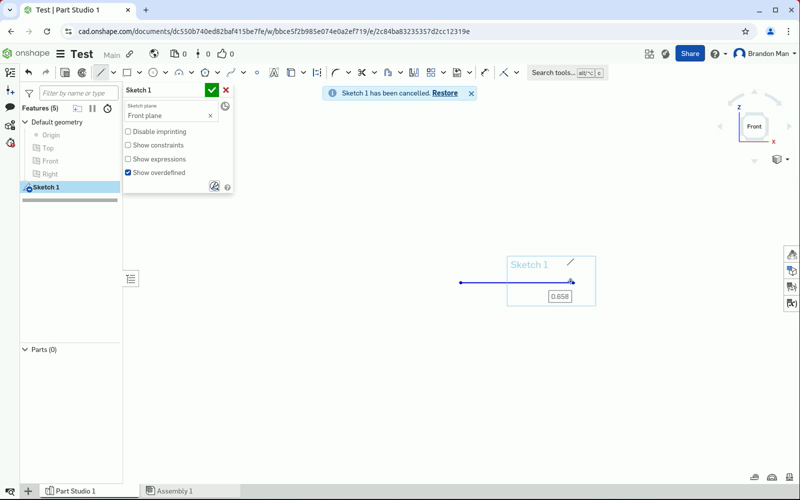
key_up(shift)
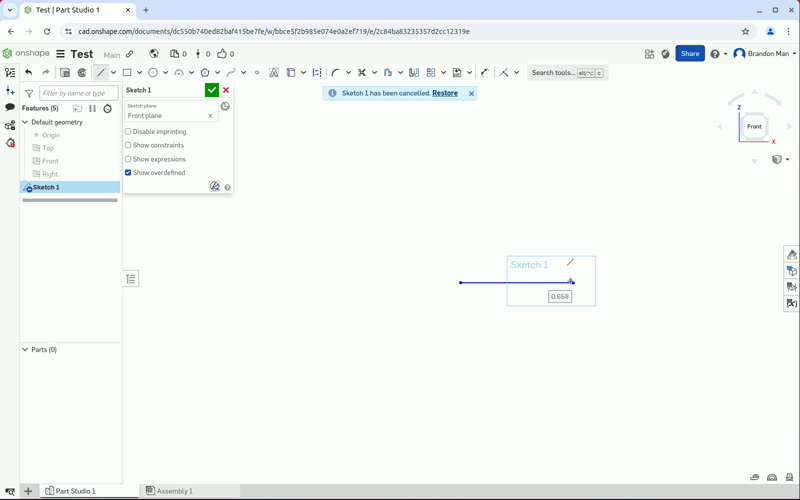
key_down(shift)
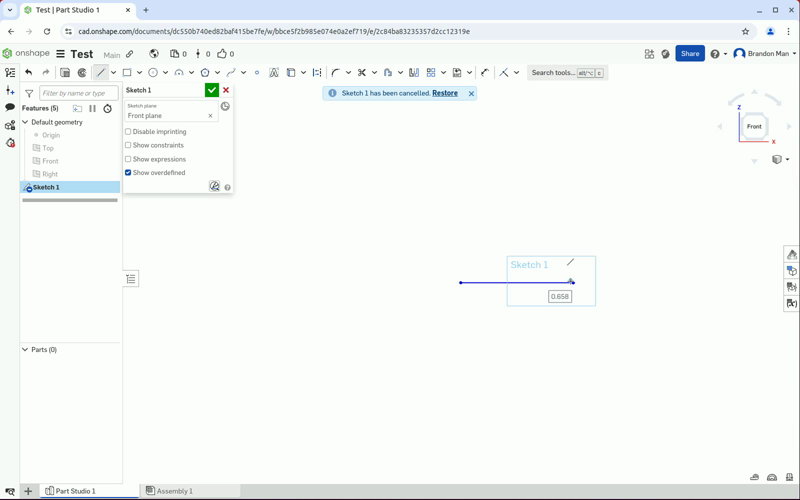
mouse_move(589, 280)
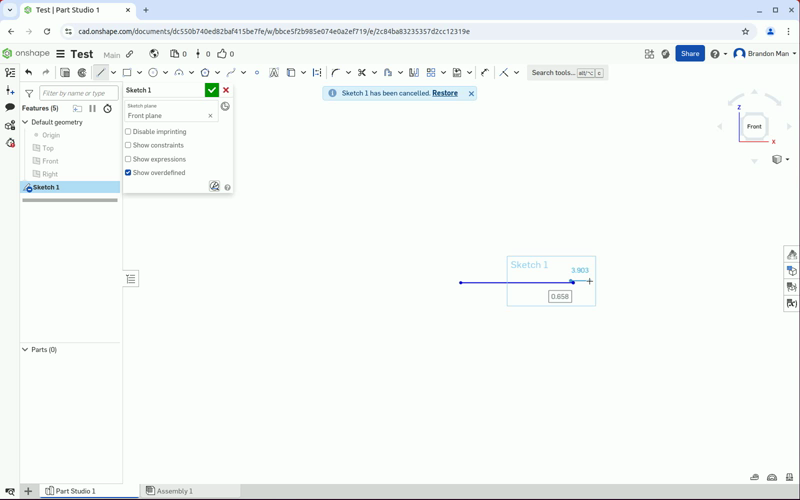
mouse_move(568, 280)
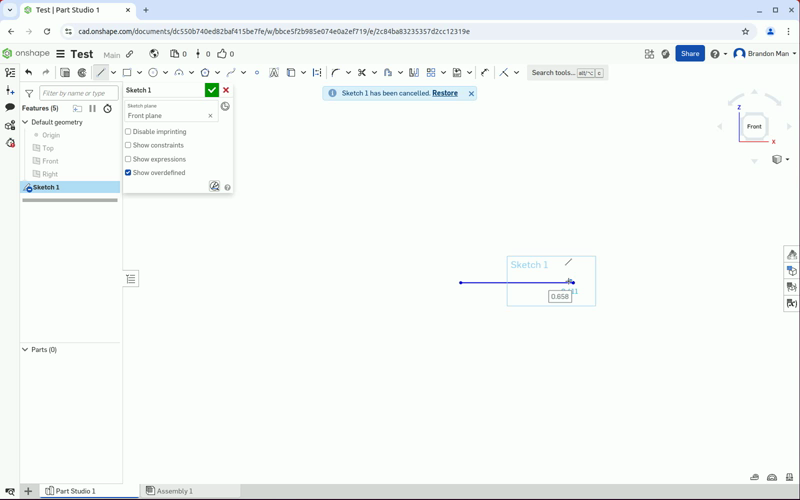
scroll(6)
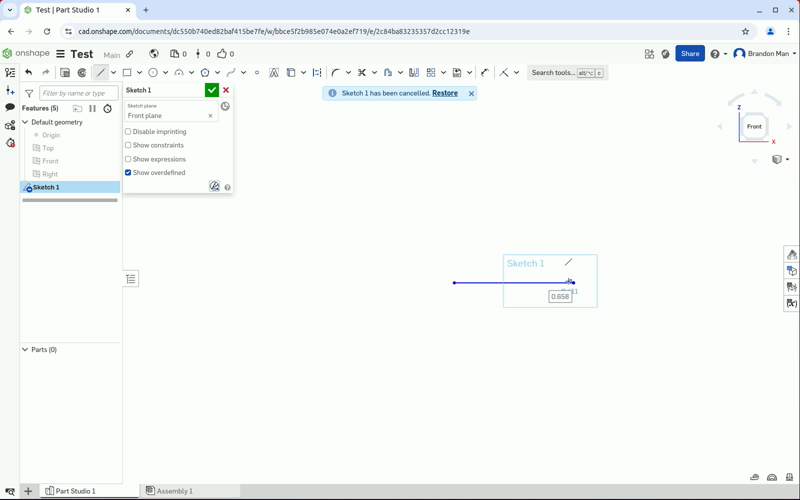
scroll(6)
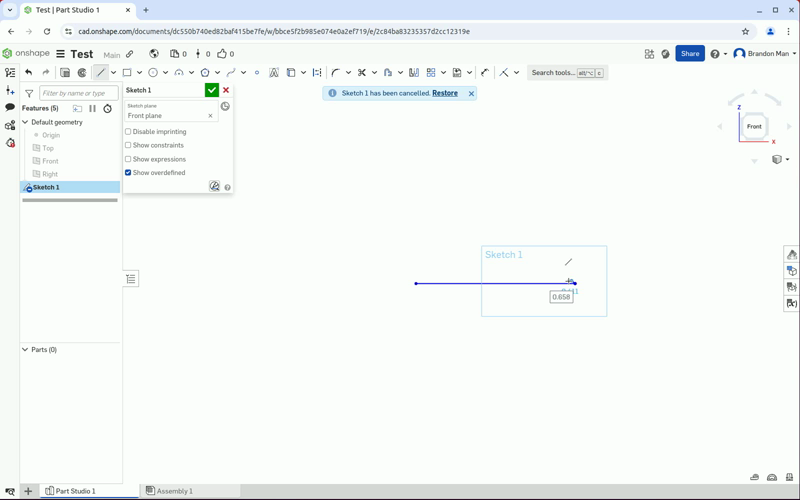
scroll(6)
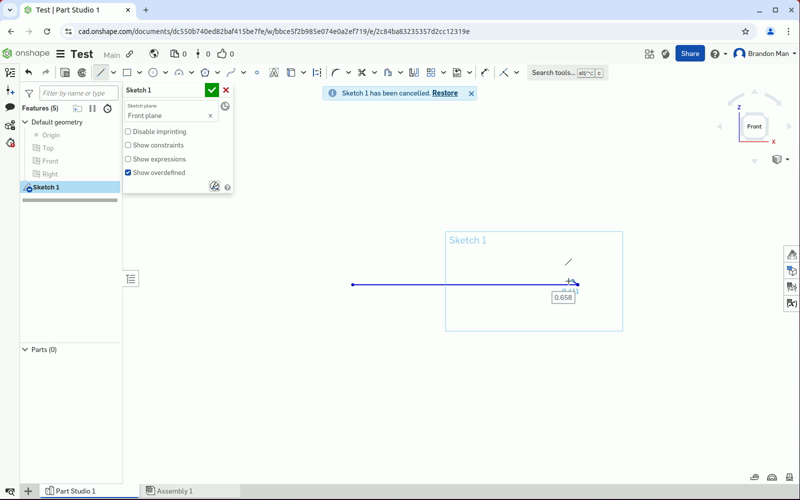
scroll(6)
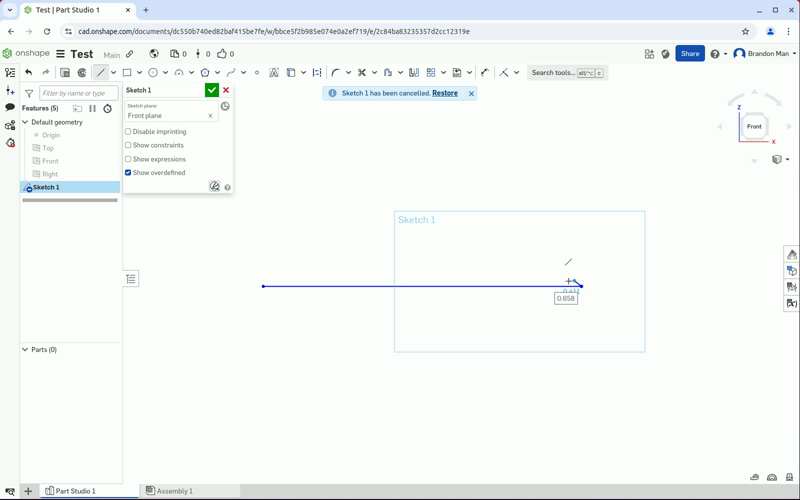
scroll(6)
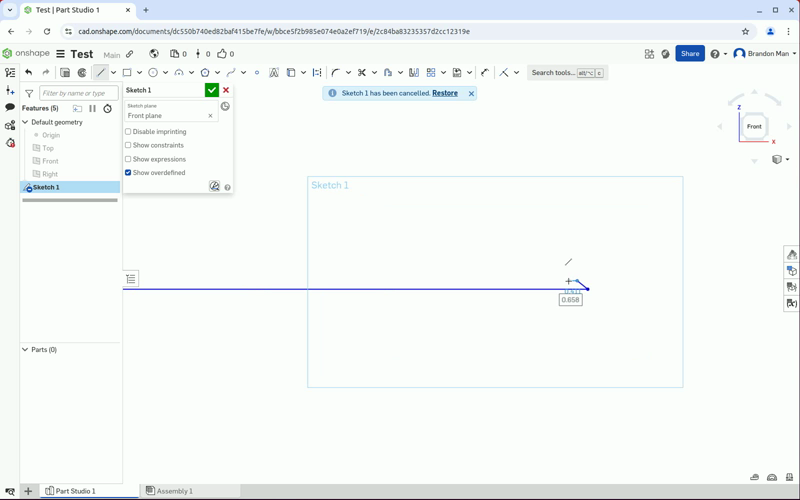
scroll(6)
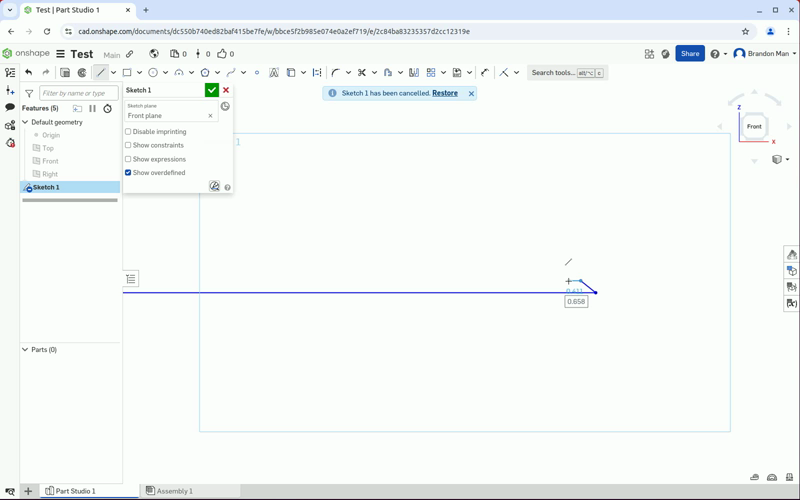
scroll(6)
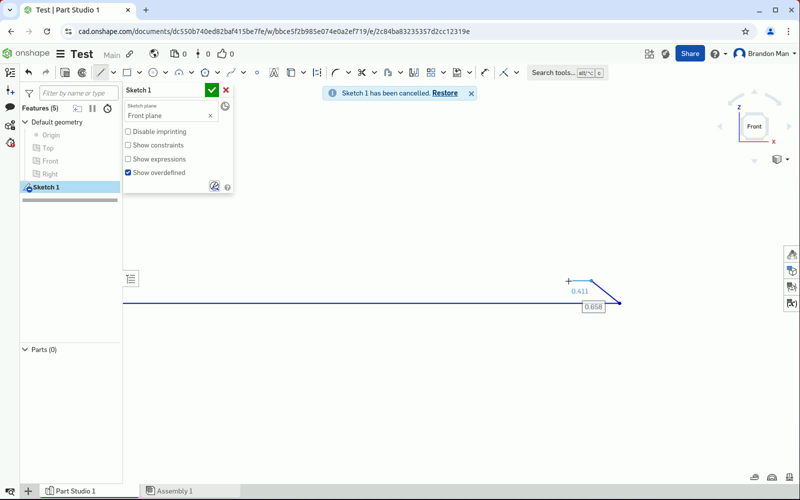
click(568, 280)
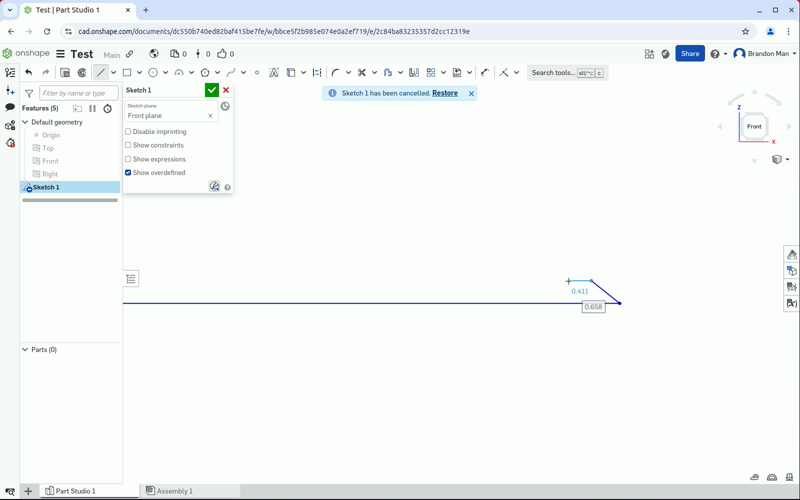
scroll(-6)
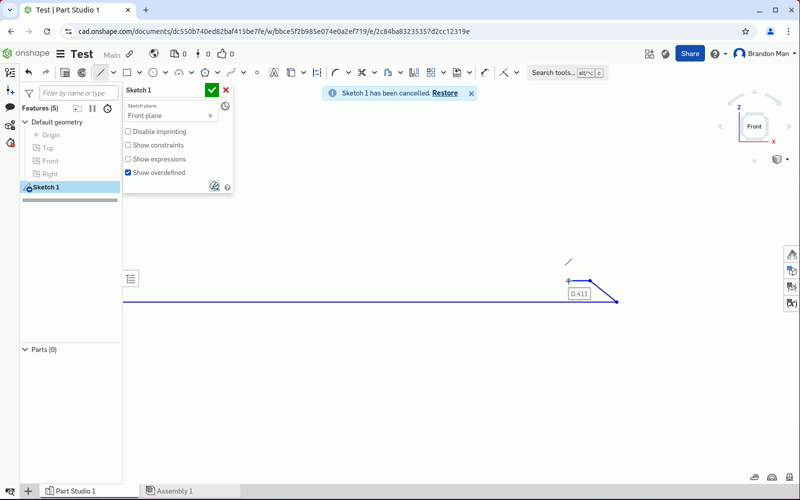
scroll(-6)
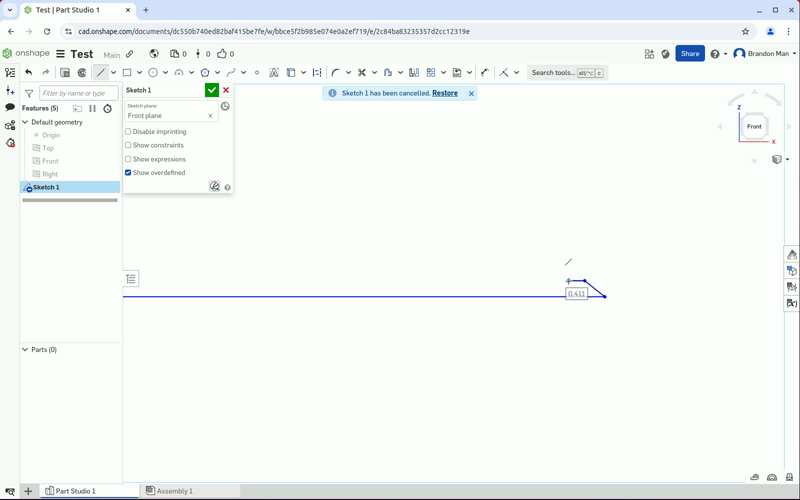
scroll(-6)
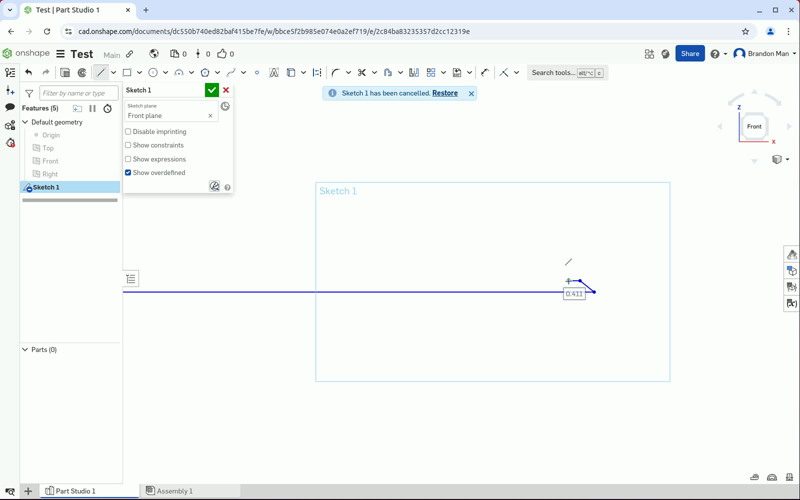
scroll(-6)
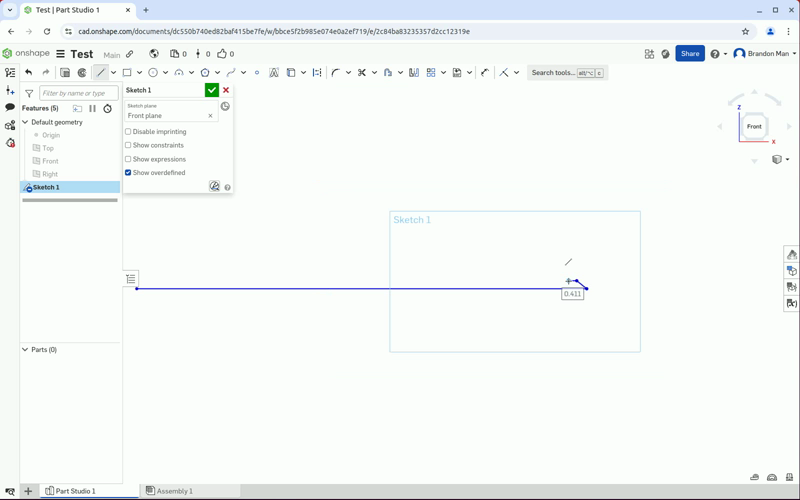
scroll(-6)
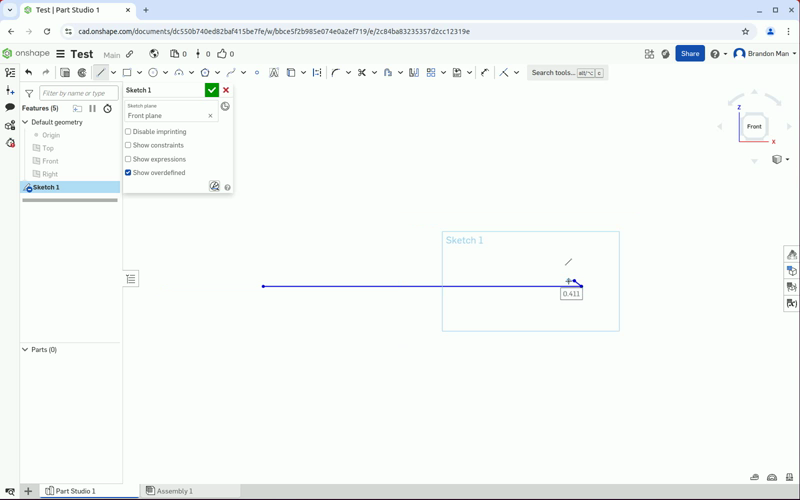
scroll(-6)
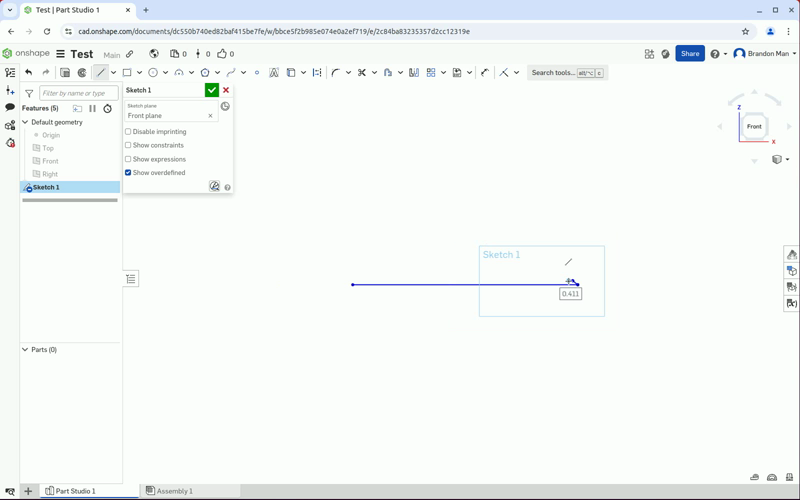
scroll(-6)
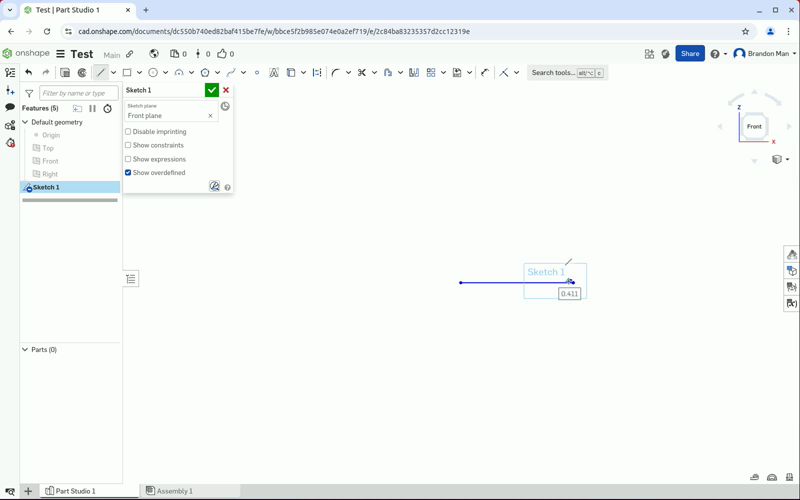
key_up(shift)
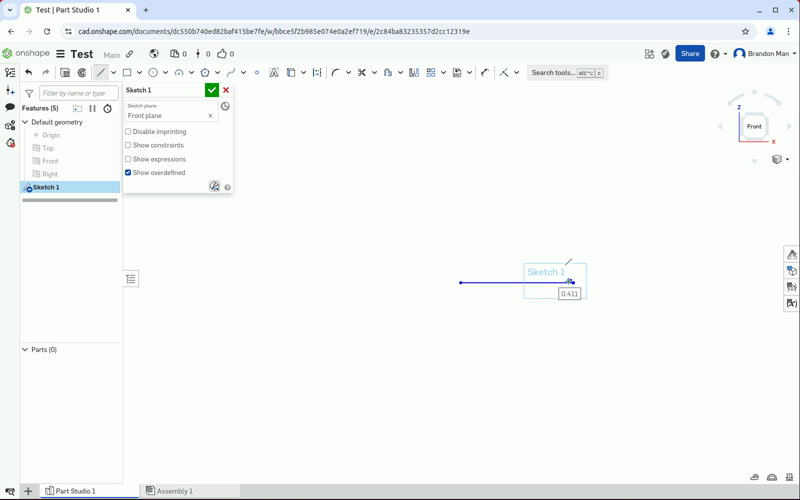
key_down(shift)
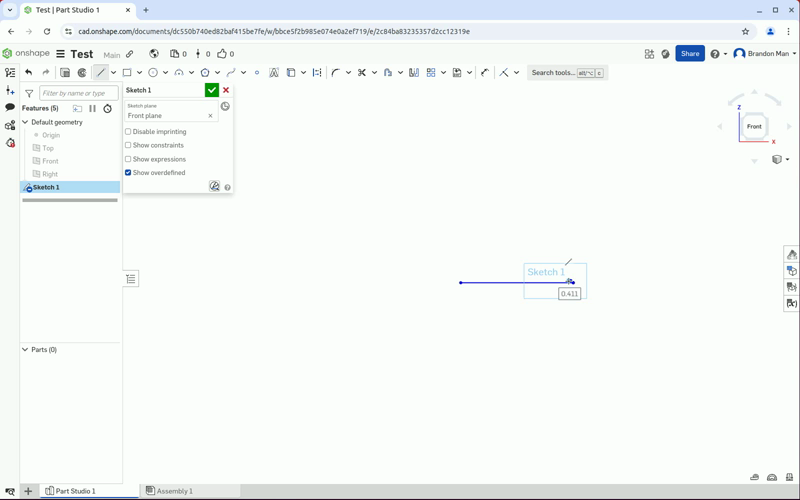
mouse_move(463, 280)
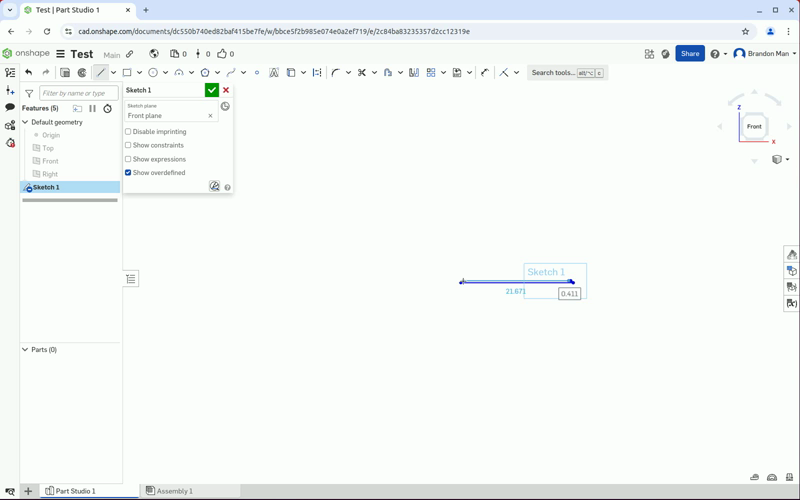
scroll(6)
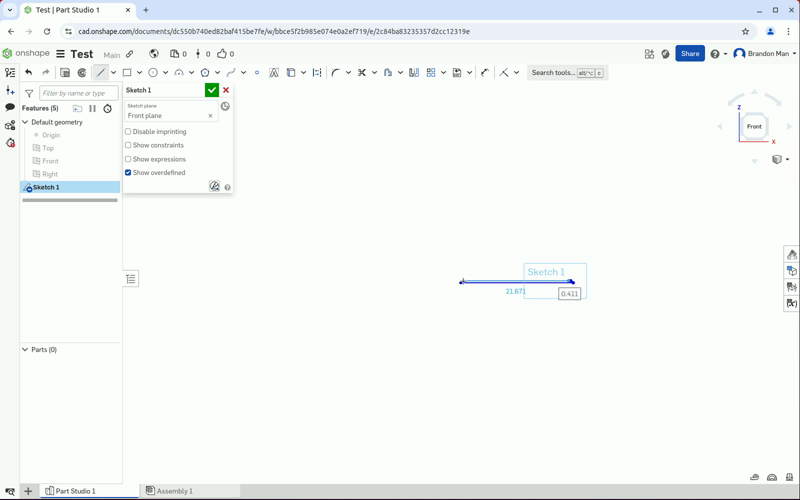
scroll(6)
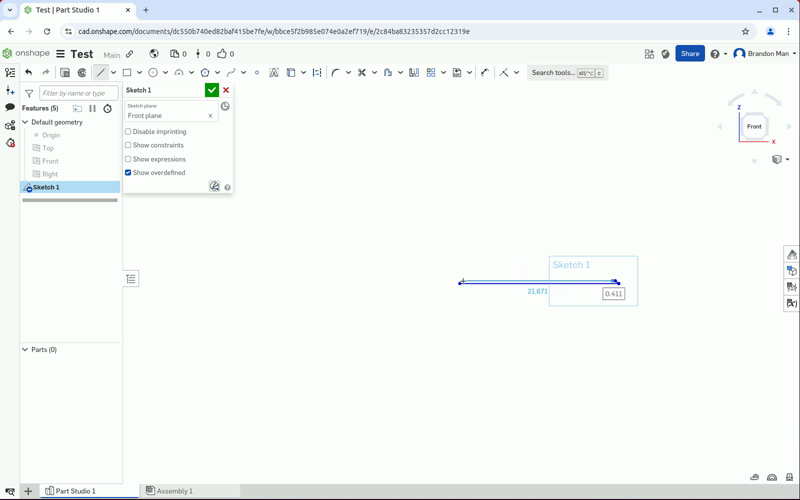
scroll(6)
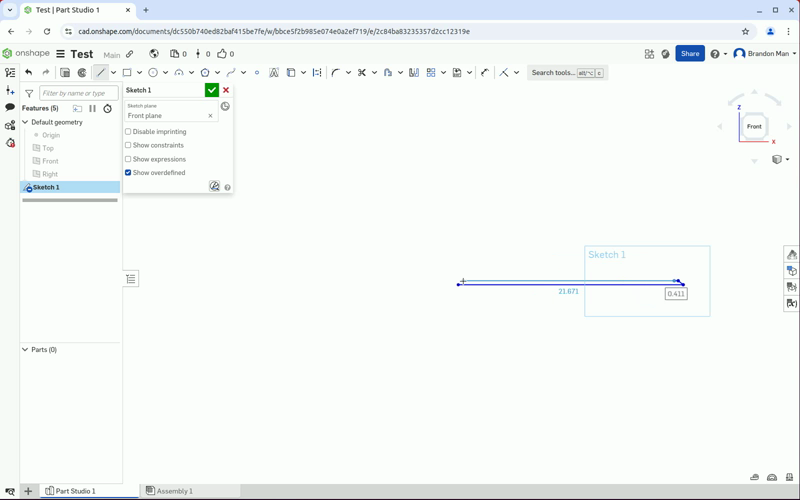
scroll(6)
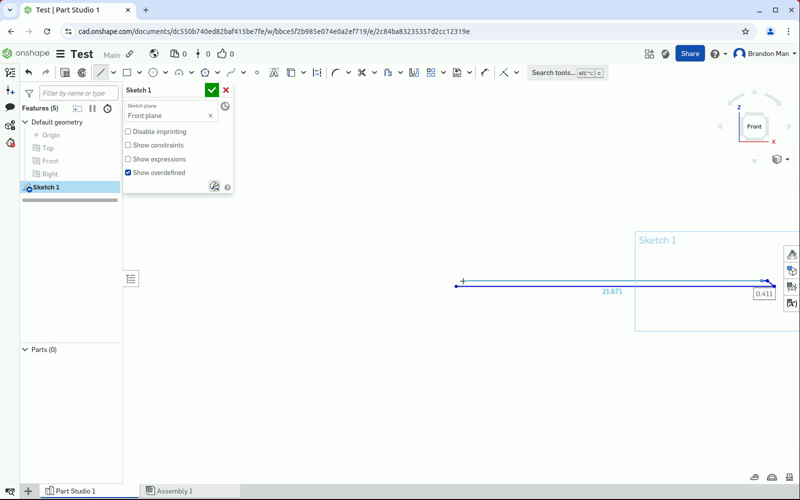
scroll(6)
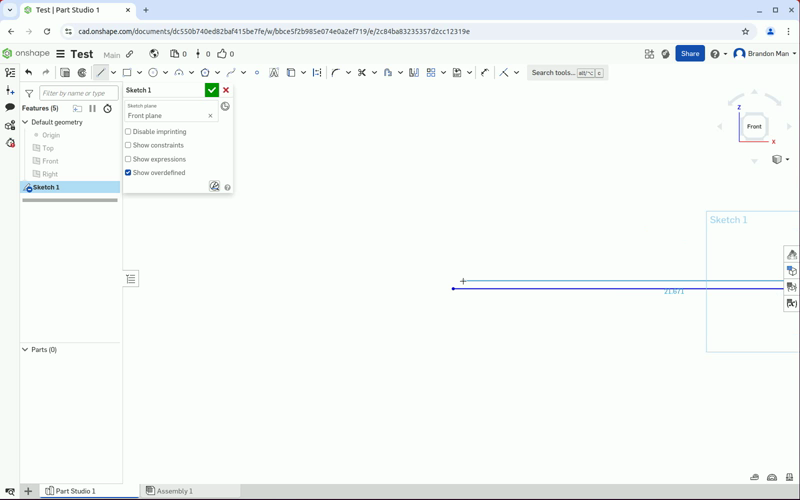
scroll(6)
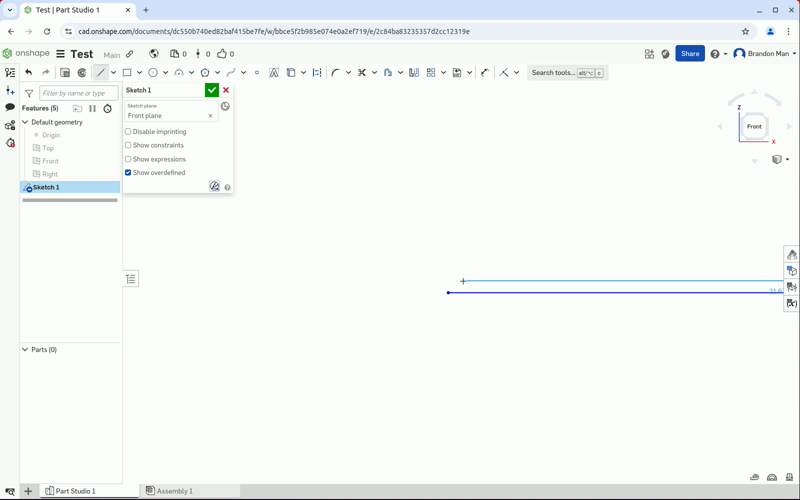
scroll(6)
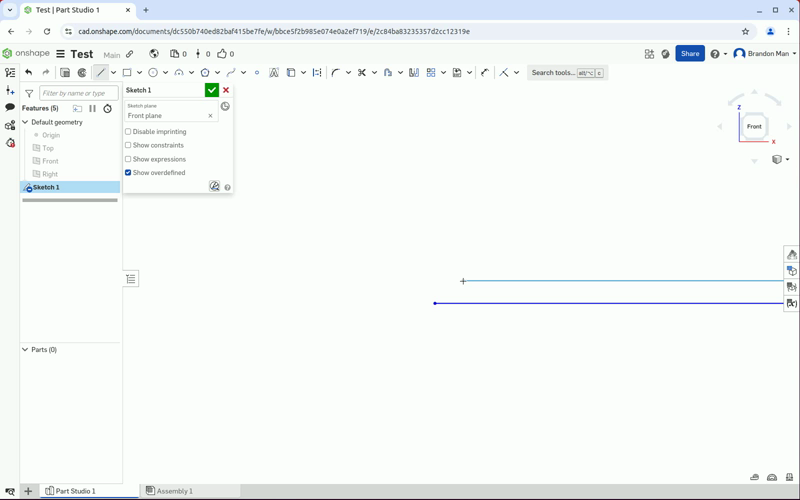
click(463, 280)
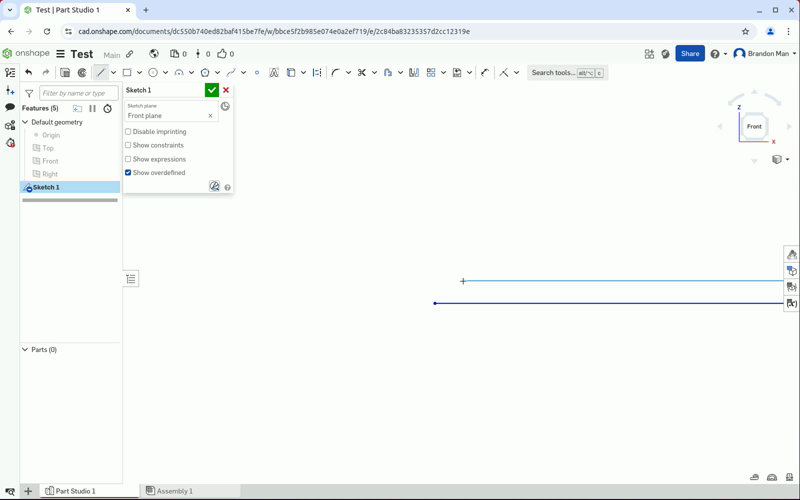
scroll(-6)
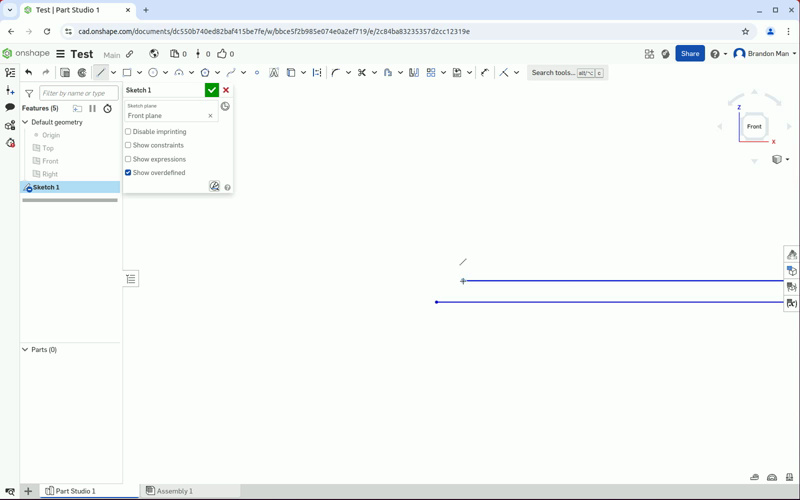
scroll(-6)
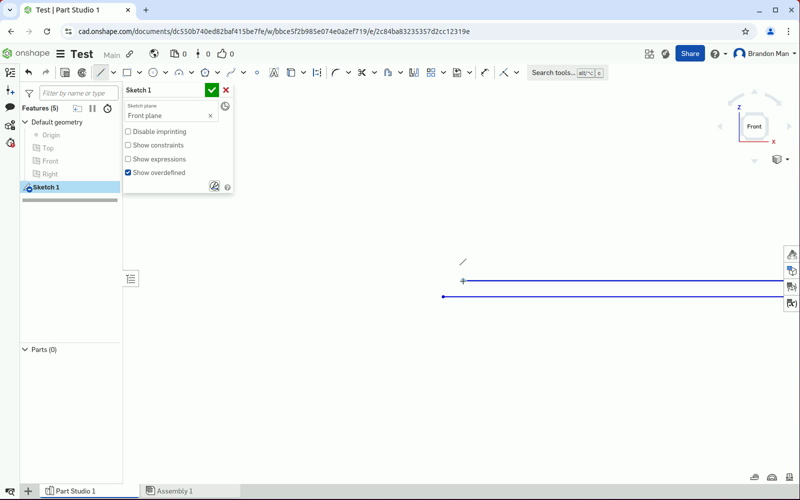
scroll(-6)
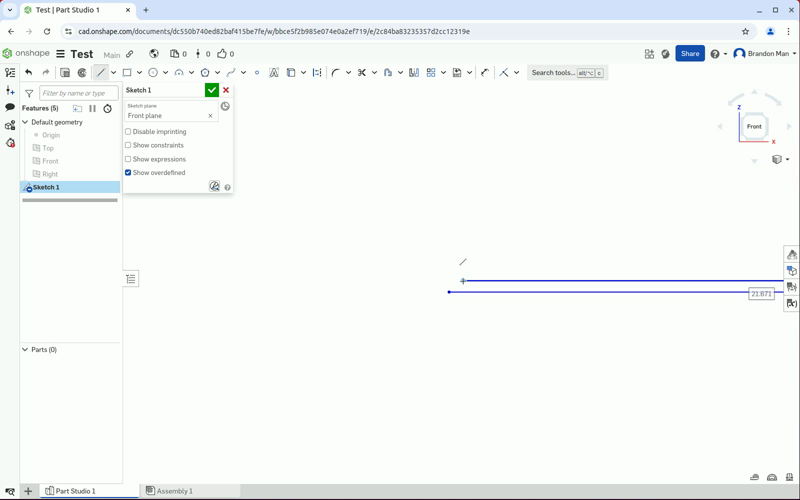
scroll(-6)
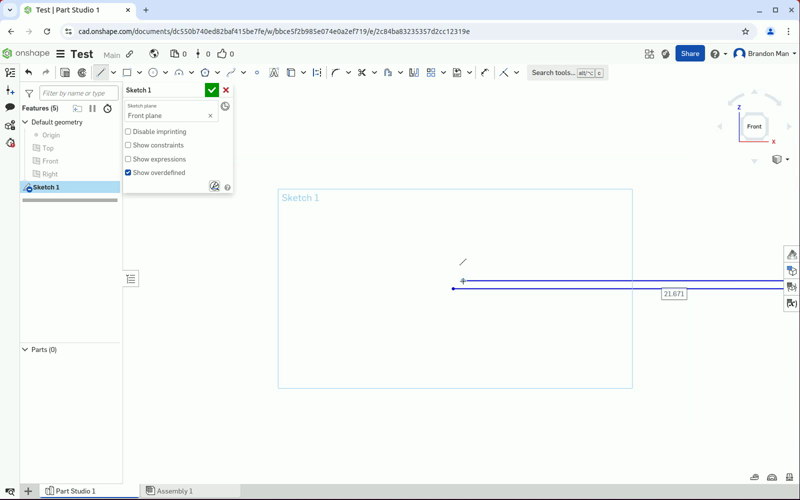
scroll(-6)
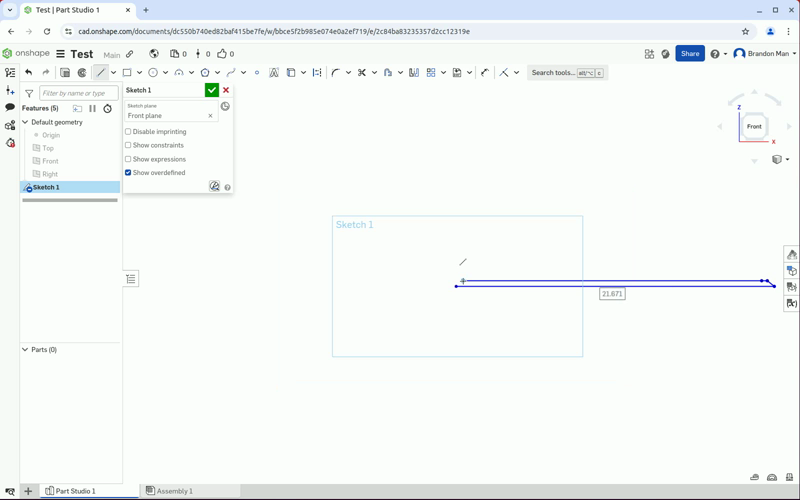
scroll(-6)
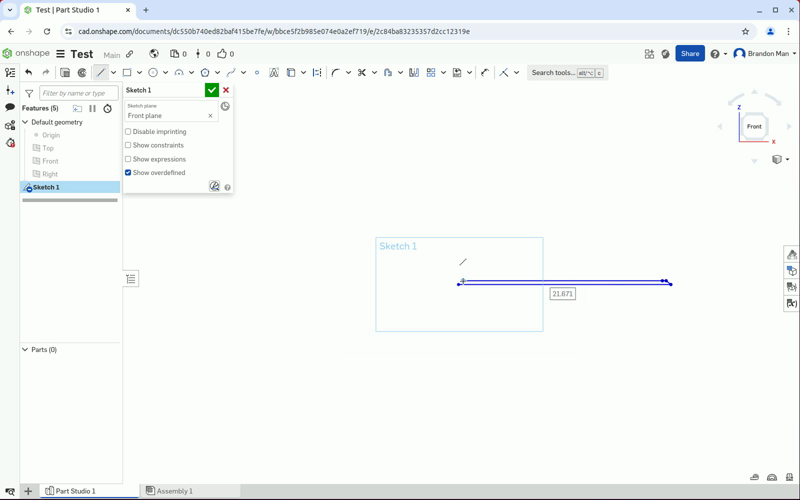
scroll(-6)
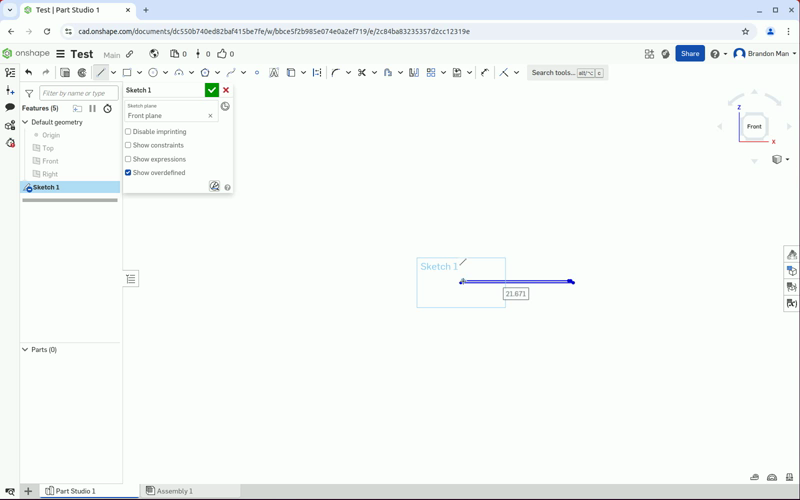
key_up(shift)
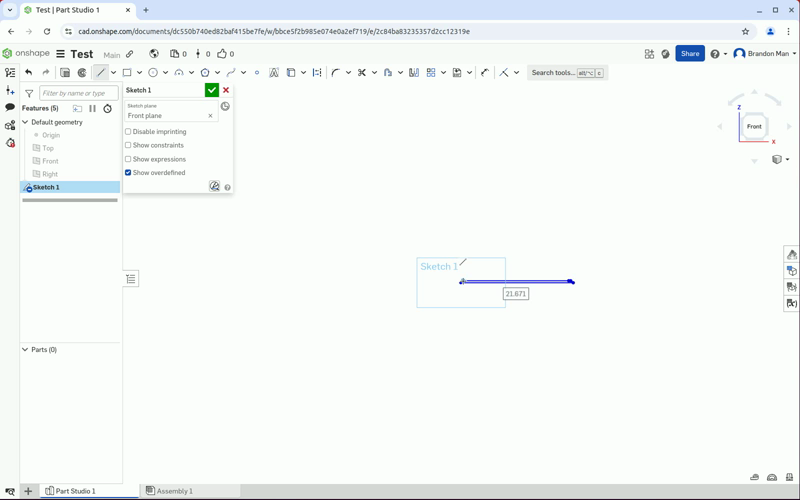
mouse_move(493, 280)
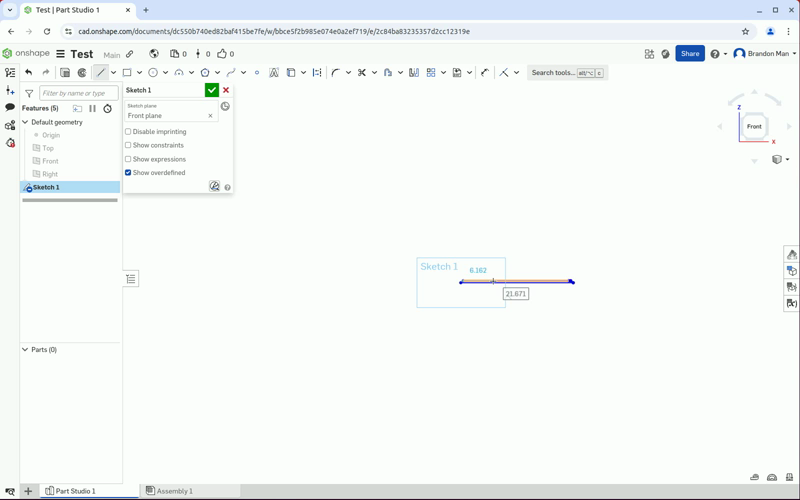
key_down(shift)
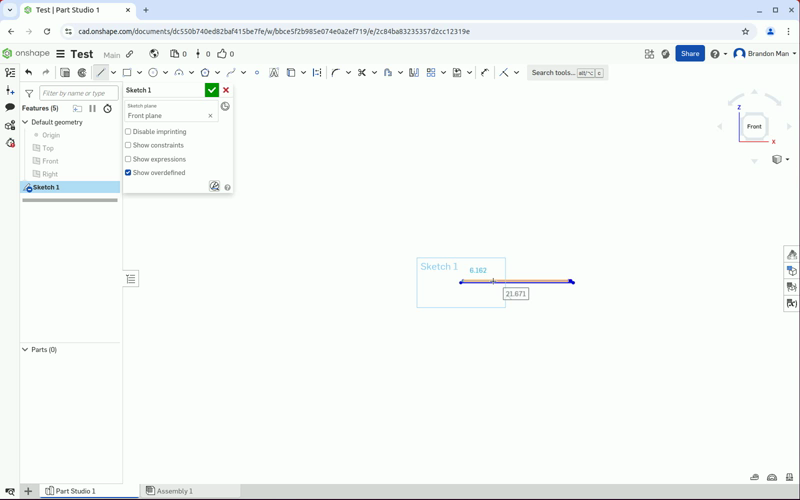
mouse_move(460, 282)
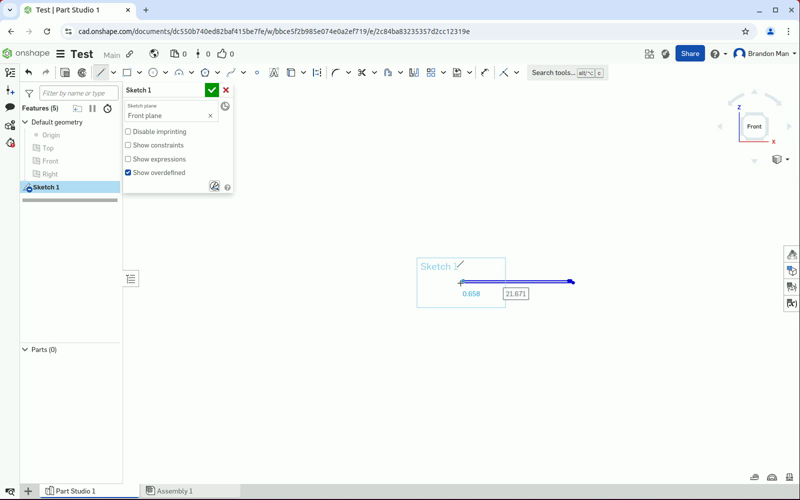
scroll(6)
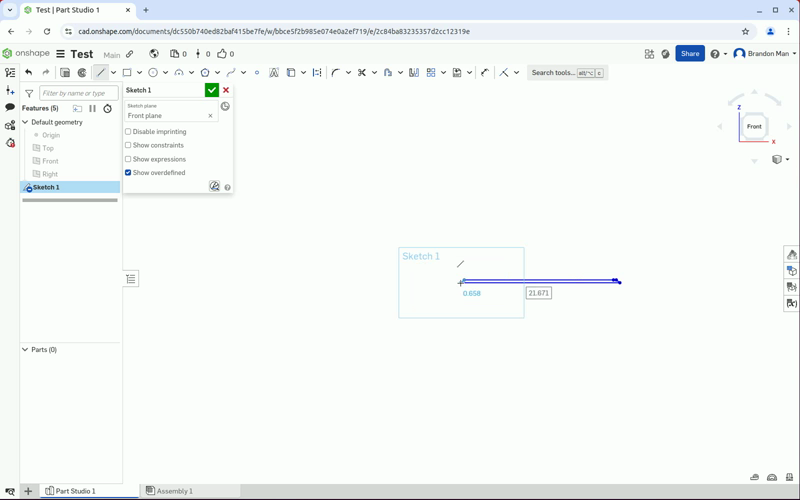
scroll(6)
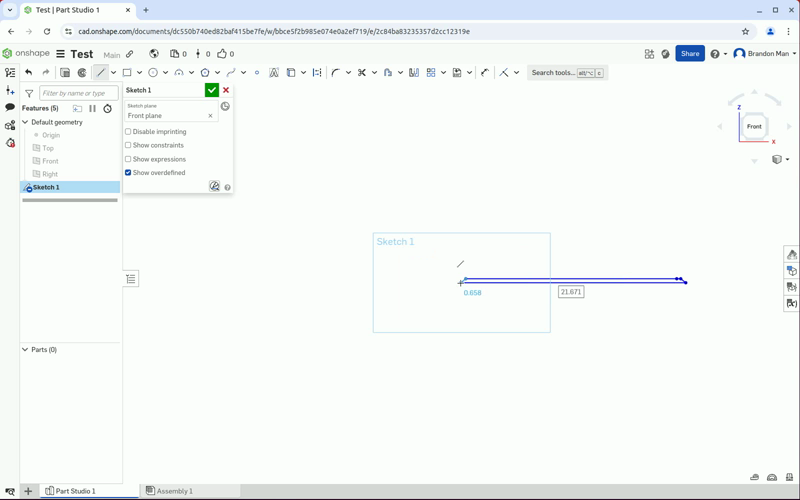
scroll(6)
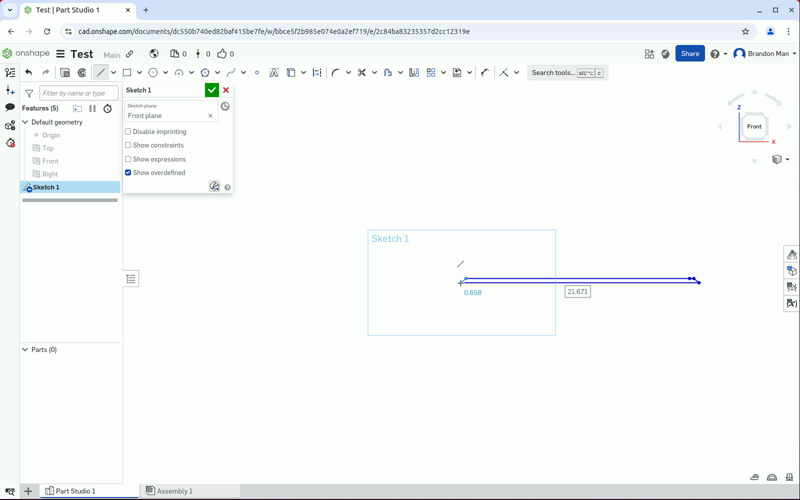
scroll(6)
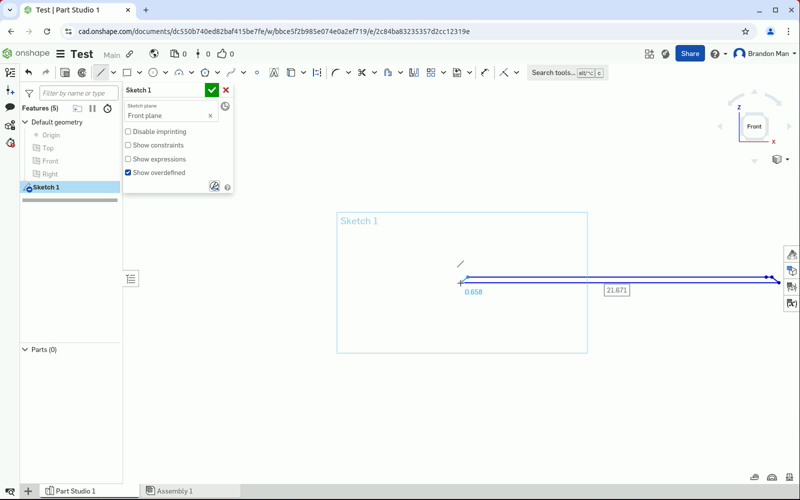
scroll(6)
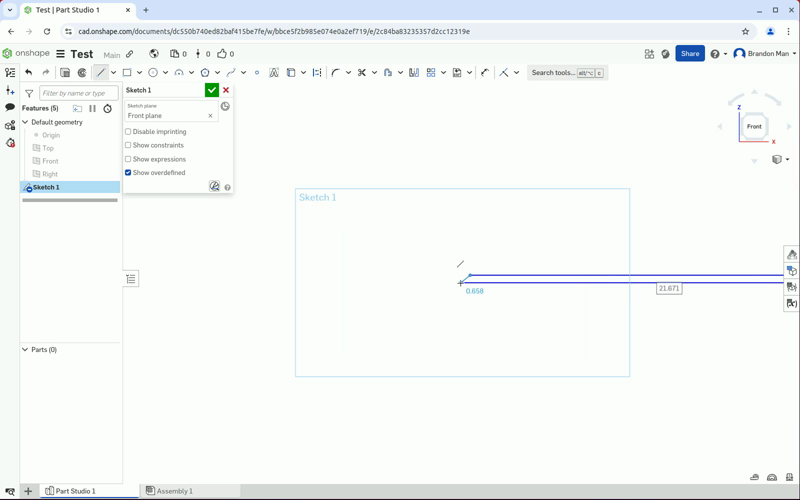
scroll(6)
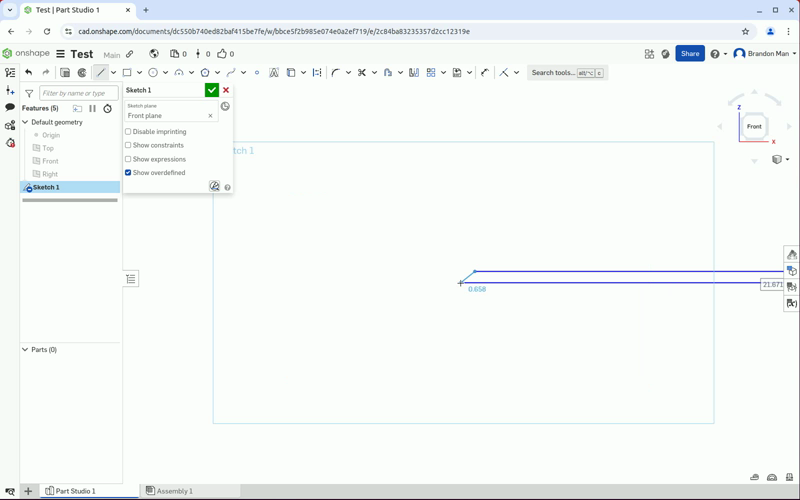
scroll(6)
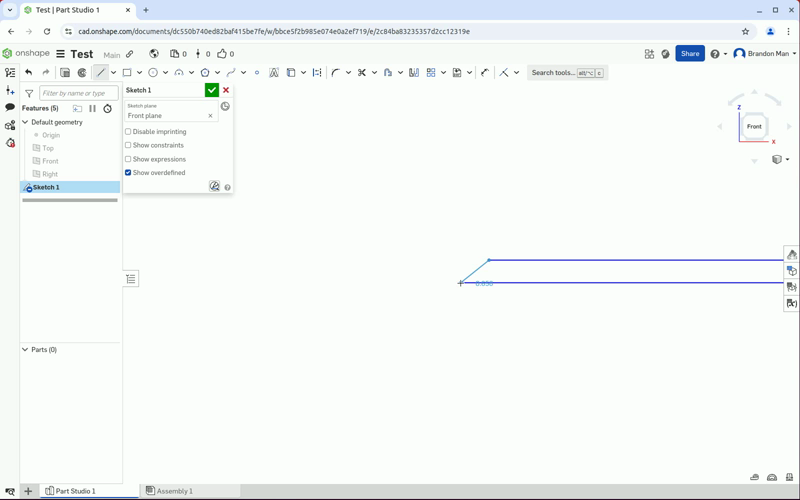
key_up(shift)
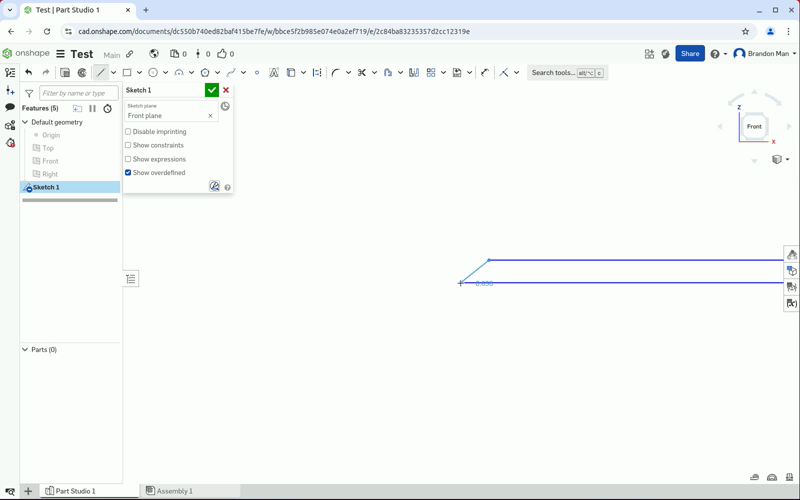
click(460, 282)
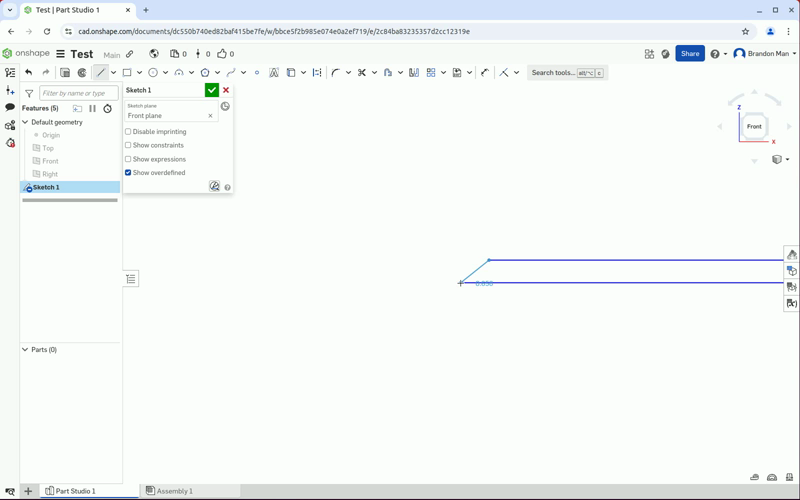
scroll(-6)
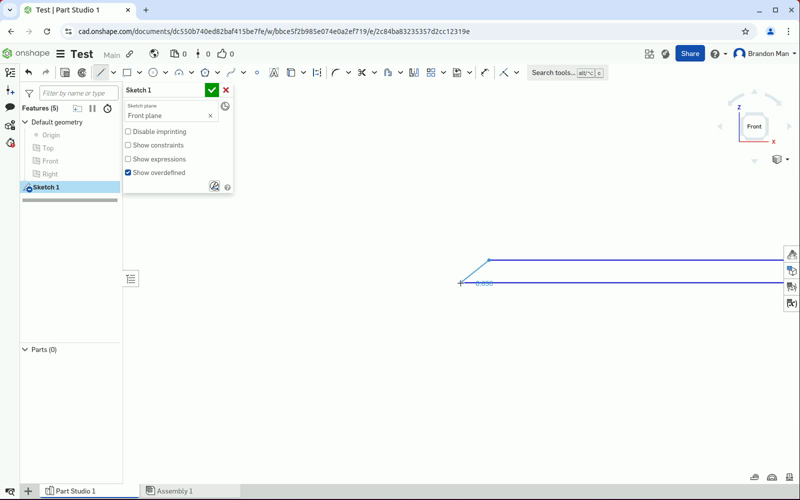
scroll(-6)
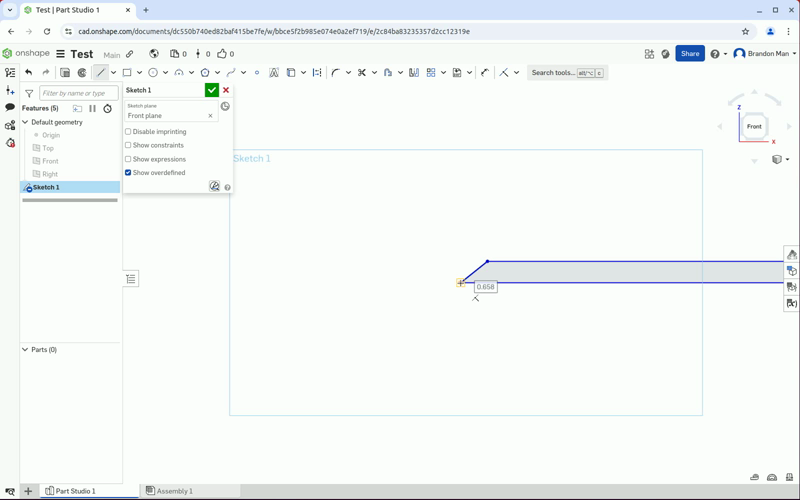
scroll(-6)
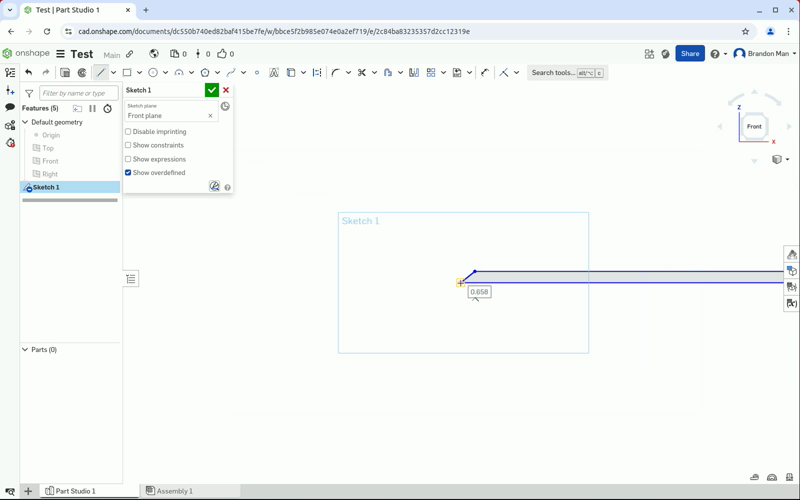
scroll(-6)
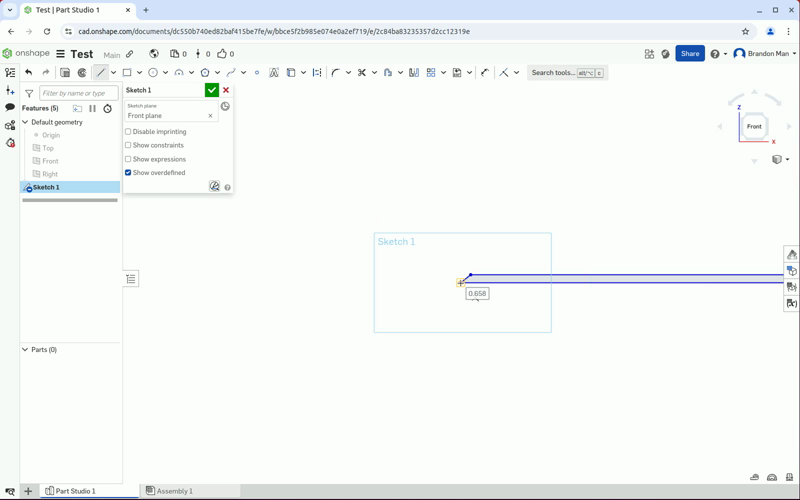
scroll(-6)
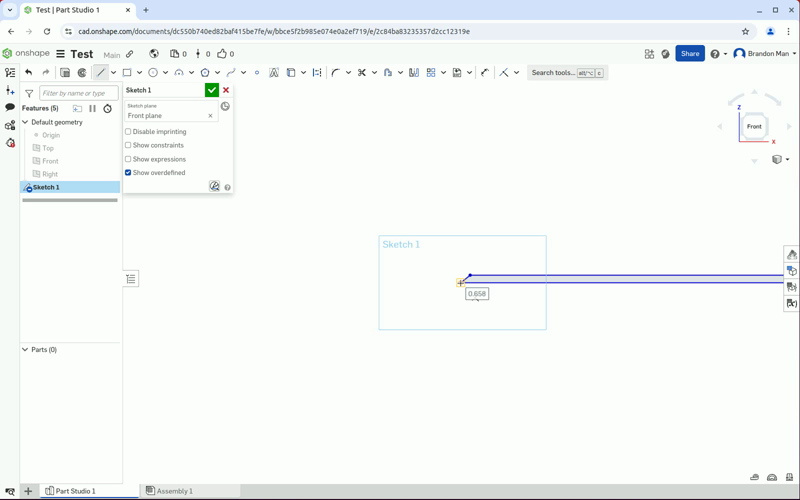
scroll(-6)
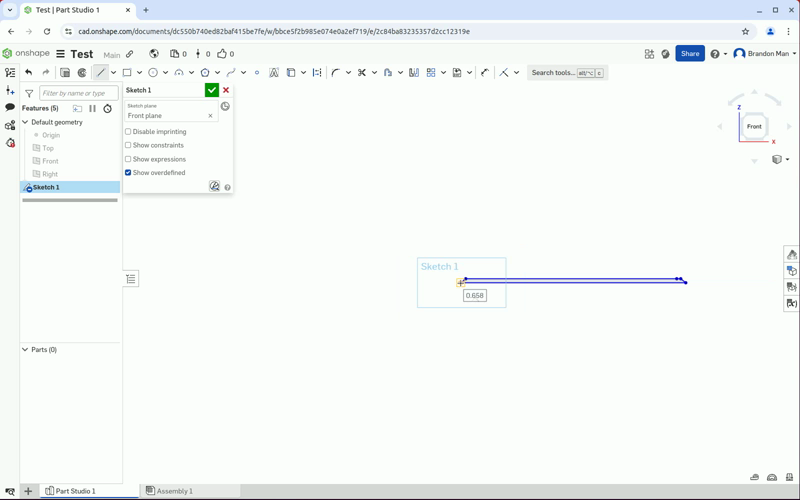
scroll(-6)
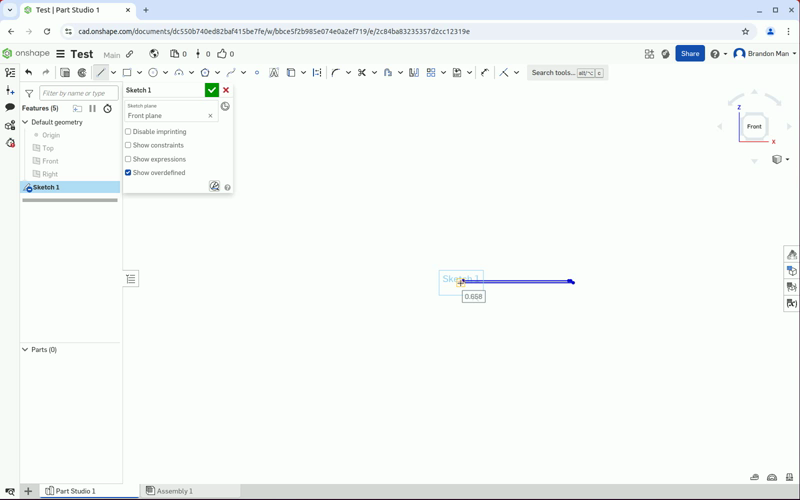
key(esc)
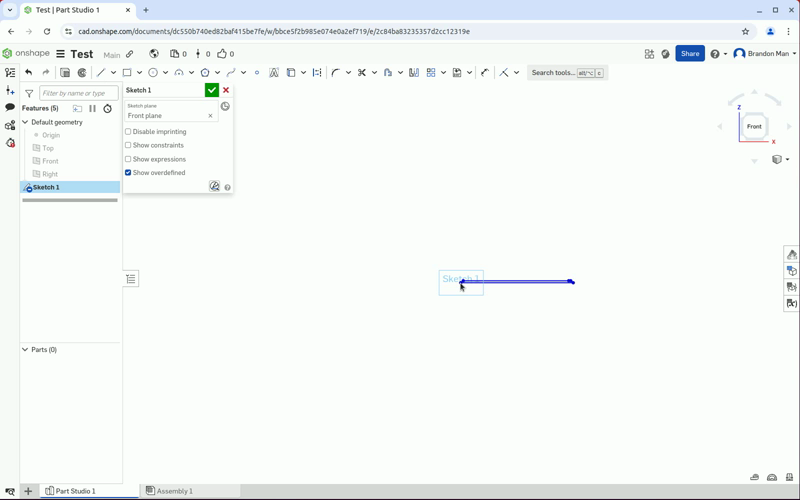
mouse_move(555, 280)
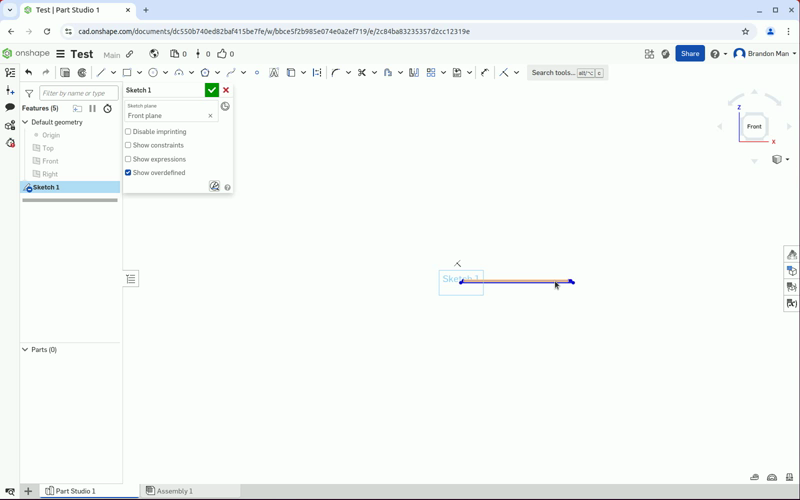
scroll(6)
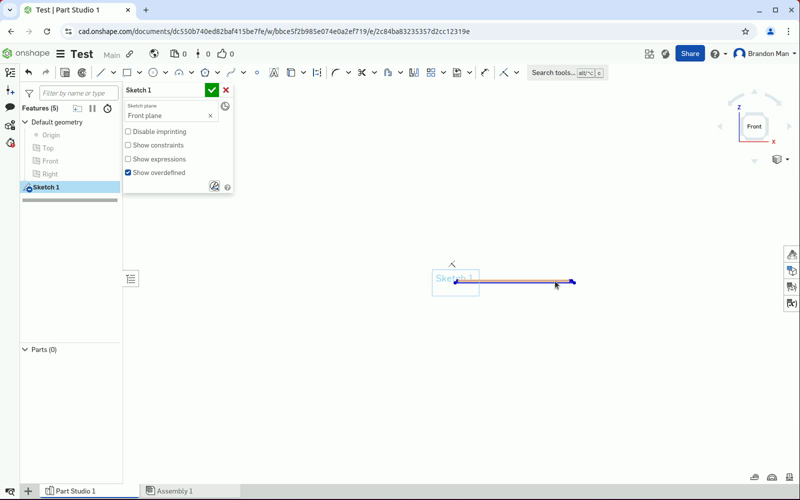
scroll(6)
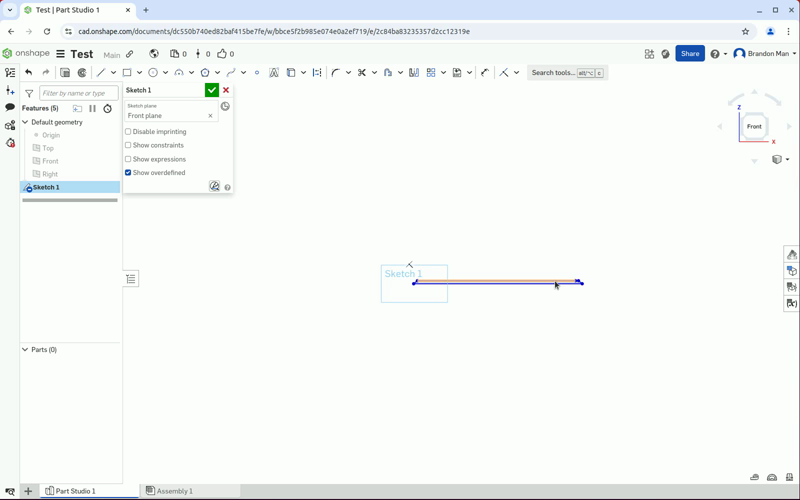
scroll(6)
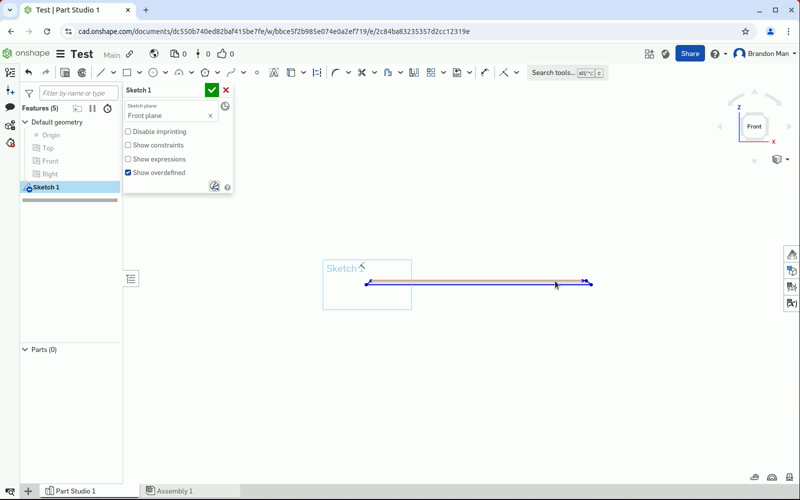
scroll(6)
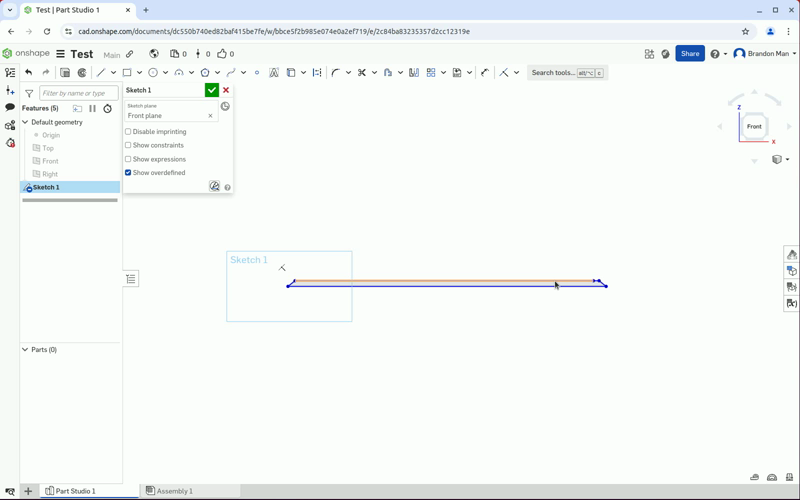
scroll(6)
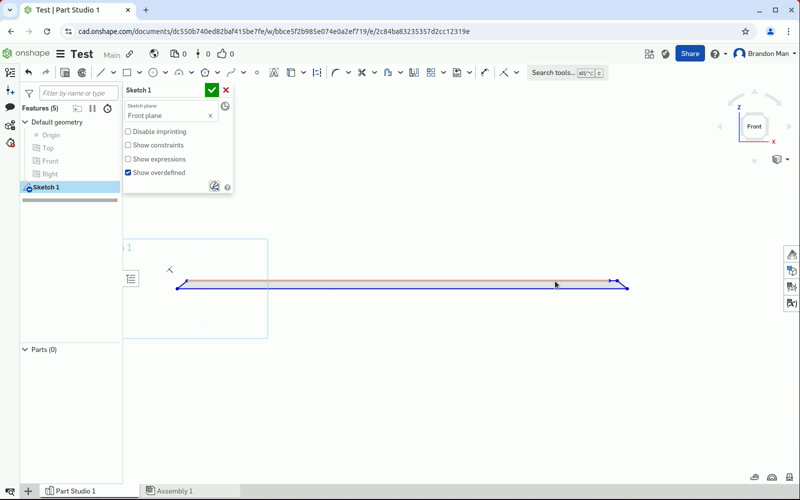
scroll(6)
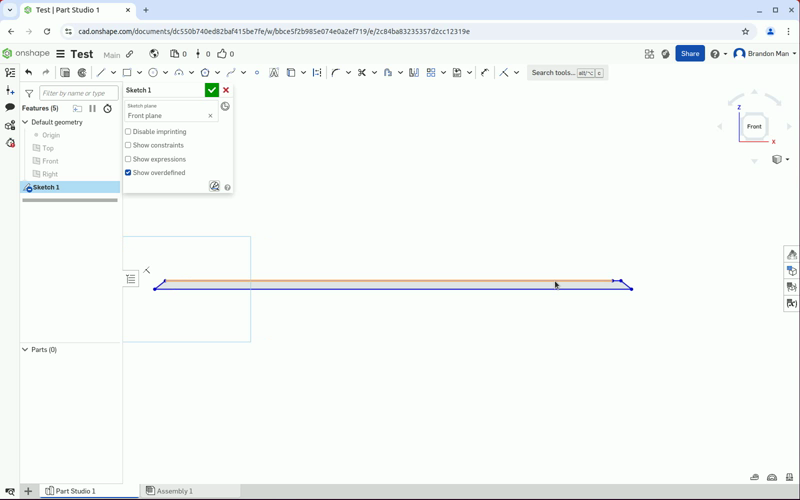
scroll(6)
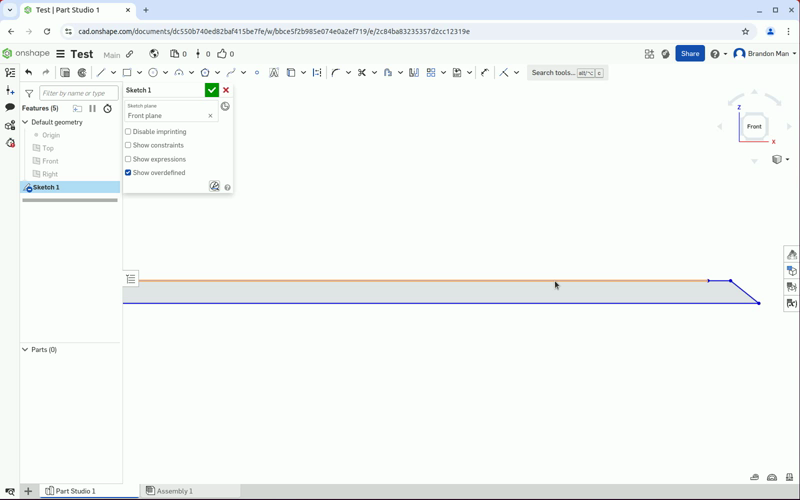
click(555, 280)
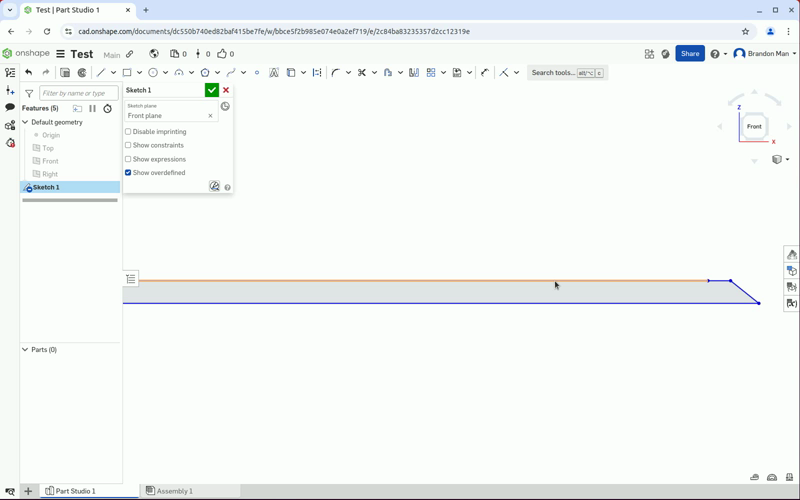
scroll(-6)
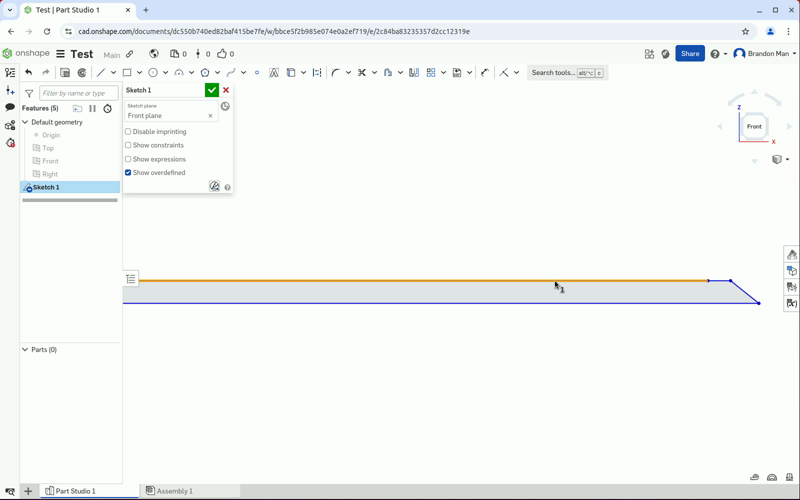
scroll(-6)
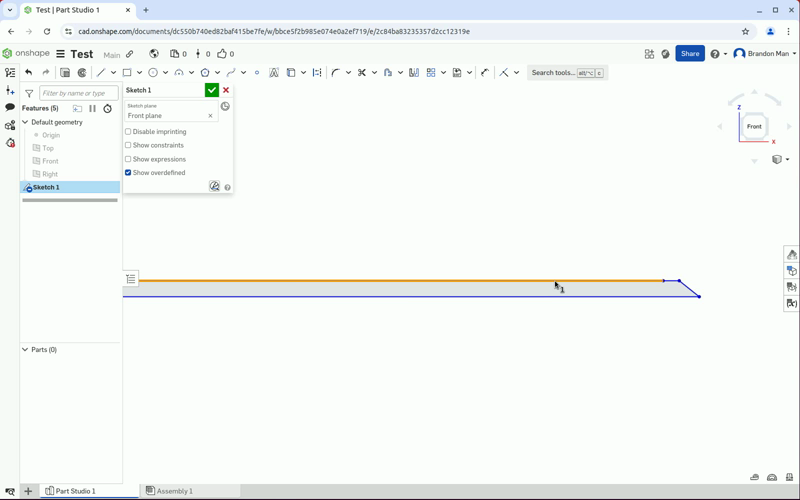
scroll(-6)
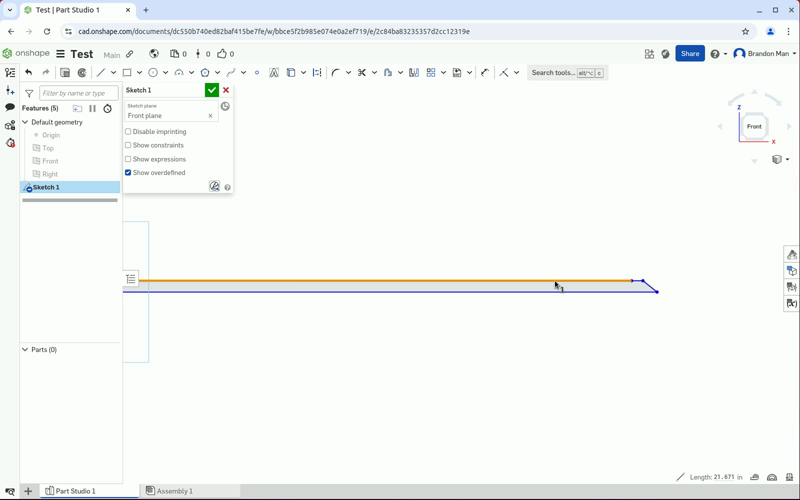
scroll(-6)
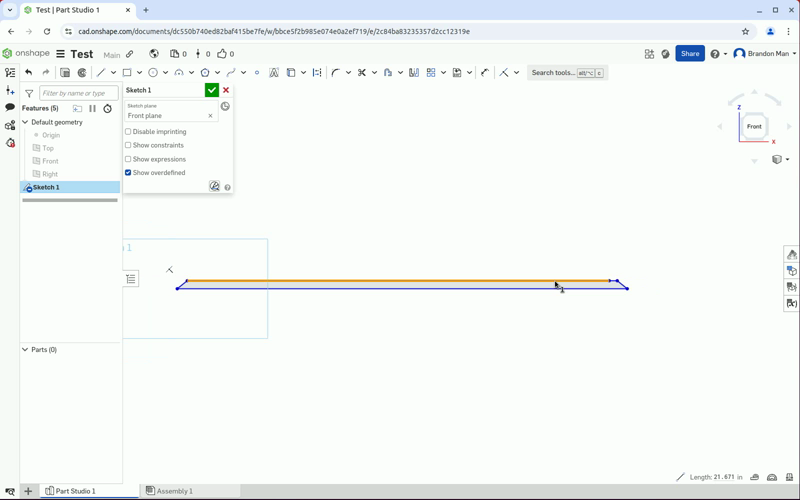
scroll(-6)
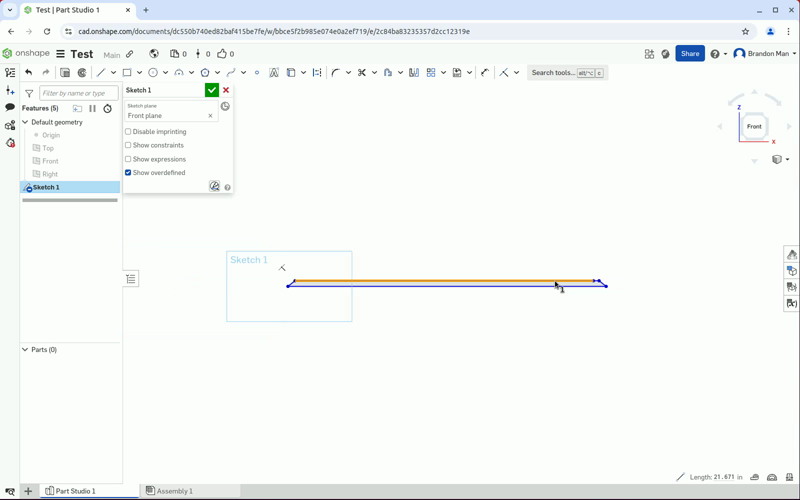
scroll(-6)
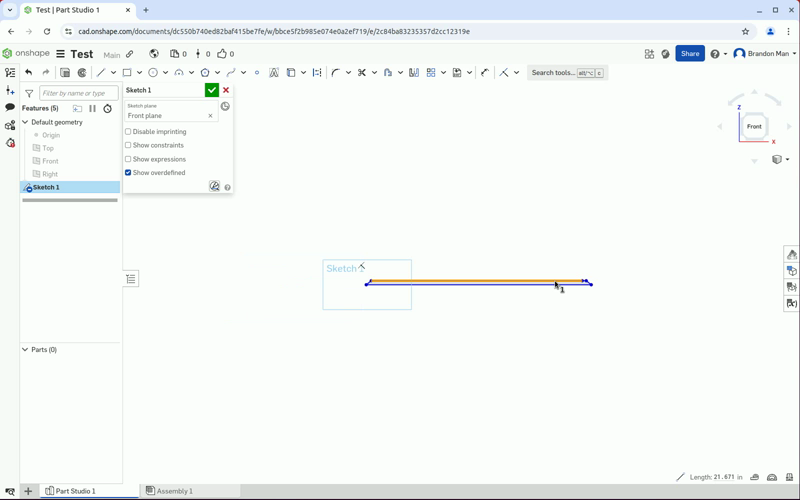
scroll(-6)
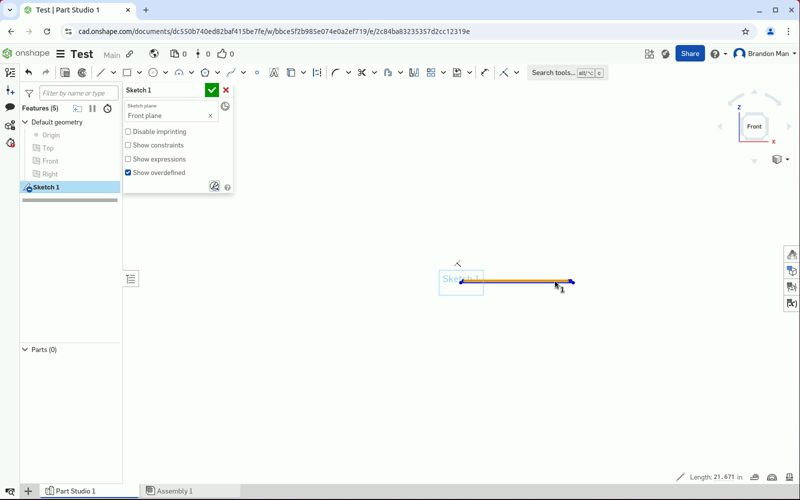
mouse_move(73, 352)
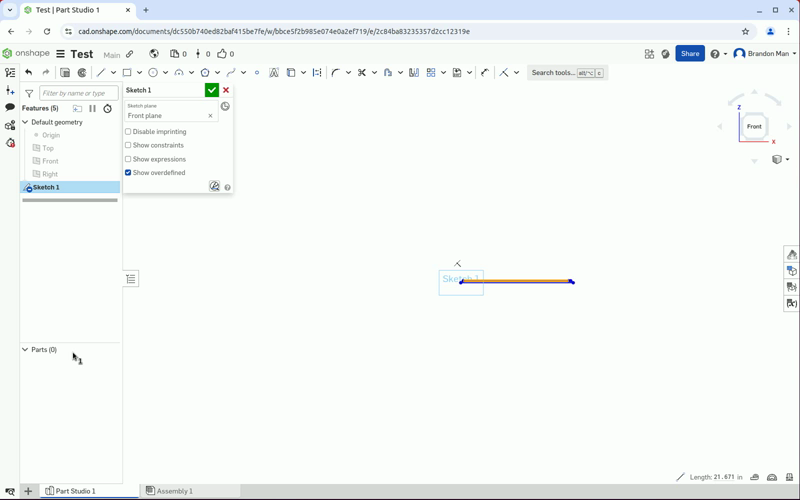
key(shift+y)
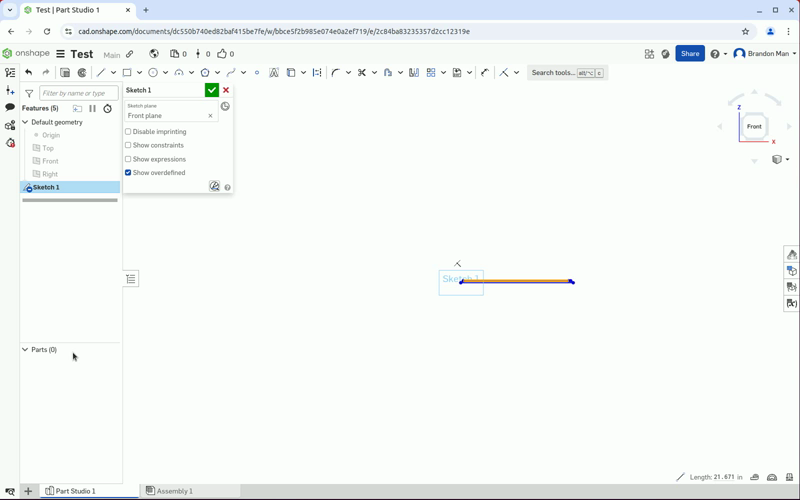
key(shift+e)
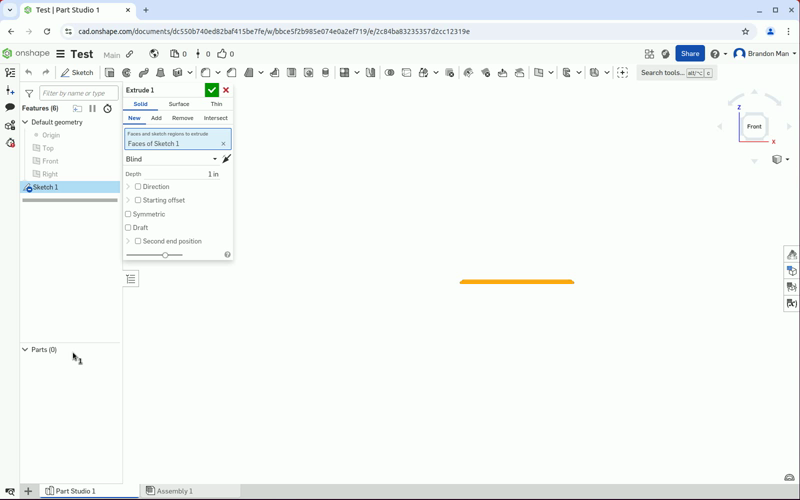
mouse_move(143, 106)
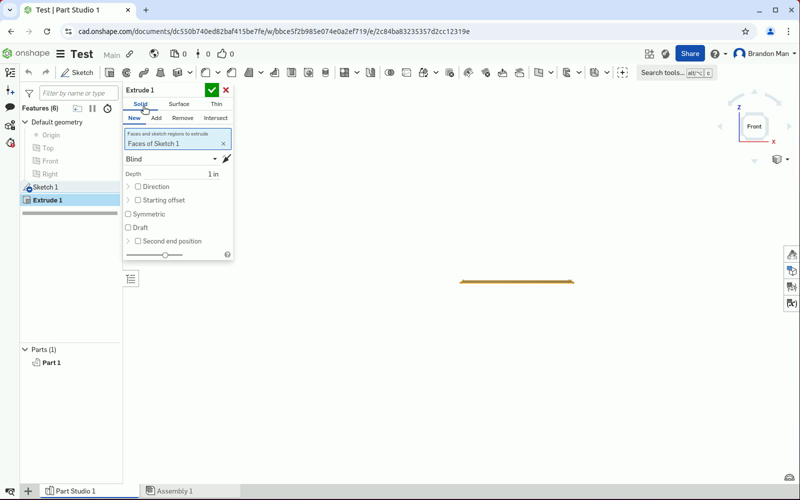
click(143, 106)
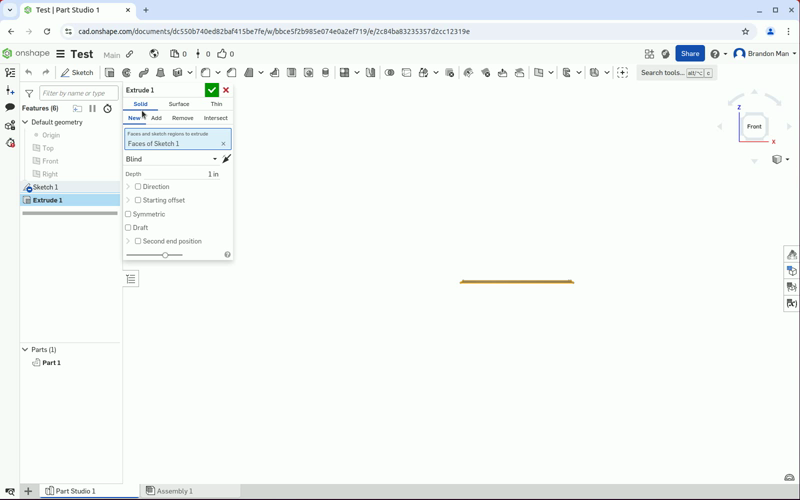
mouse_move(137, 120)
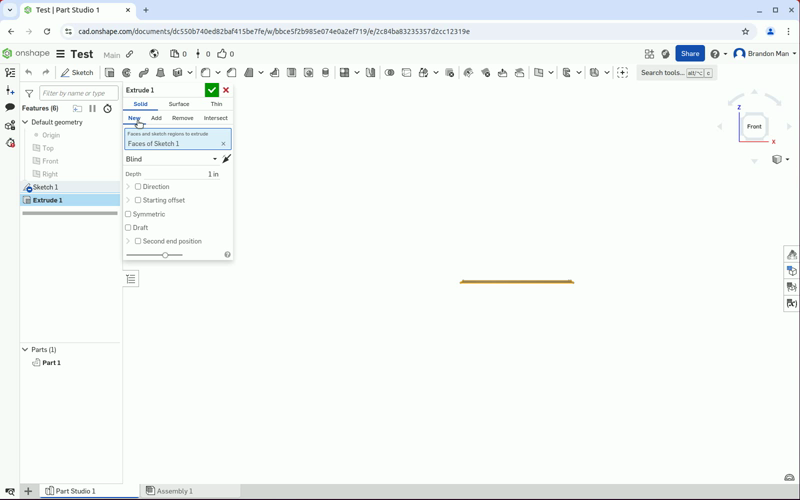
click(137, 120)
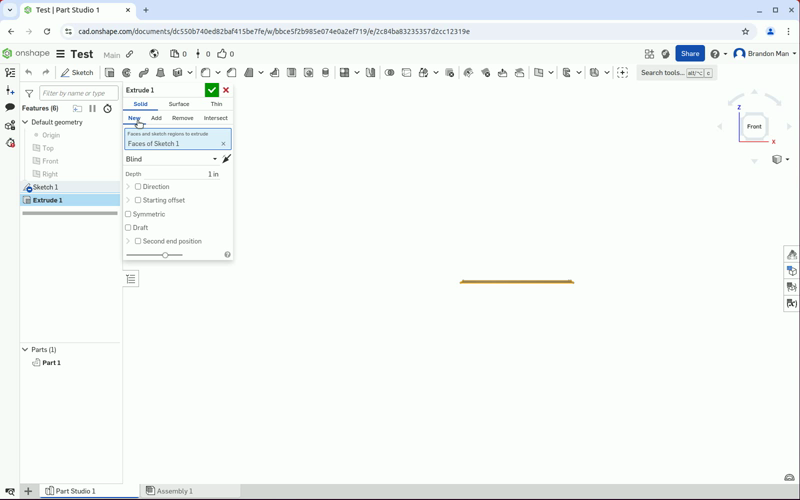
key(tab, 4)
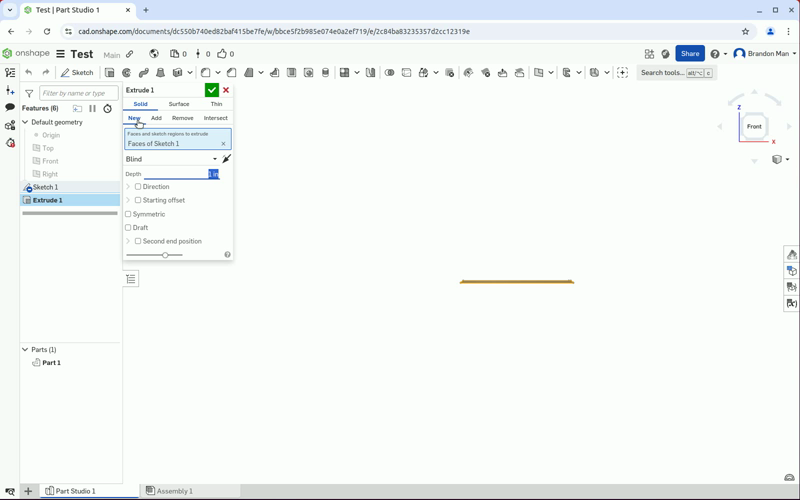
text(0.241)
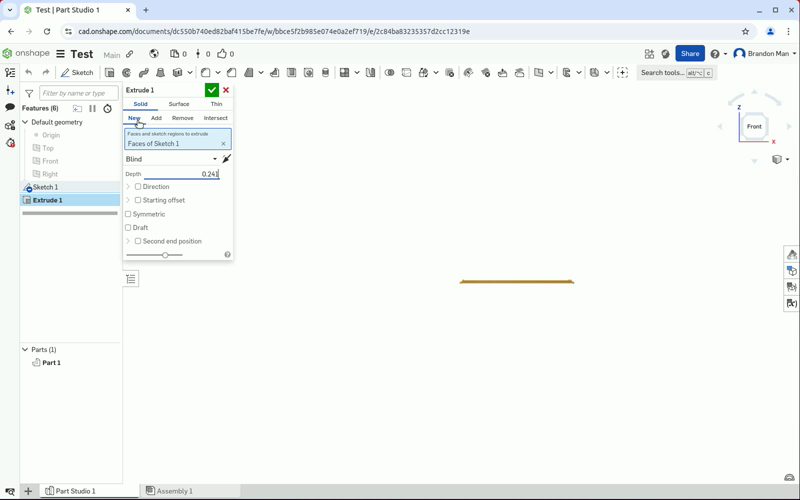
key(enter)
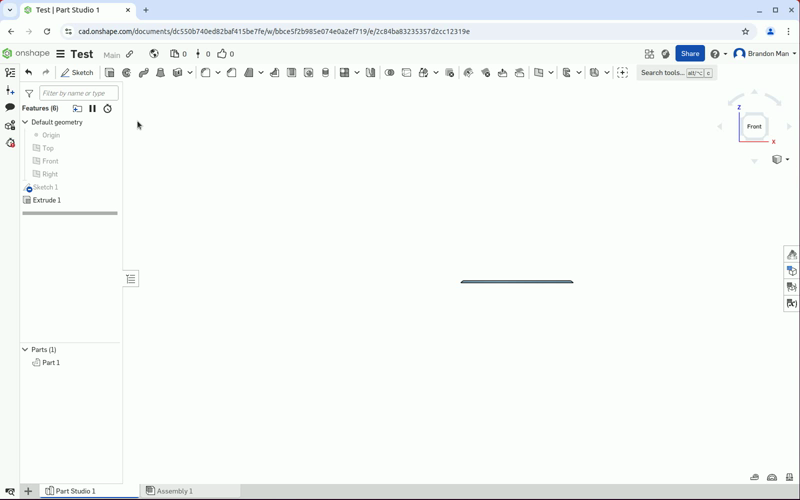
key(shift+h)
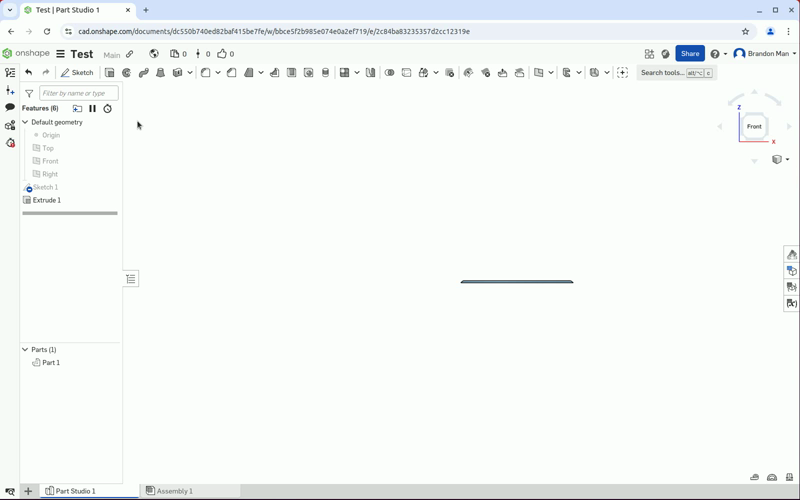
key(shift+h)
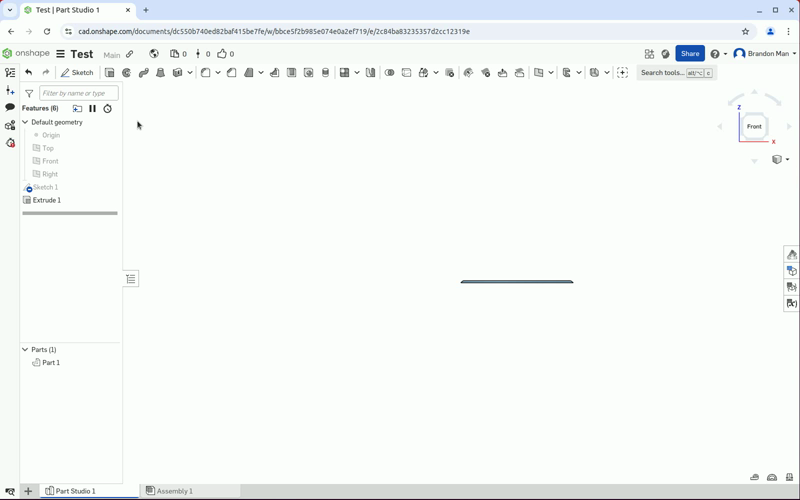
mouse_move(73, 189)
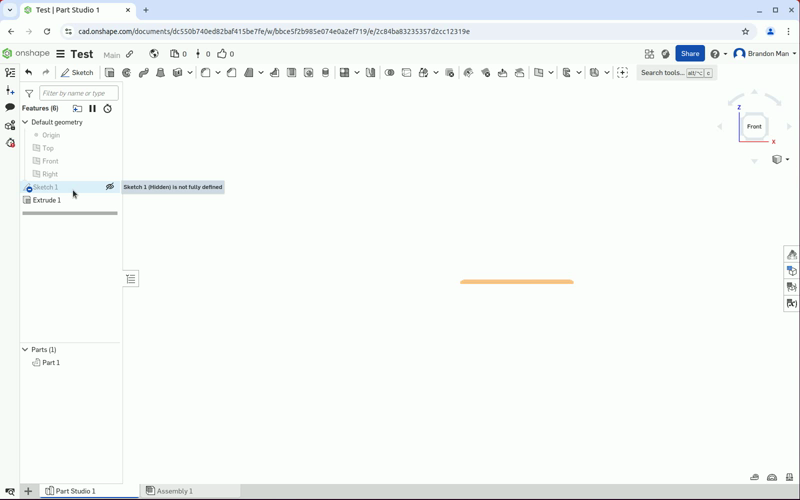
click(73, 189)
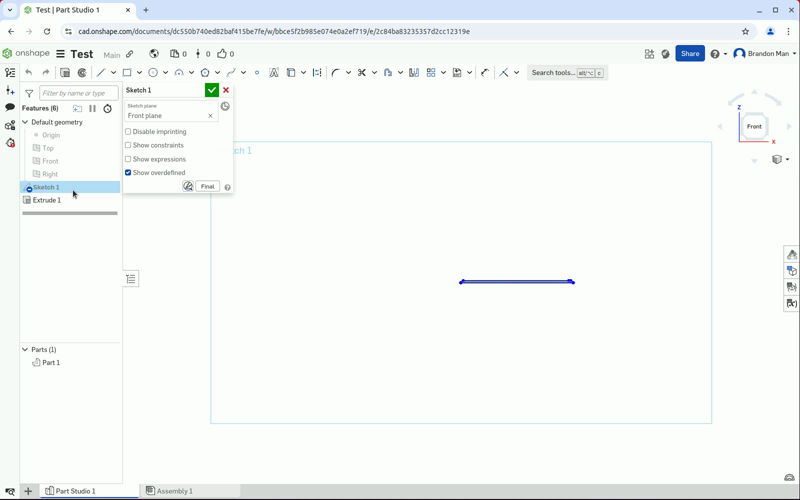
mouse_move(229, 92)
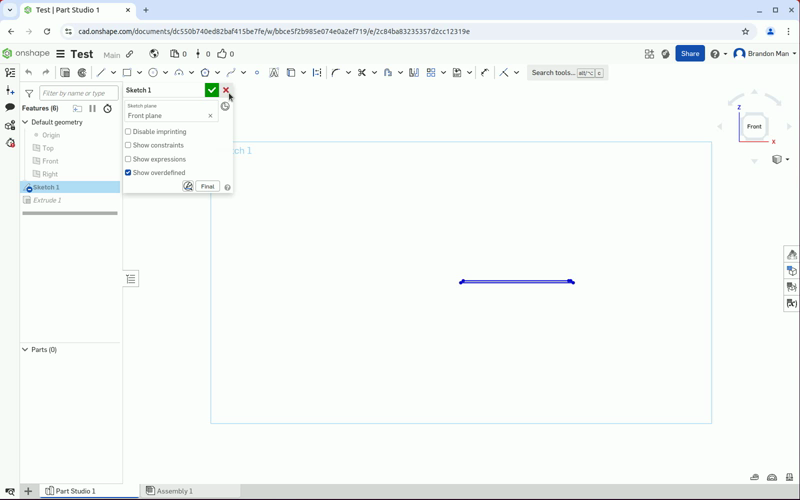
click(229, 92)
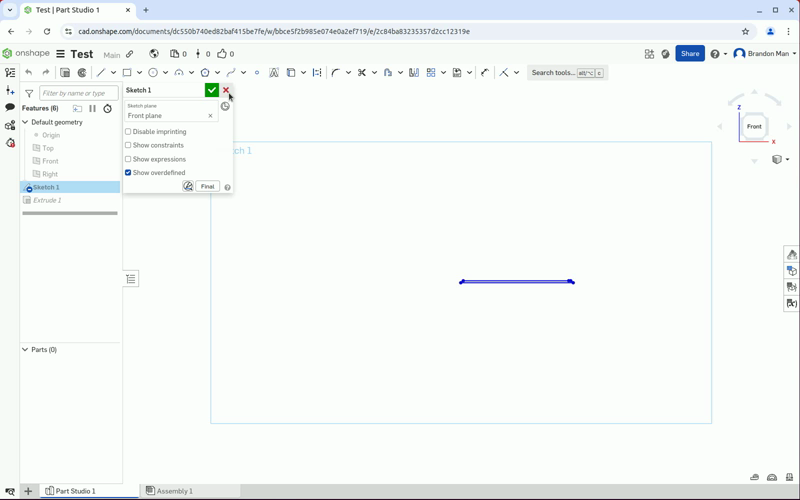
key(shift+s)
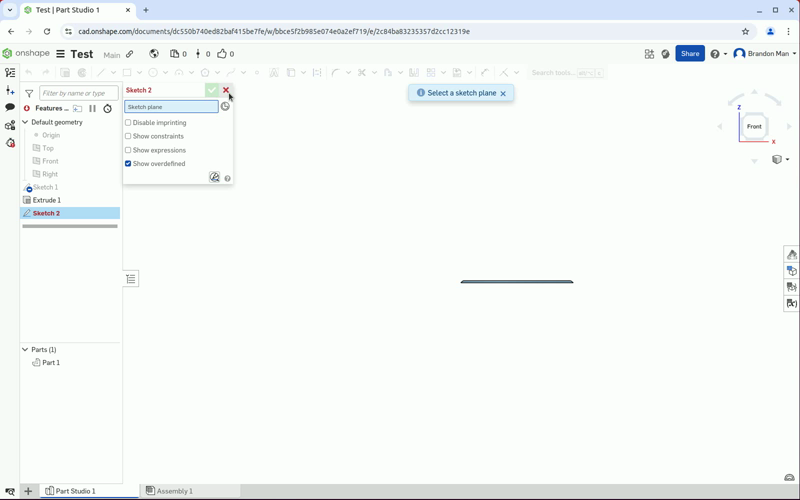
mouse_move(73, 163)
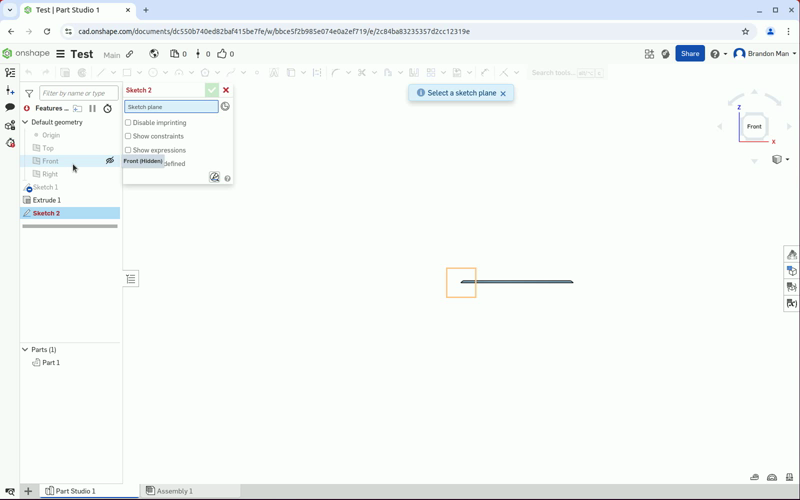
click(73, 163)
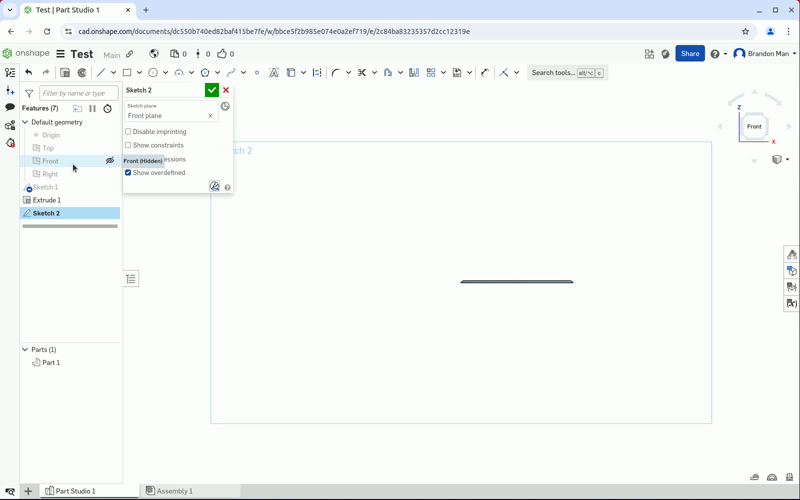
mouse_move(73, 352)
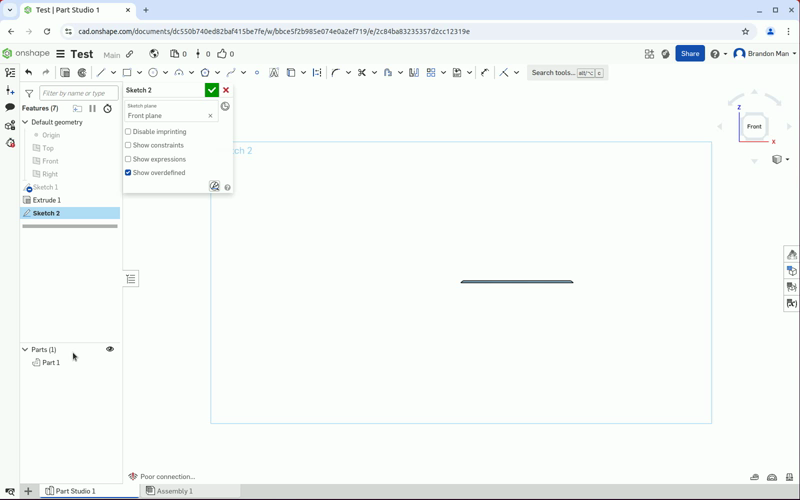
key(y)
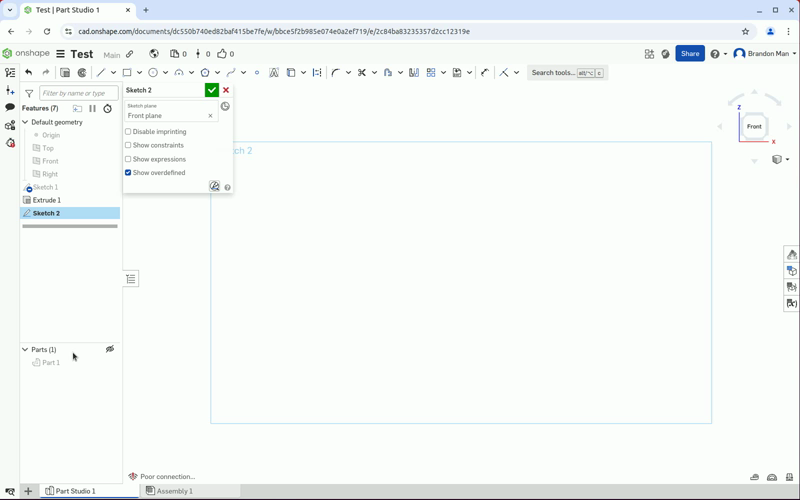
key(l)
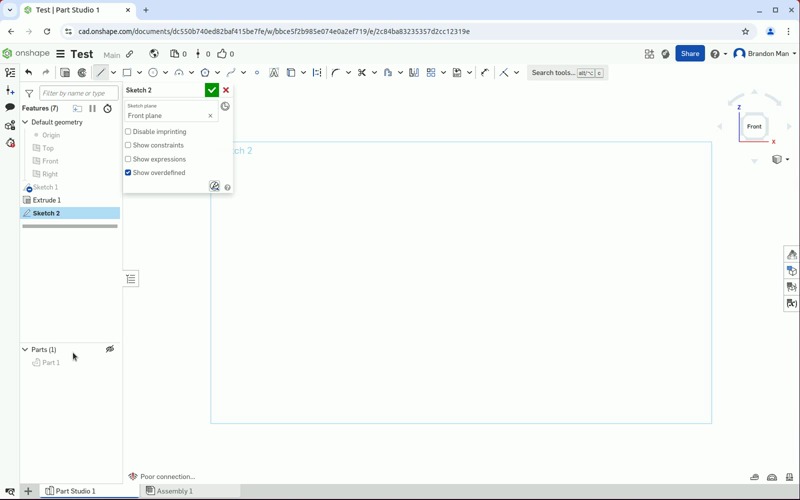
key_down(shift)
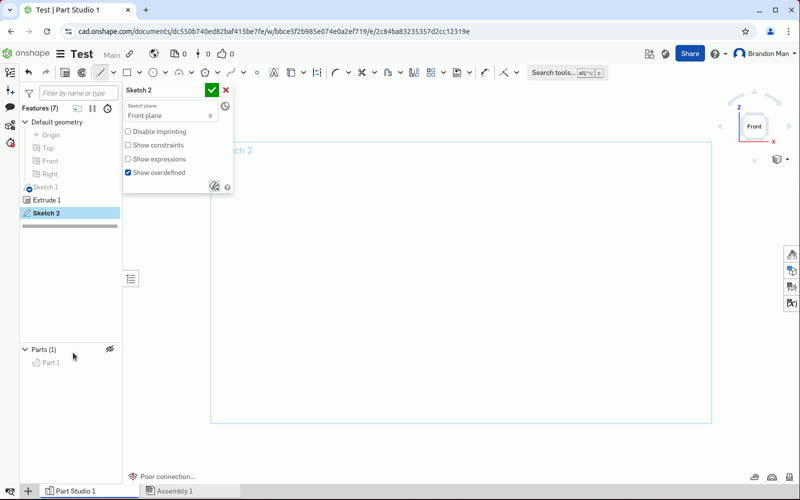
mouse_move(570, 280)
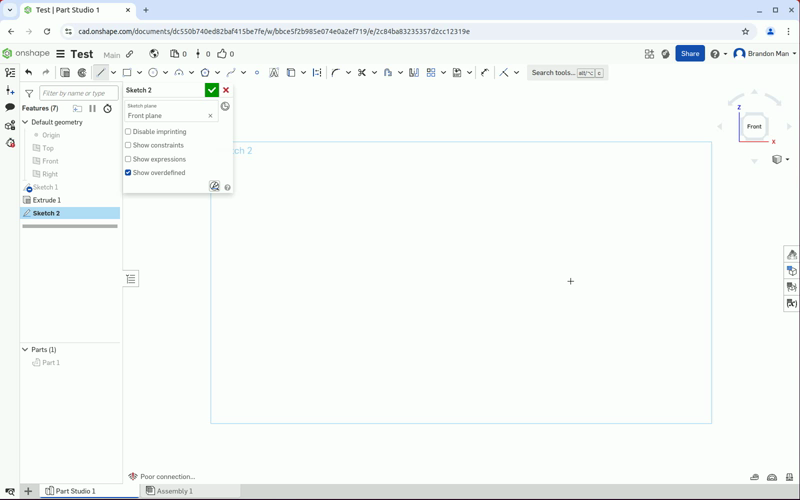
click(570, 280)
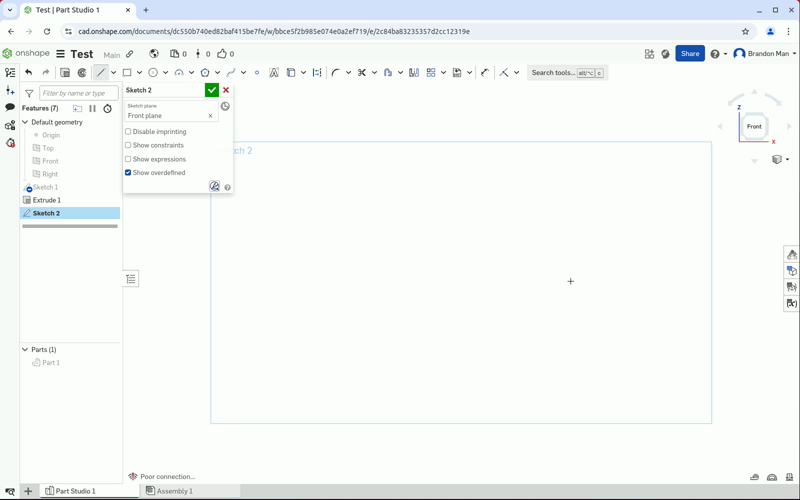
key_up(shift)
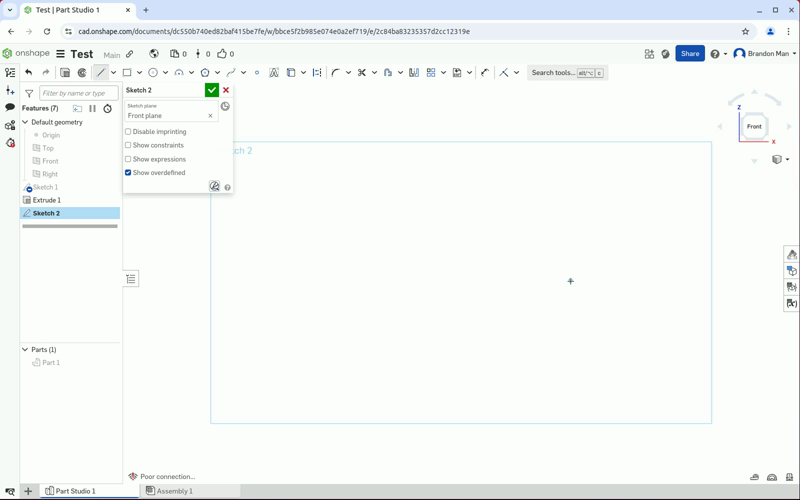
key_down(shift)
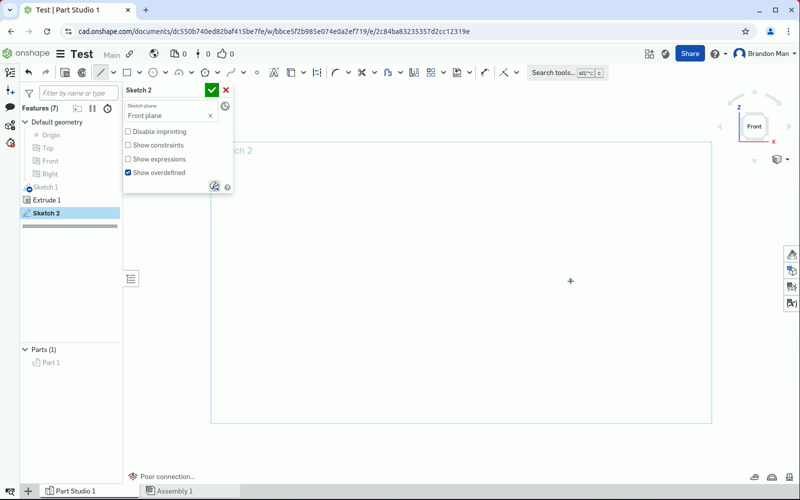
mouse_move(589, 280)
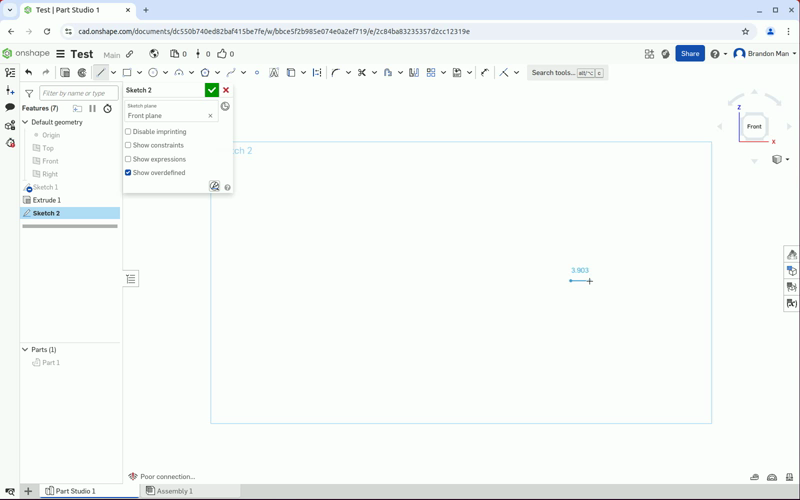
mouse_move(572, 282)
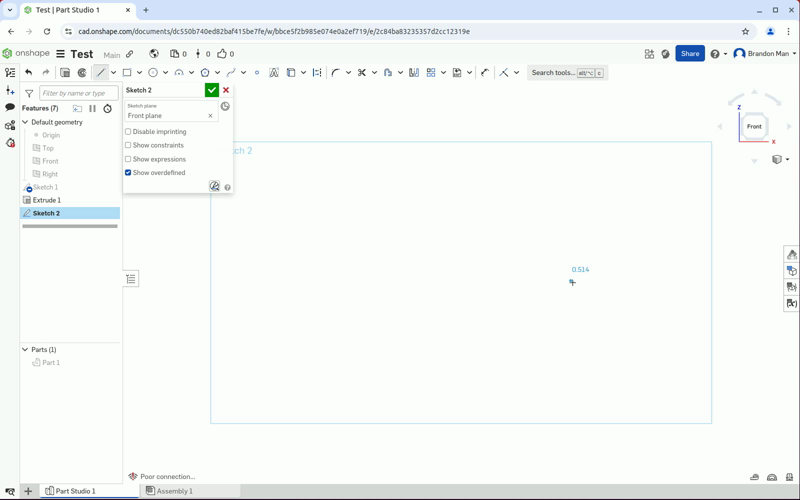
scroll(6)
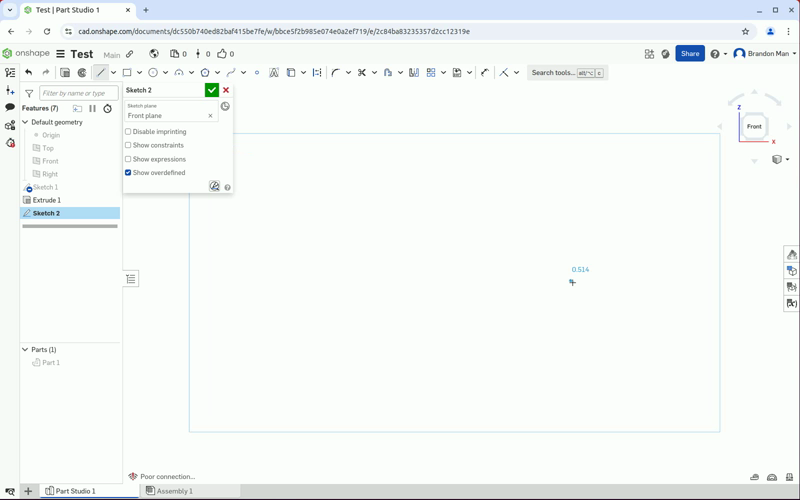
scroll(6)
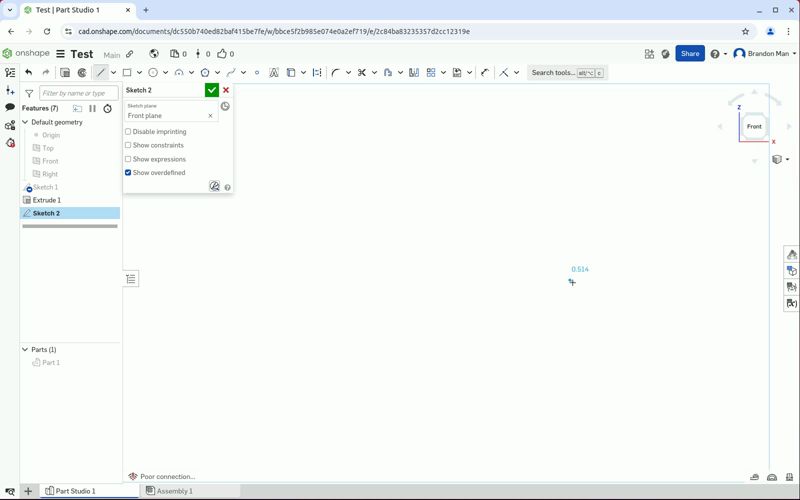
scroll(6)
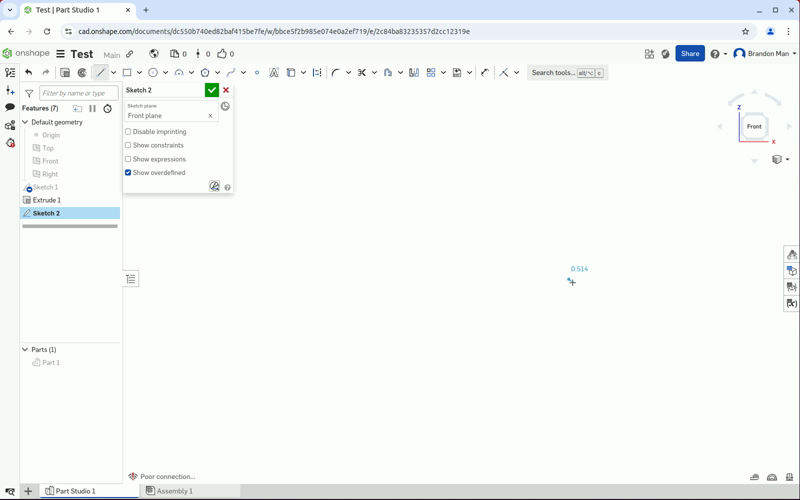
scroll(6)
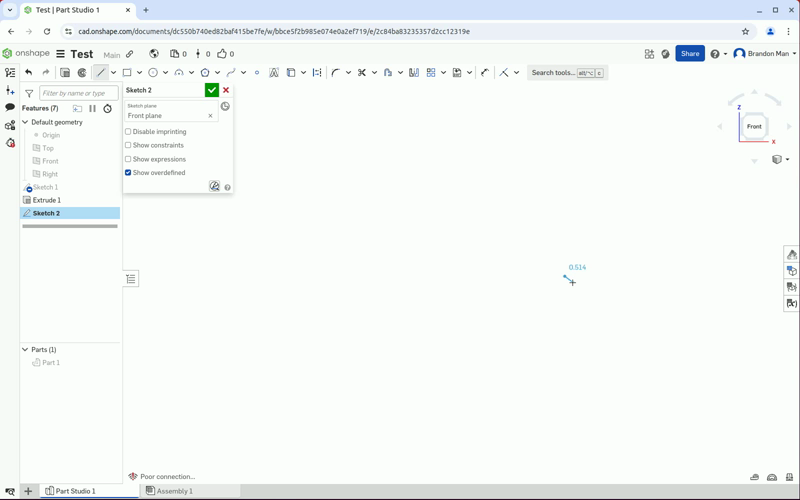
scroll(6)
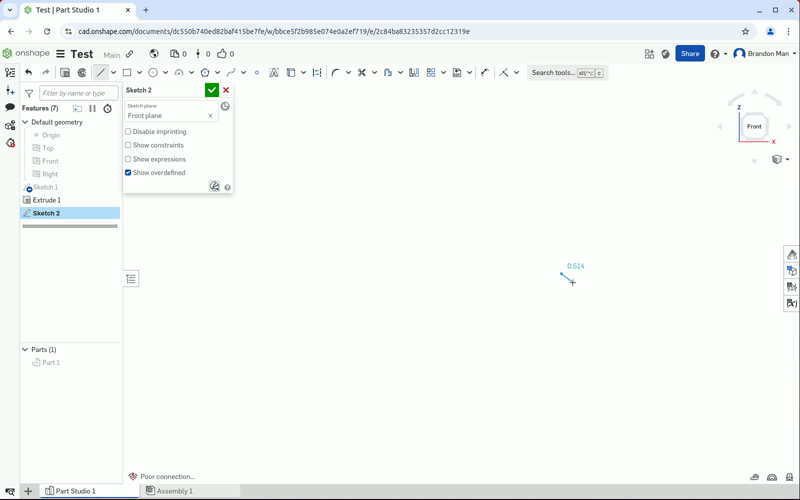
scroll(6)
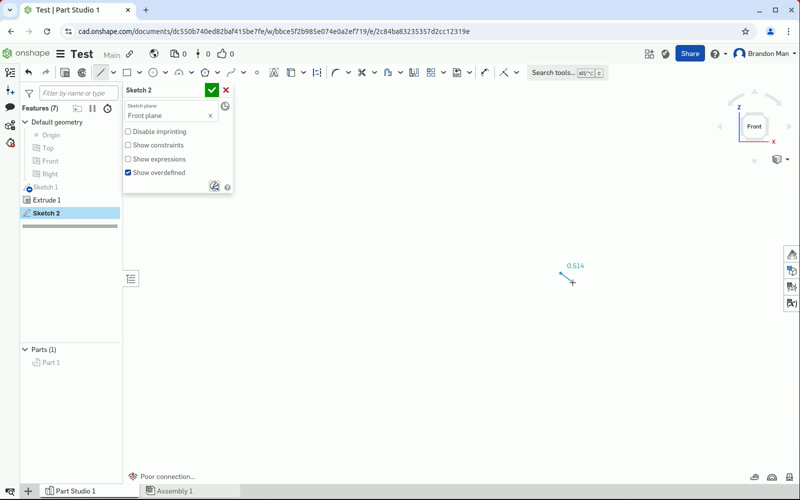
scroll(6)
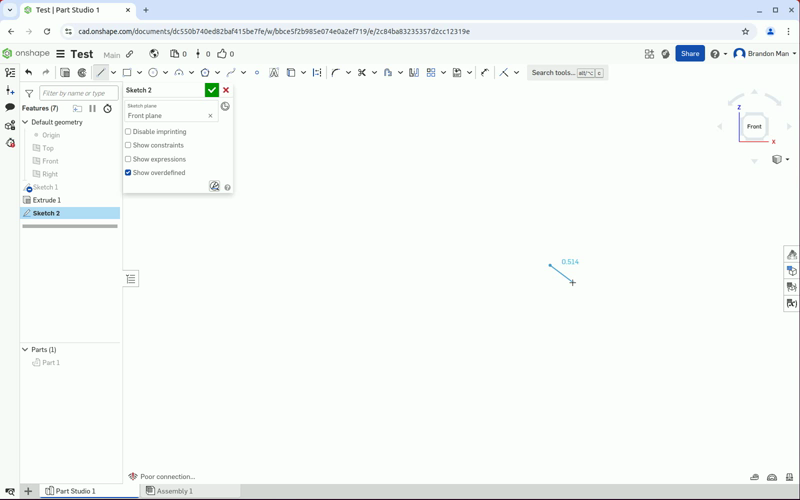
click(572, 282)
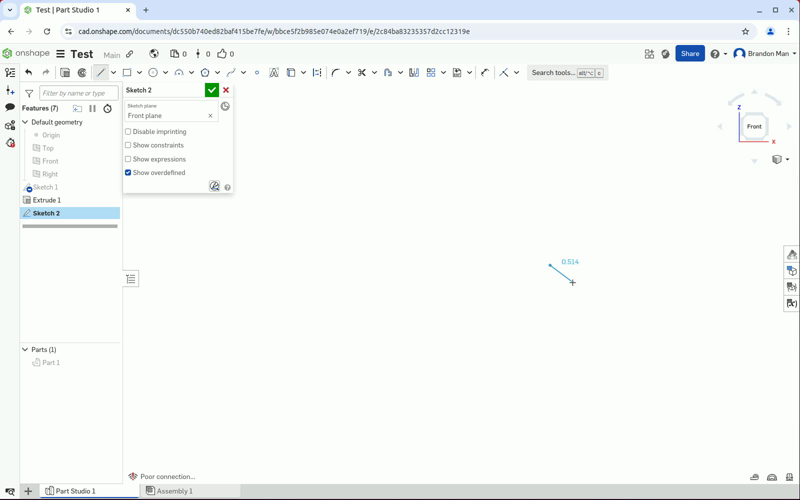
scroll(-6)
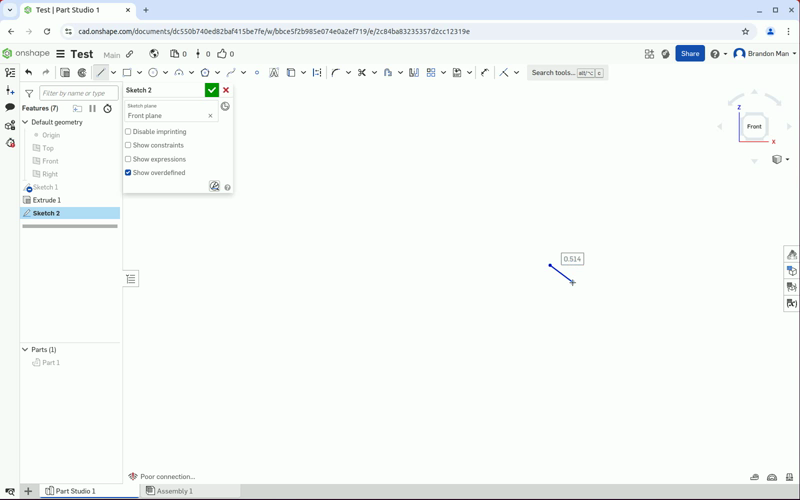
scroll(-6)
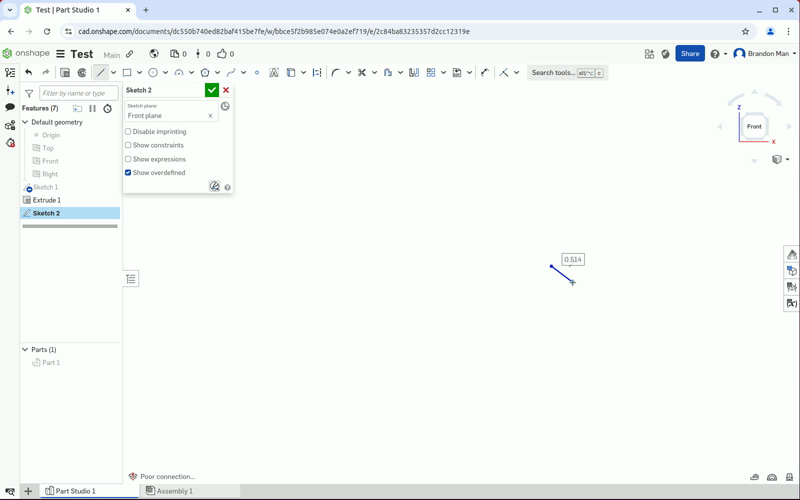
scroll(-6)
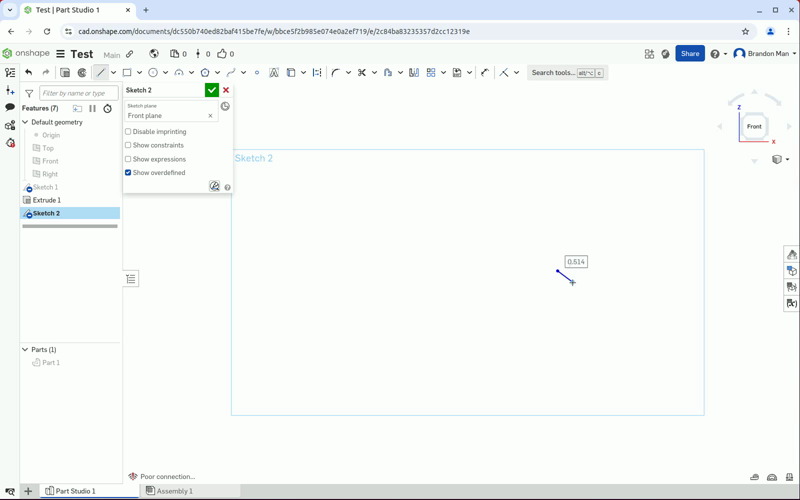
scroll(-6)
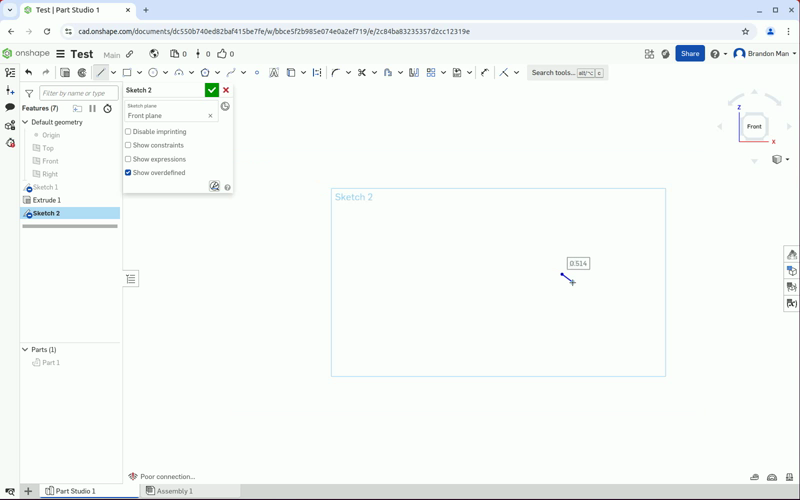
scroll(-6)
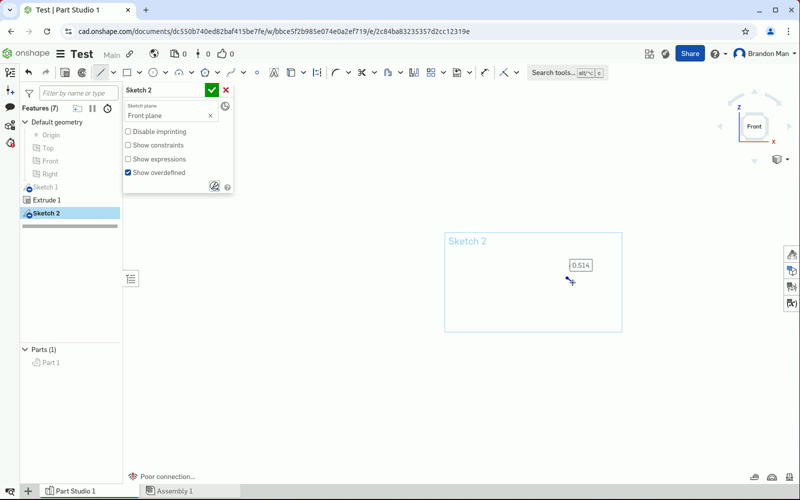
scroll(-6)
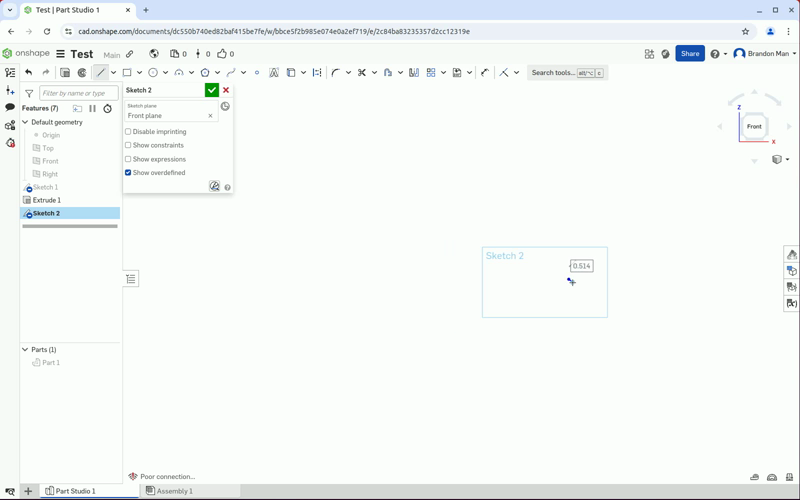
scroll(-6)
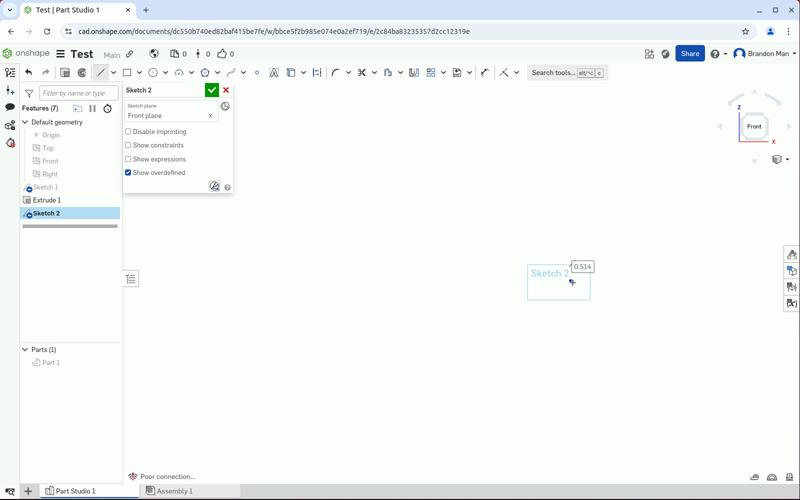
key_up(shift)
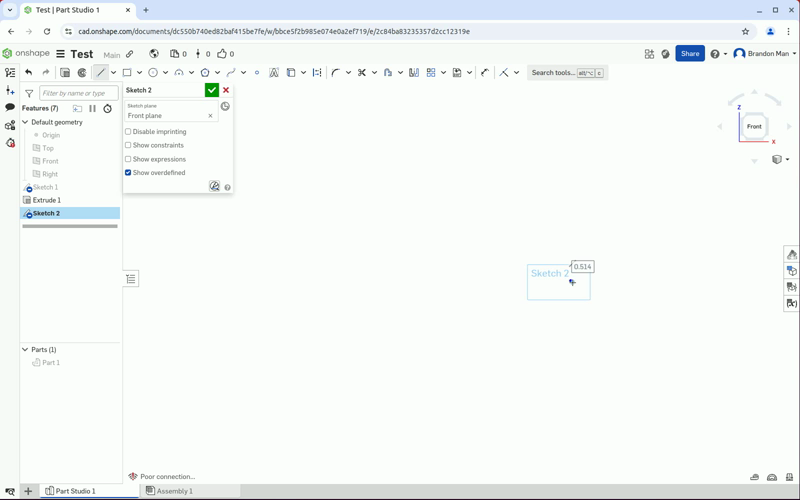
key_down(shift)
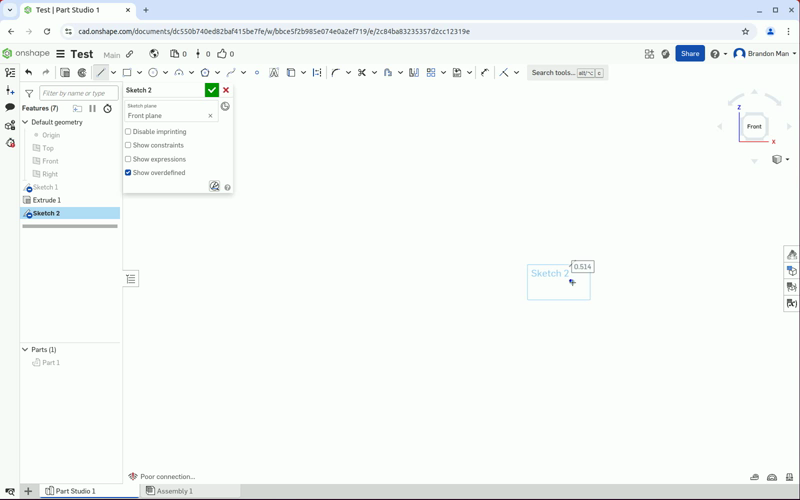
mouse_move(572, 194)
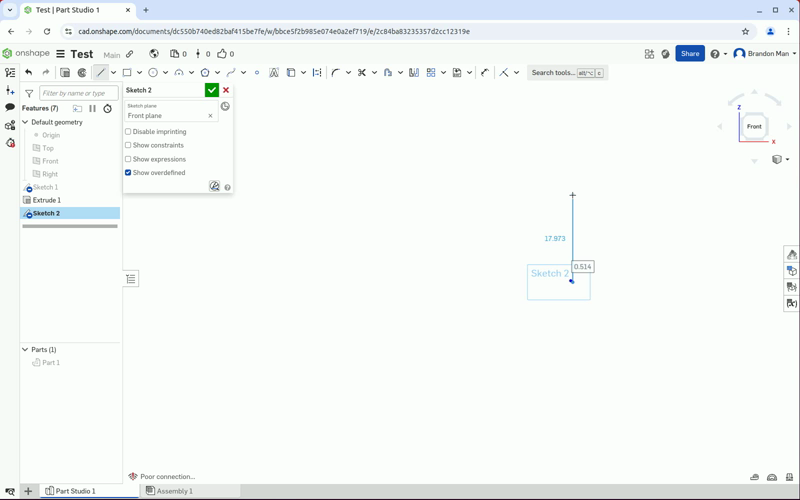
click(572, 194)
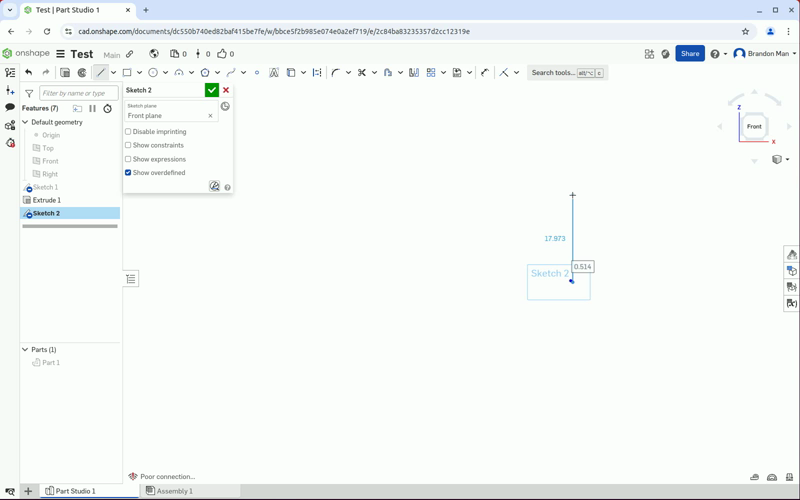
key_up(shift)
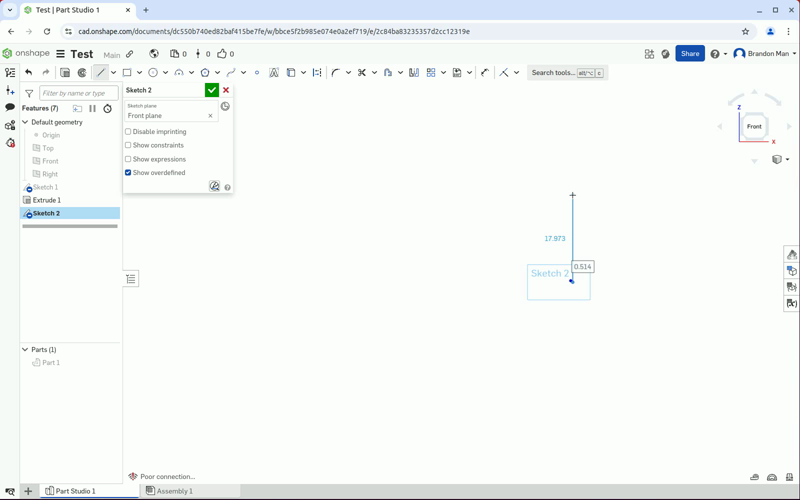
key_down(shift)
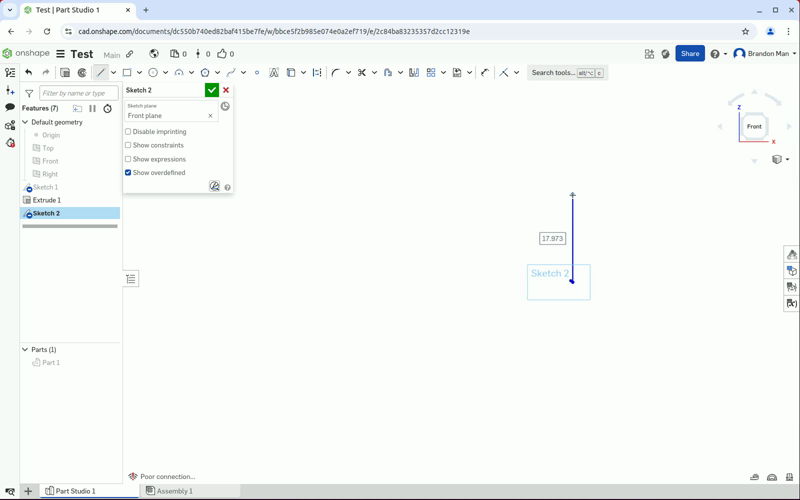
mouse_move(589, 194)
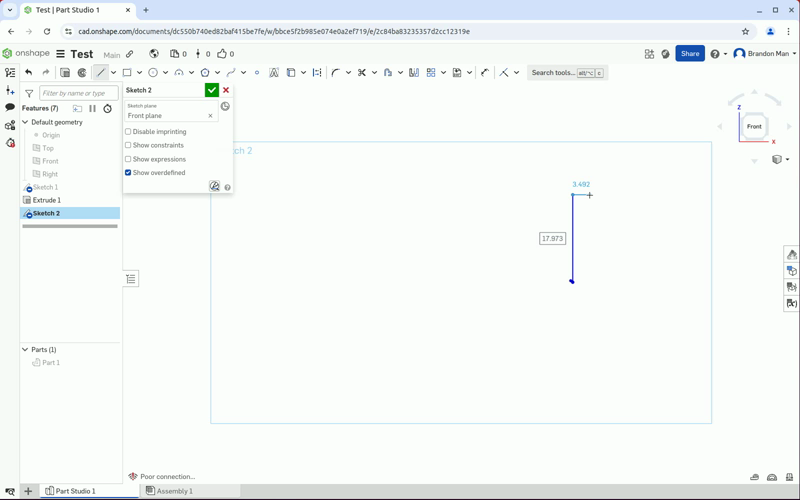
mouse_move(570, 196)
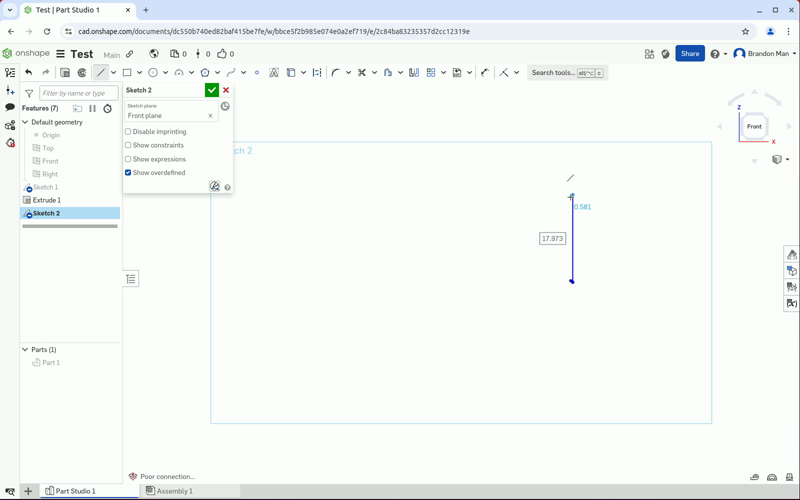
scroll(6)
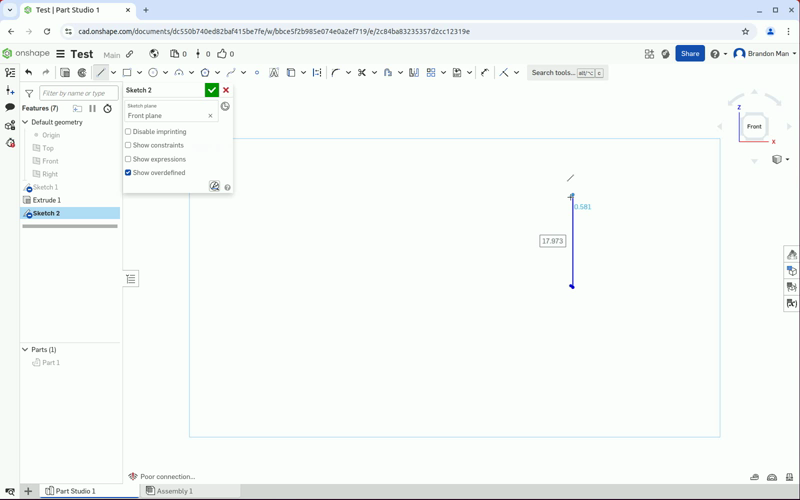
scroll(6)
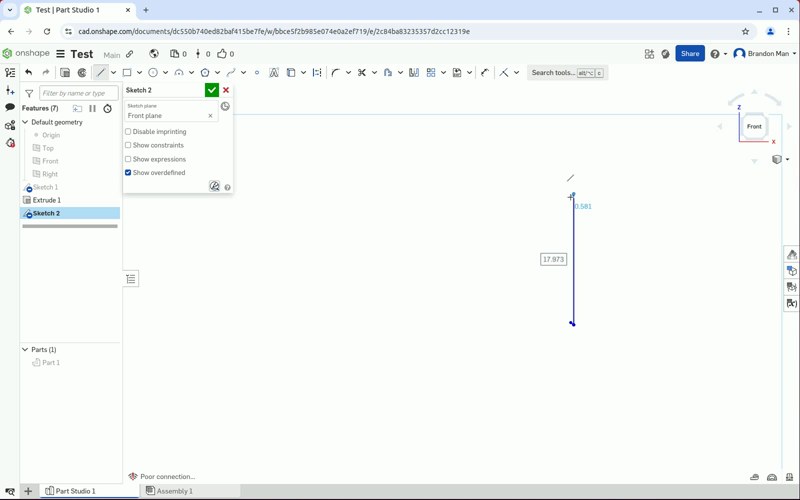
scroll(6)
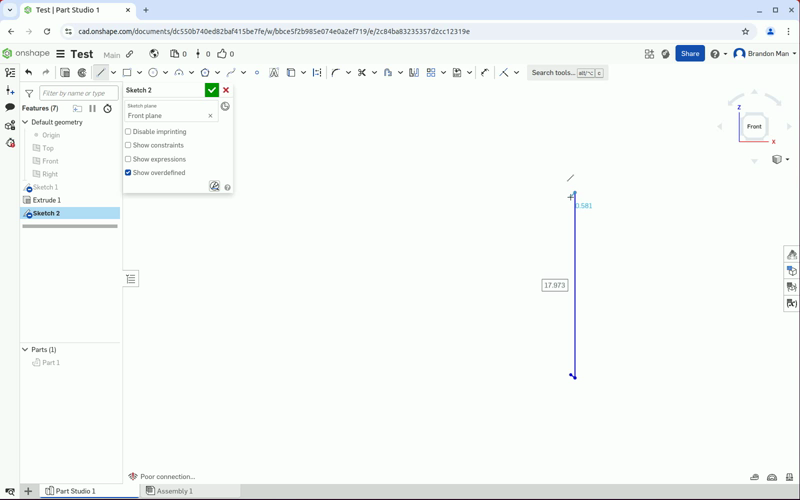
scroll(6)
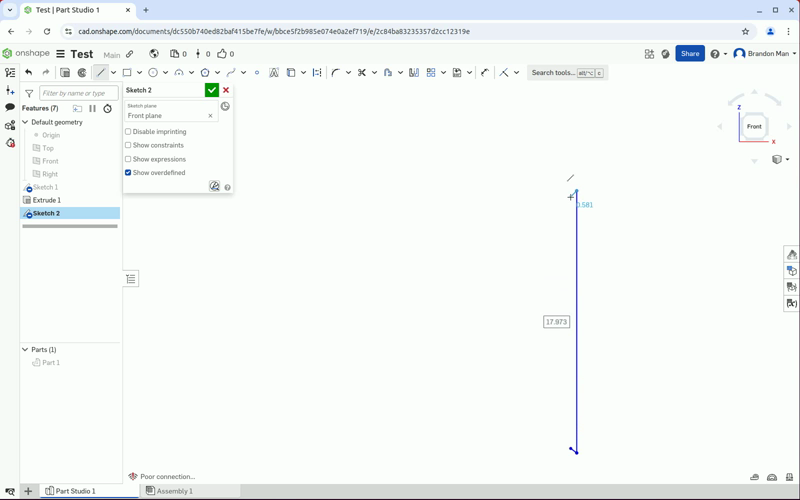
scroll(6)
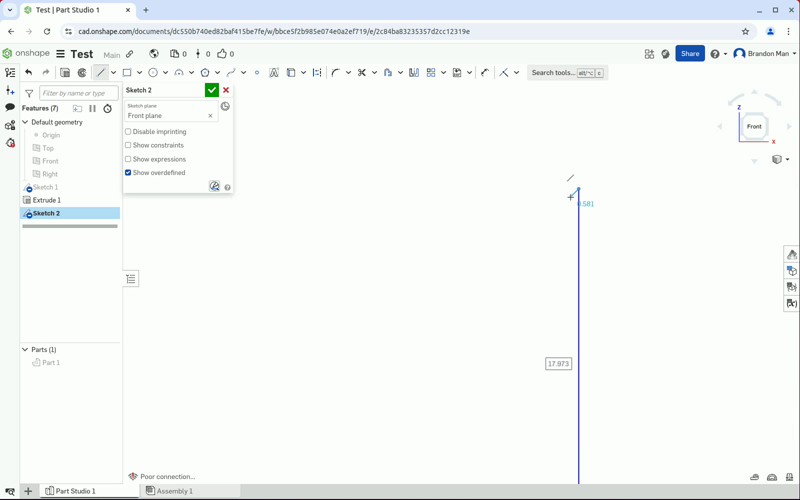
scroll(6)
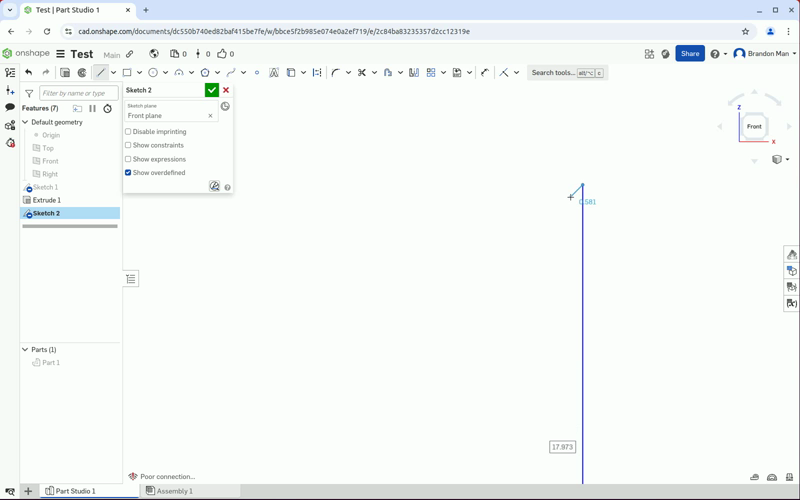
scroll(6)
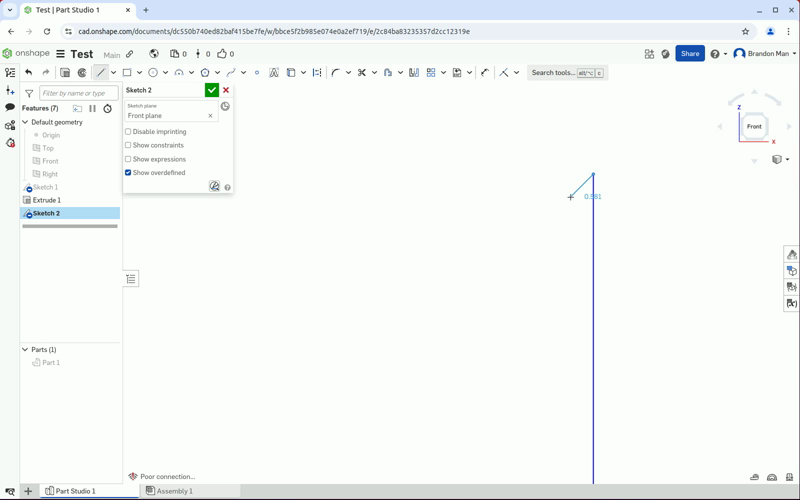
click(570, 196)
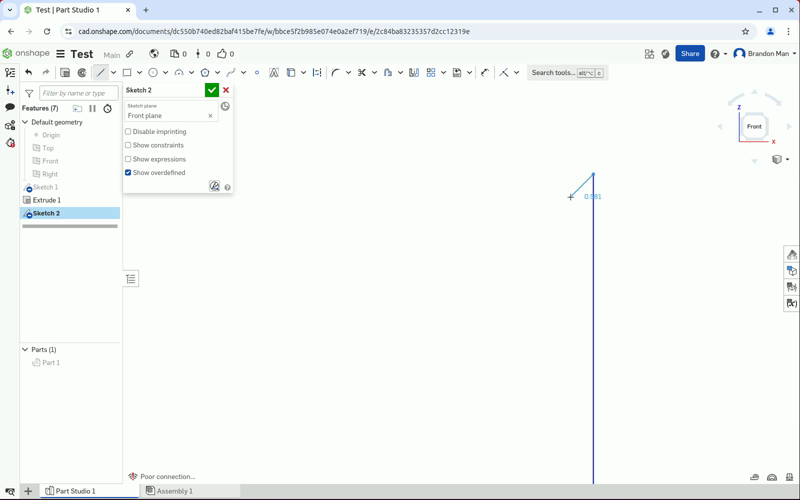
scroll(-6)
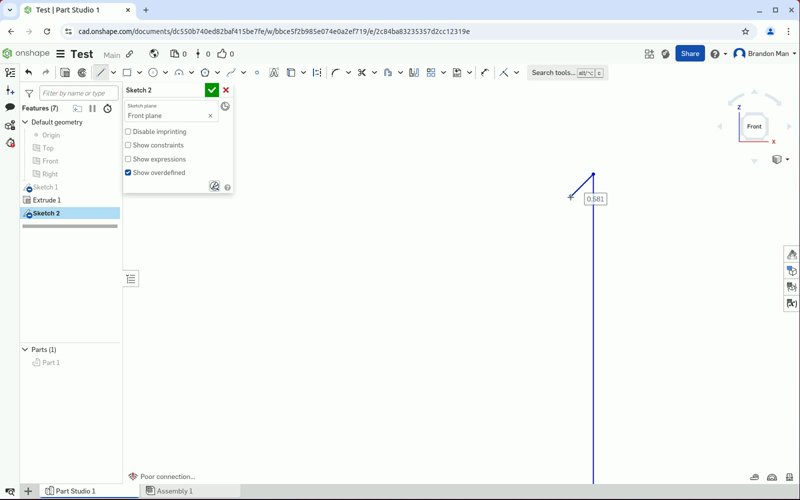
scroll(-6)
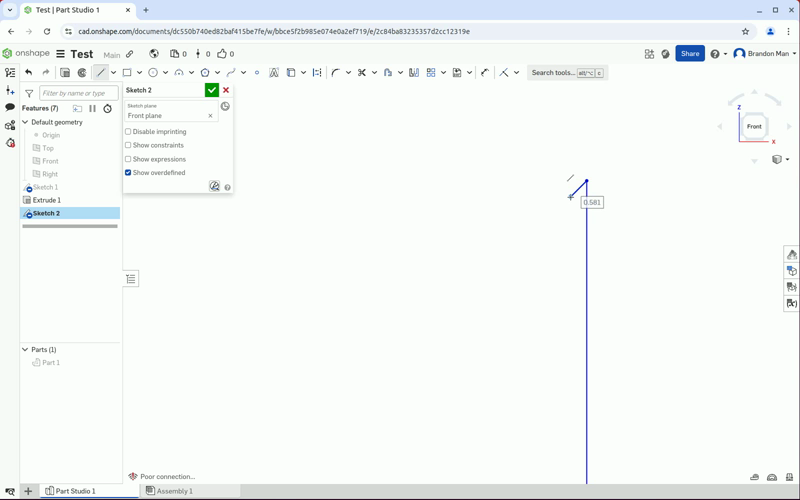
scroll(-6)
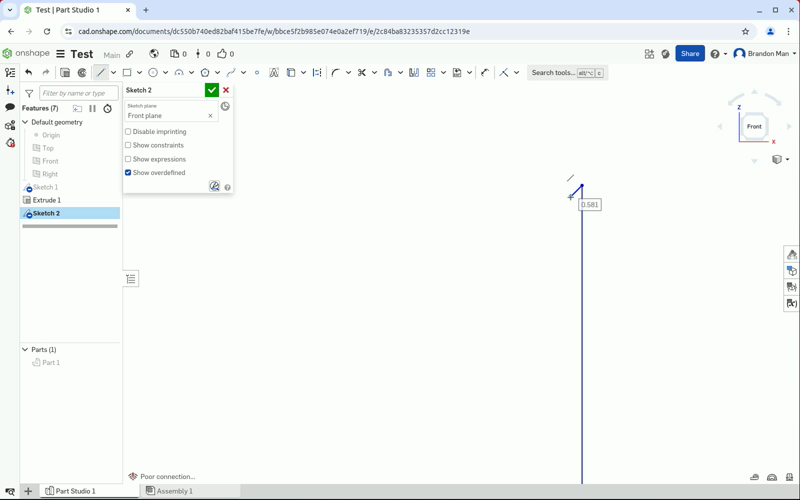
scroll(-6)
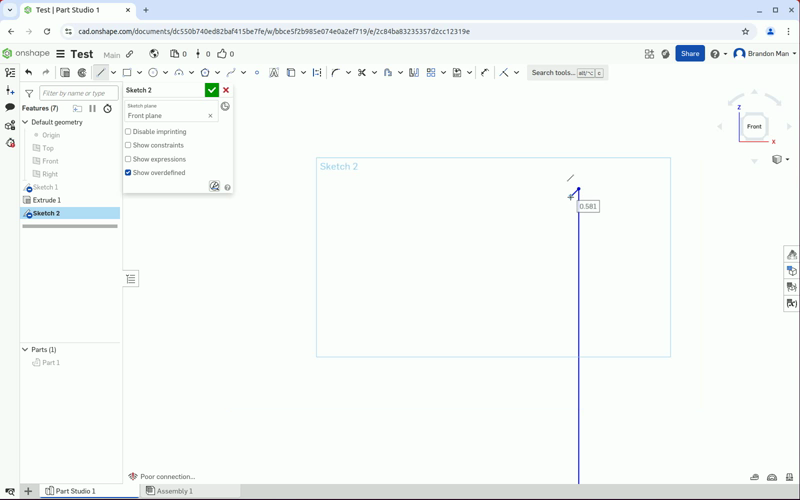
scroll(-6)
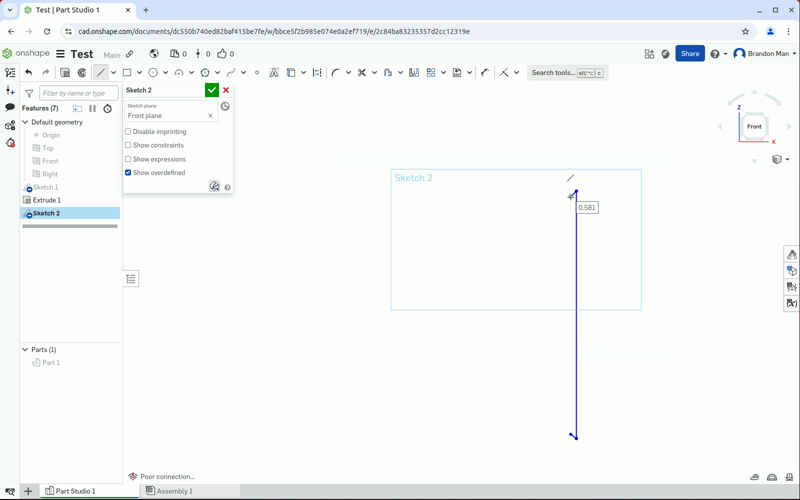
scroll(-6)
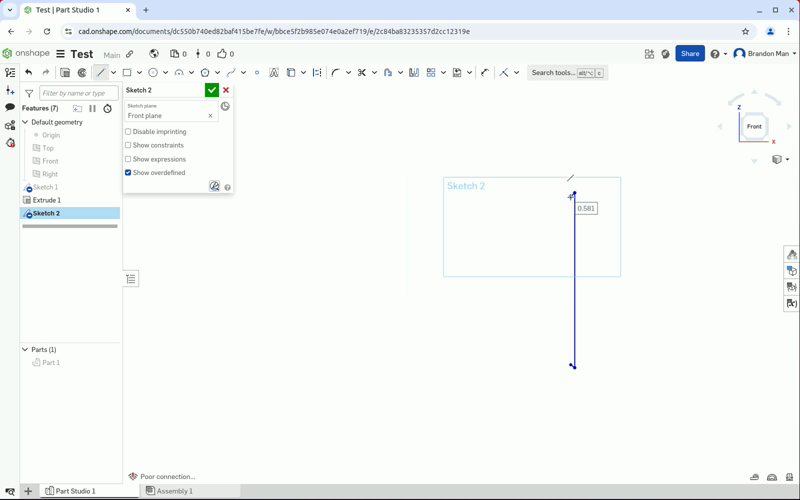
scroll(-6)
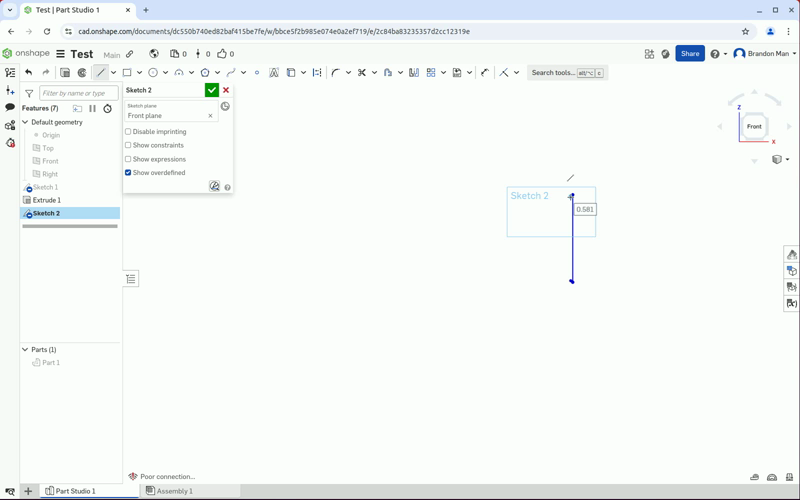
key_up(shift)
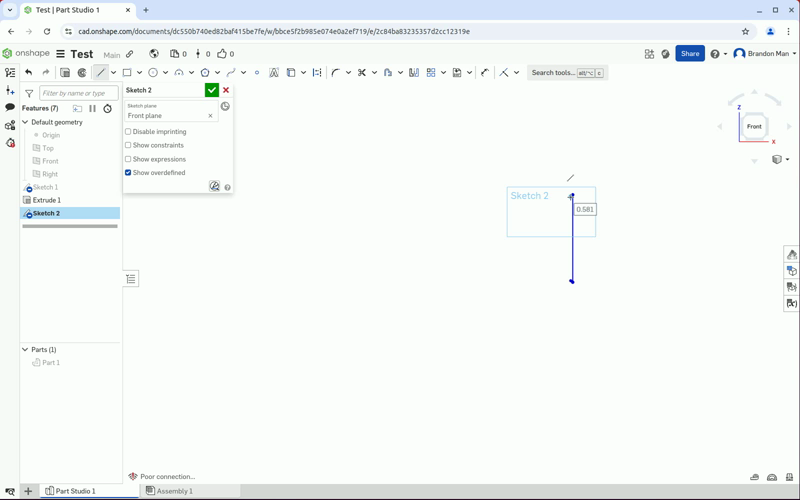
key_down(shift)
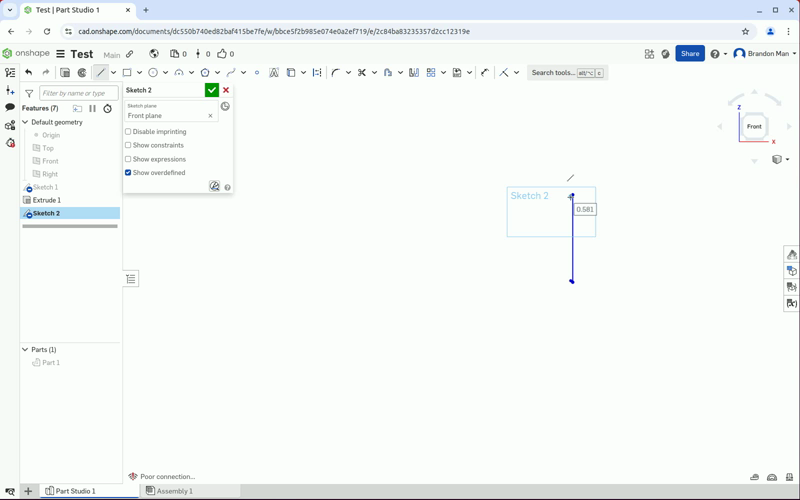
mouse_move(570, 280)
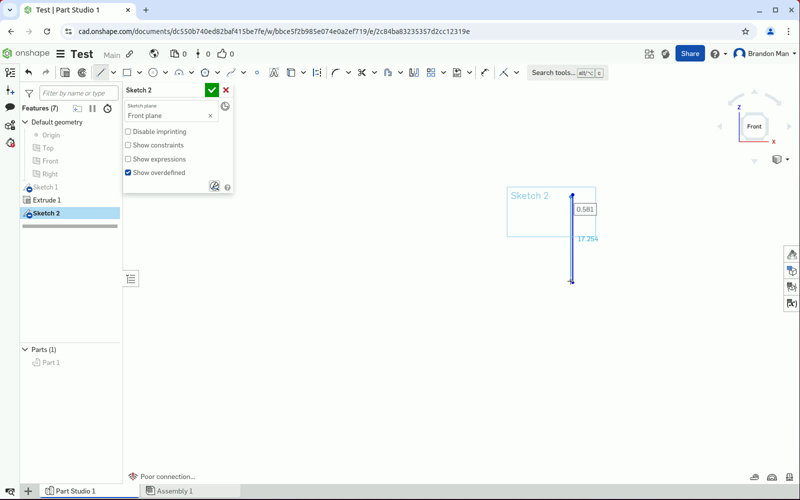
scroll(6)
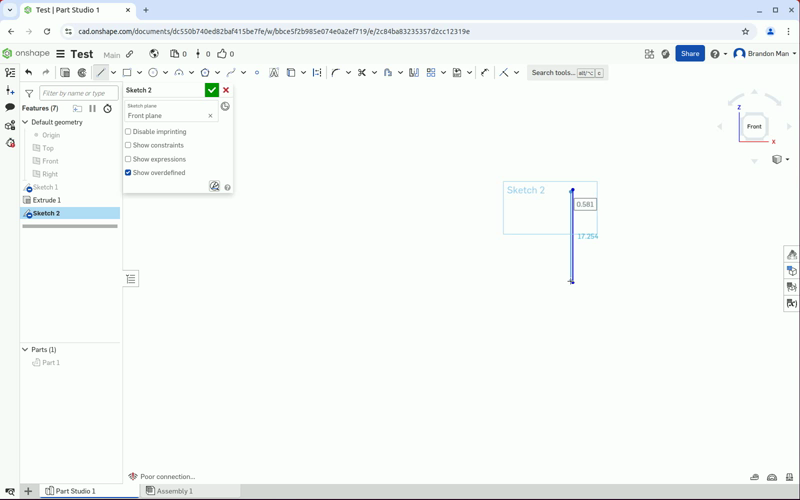
scroll(6)
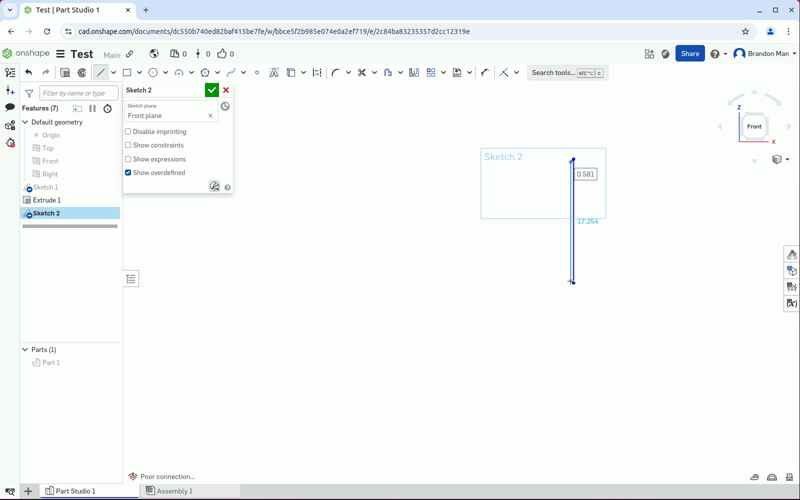
scroll(6)
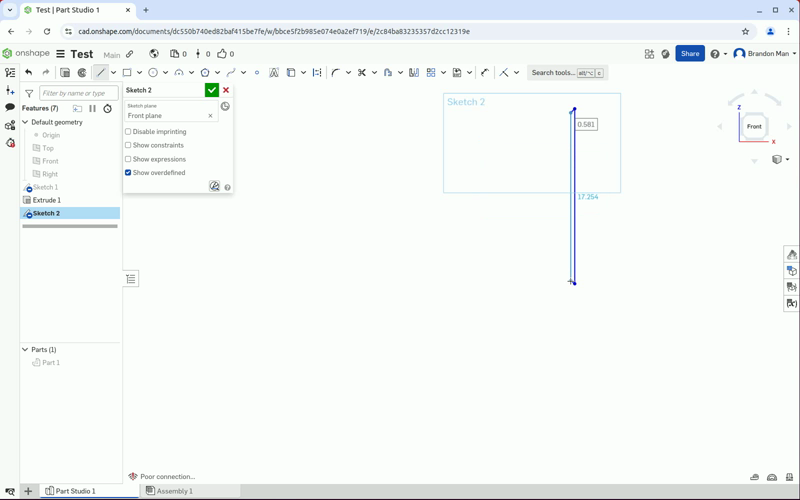
scroll(6)
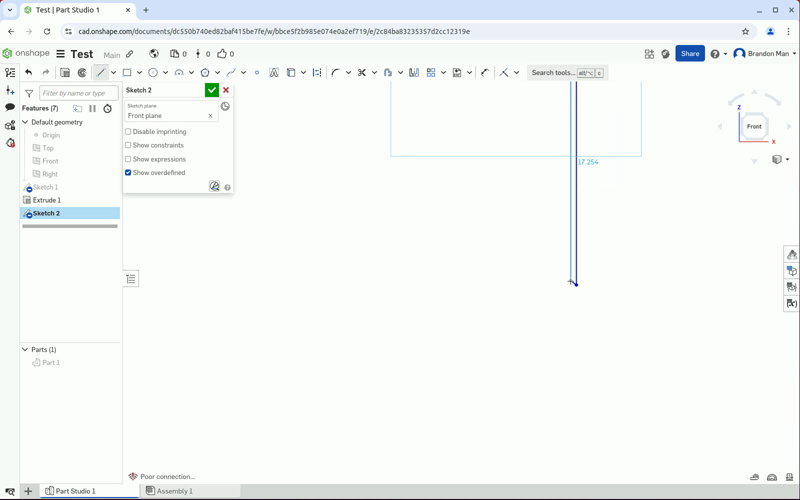
scroll(6)
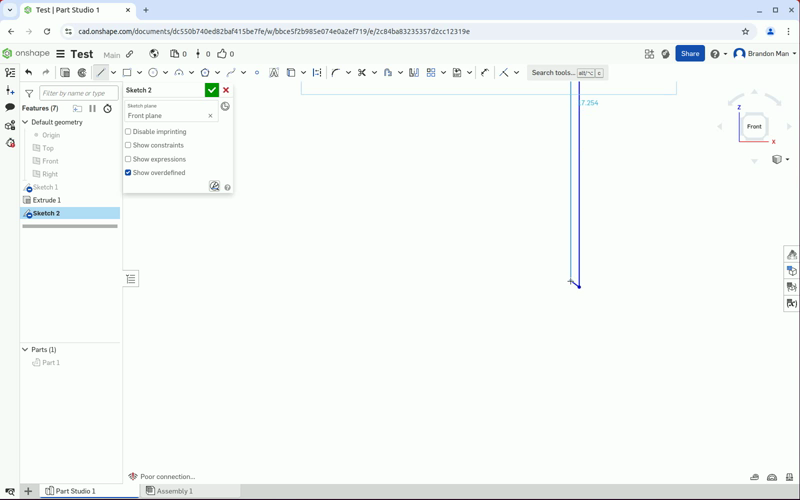
scroll(6)
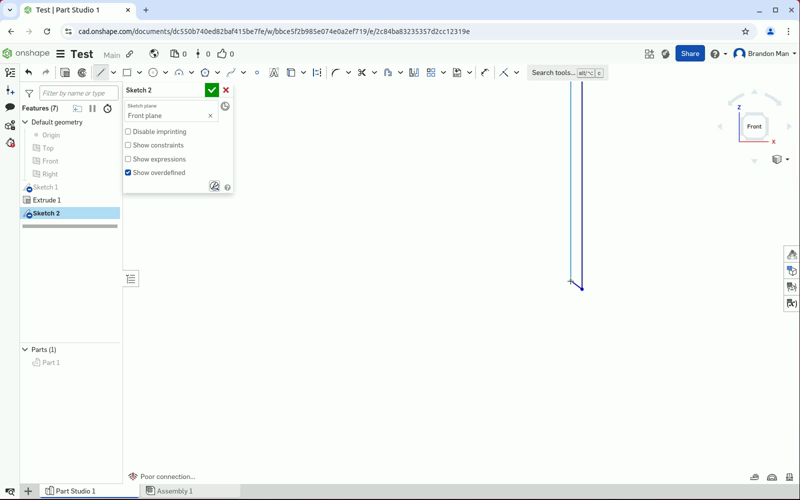
scroll(6)
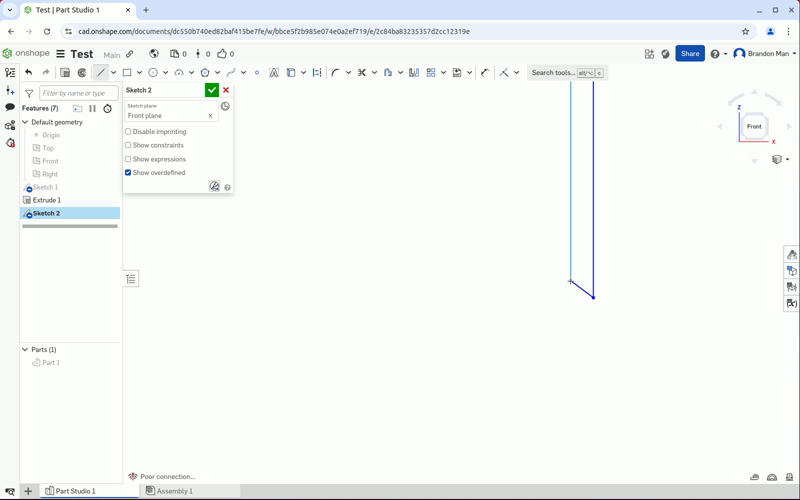
key_up(shift)
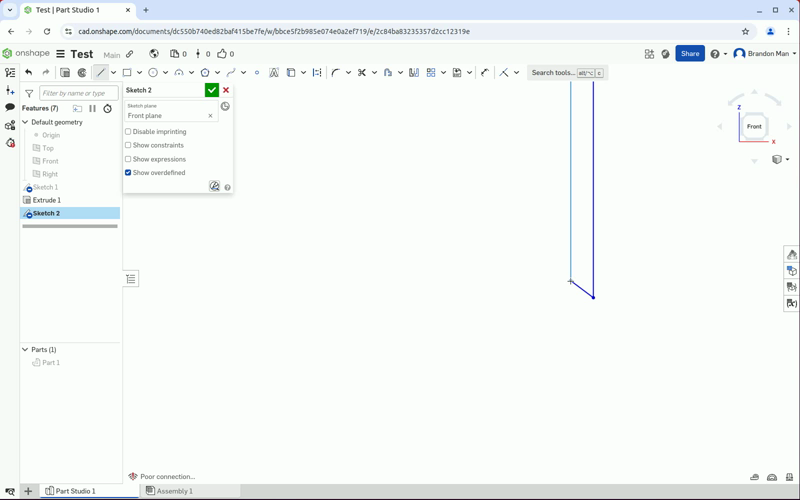
click(570, 280)
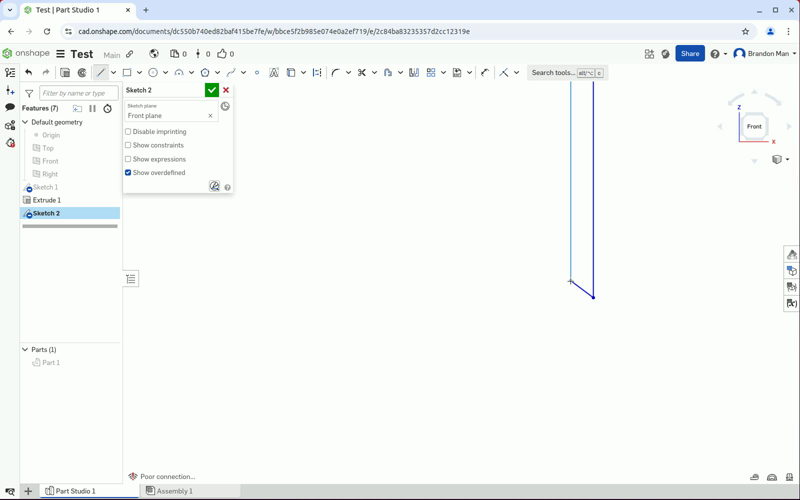
scroll(-6)
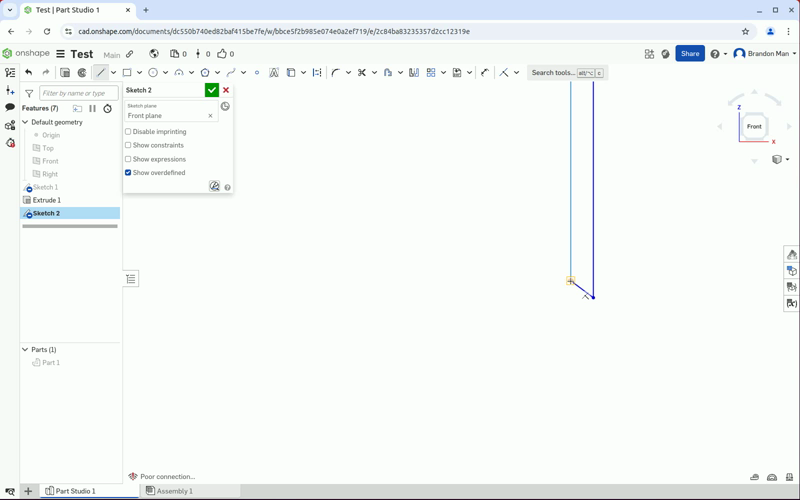
scroll(-6)
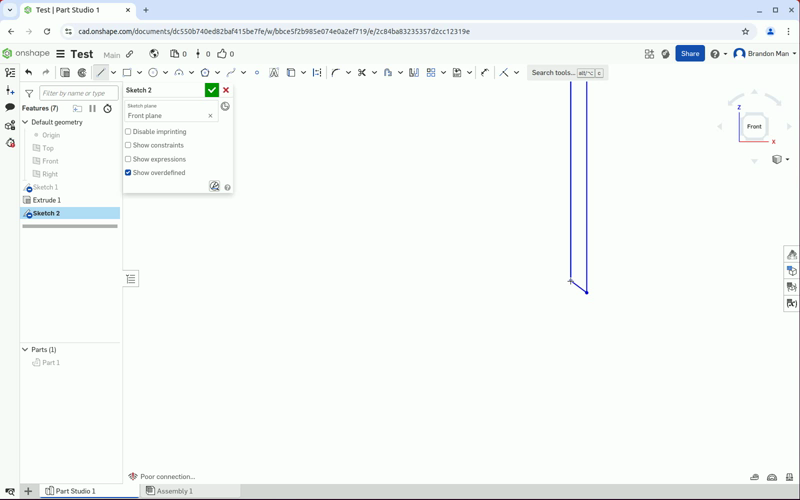
scroll(-6)
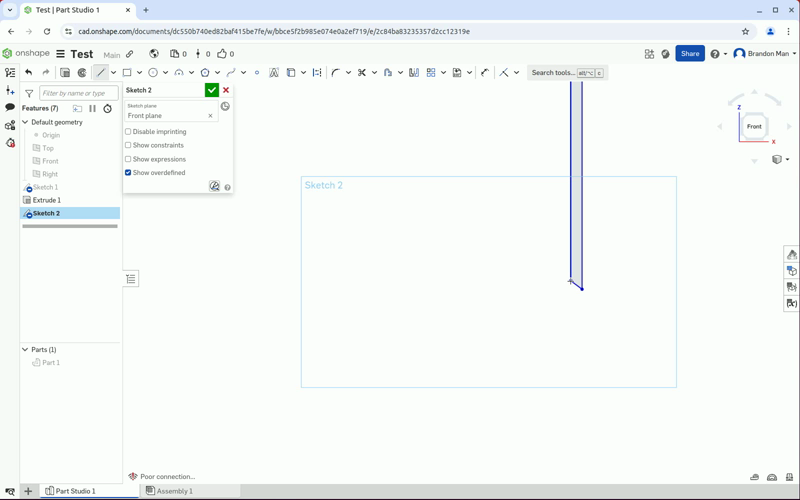
scroll(-6)
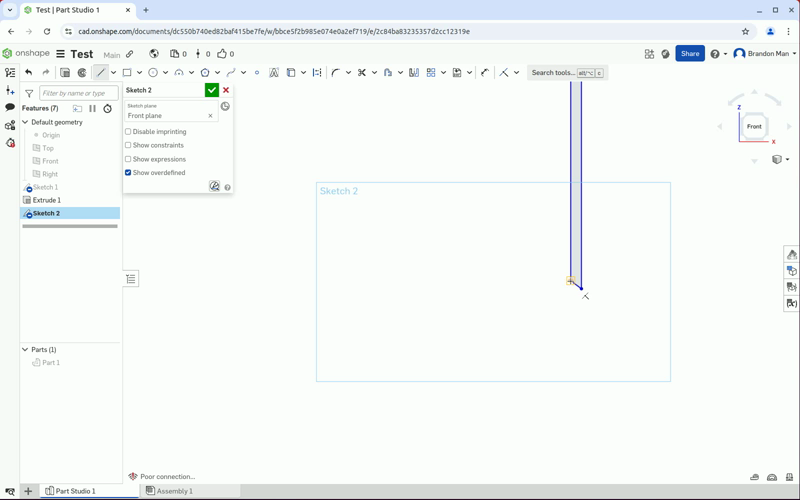
scroll(-6)
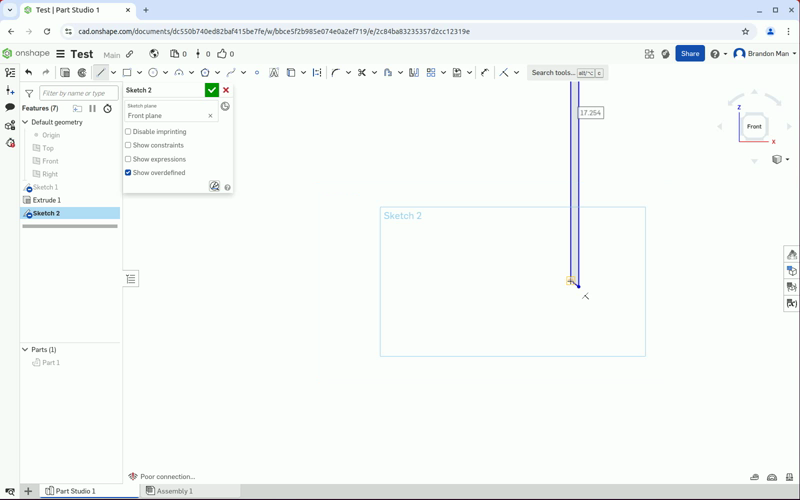
scroll(-6)
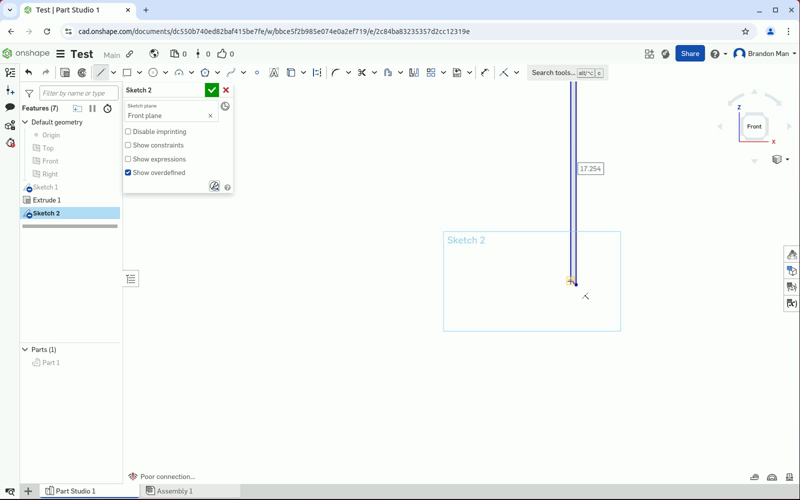
scroll(-6)
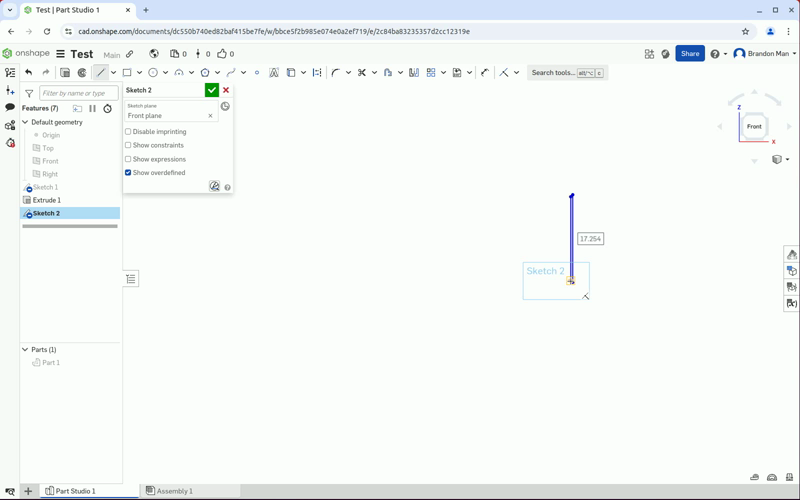
key(esc)
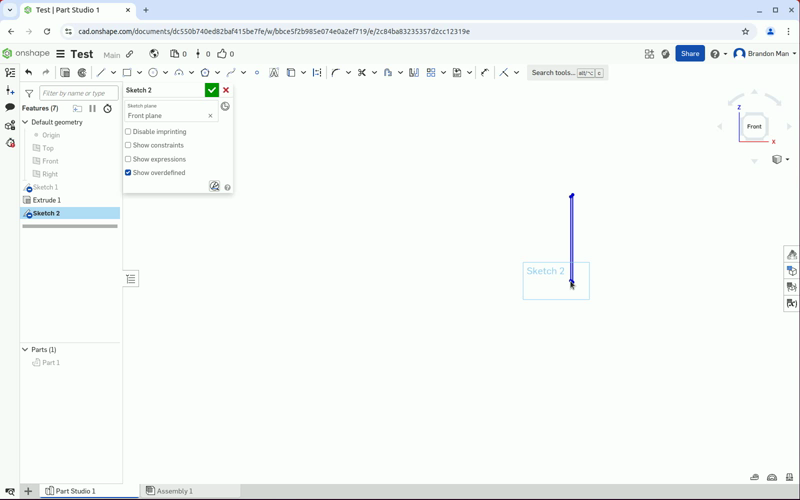
mouse_move(571, 229)
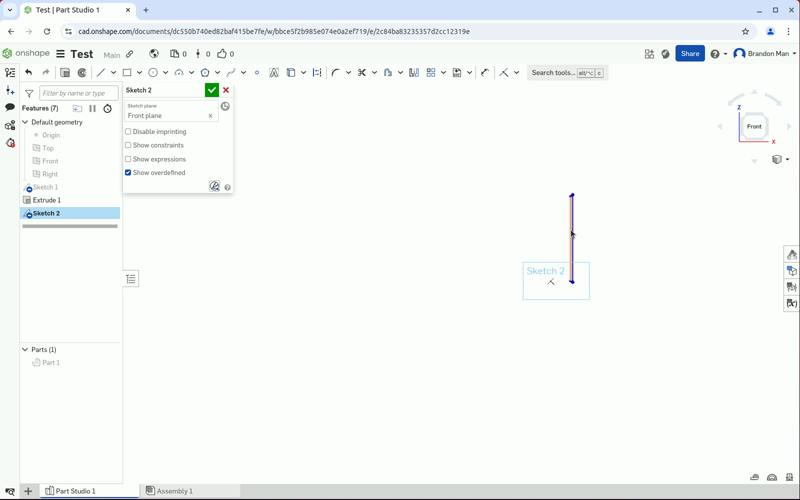
scroll(6)
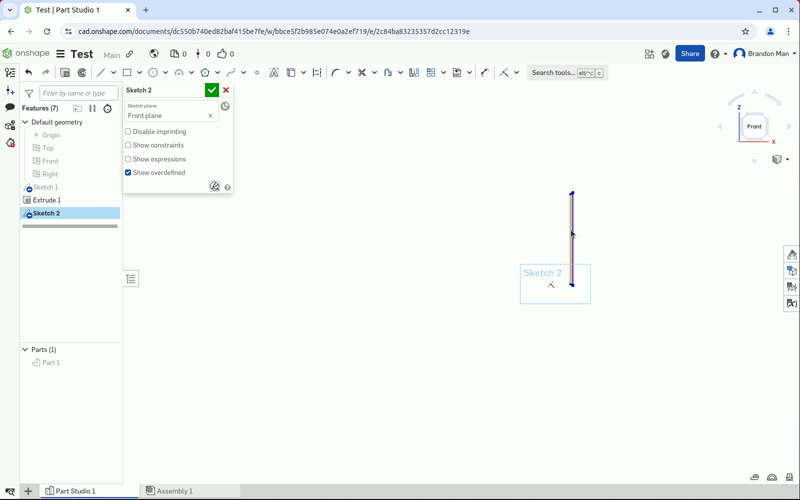
scroll(6)
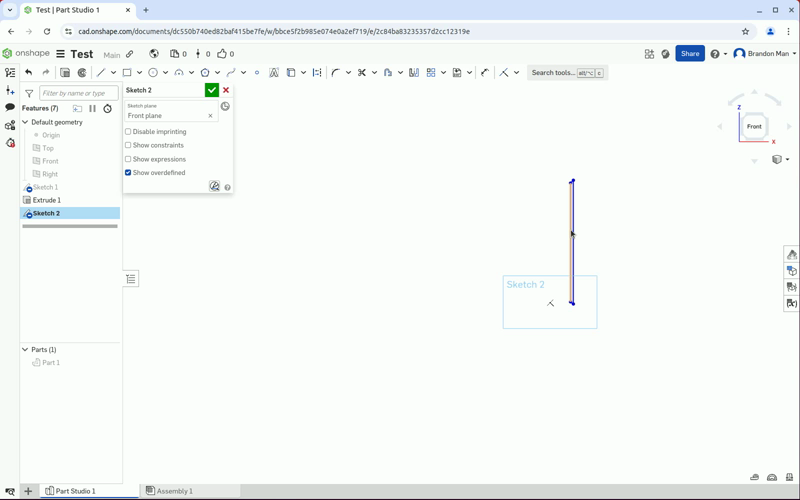
scroll(6)
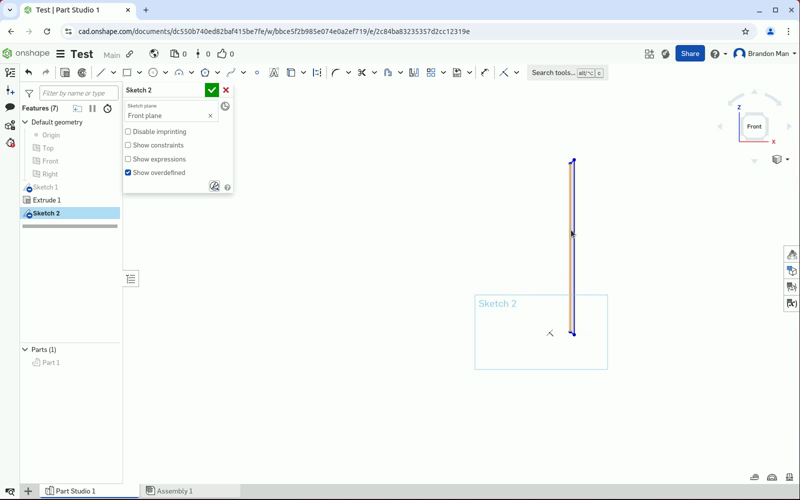
scroll(6)
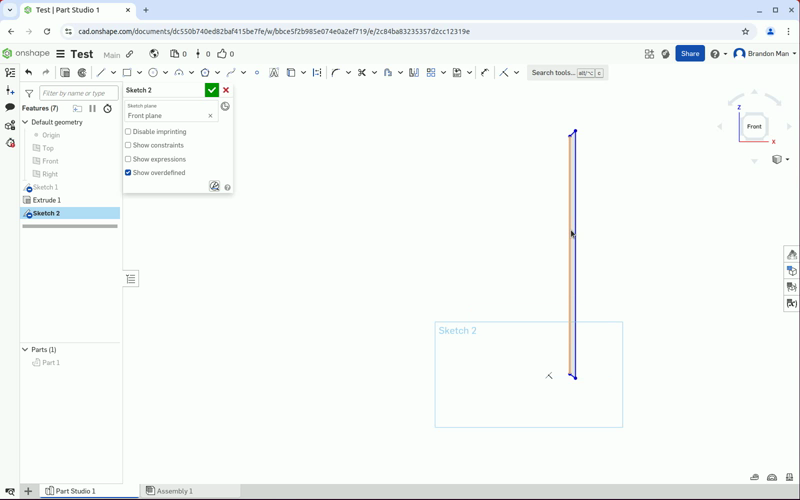
scroll(6)
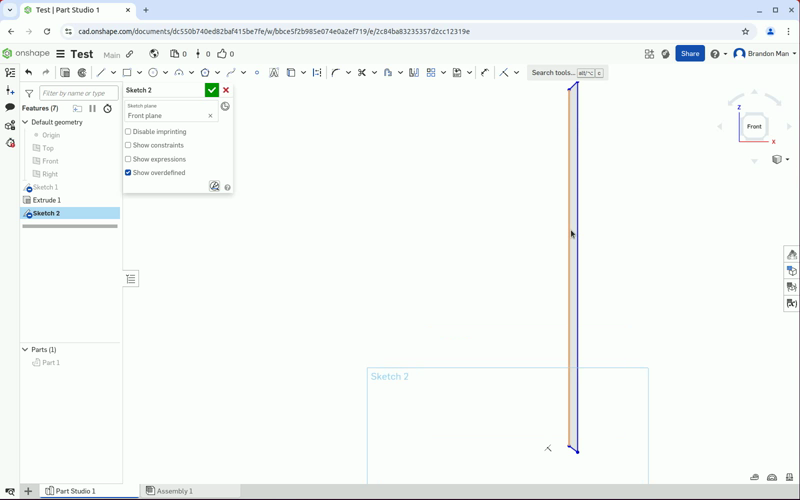
scroll(6)
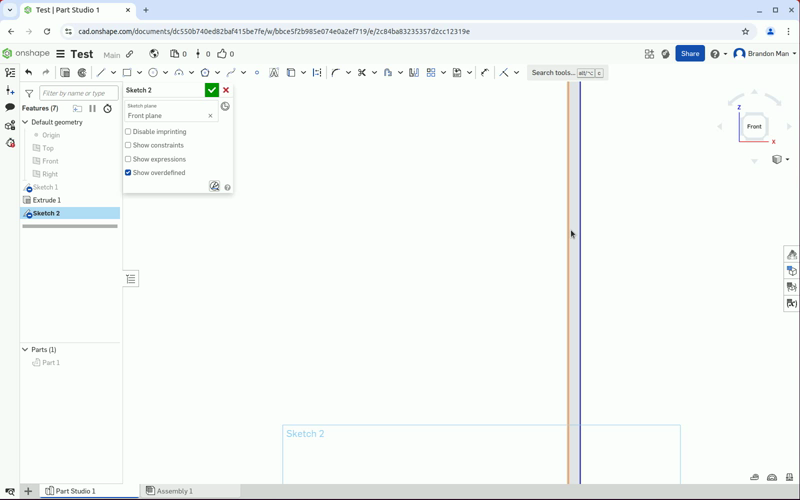
scroll(6)
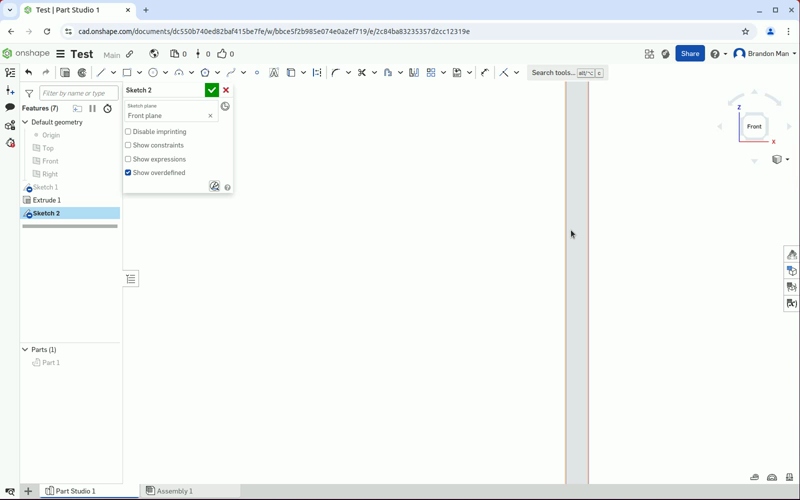
click(571, 229)
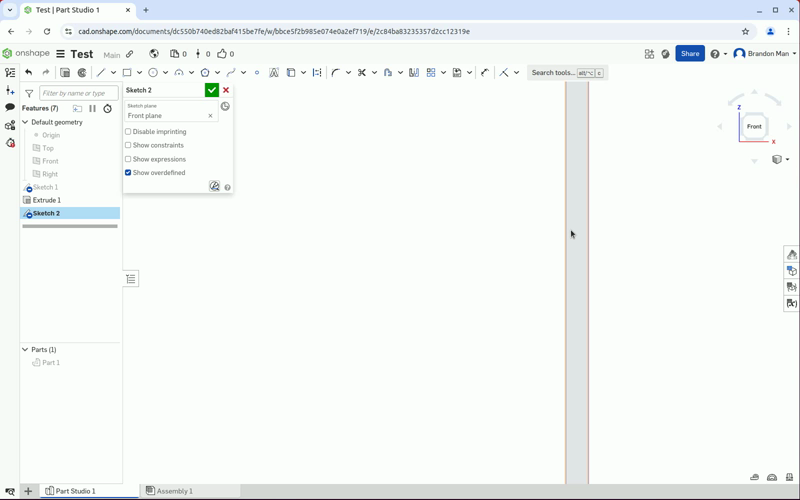
scroll(-6)
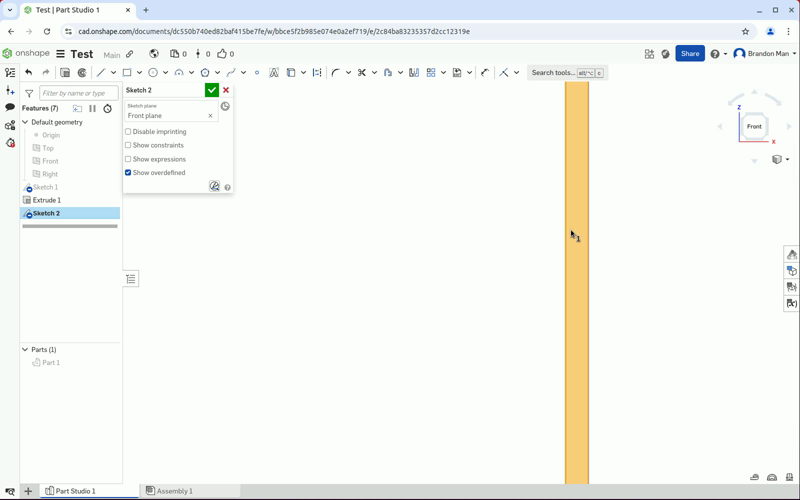
scroll(-6)
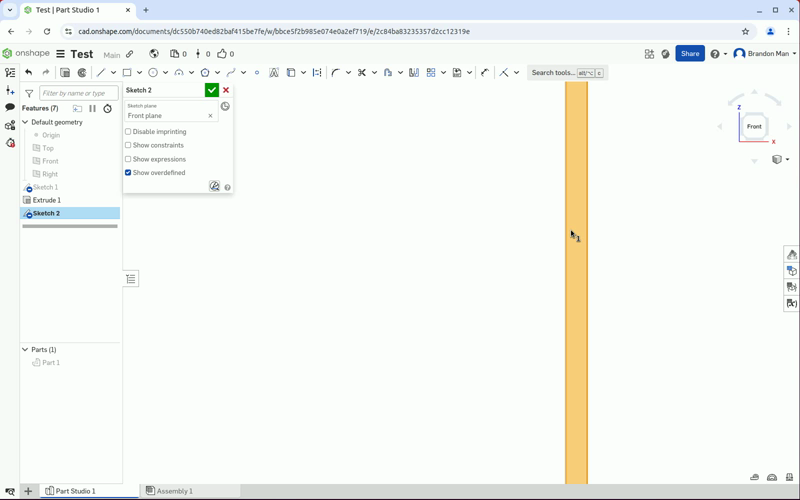
scroll(-6)
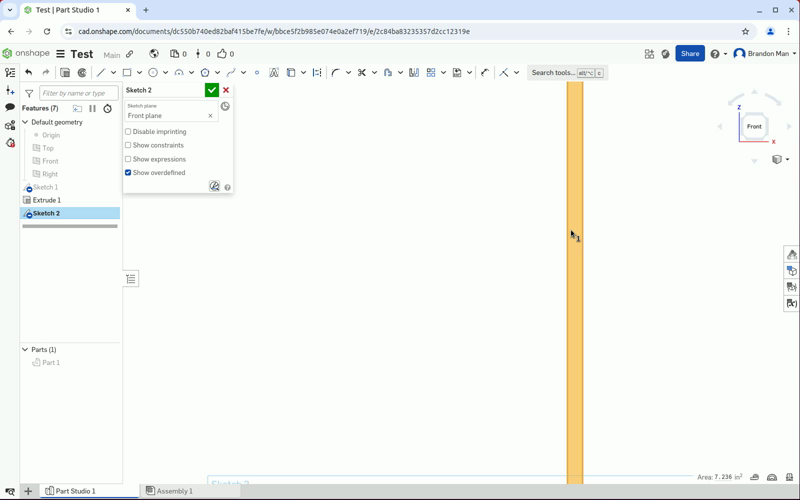
scroll(-6)
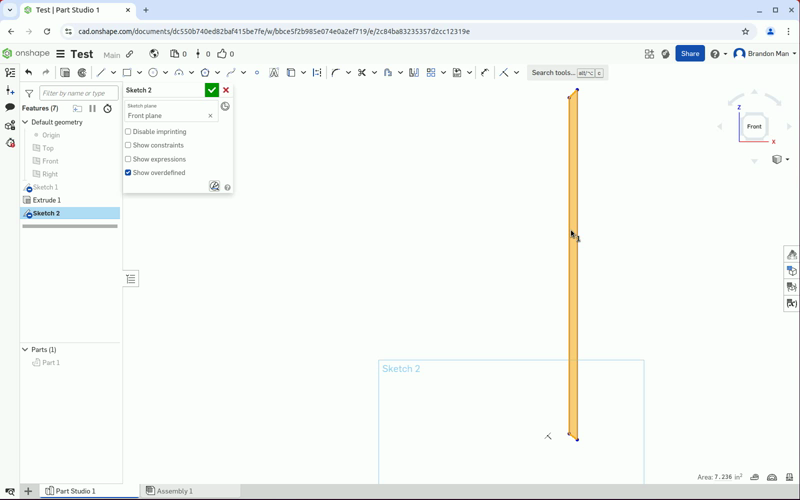
scroll(-6)
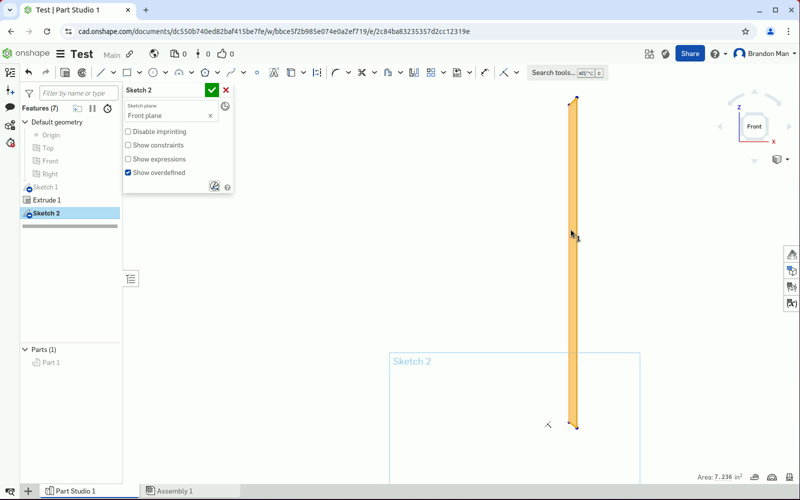
scroll(-6)
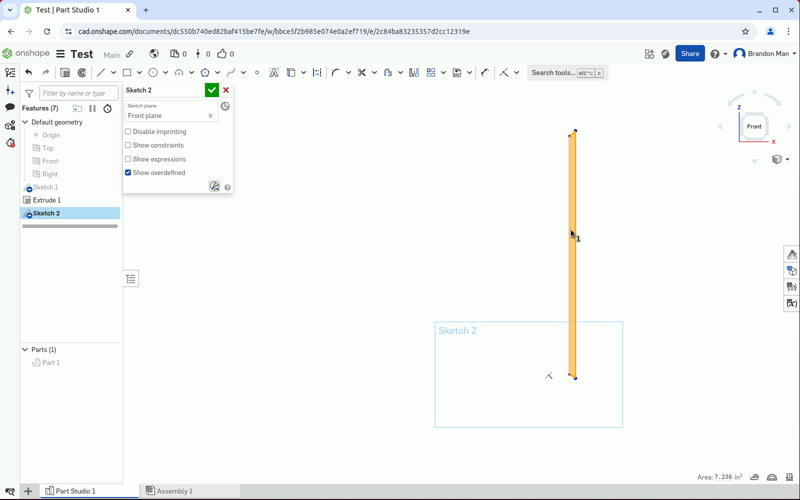
scroll(-6)
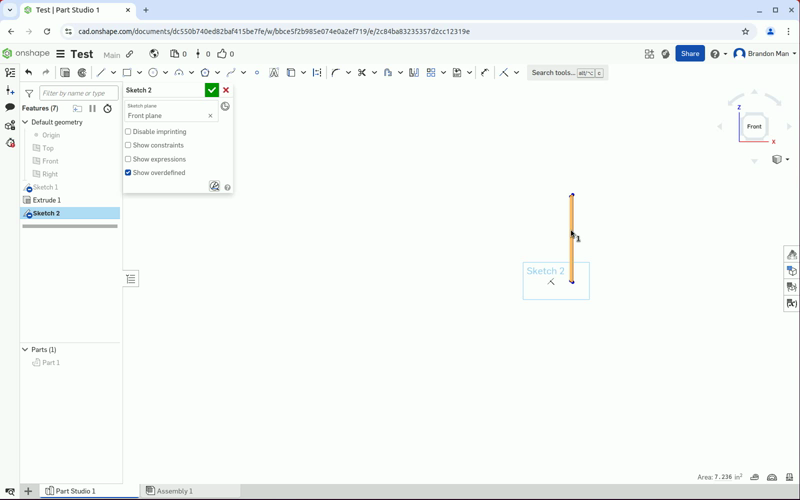
mouse_move(73, 352)
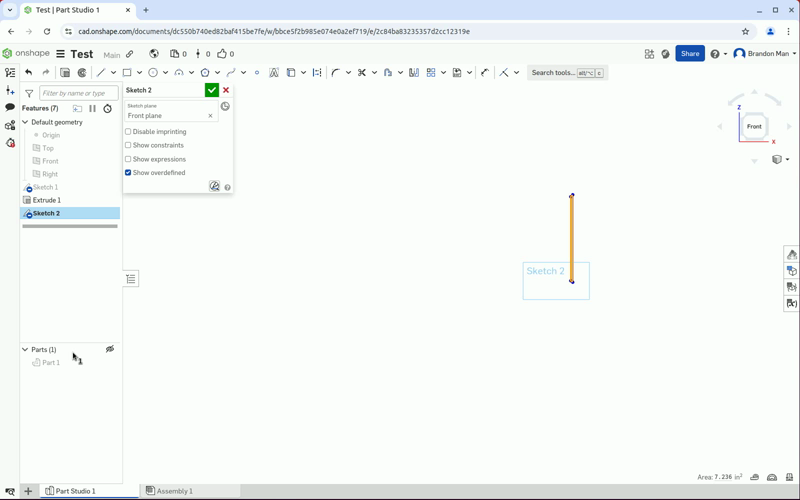
key(shift+y)
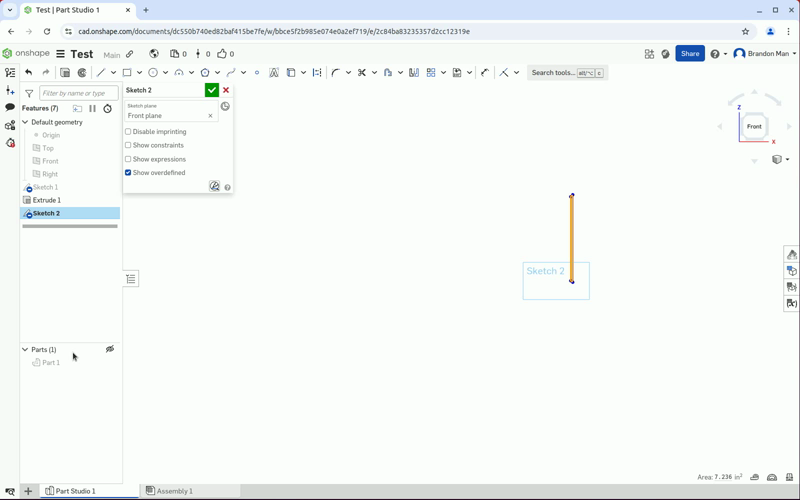
key(shift+e)
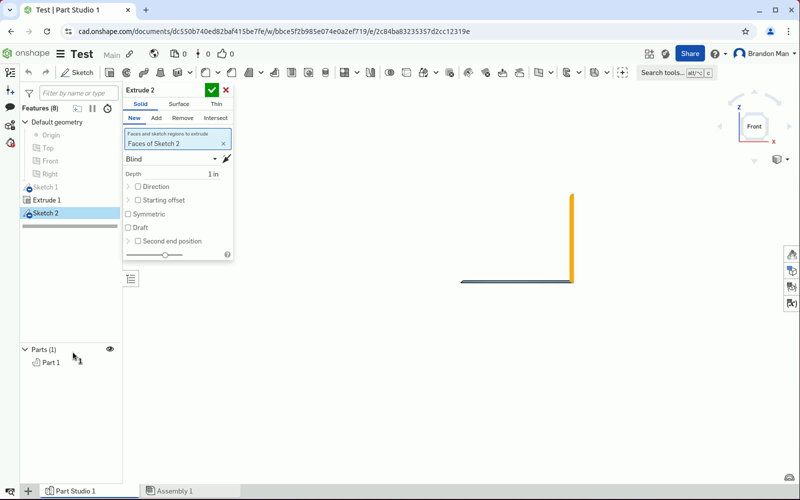
mouse_move(143, 106)
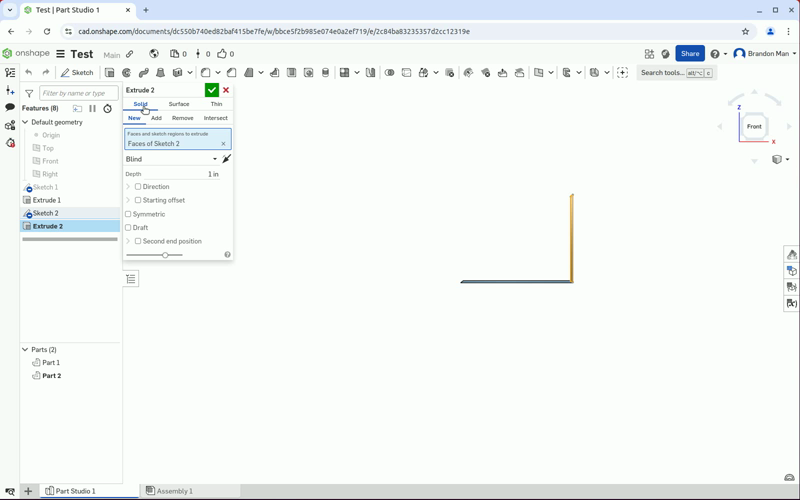
click(143, 106)
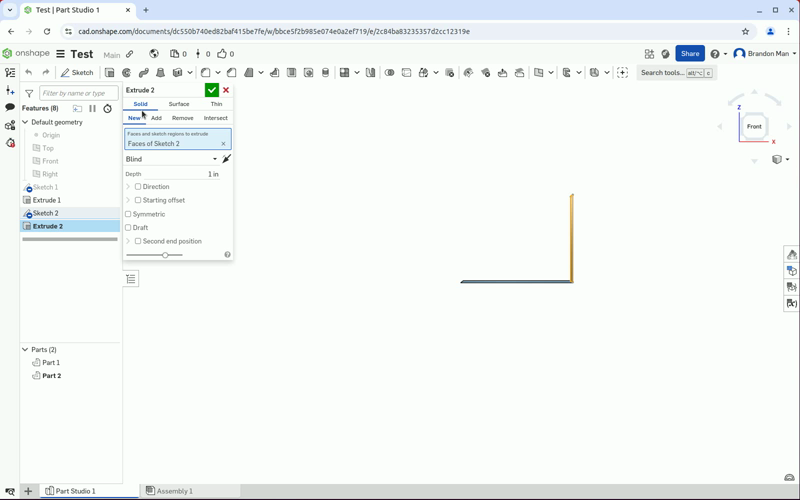
mouse_move(137, 120)
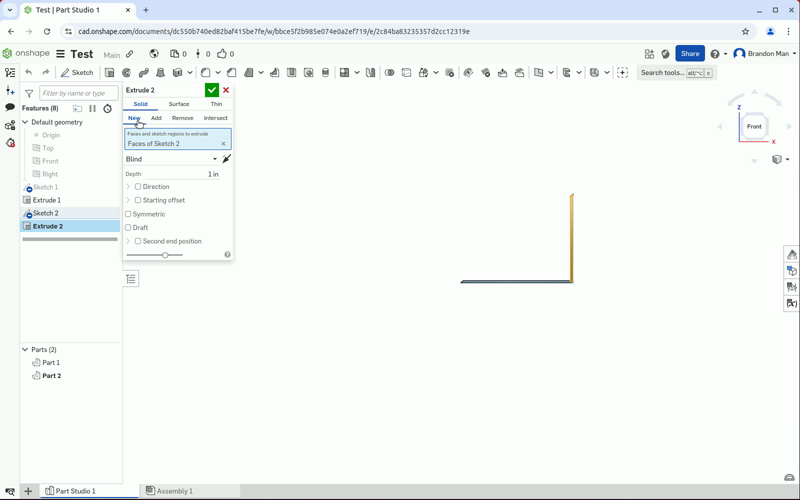
click(137, 120)
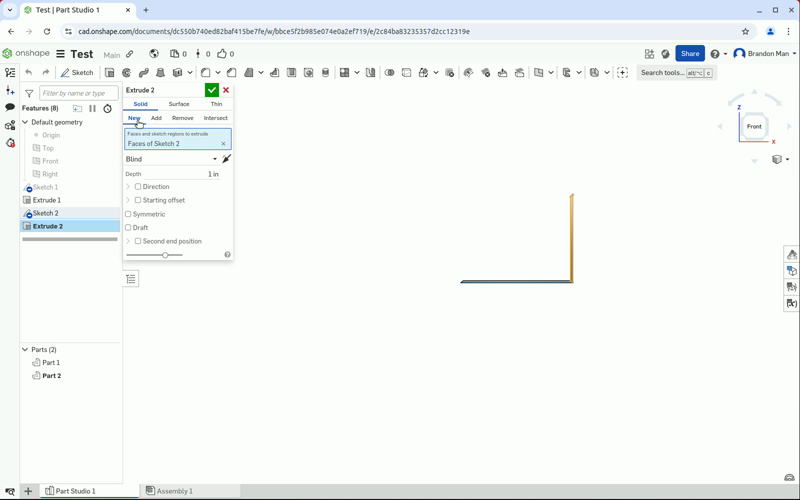
key(tab, 4)
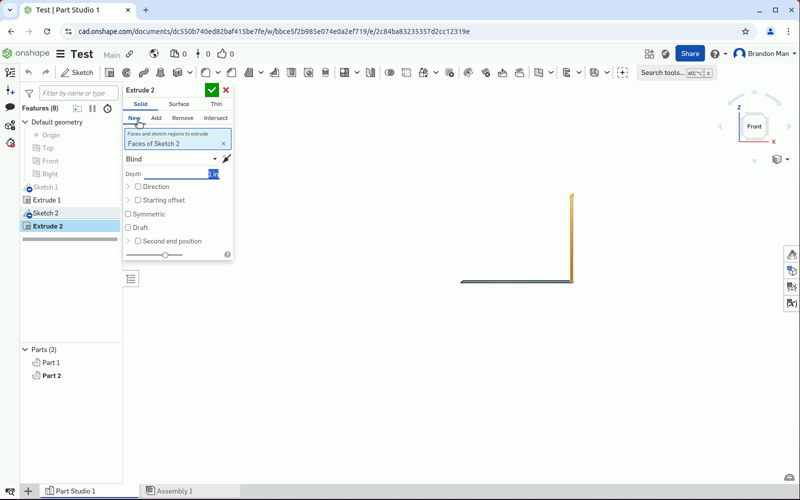
text(0.241)
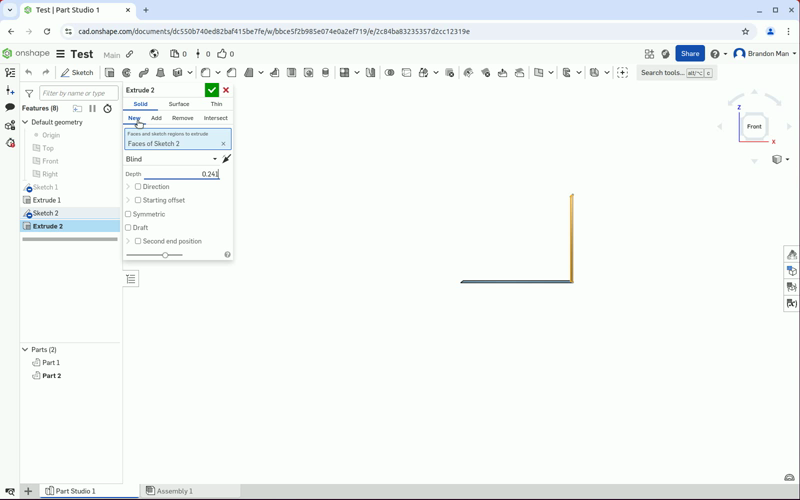
key(enter)
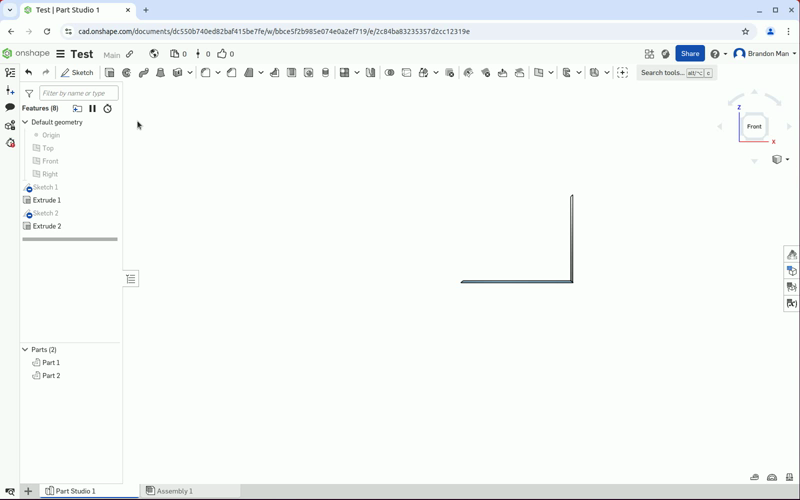
key(shift+h)
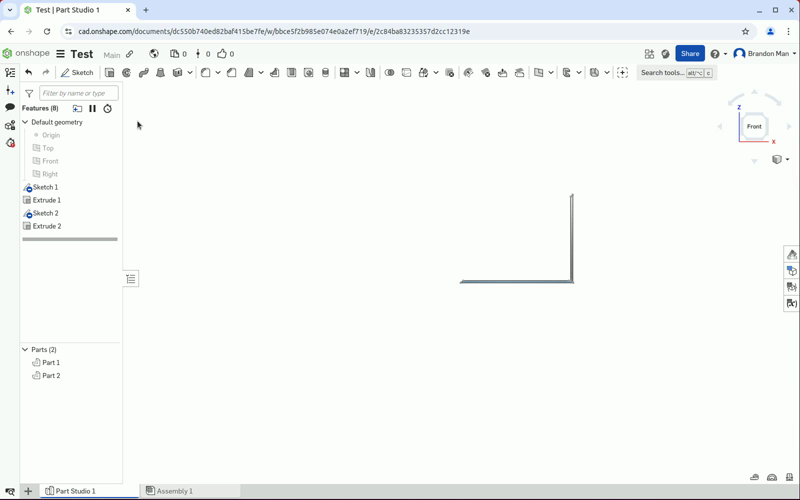
key(shift+h)
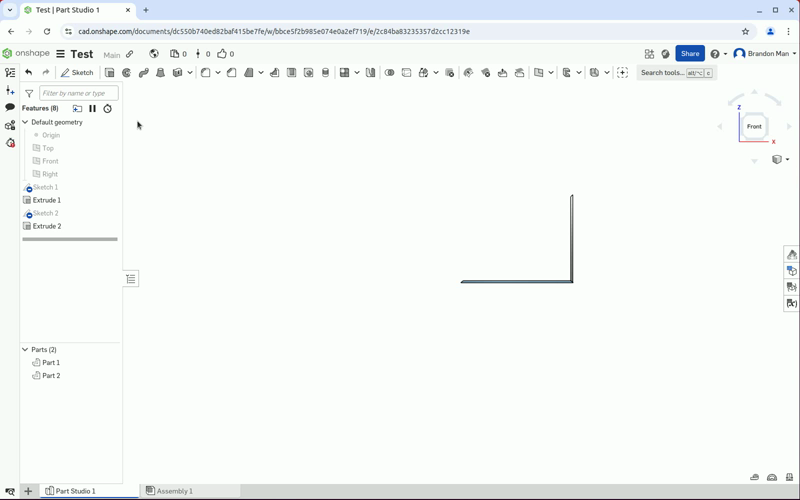
mouse_move(73, 189)
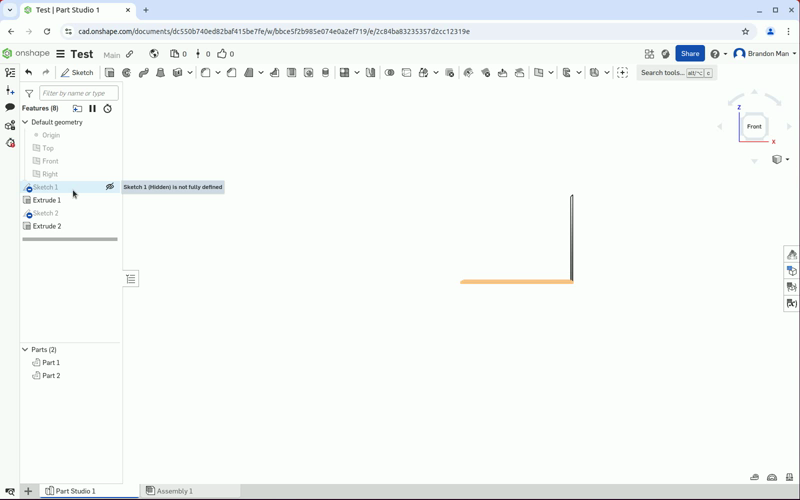
click(73, 189)
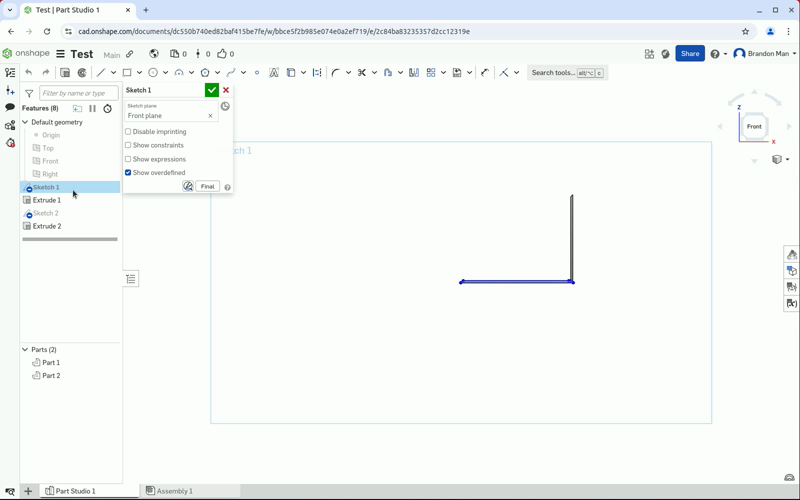
mouse_move(229, 92)
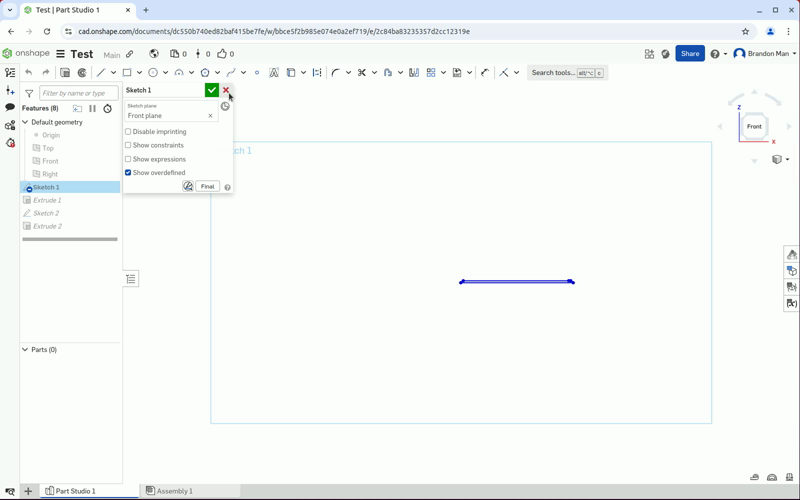
click(229, 92)
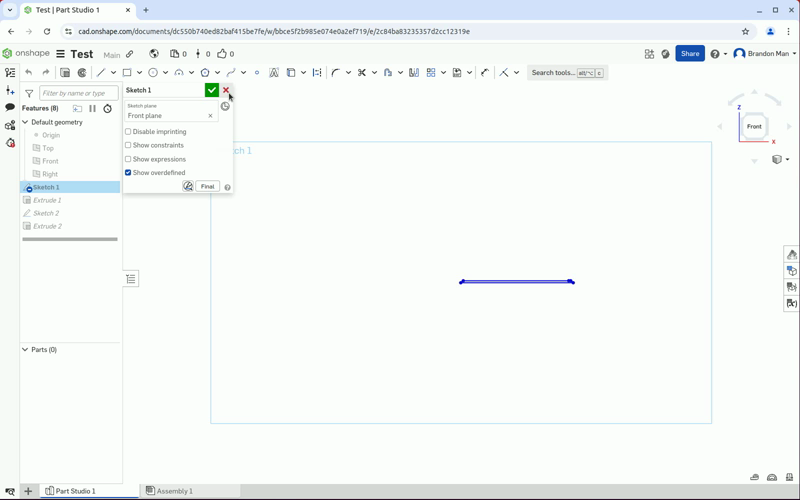
key(shift+s)
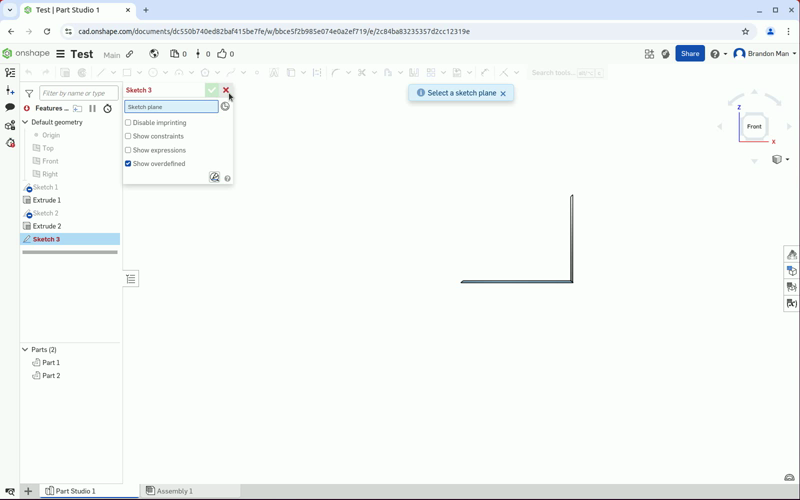
mouse_move(73, 163)
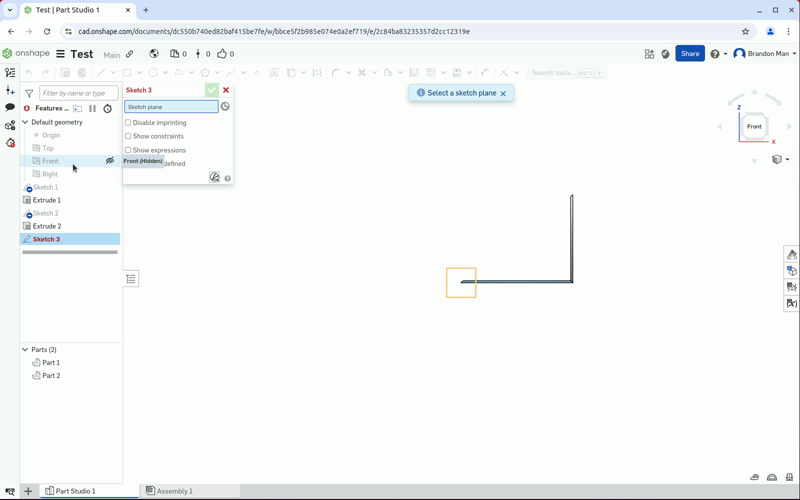
click(73, 163)
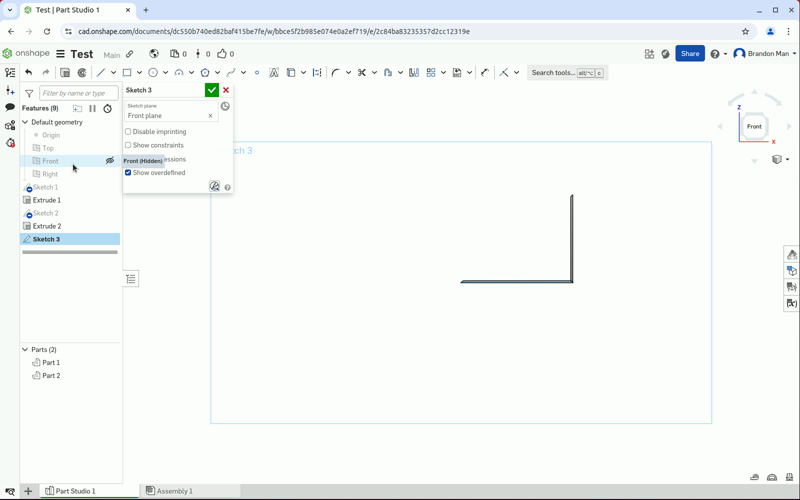
mouse_move(73, 352)
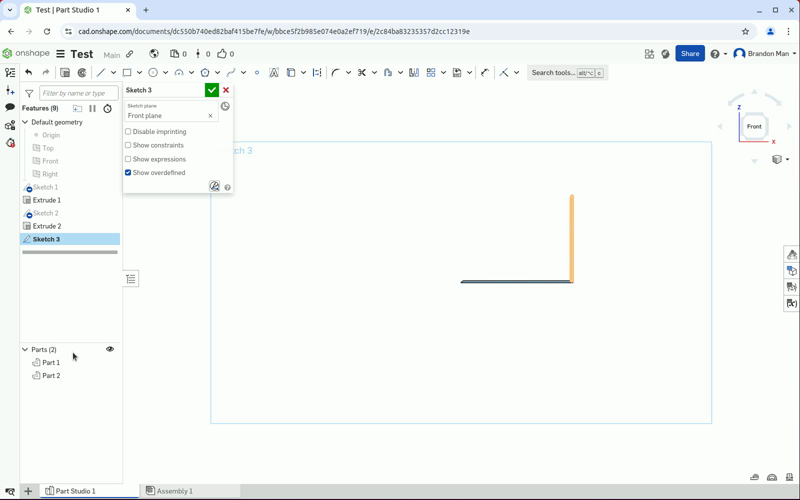
key(y)
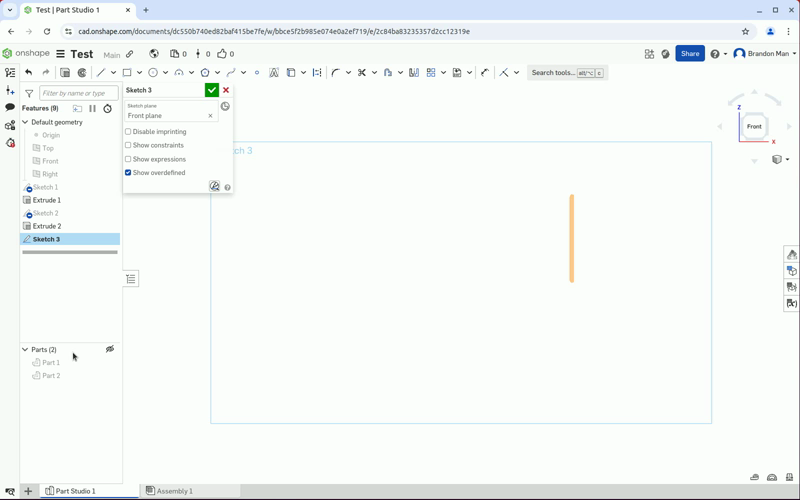
key(l)
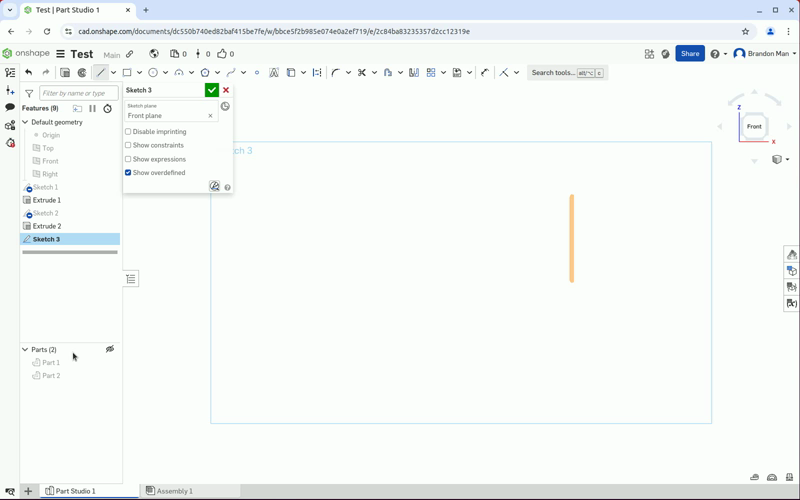
key_down(shift)
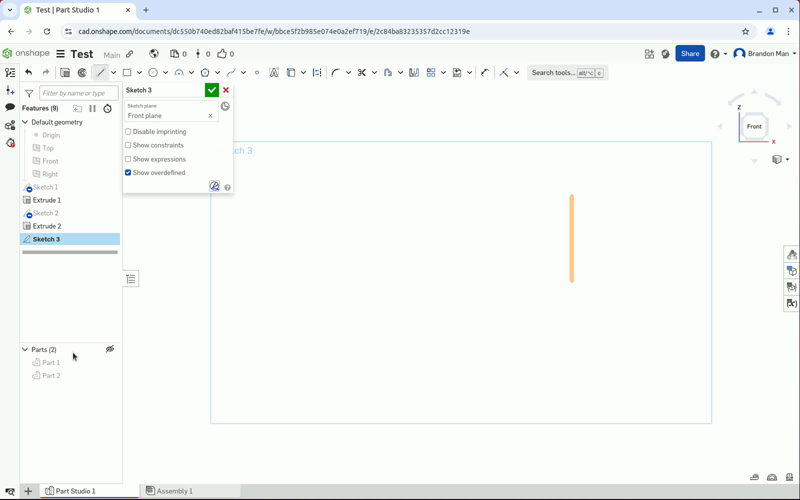
mouse_move(460, 282)
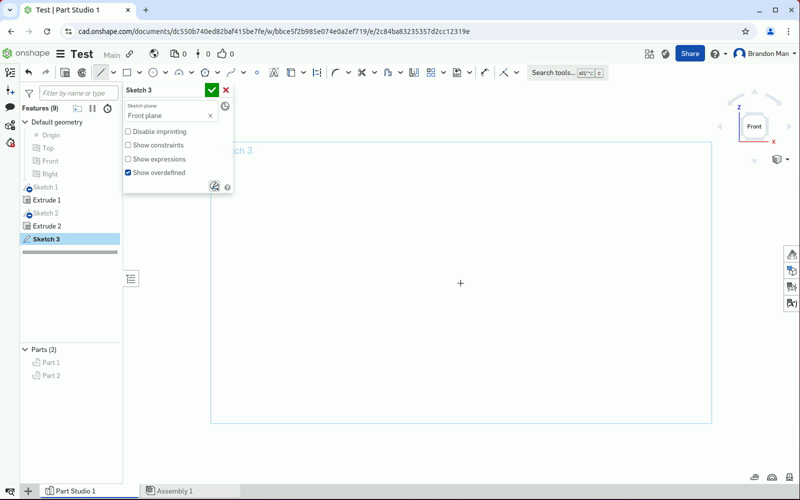
click(460, 282)
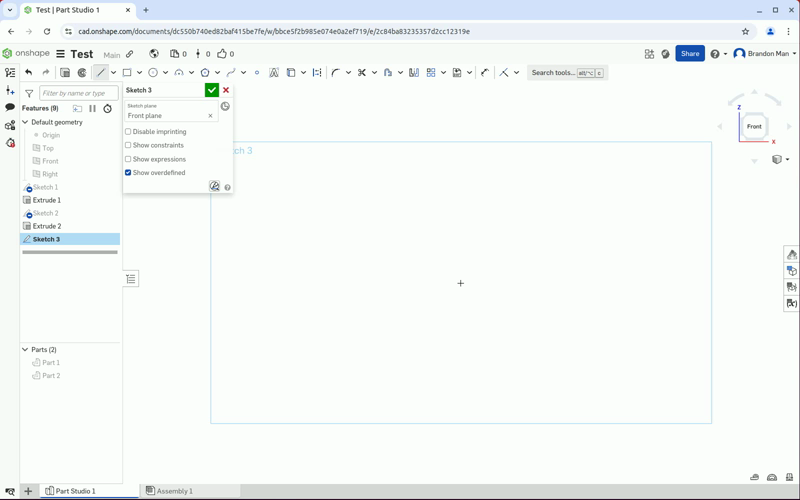
key_up(shift)
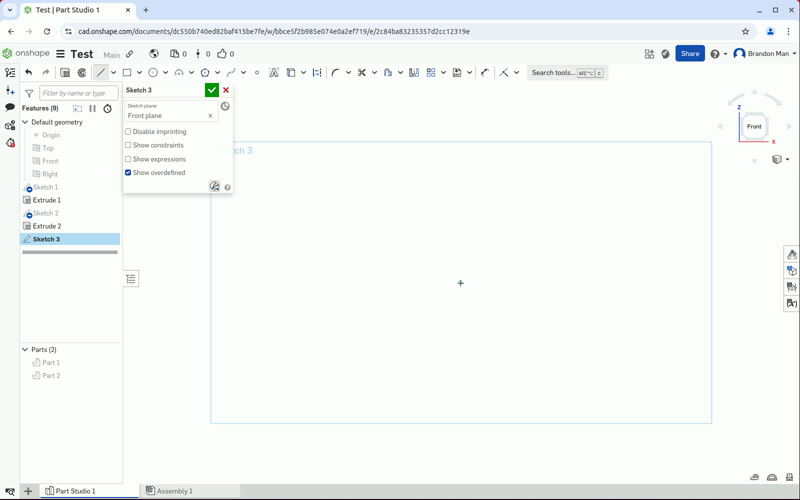
key_down(shift)
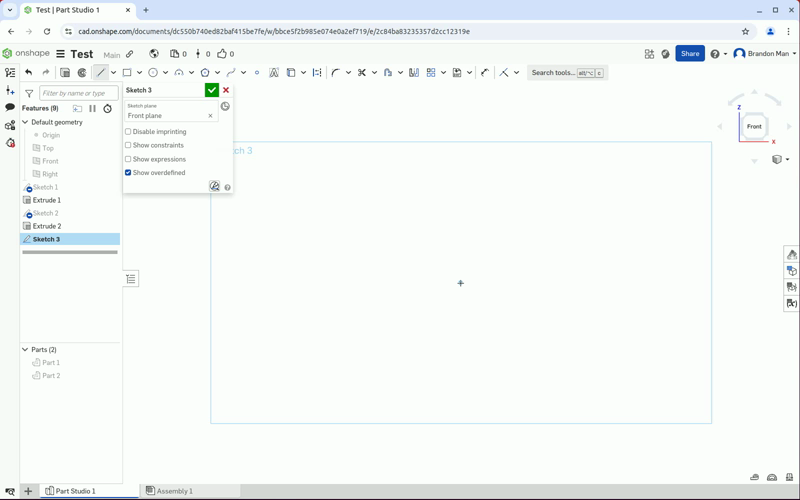
mouse_move(490, 282)
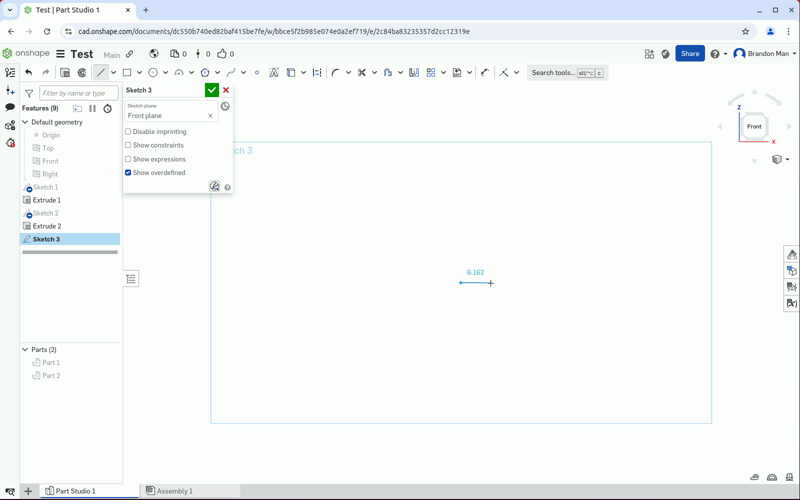
mouse_move(462, 281)
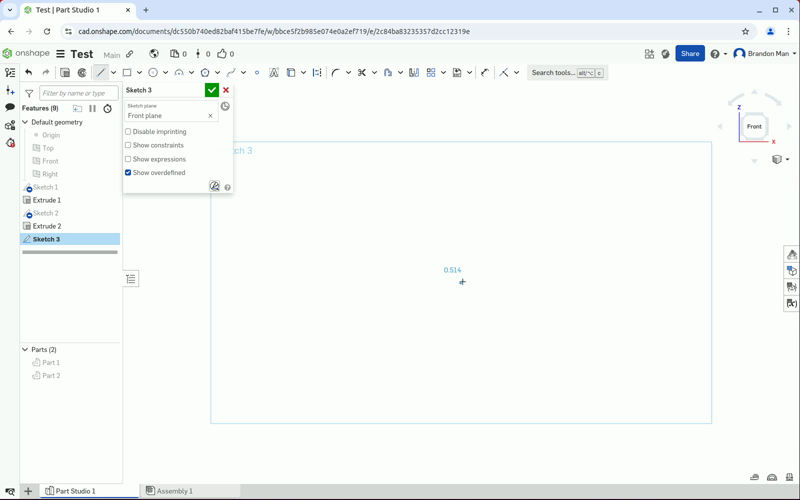
scroll(6)
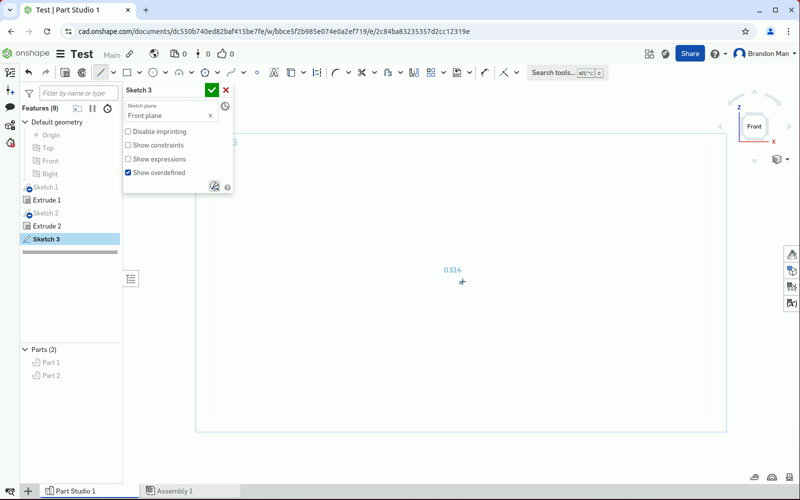
scroll(6)
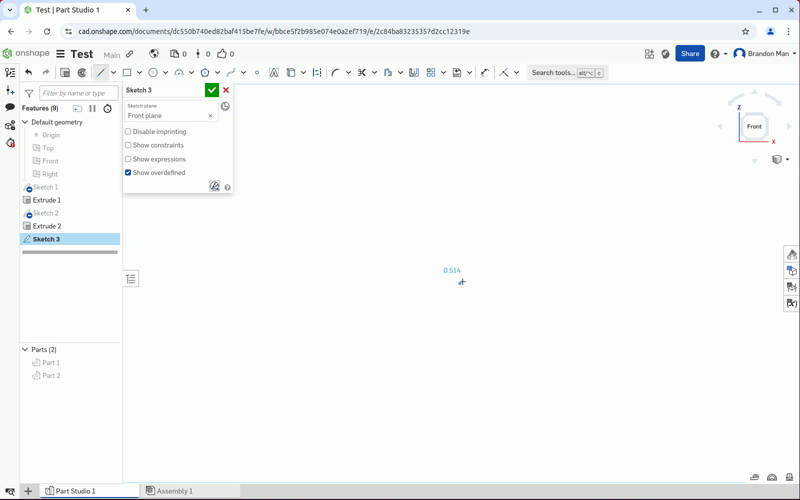
scroll(6)
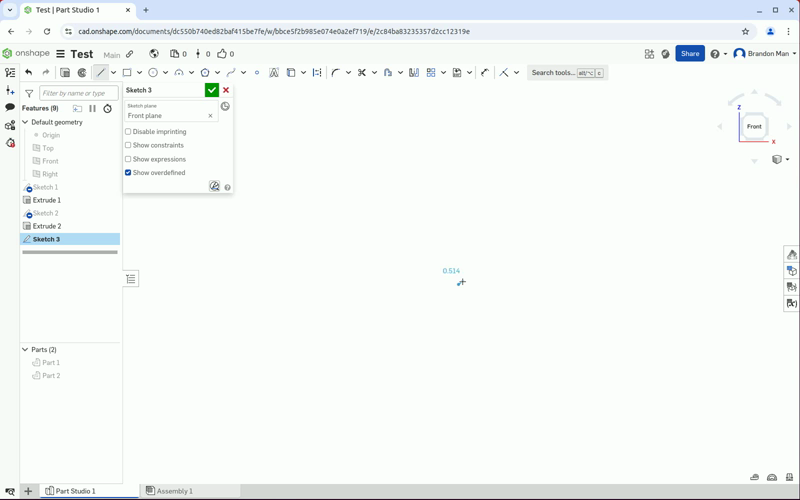
scroll(6)
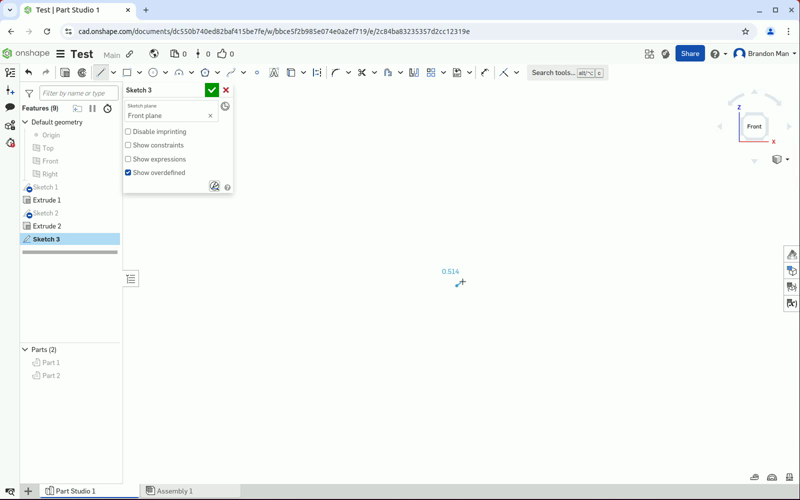
scroll(6)
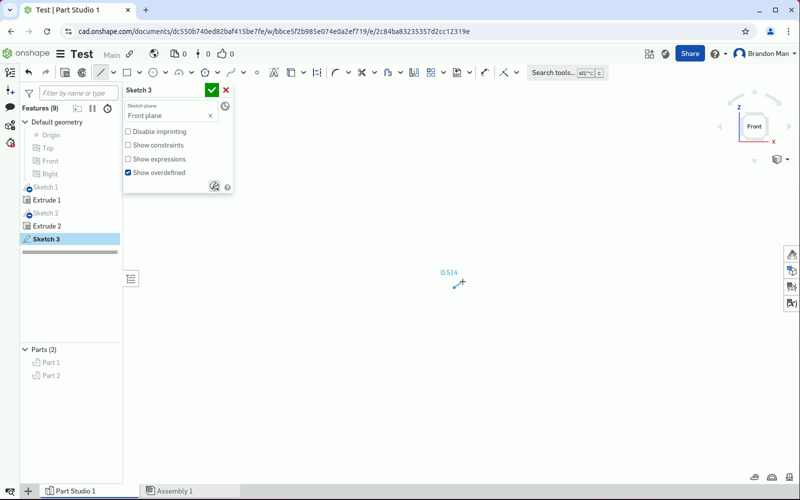
scroll(6)
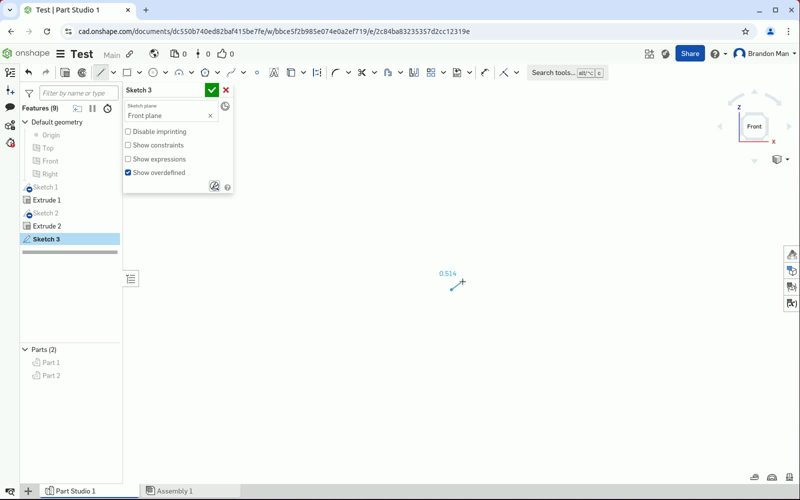
scroll(6)
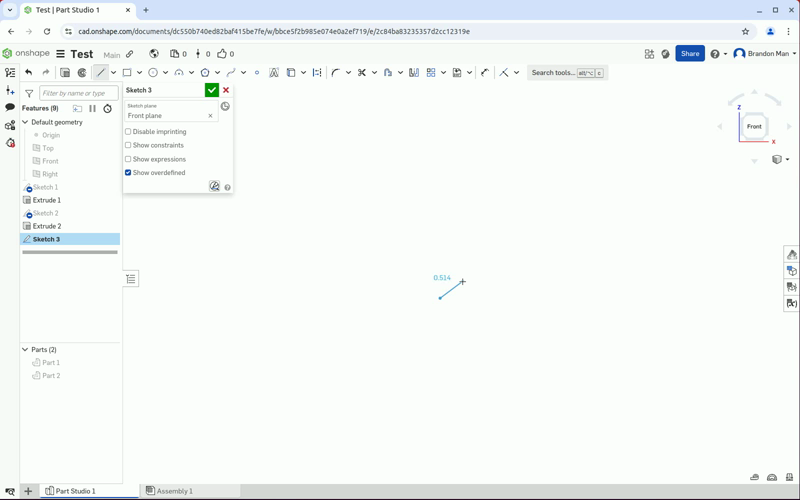
click(462, 281)
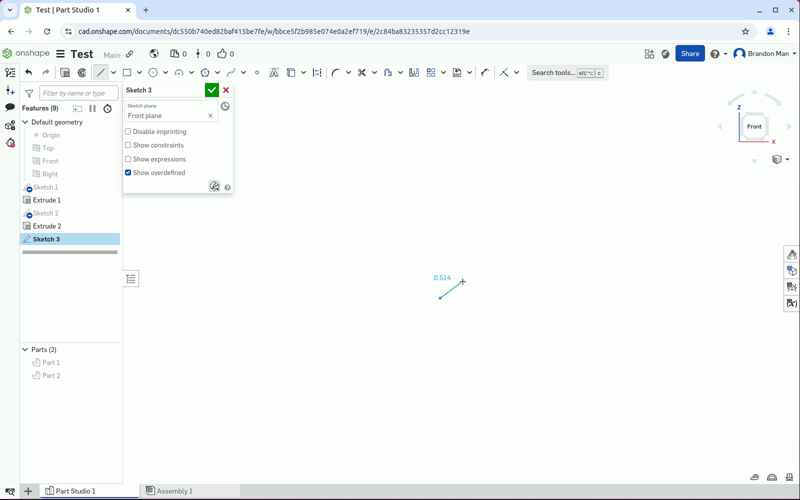
scroll(-6)
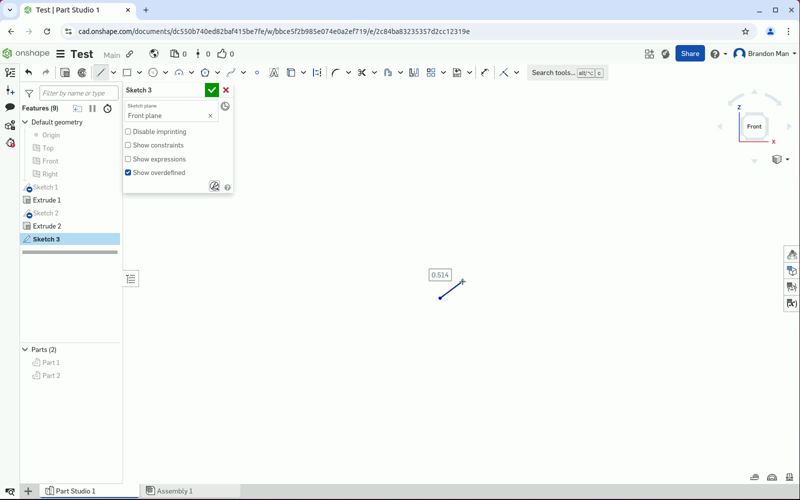
scroll(-6)
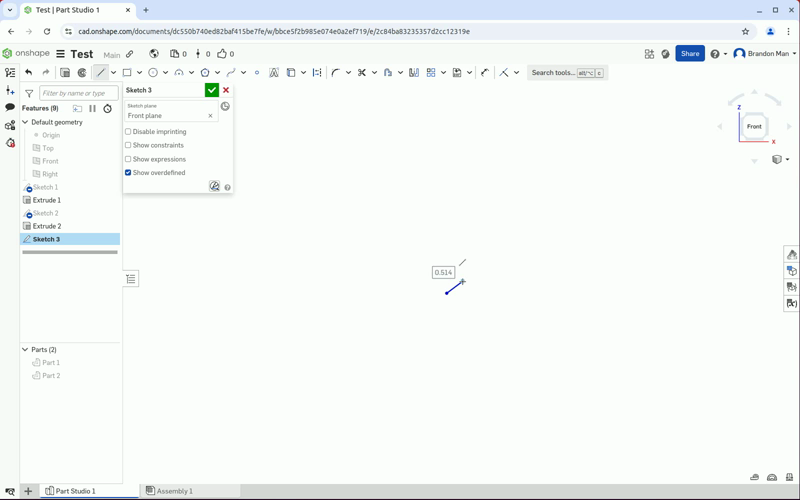
scroll(-6)
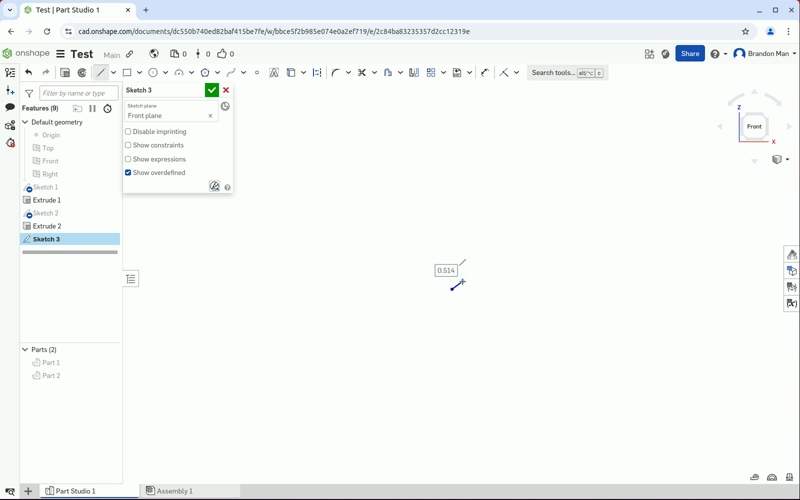
scroll(-6)
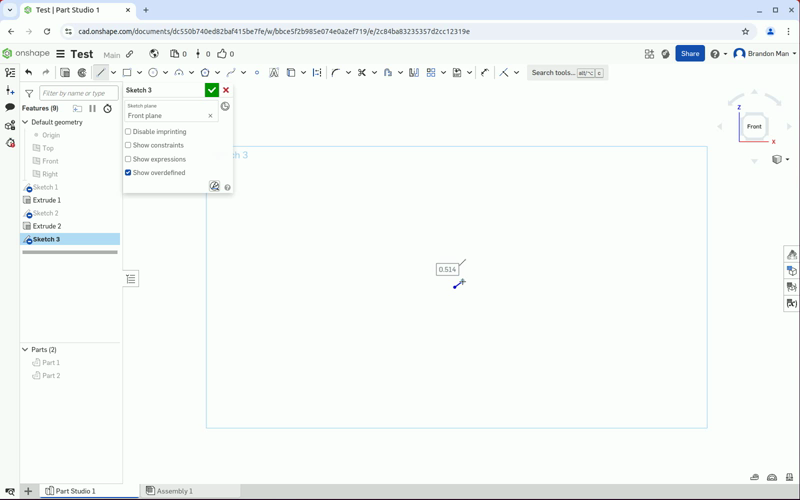
scroll(-6)
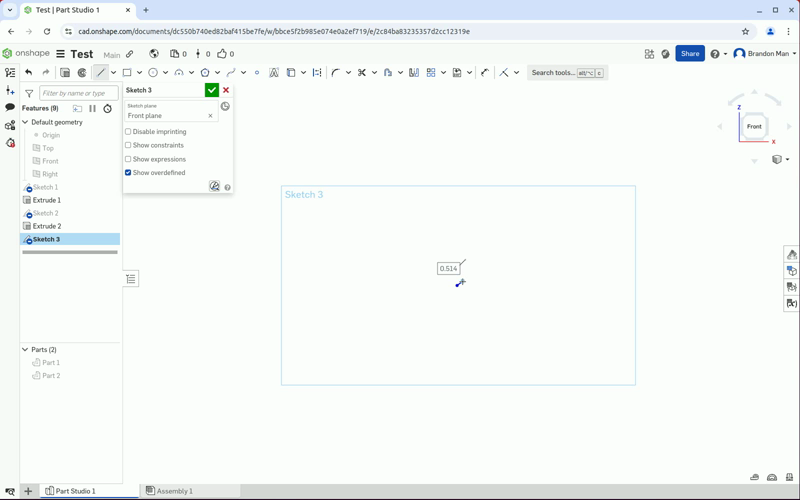
scroll(-6)
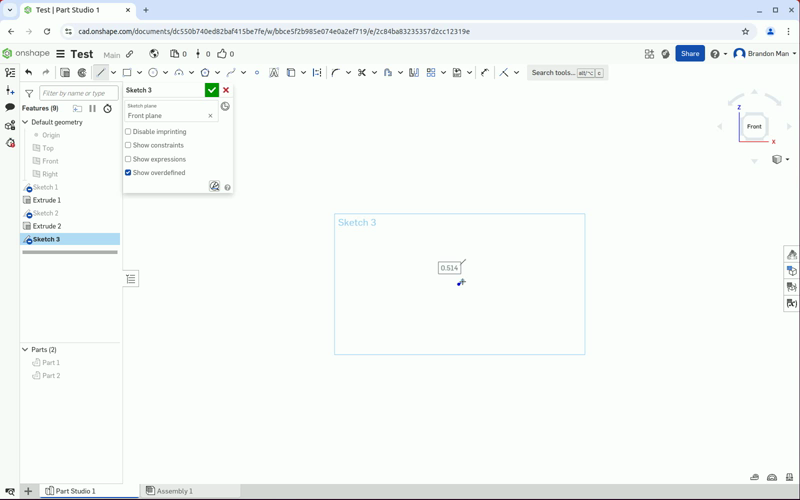
scroll(-6)
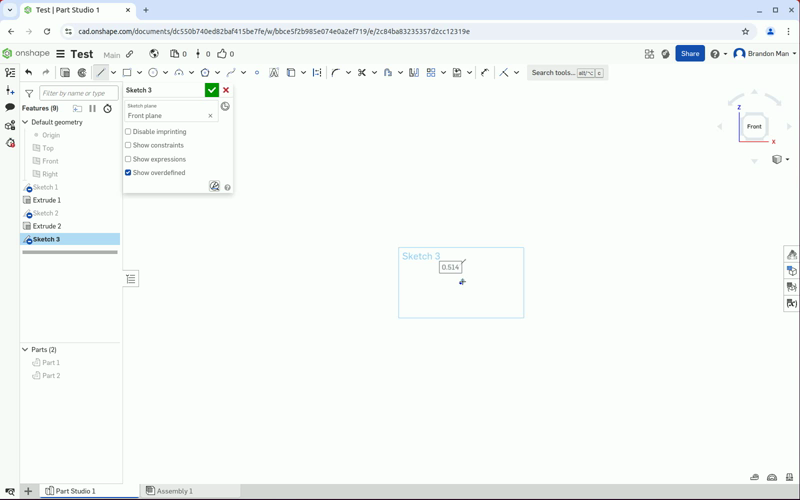
key_up(shift)
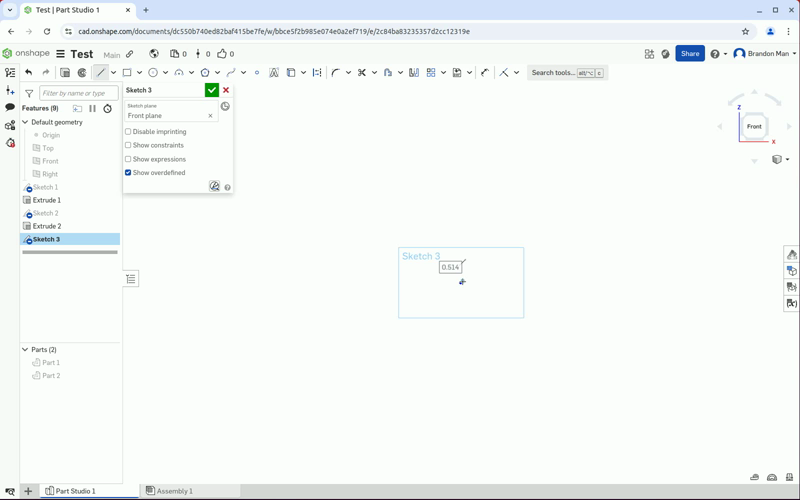
key_down(shift)
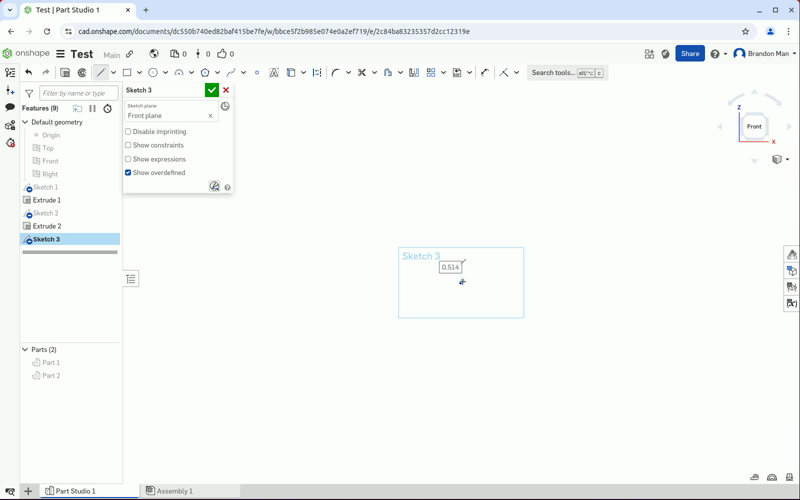
mouse_move(462, 198)
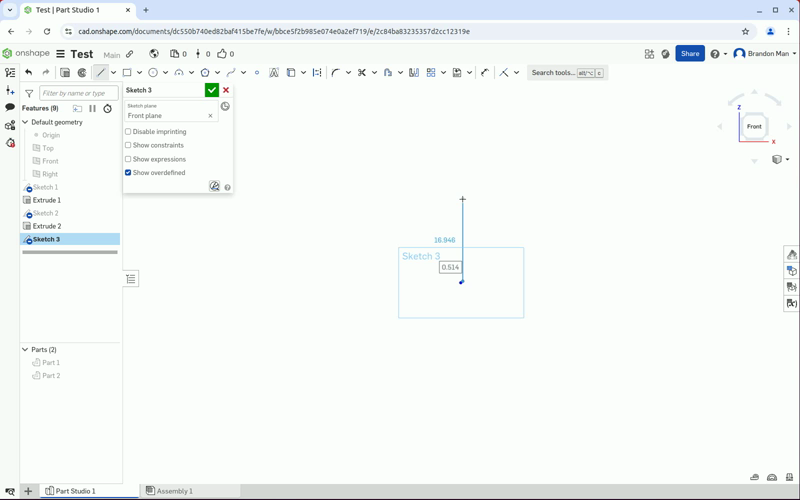
click(462, 198)
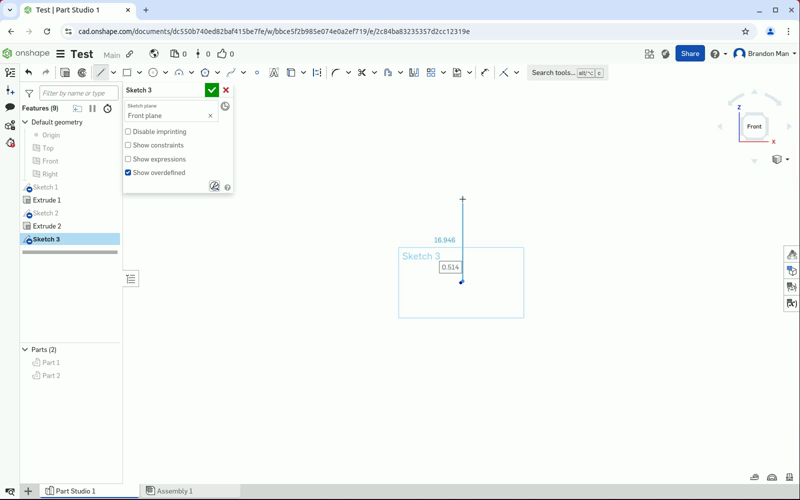
key_up(shift)
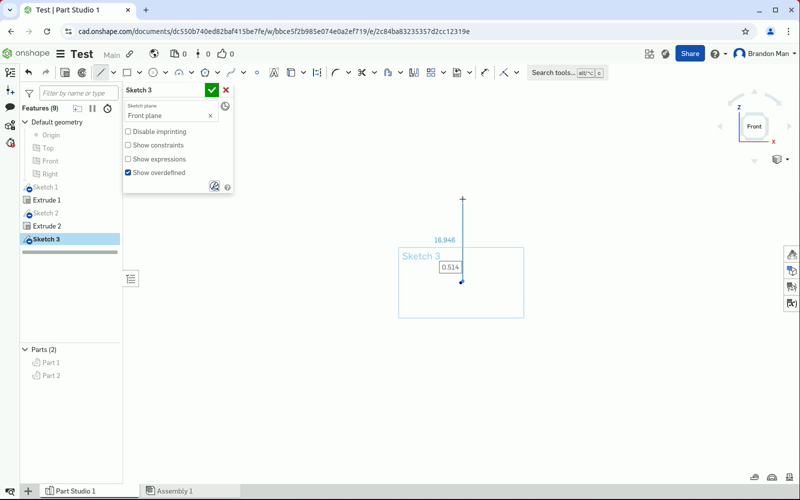
key_down(shift)
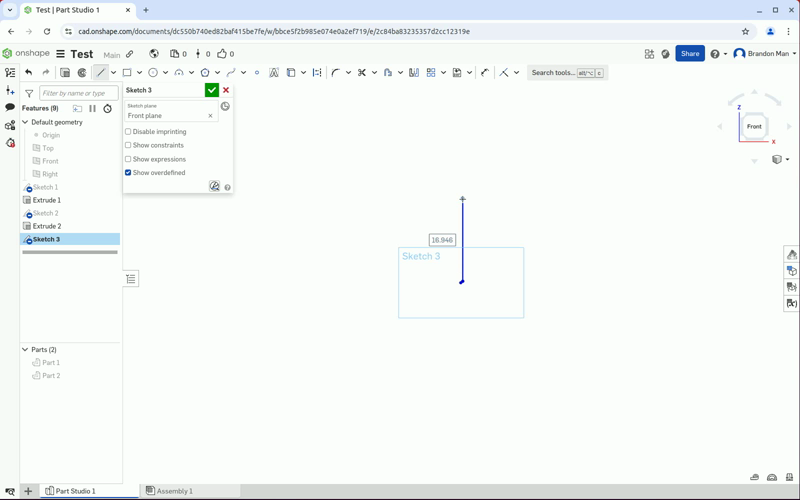
mouse_move(492, 198)
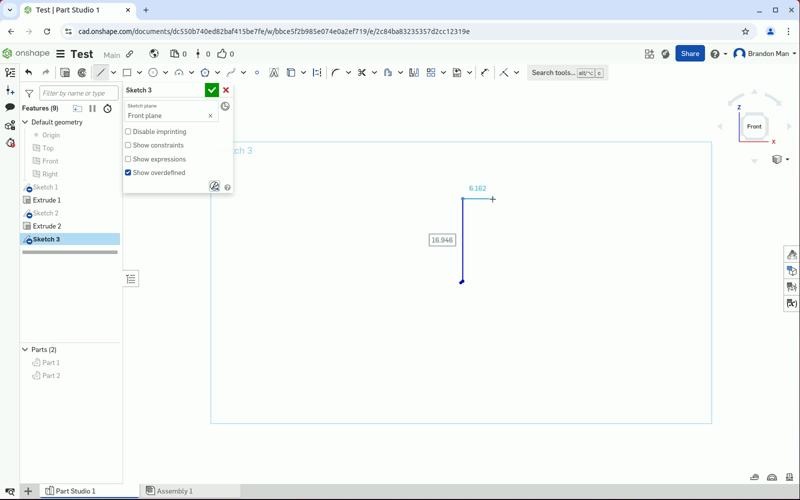
mouse_move(462, 196)
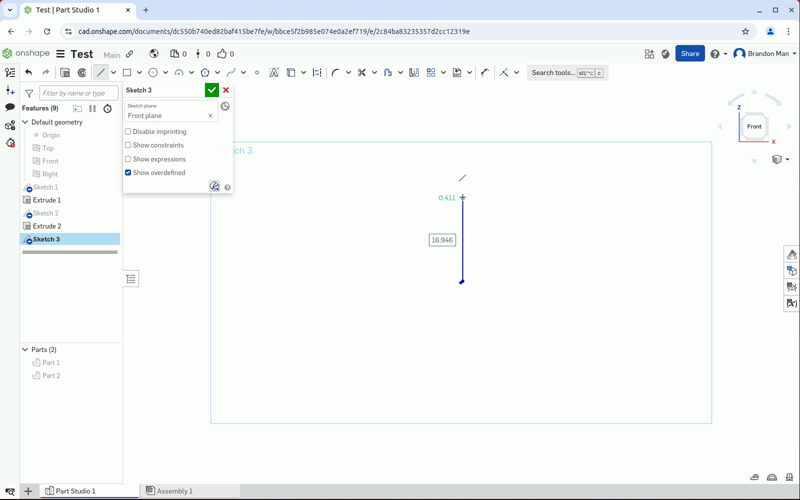
scroll(6)
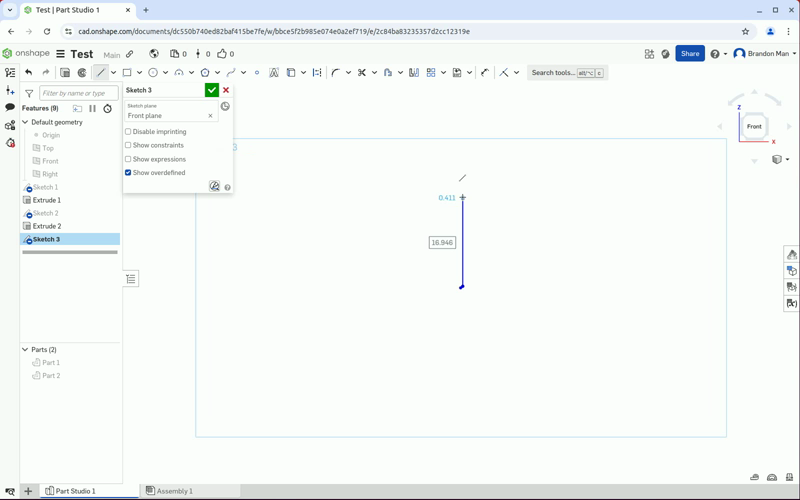
scroll(6)
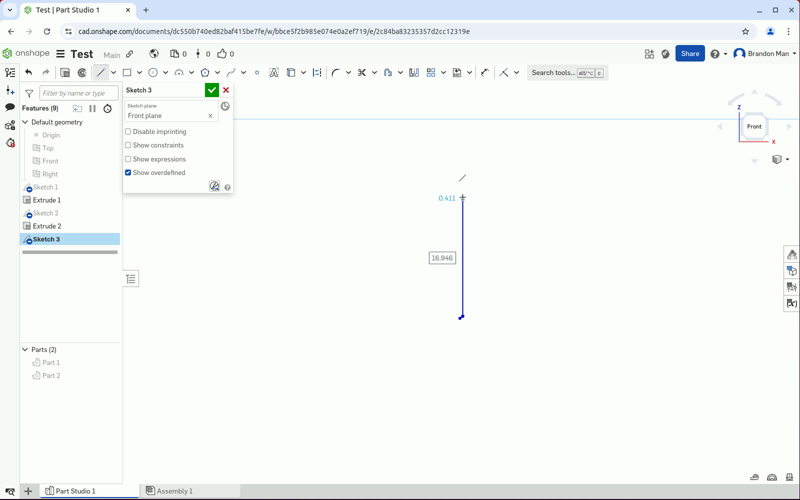
scroll(6)
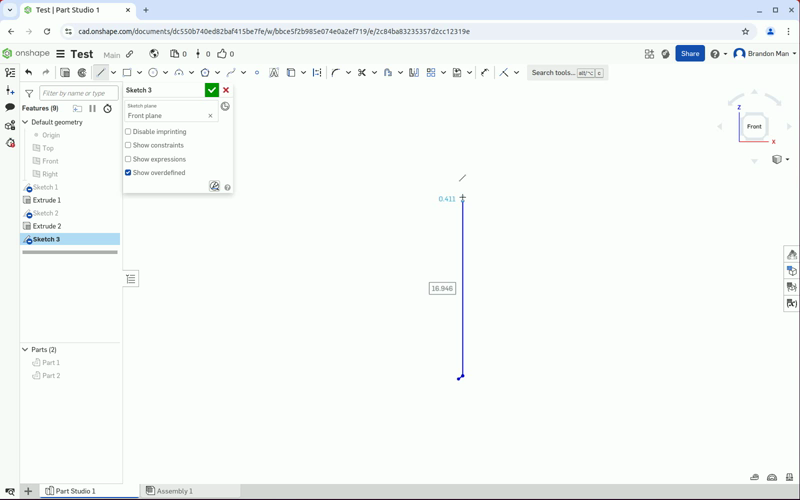
scroll(6)
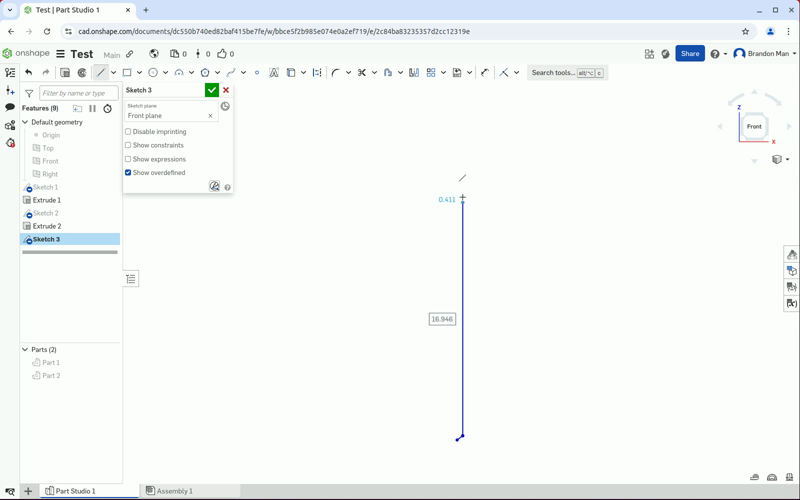
scroll(6)
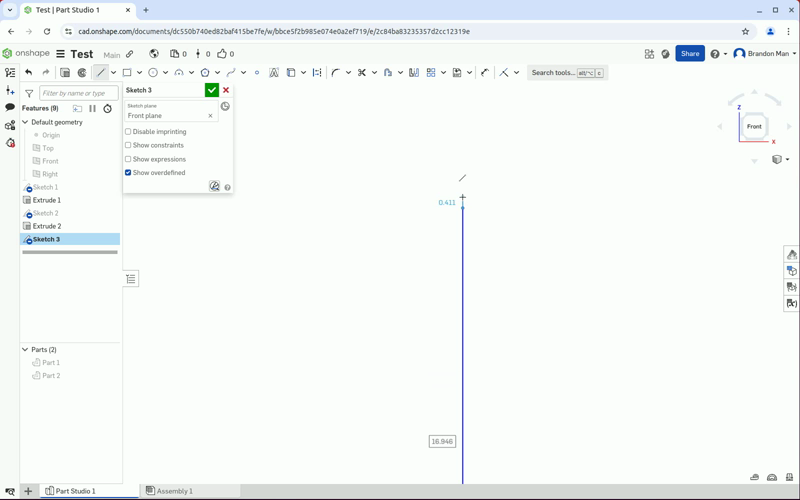
scroll(6)
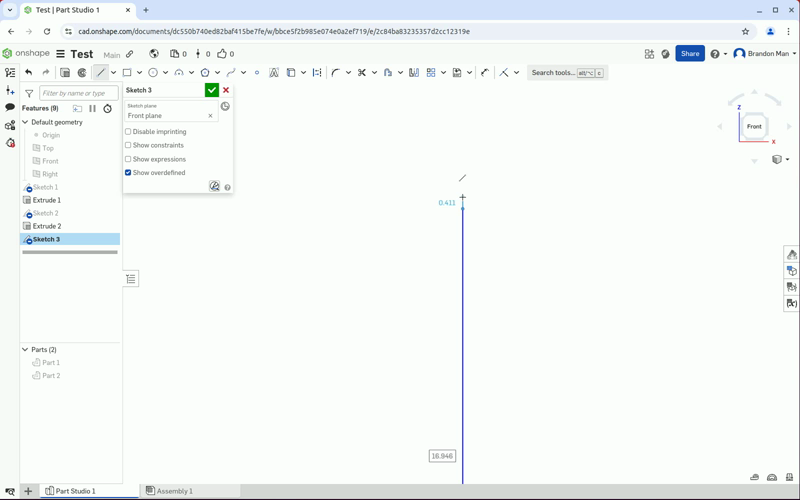
scroll(6)
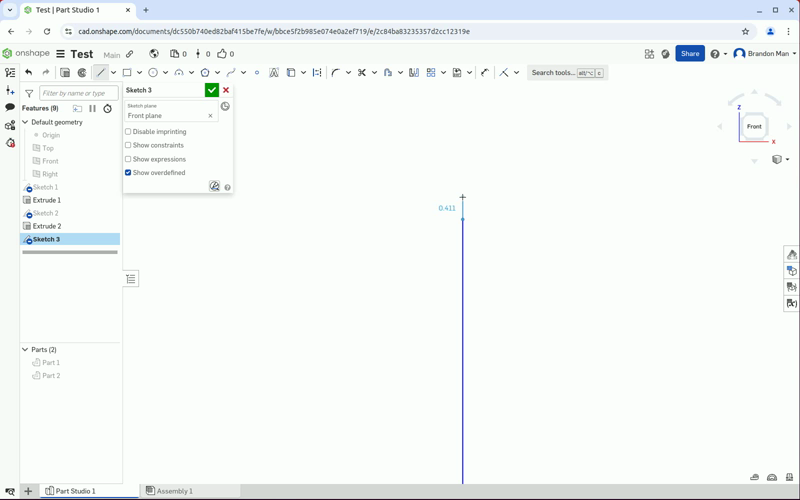
click(462, 196)
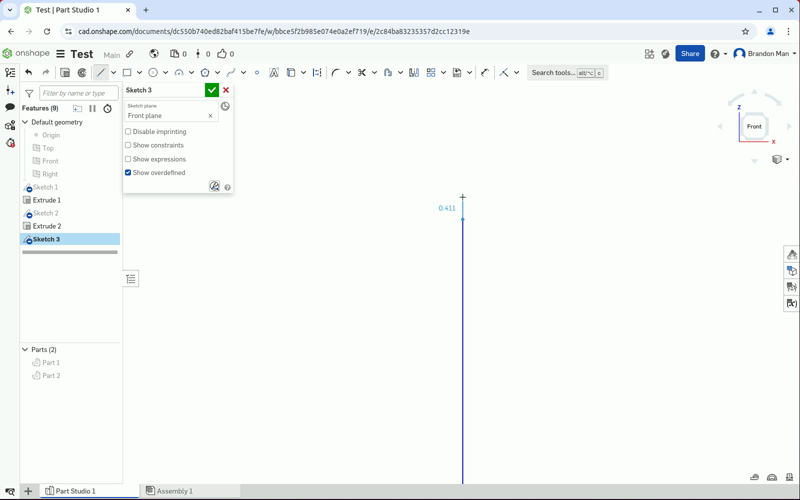
scroll(-6)
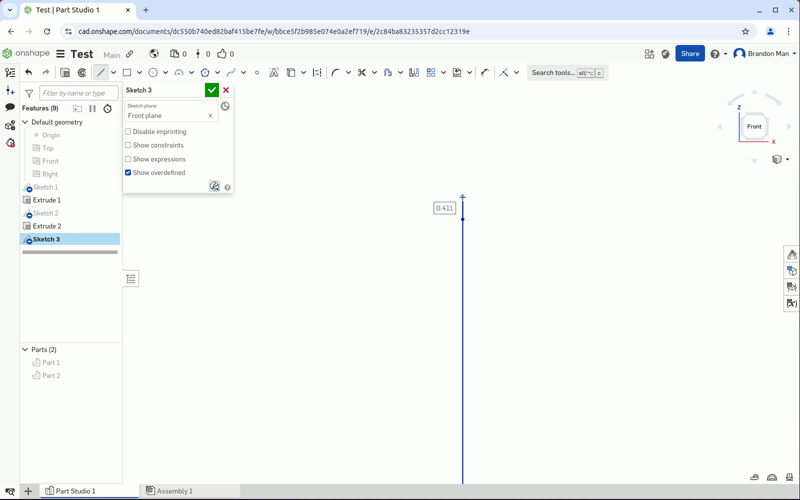
scroll(-6)
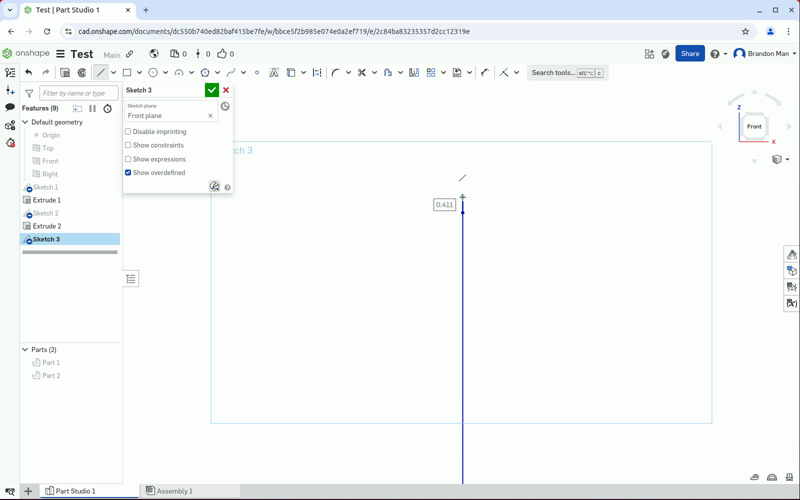
scroll(-6)
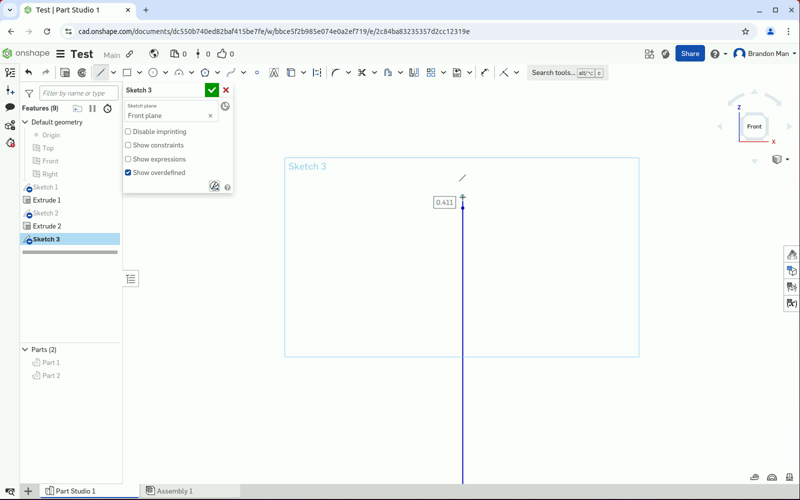
scroll(-6)
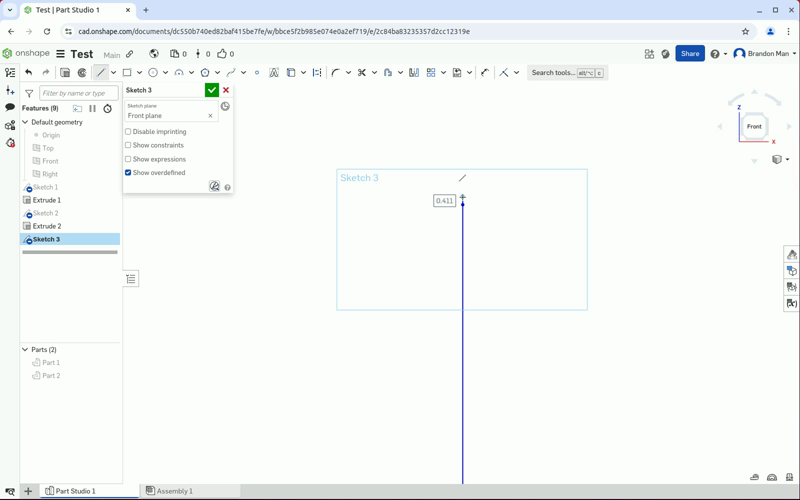
scroll(-6)
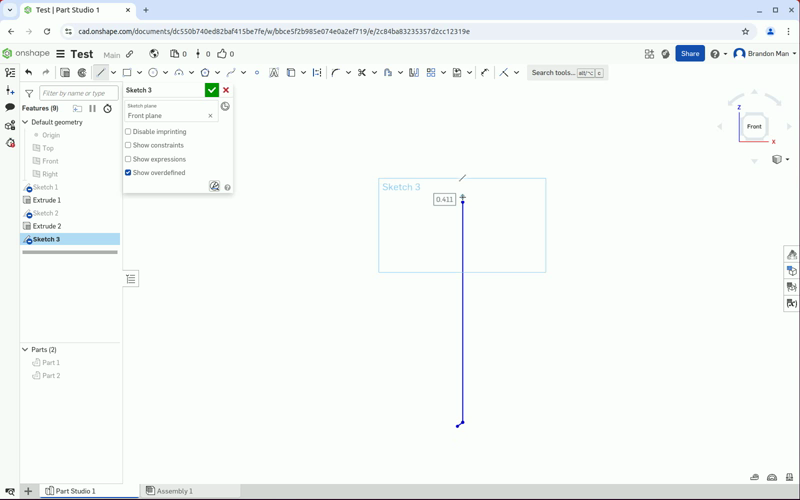
scroll(-6)
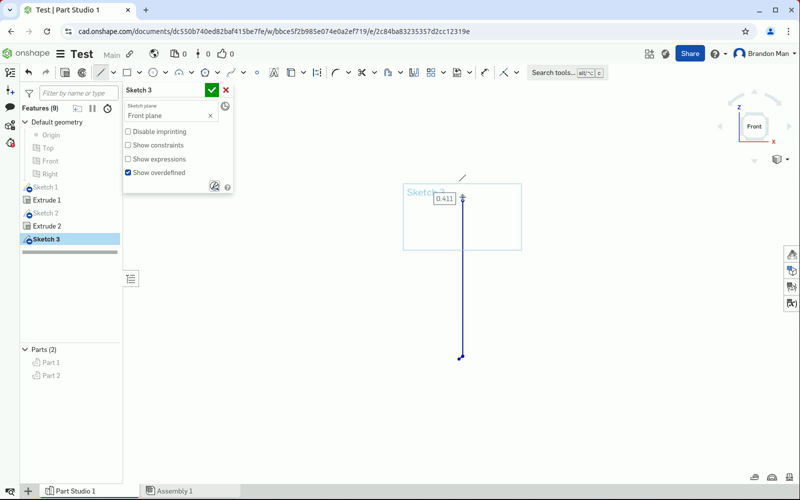
scroll(-6)
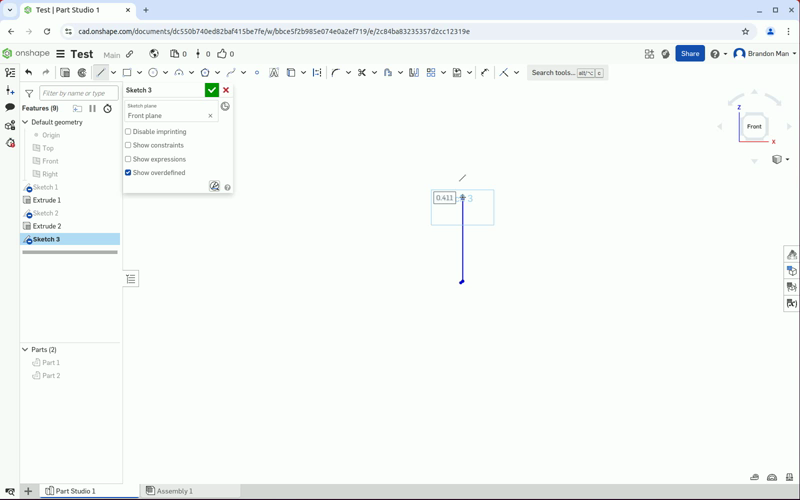
key_up(shift)
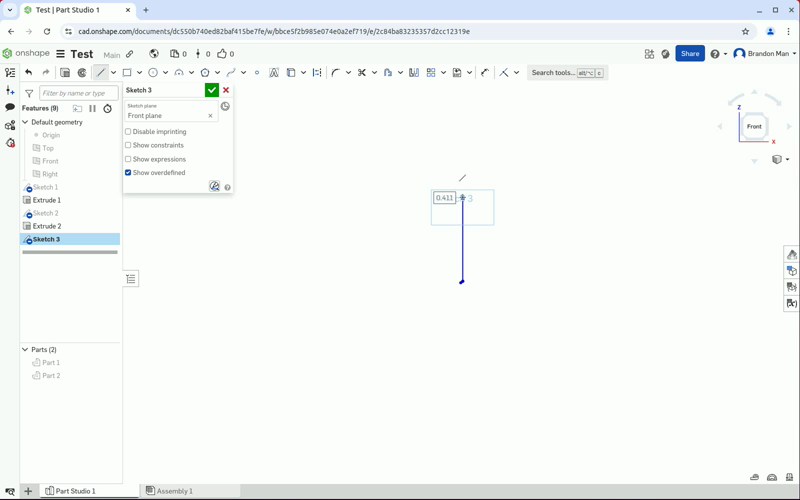
key_down(shift)
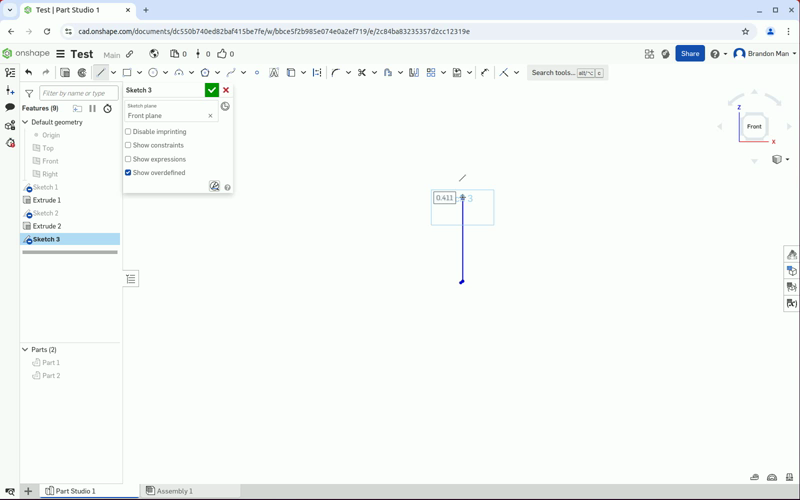
mouse_move(492, 196)
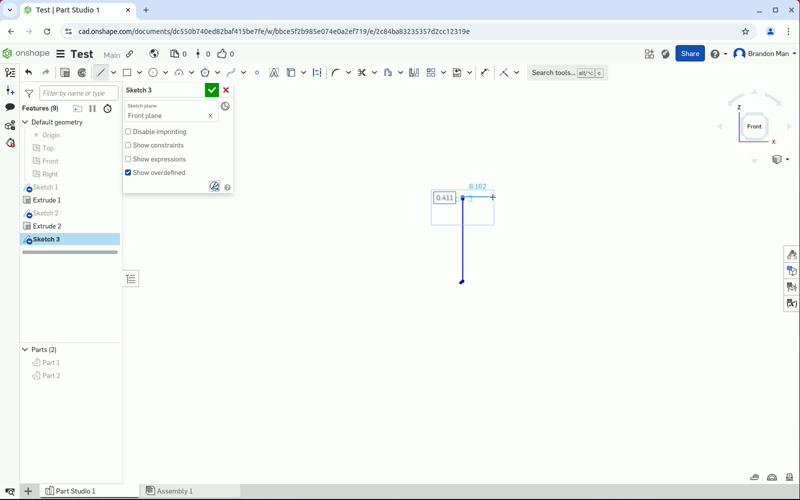
mouse_move(460, 194)
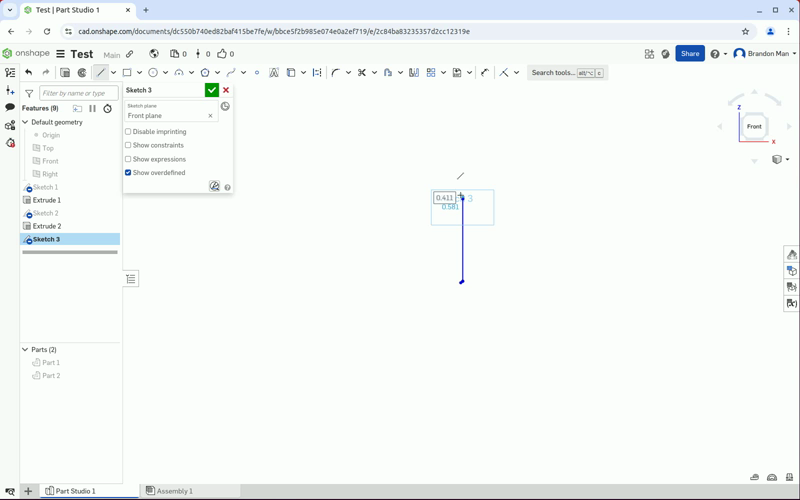
scroll(6)
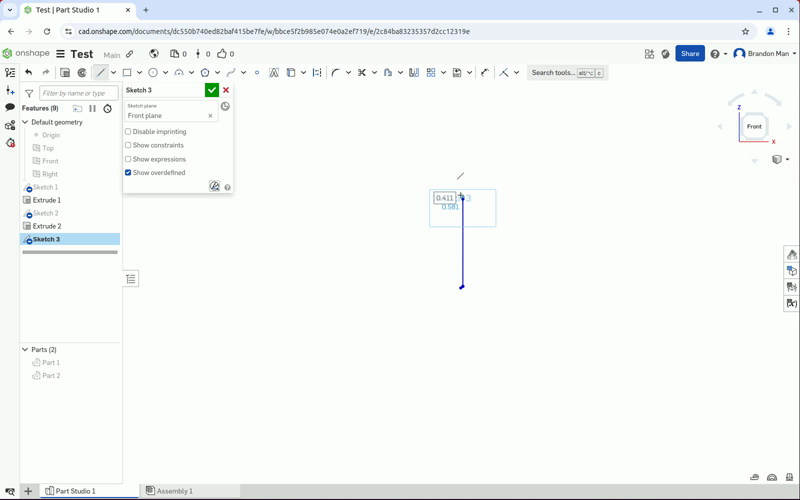
scroll(6)
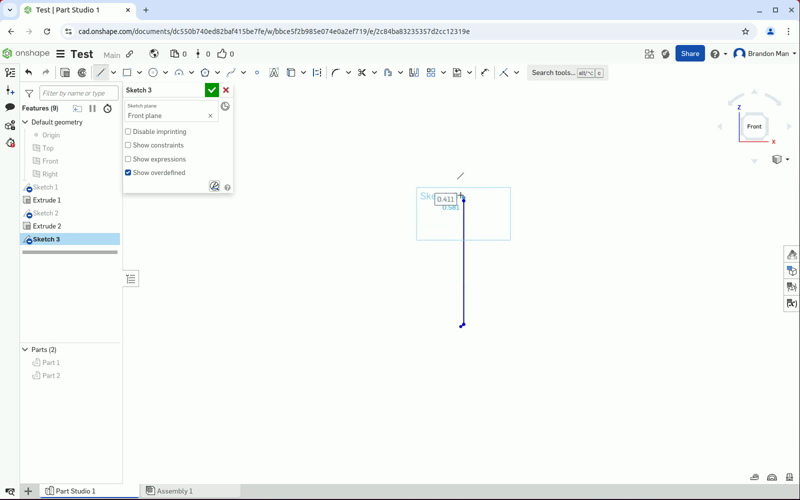
scroll(6)
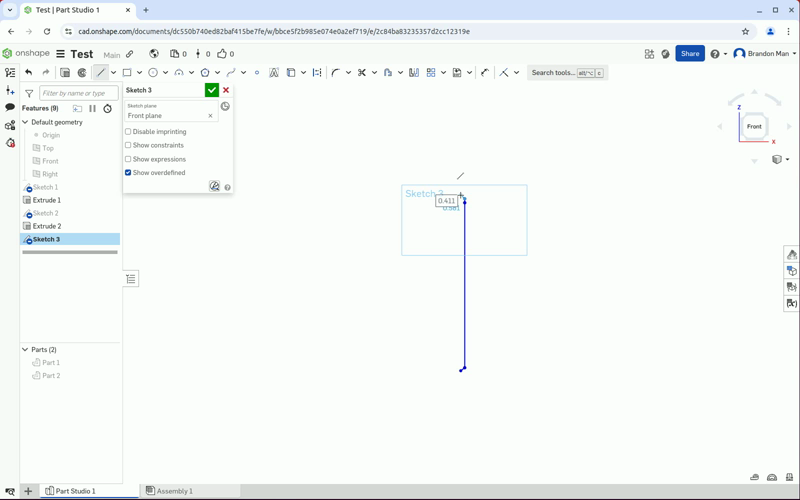
scroll(6)
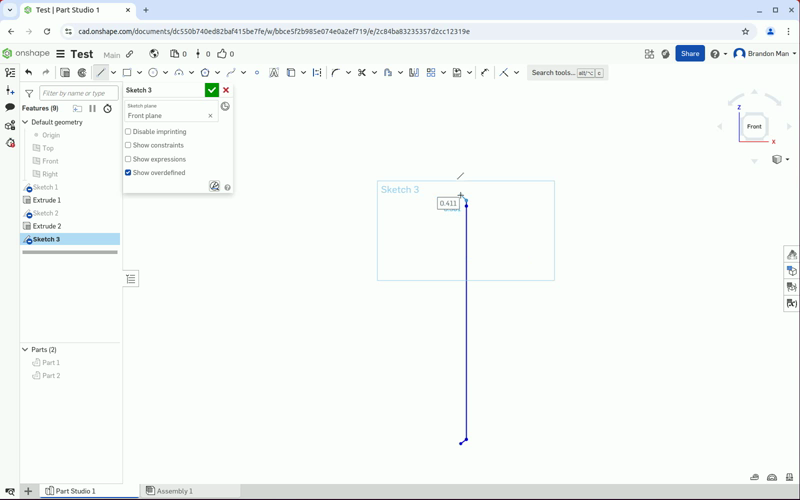
scroll(6)
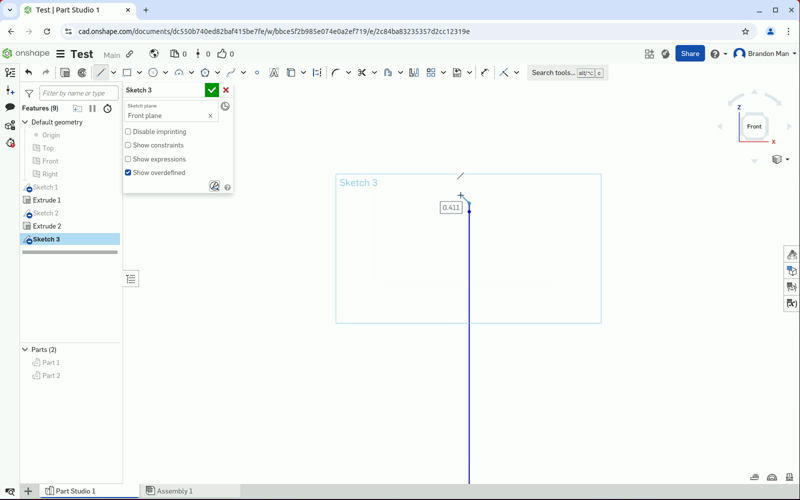
scroll(6)
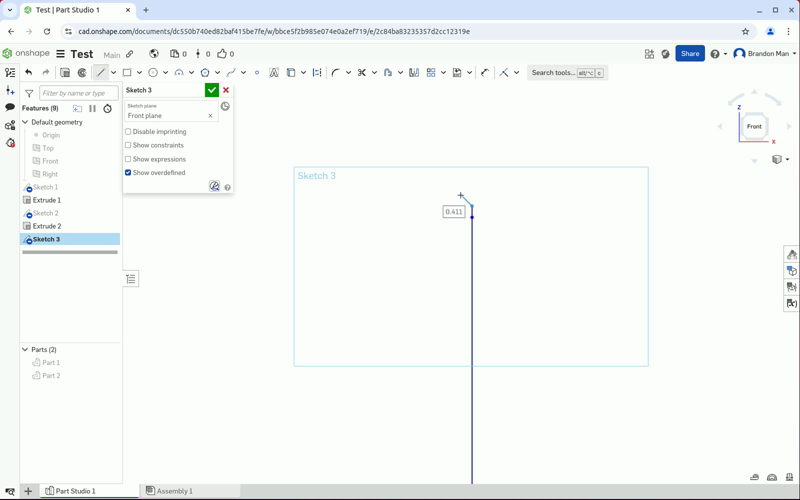
scroll(6)
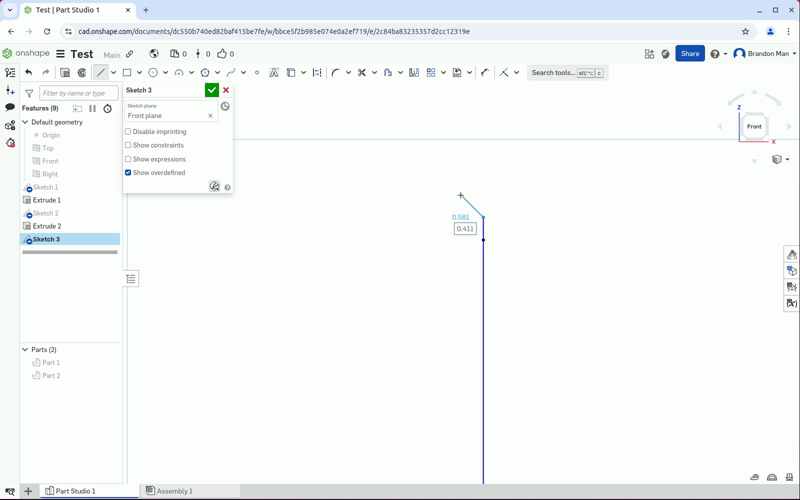
click(460, 194)
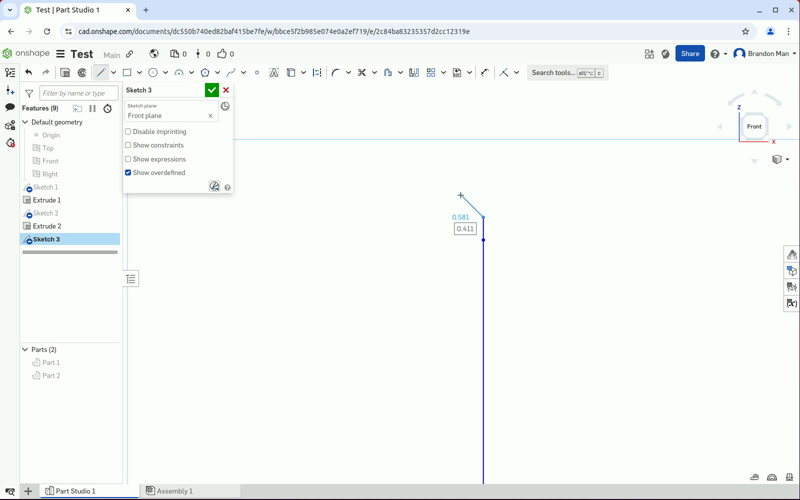
scroll(-6)
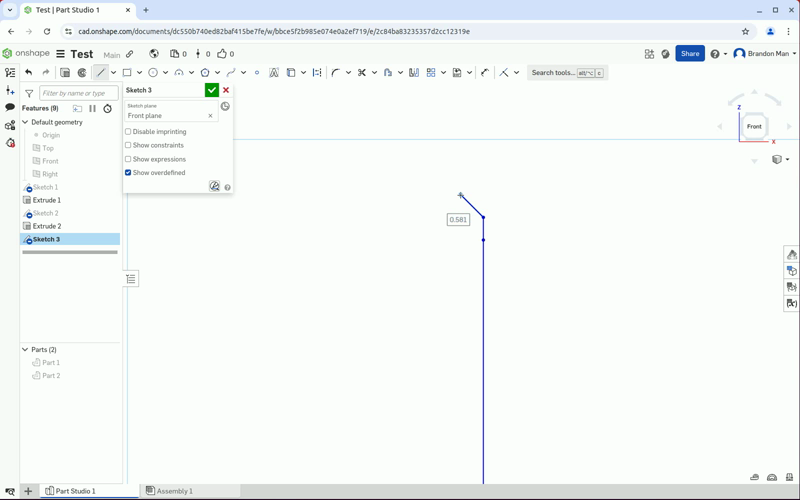
scroll(-6)
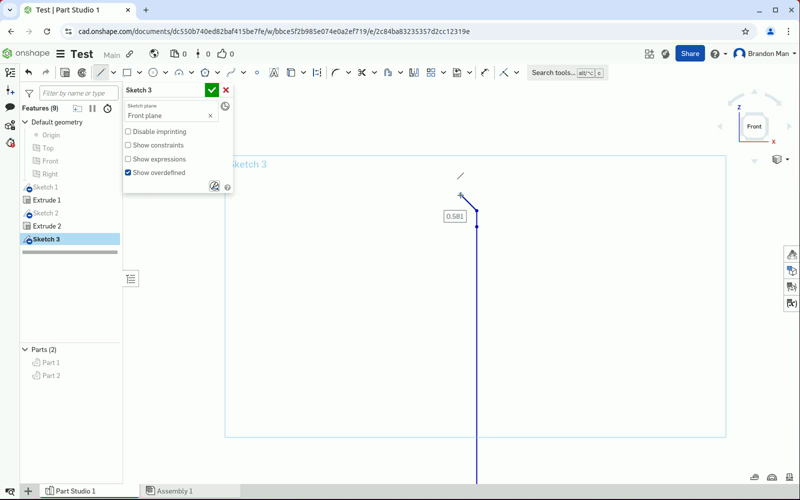
scroll(-6)
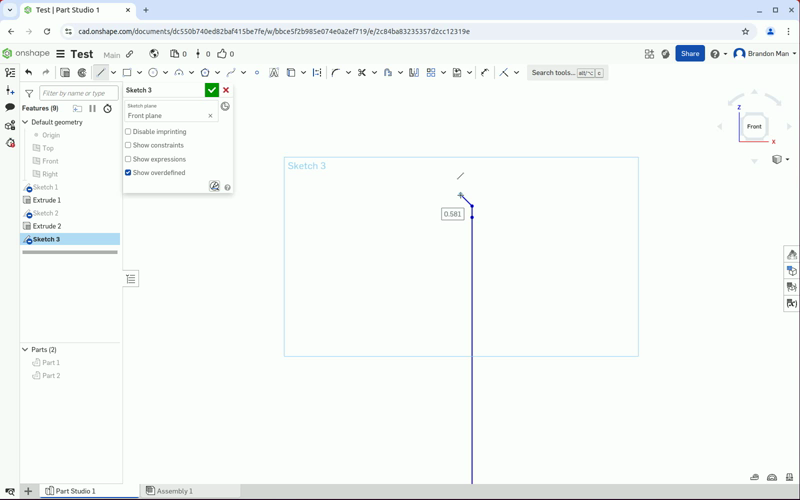
scroll(-6)
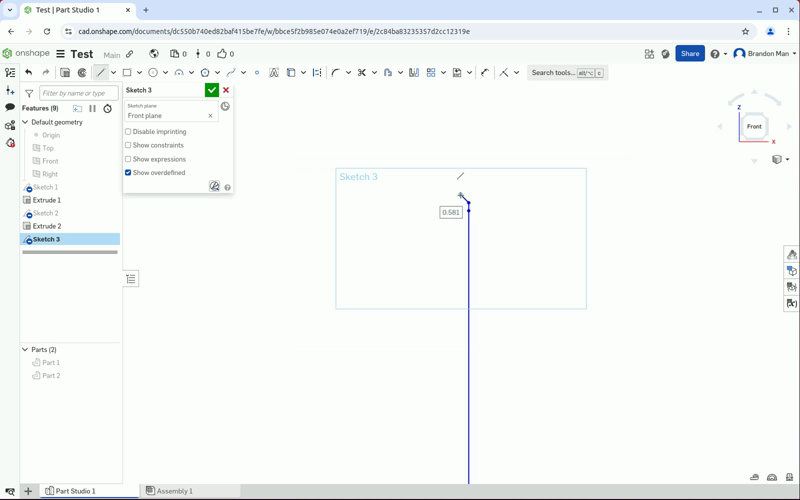
scroll(-6)
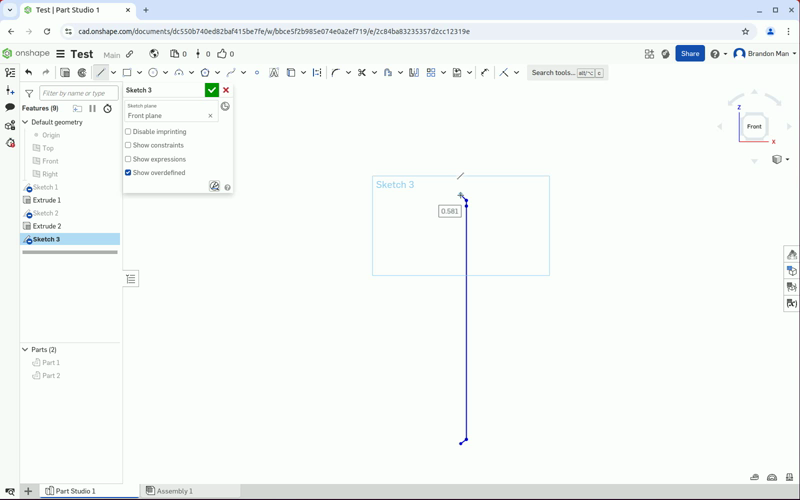
scroll(-6)
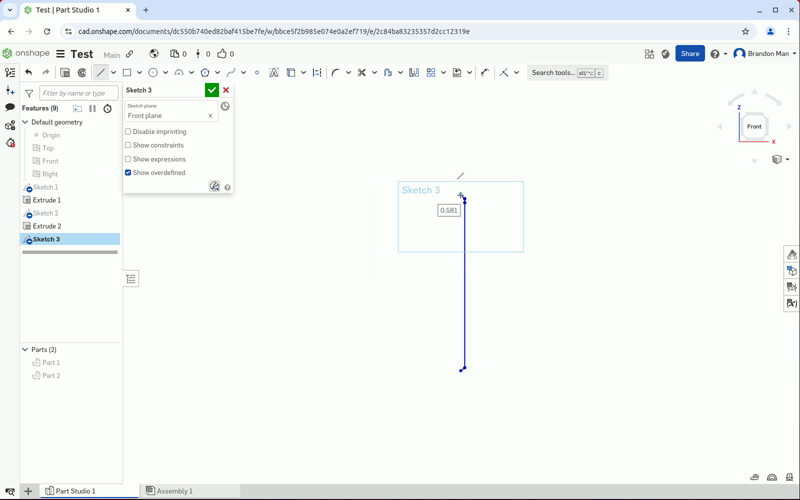
scroll(-6)
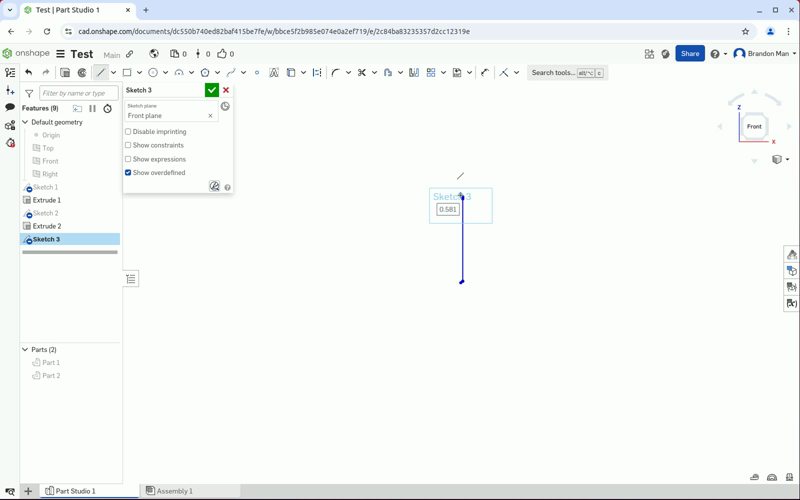
key_up(shift)
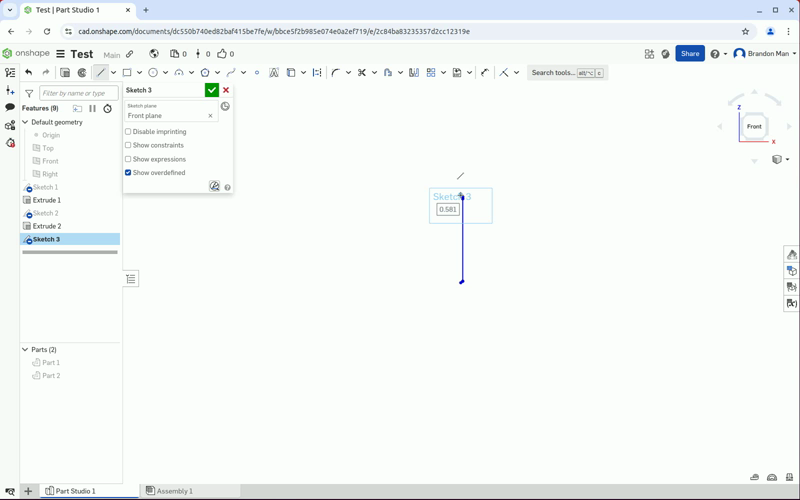
key_down(shift)
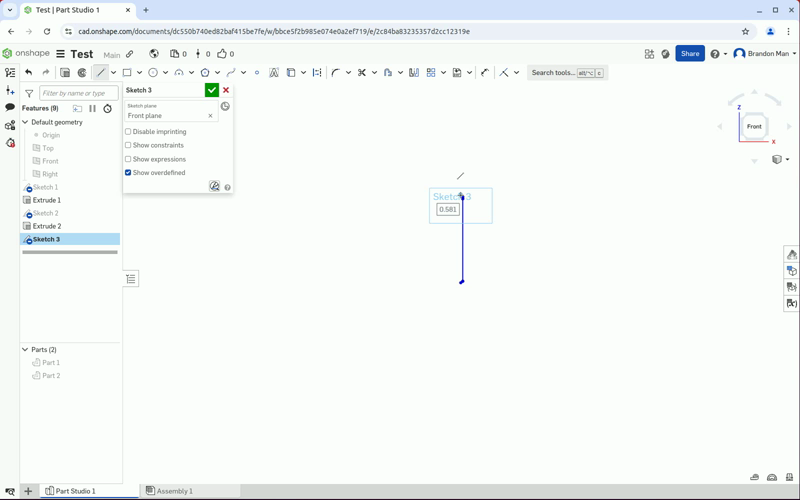
mouse_move(460, 282)
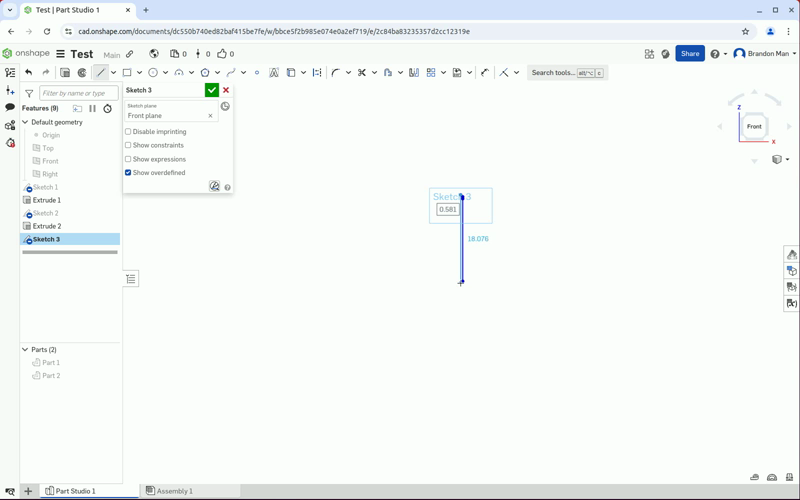
scroll(6)
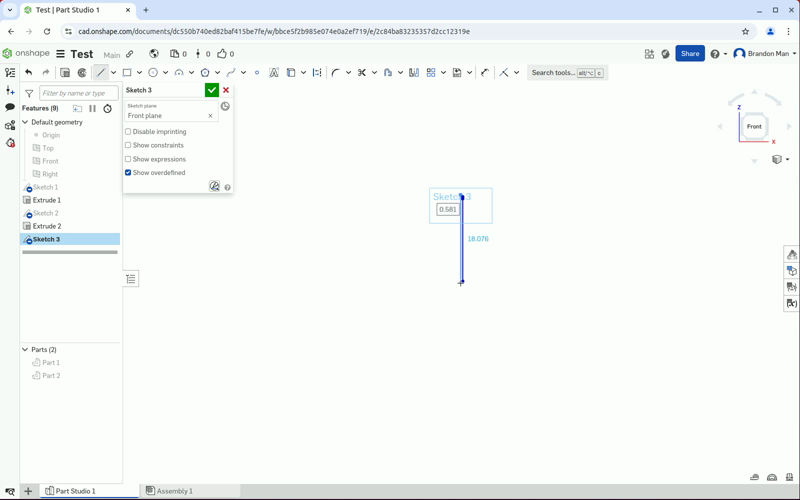
scroll(6)
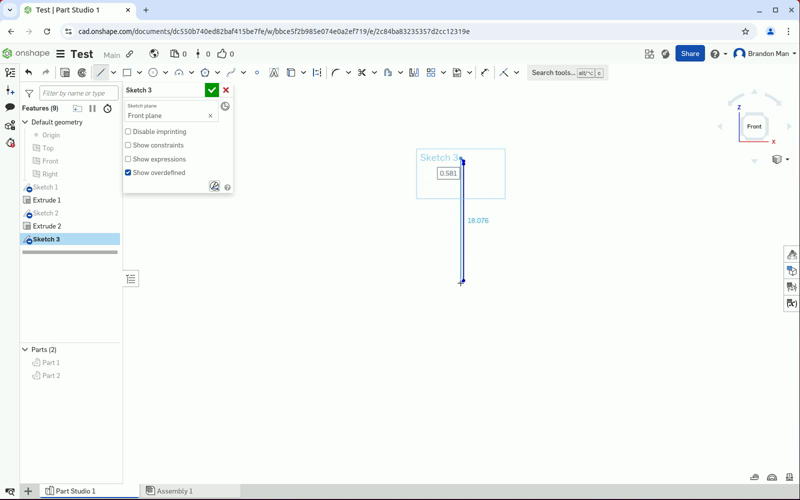
scroll(6)
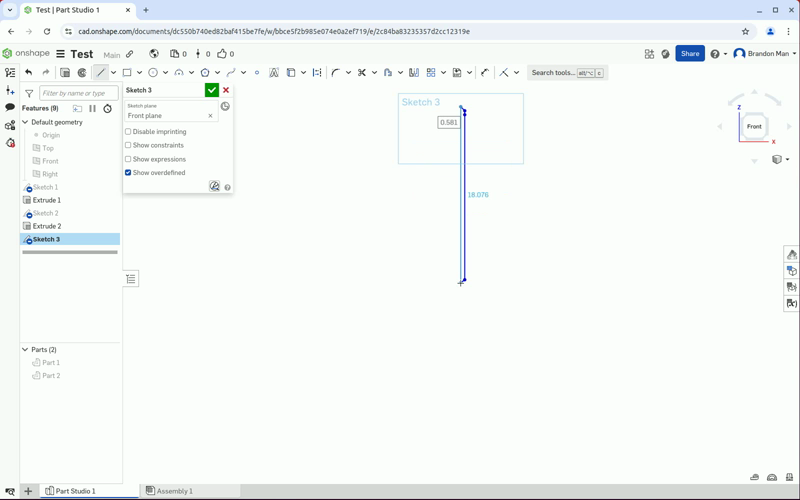
scroll(6)
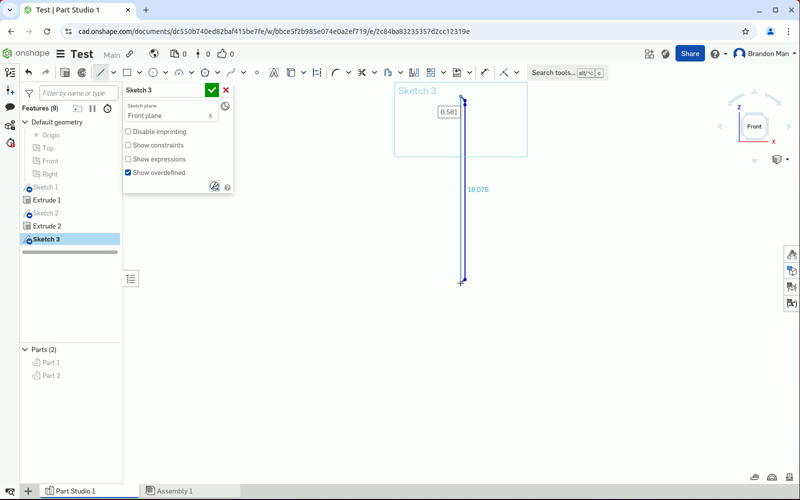
scroll(6)
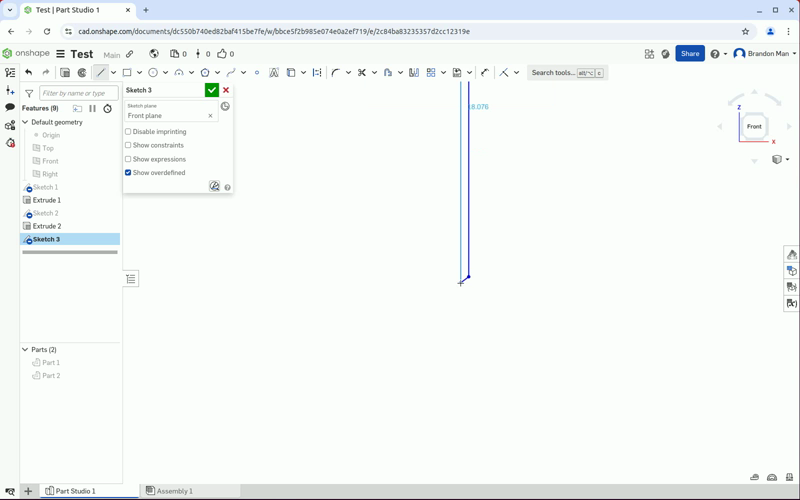
scroll(6)
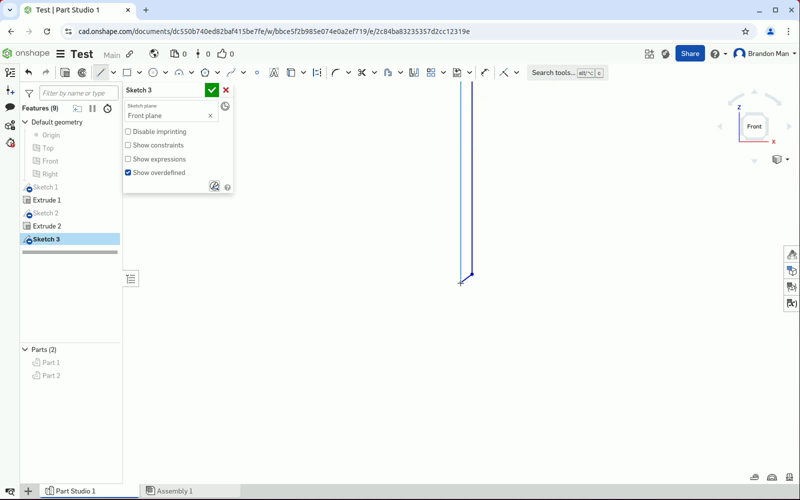
scroll(6)
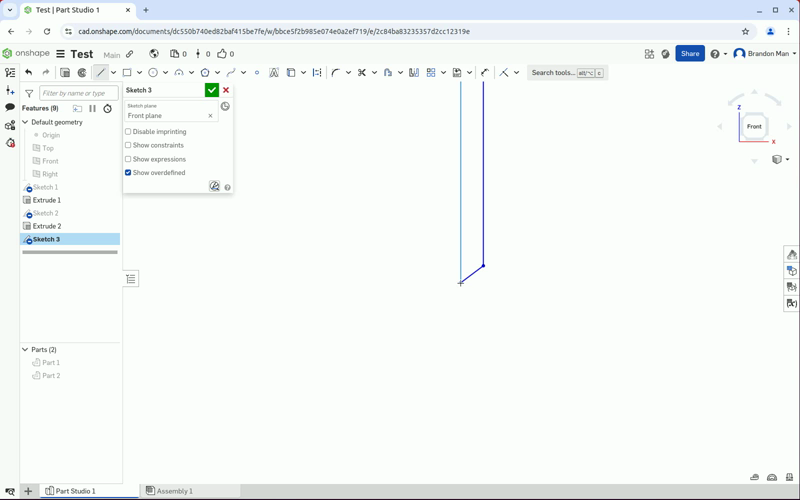
key_up(shift)
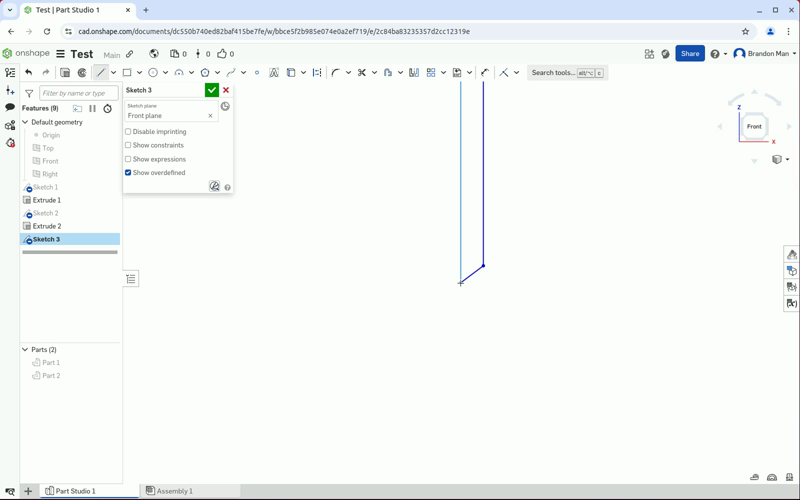
click(460, 282)
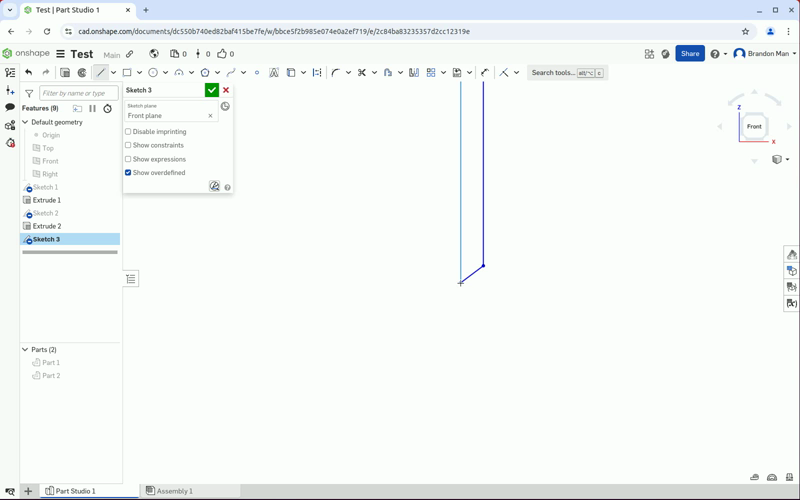
scroll(-6)
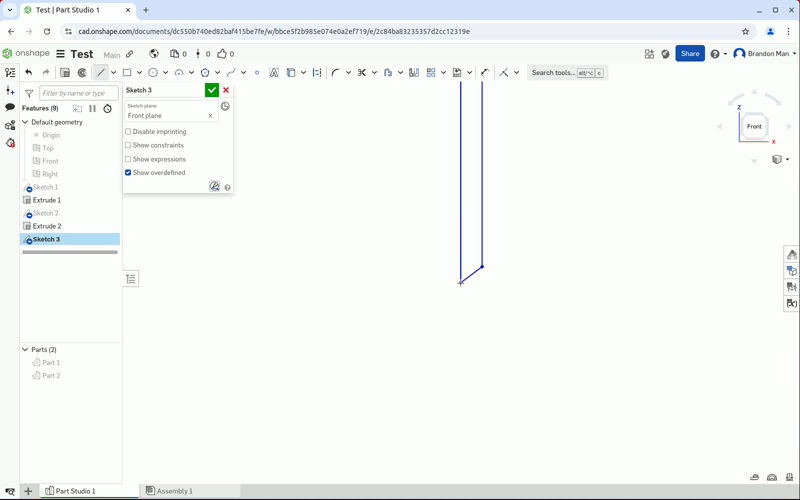
scroll(-6)
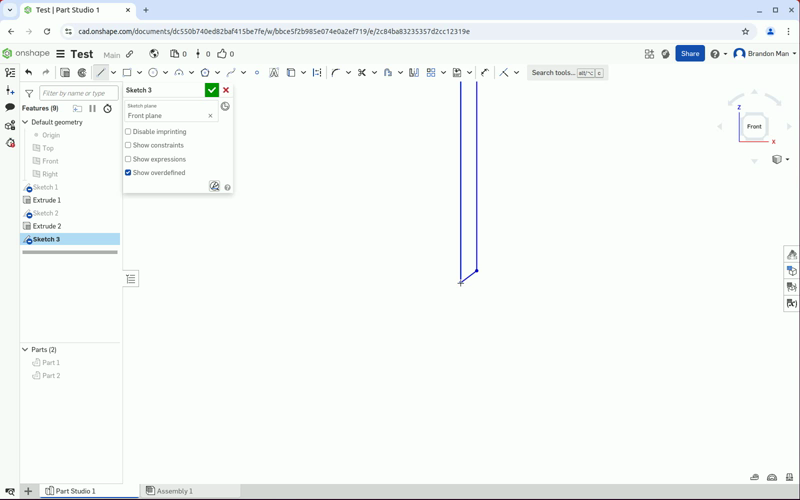
scroll(-6)
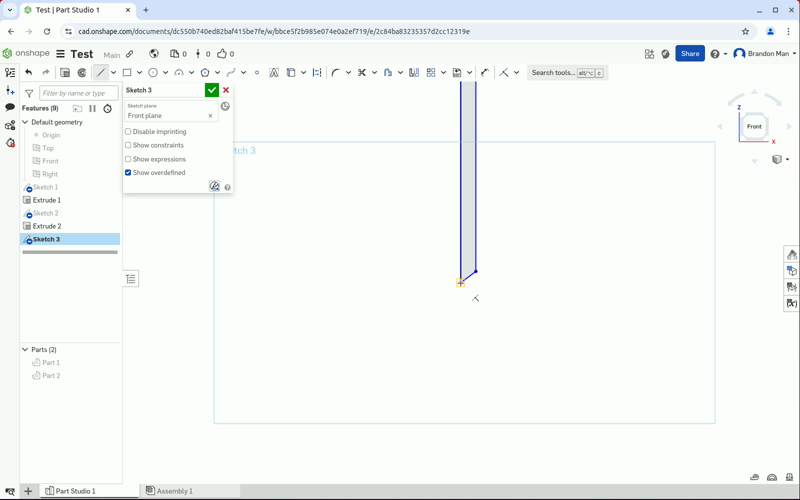
scroll(-6)
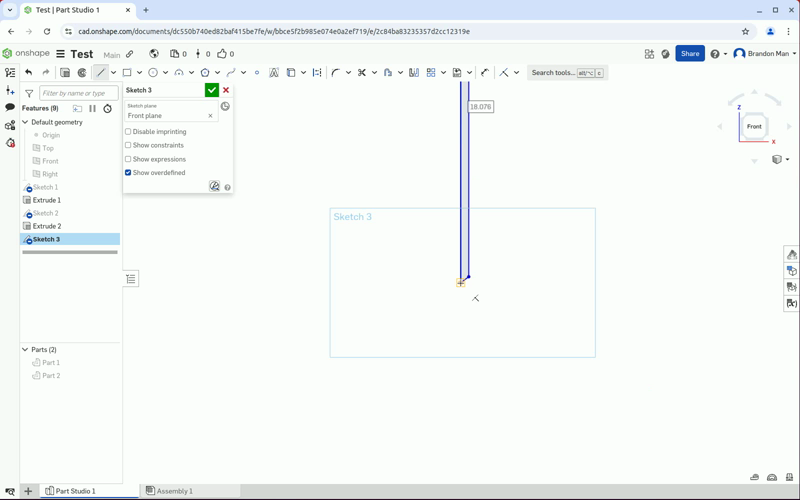
scroll(-6)
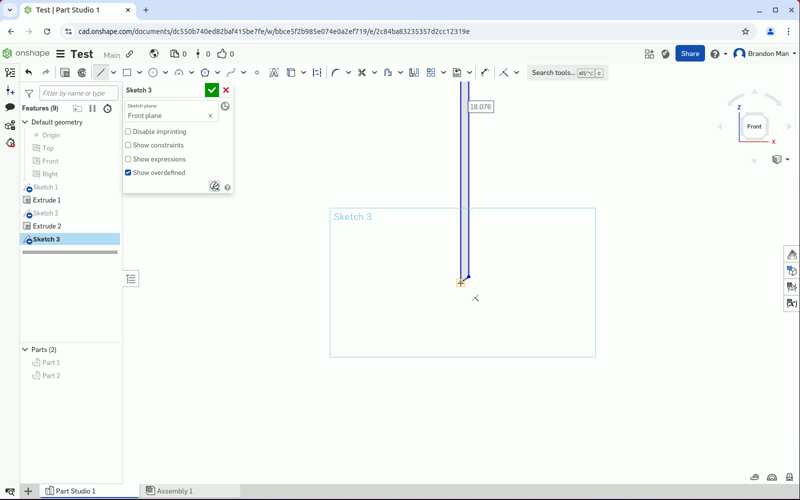
scroll(-6)
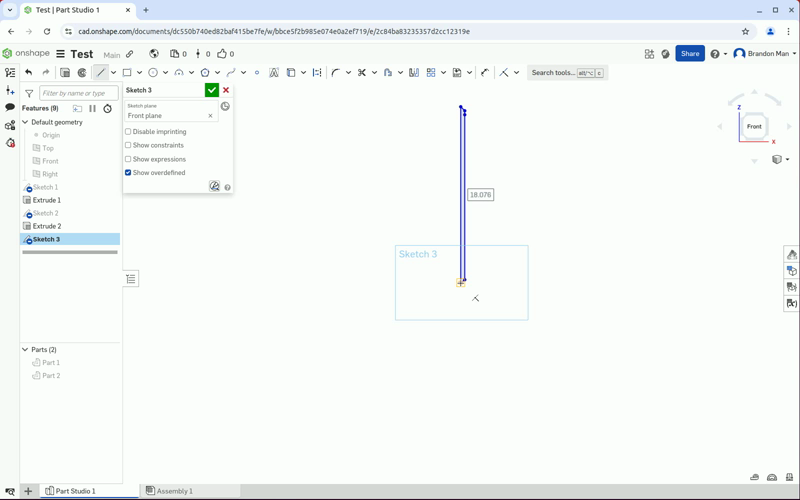
scroll(-6)
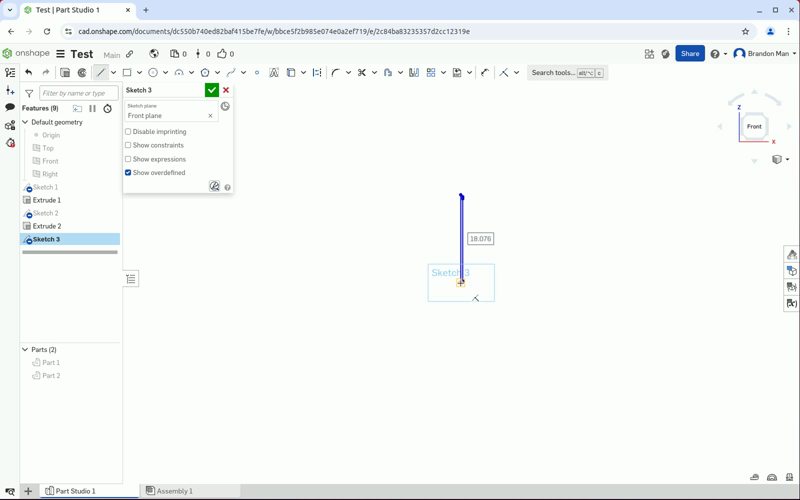
key(esc)
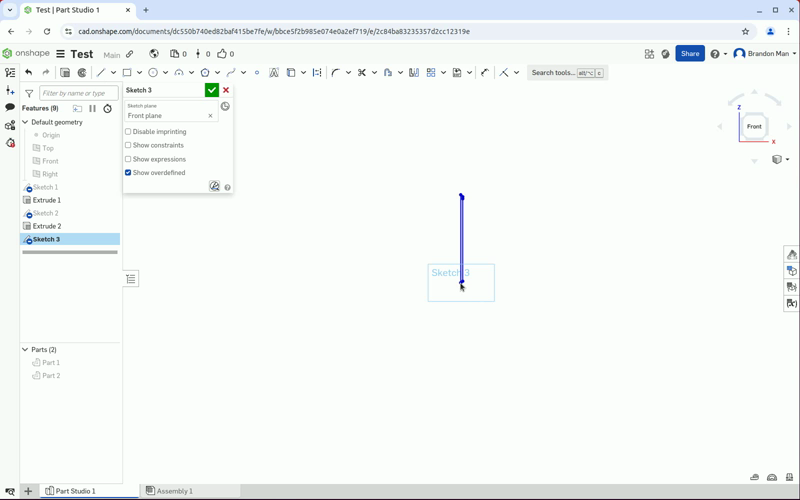
mouse_move(461, 233)
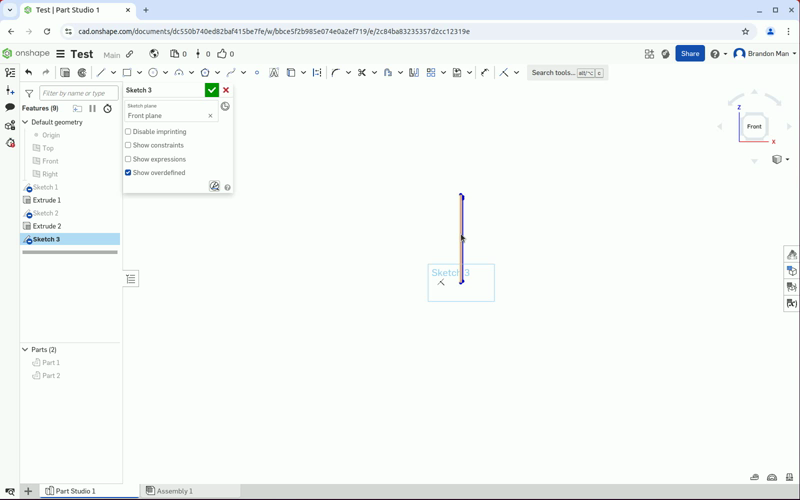
scroll(6)
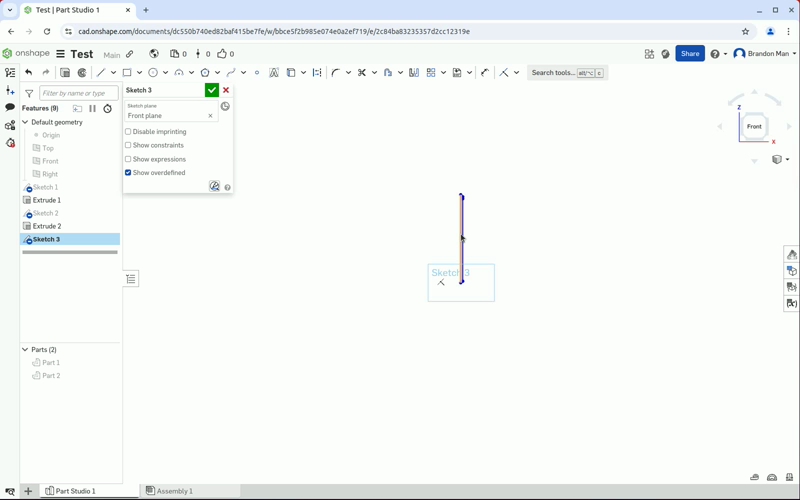
scroll(6)
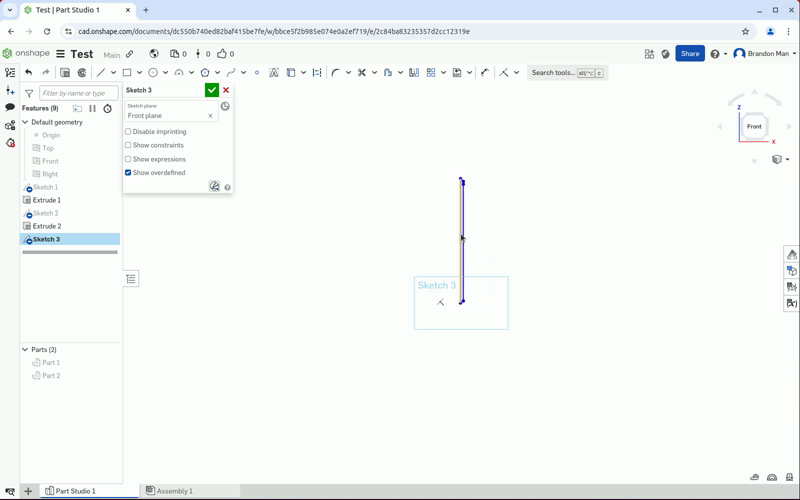
scroll(6)
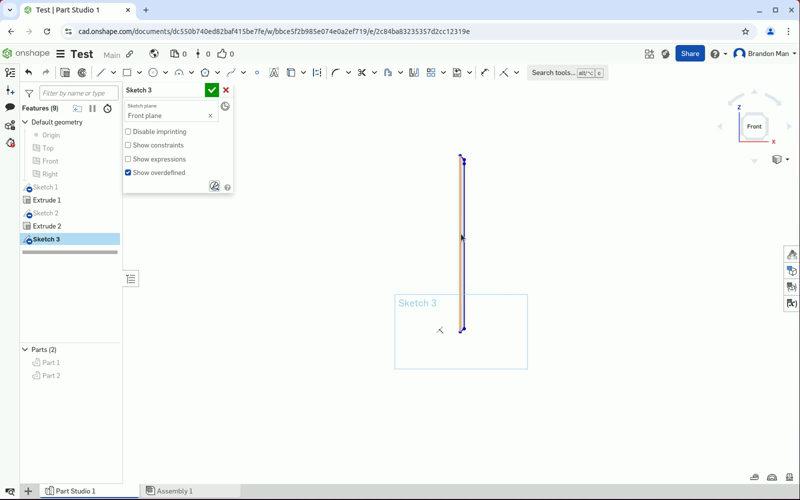
scroll(6)
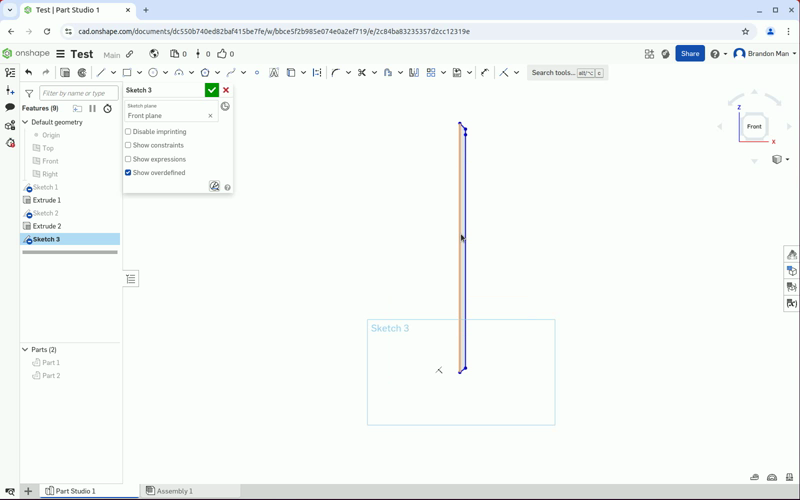
scroll(6)
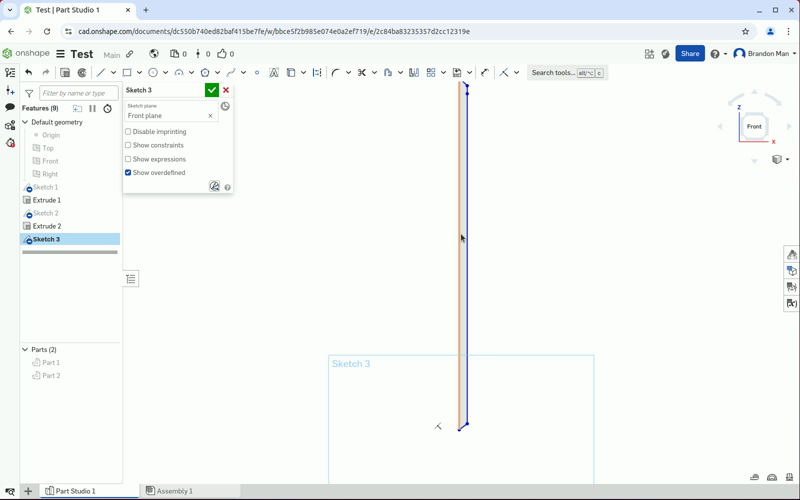
scroll(6)
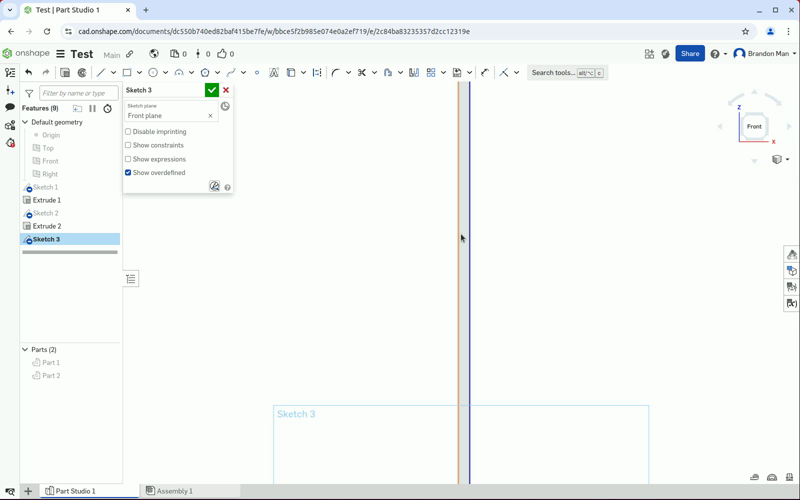
scroll(6)
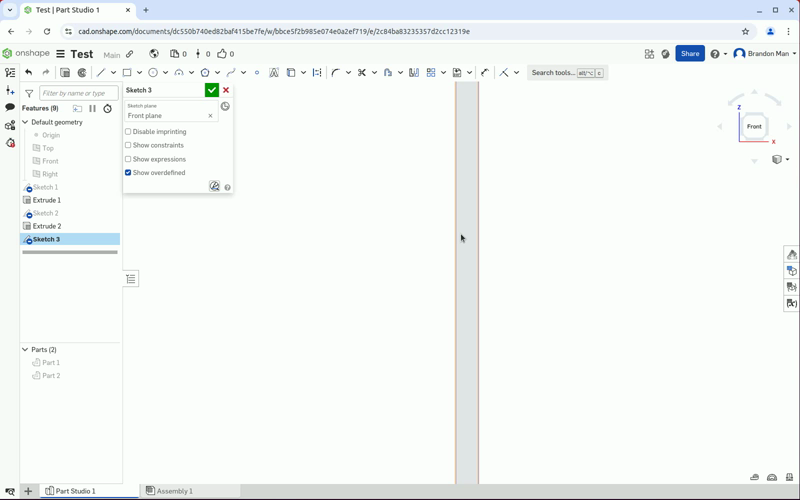
click(461, 233)
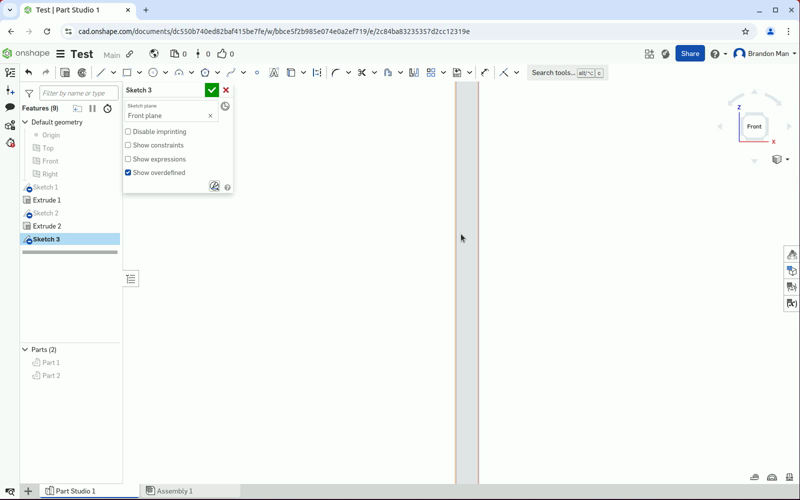
scroll(-6)
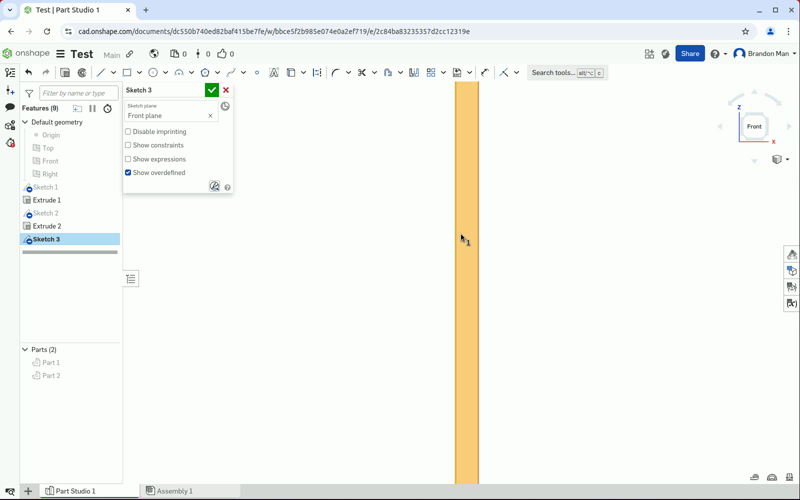
scroll(-6)
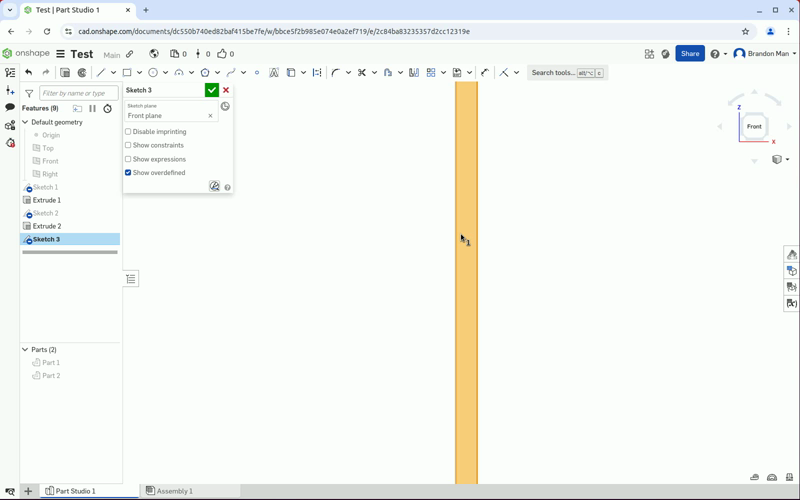
scroll(-6)
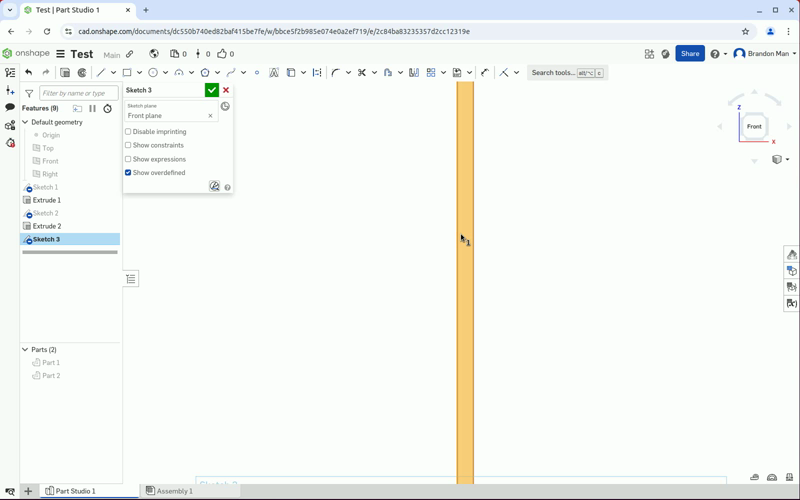
scroll(-6)
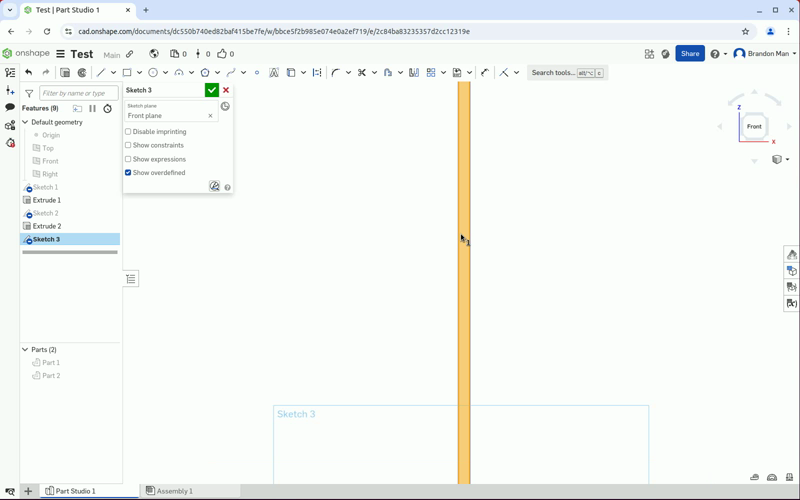
scroll(-6)
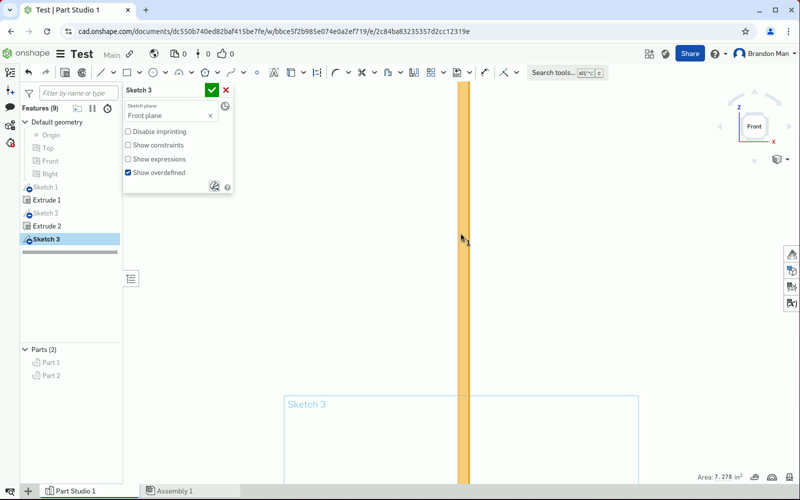
scroll(-6)
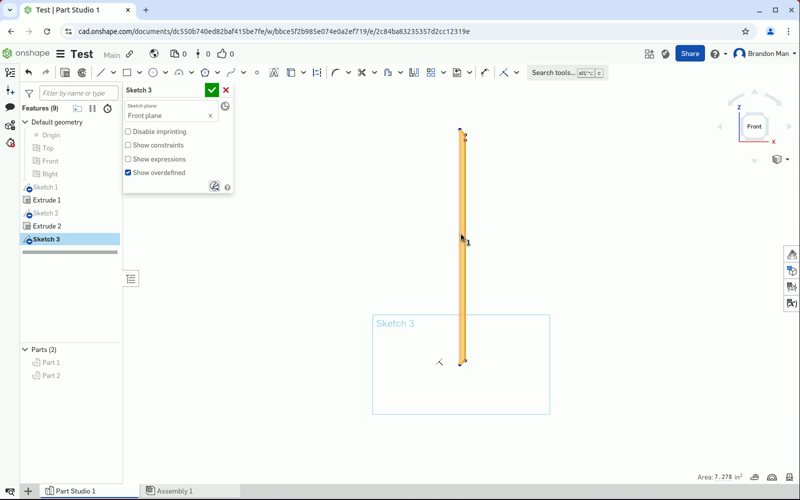
scroll(-6)
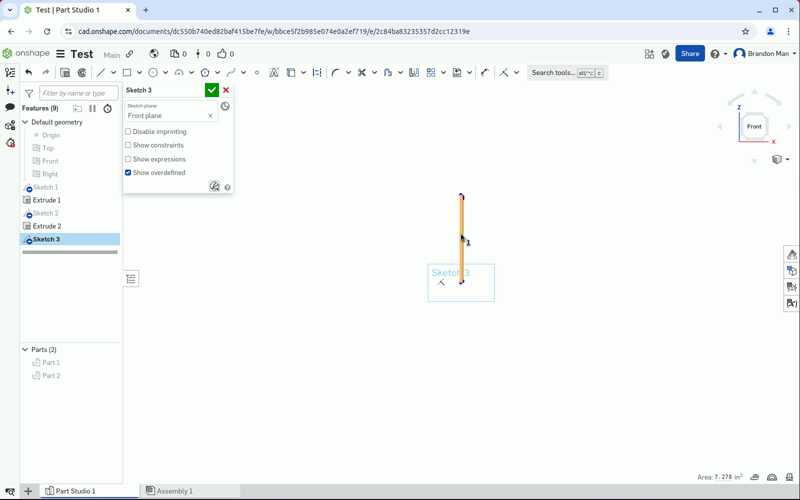
mouse_move(73, 352)
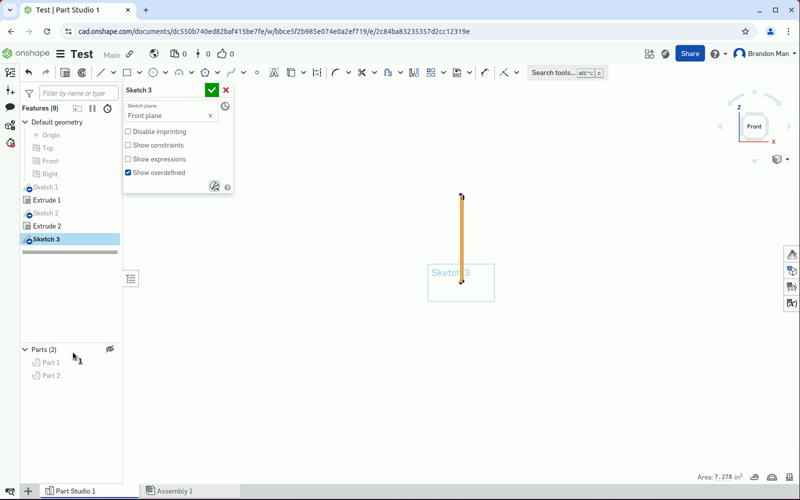
key(shift+y)
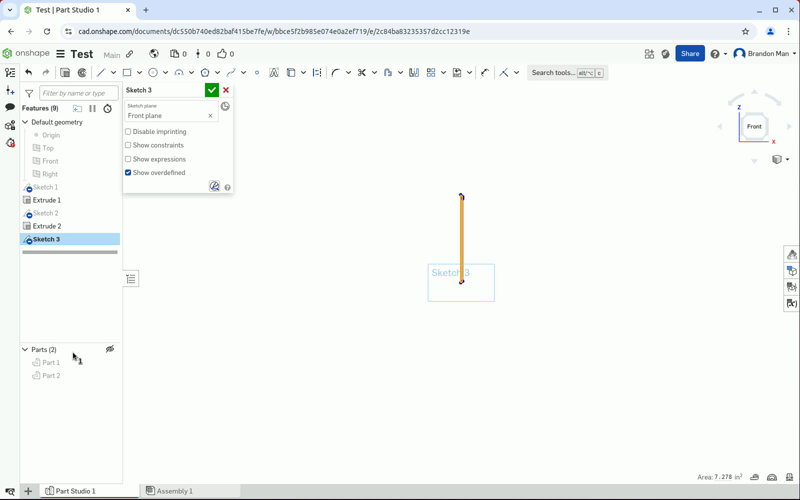
key(shift+e)
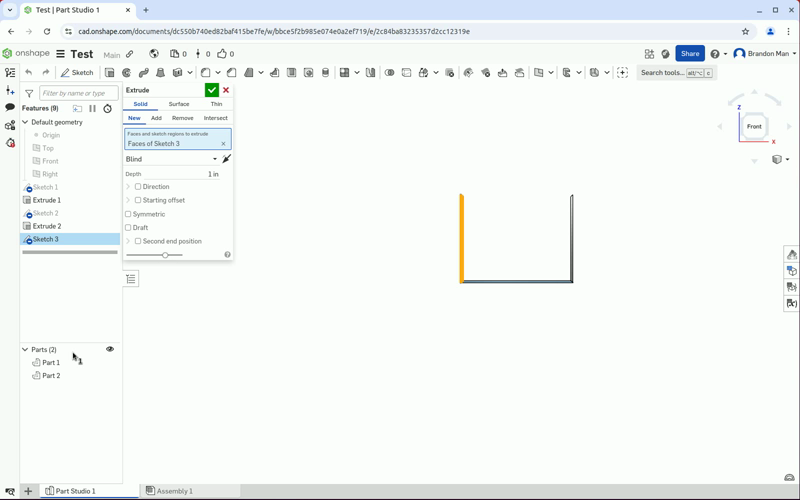
mouse_move(143, 106)
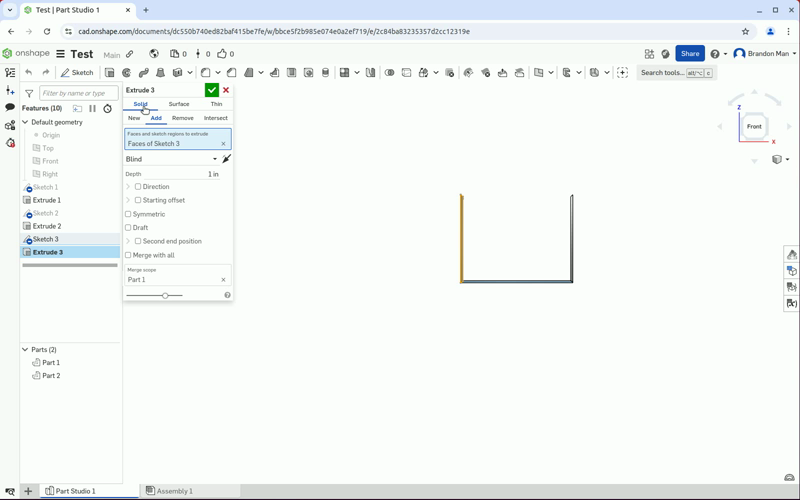
click(143, 106)
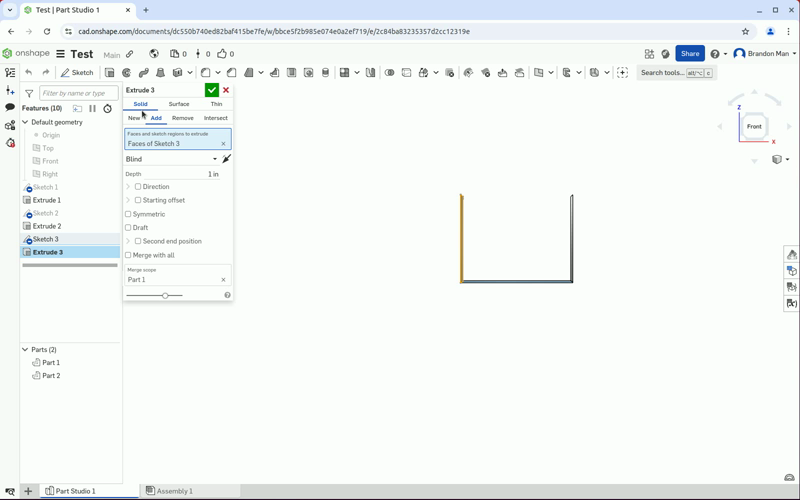
mouse_move(137, 120)
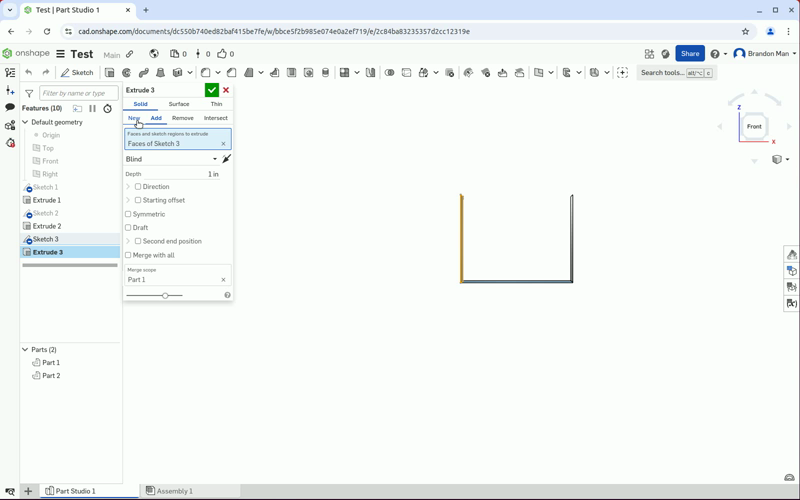
click(137, 120)
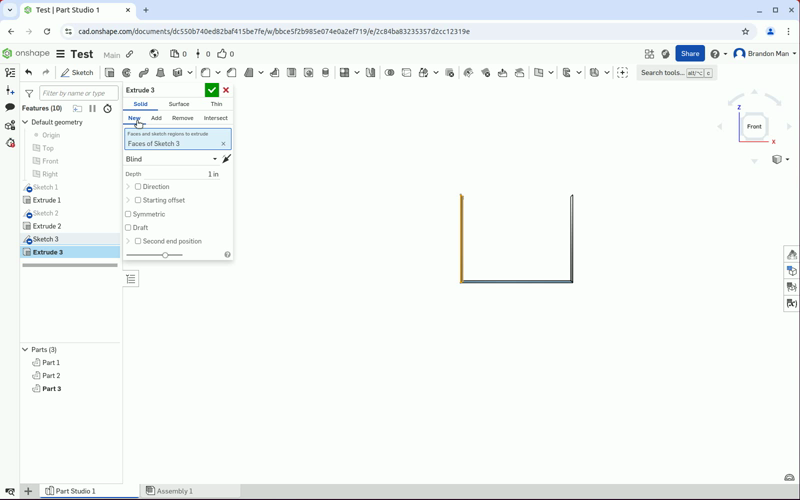
key(tab, 4)
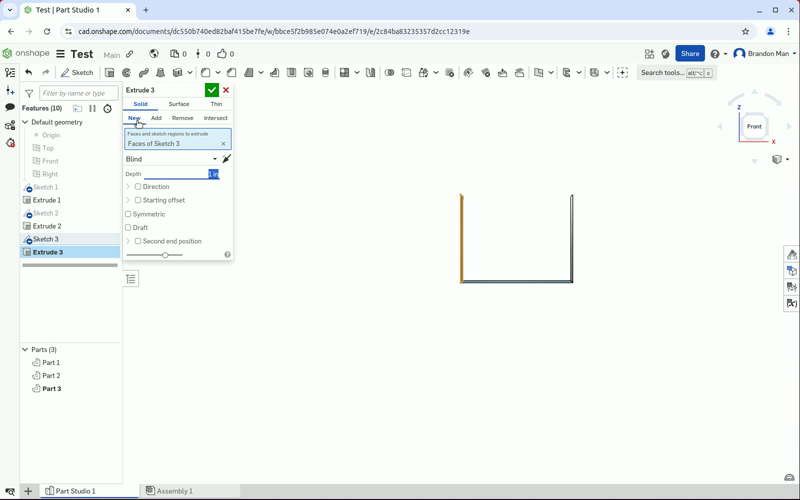
text(0.241)
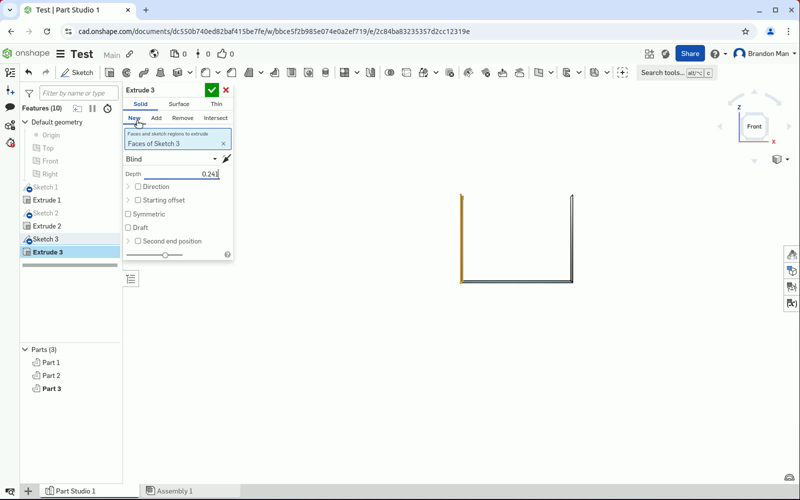
key(enter)
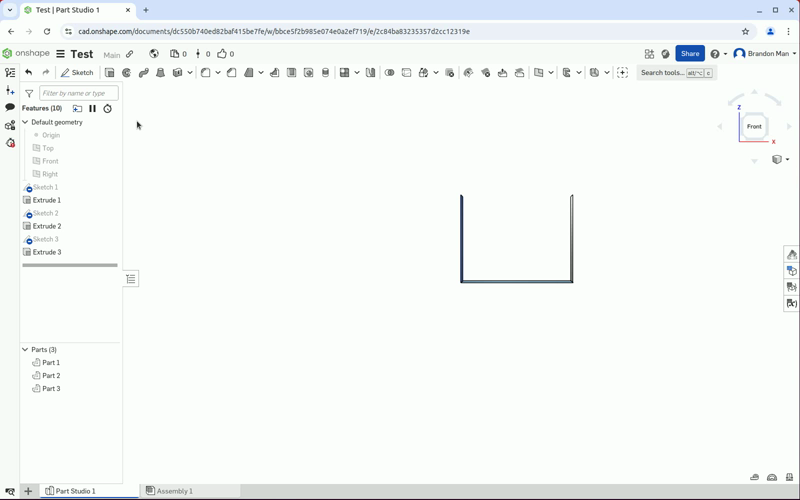
key(shift+h)
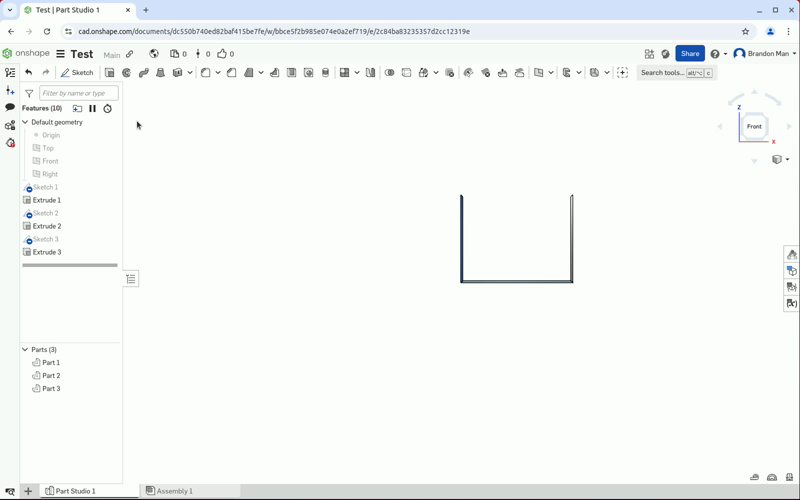
key(shift+h)
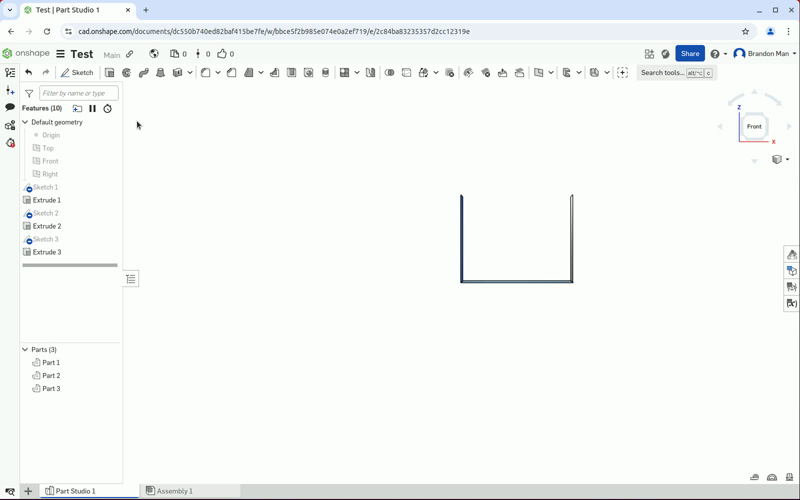
mouse_move(73, 189)
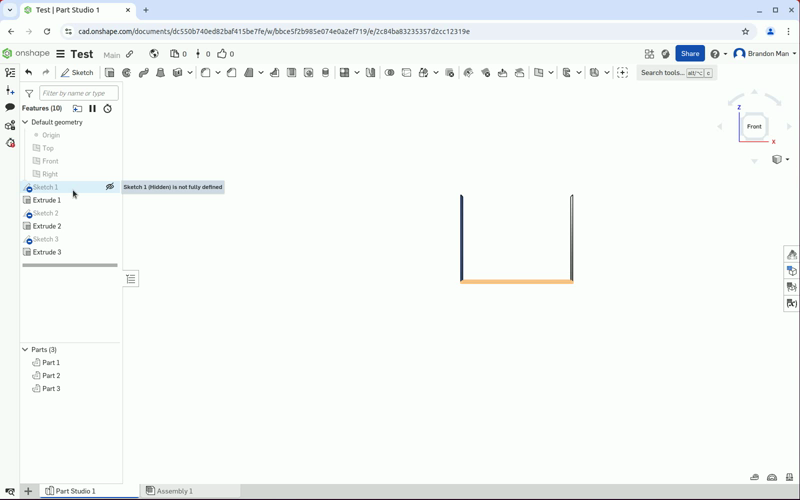
click(73, 189)
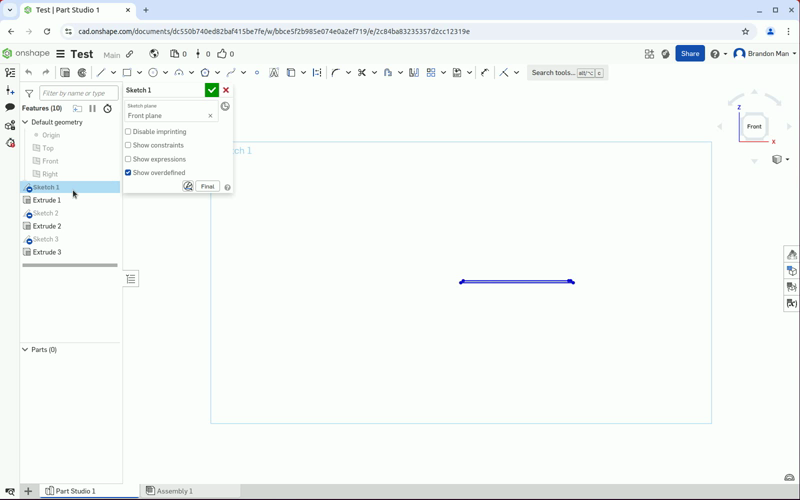
mouse_move(229, 92)
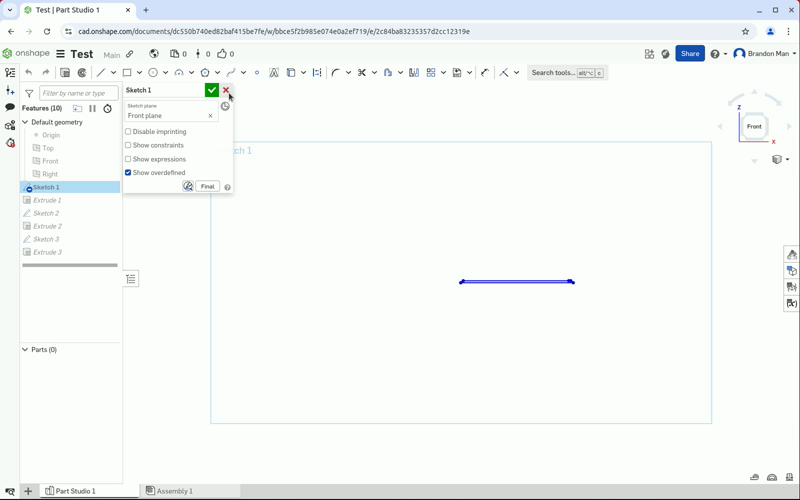
click(229, 92)
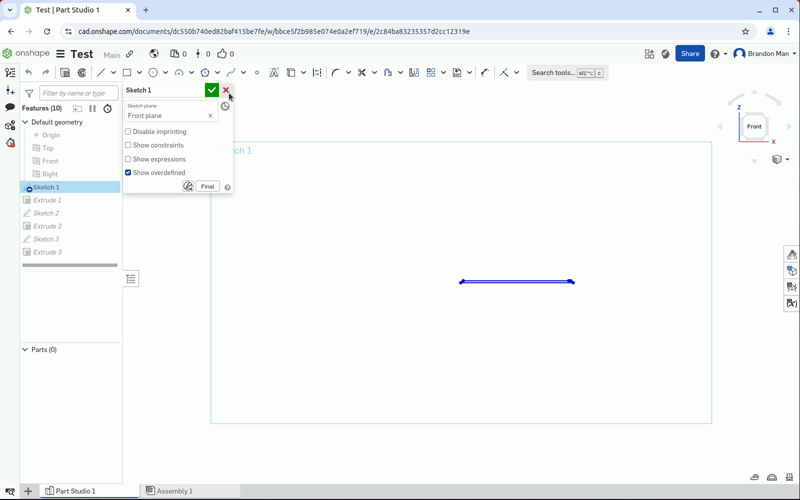
key(shift+s)
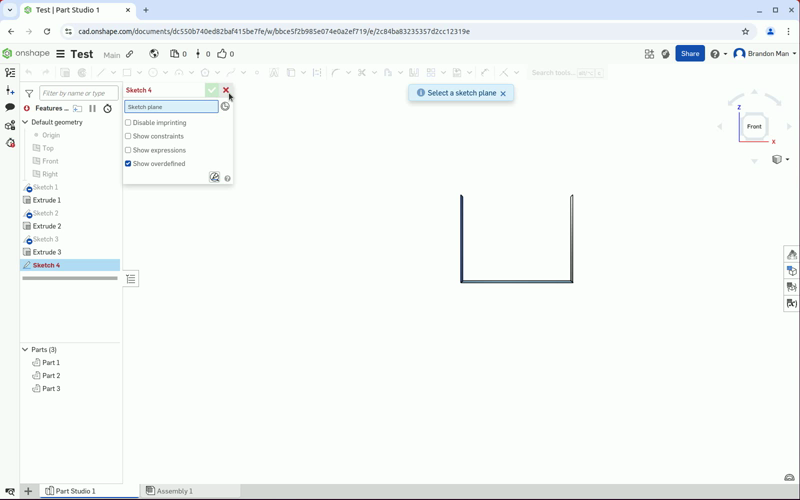
mouse_move(73, 163)
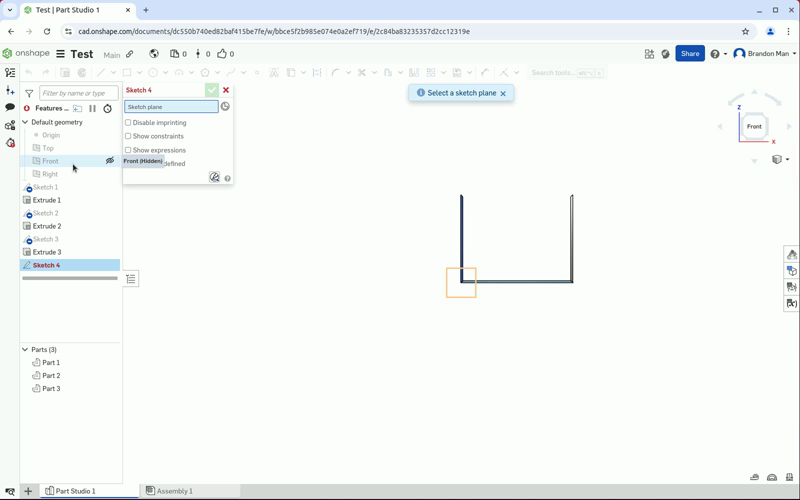
click(73, 163)
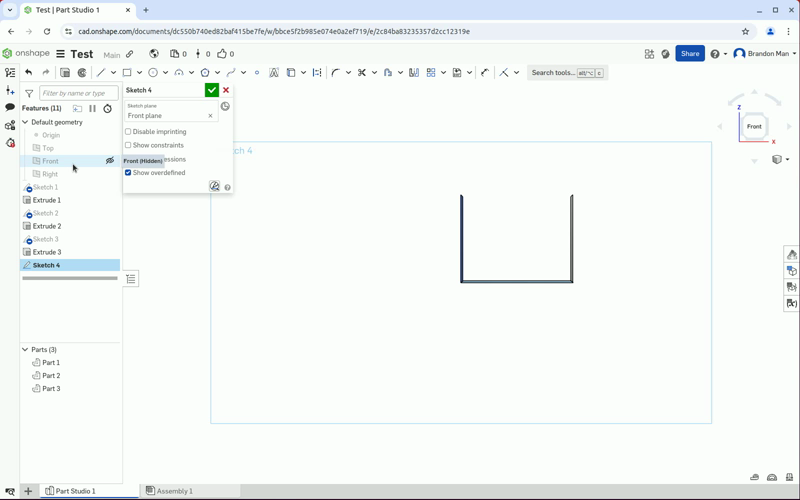
mouse_move(73, 352)
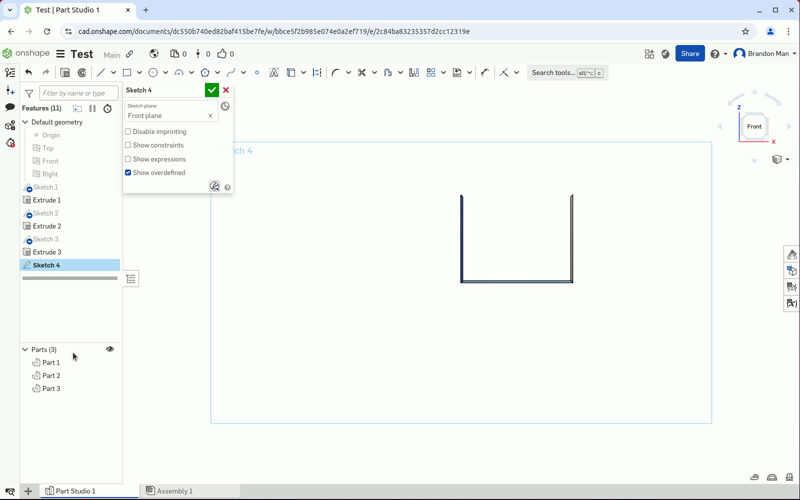
key(y)
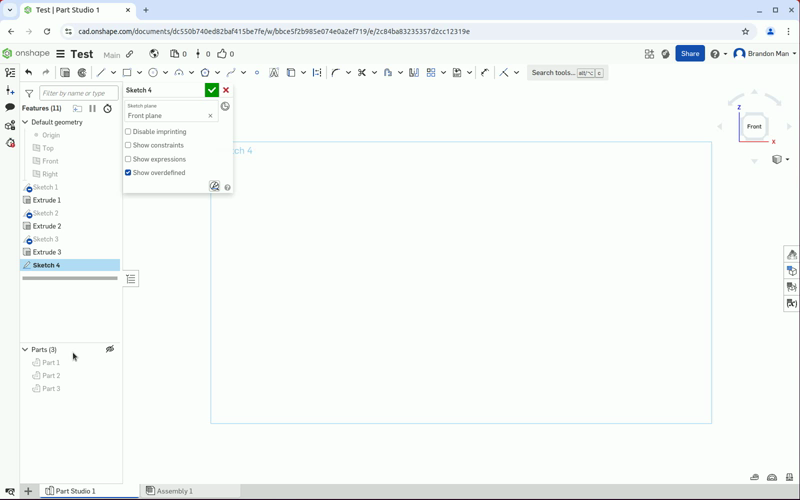
key(l)
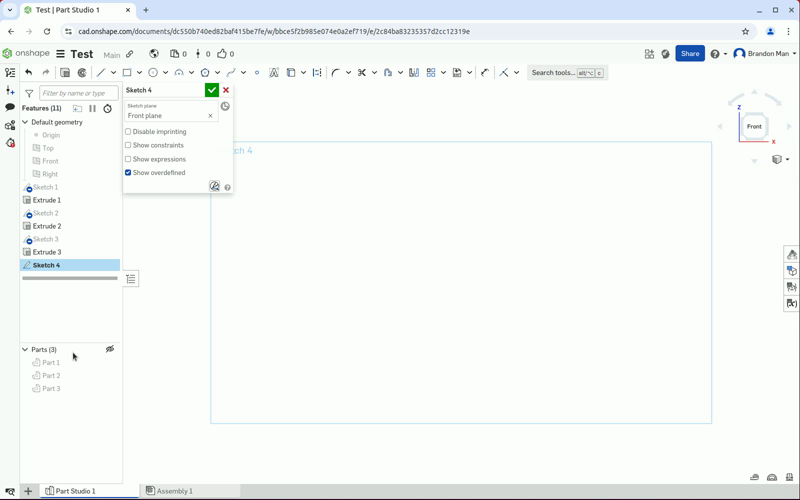
key_down(shift)
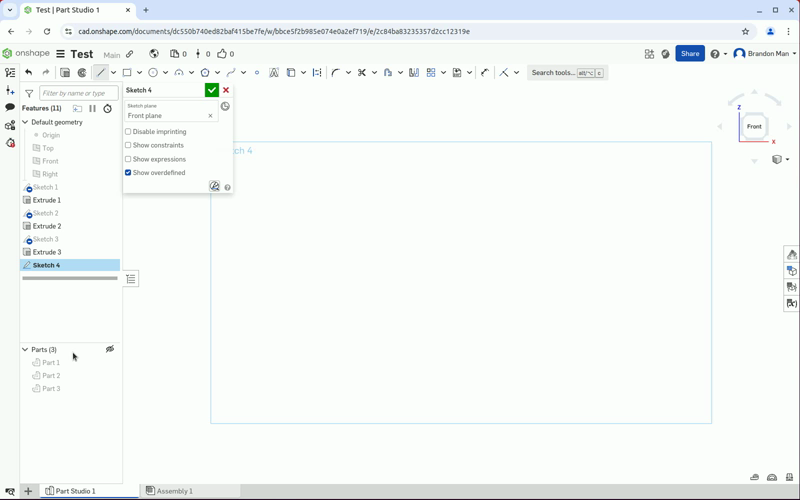
mouse_move(460, 195)
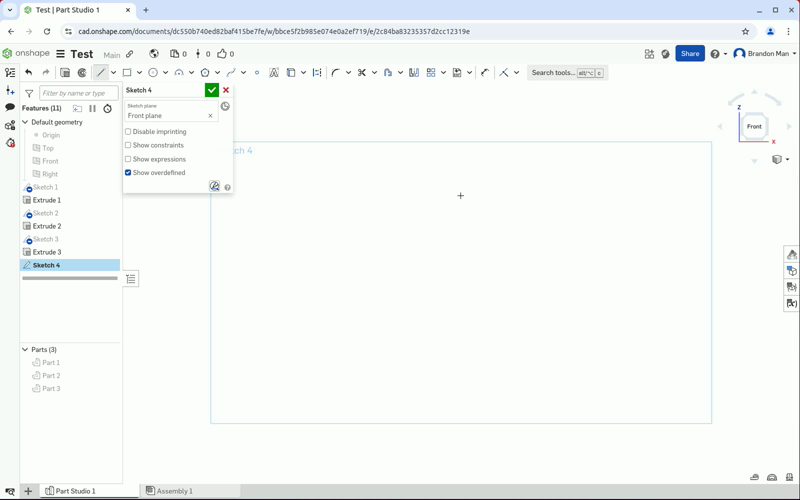
click(460, 195)
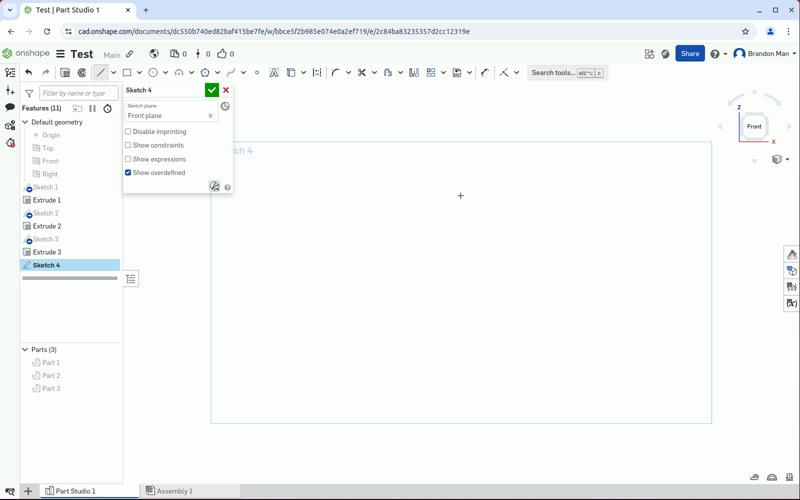
key_up(shift)
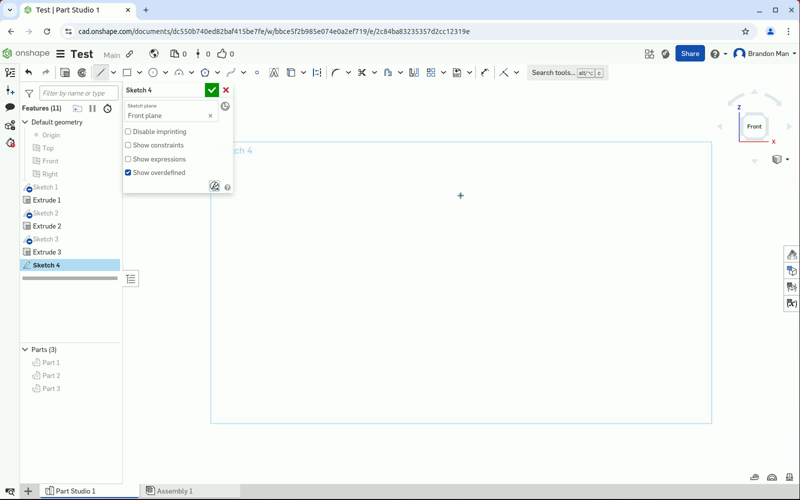
key_down(shift)
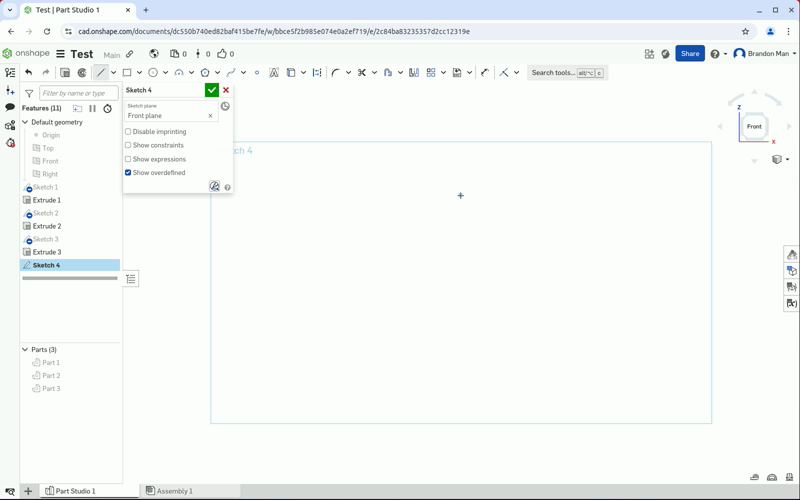
mouse_move(490, 195)
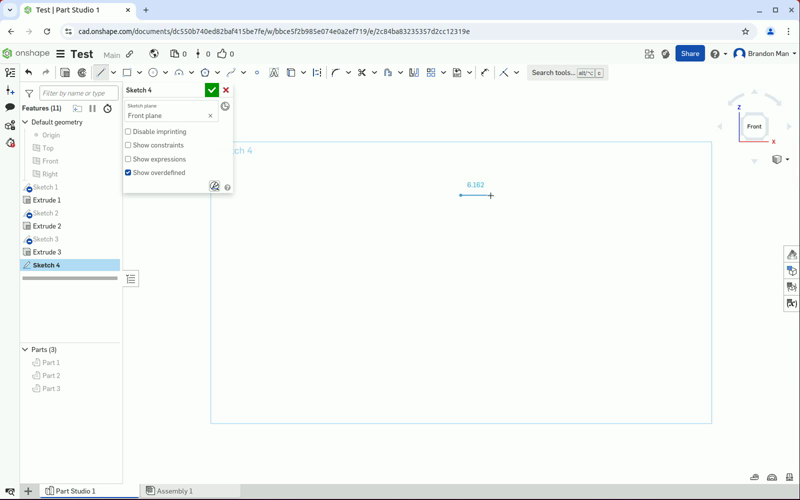
mouse_move(463, 197)
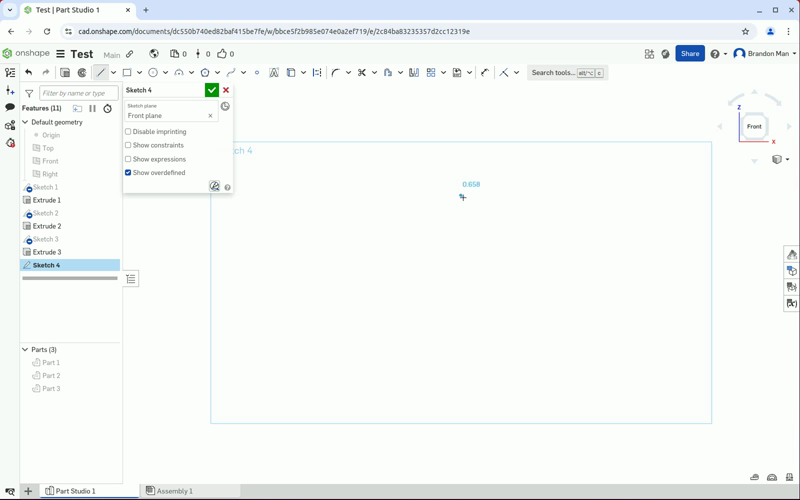
scroll(6)
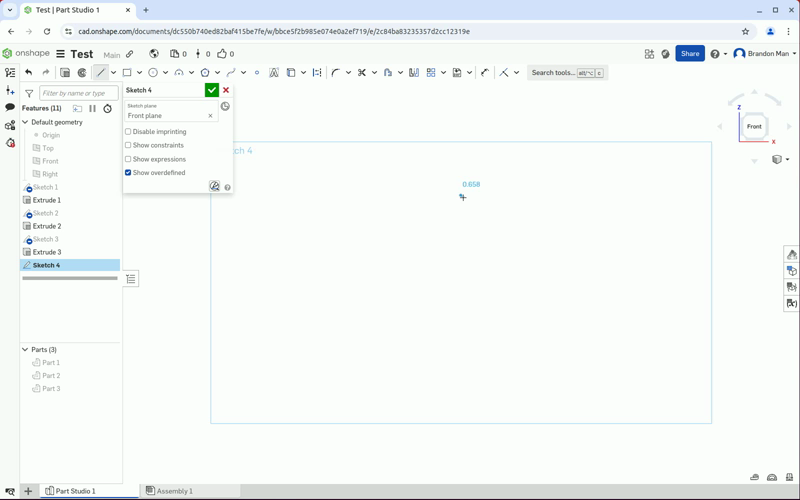
scroll(6)
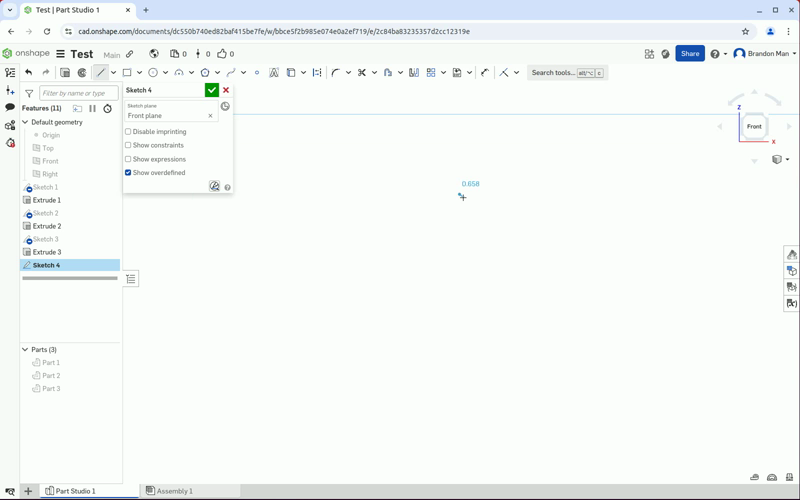
scroll(6)
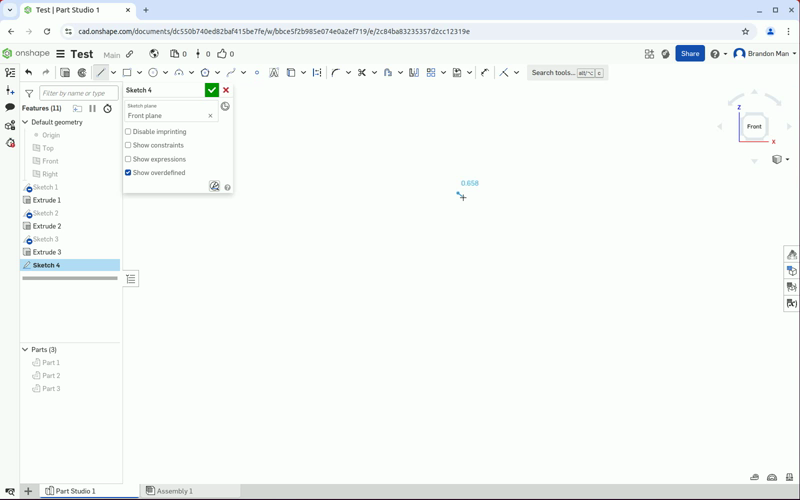
scroll(6)
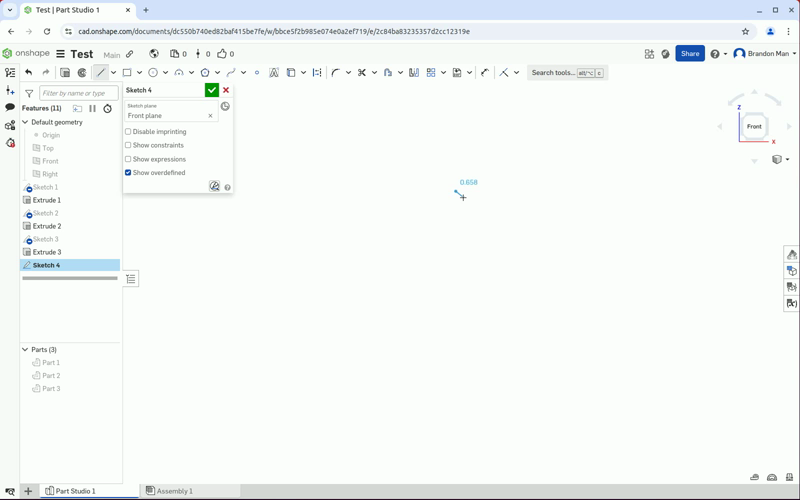
scroll(6)
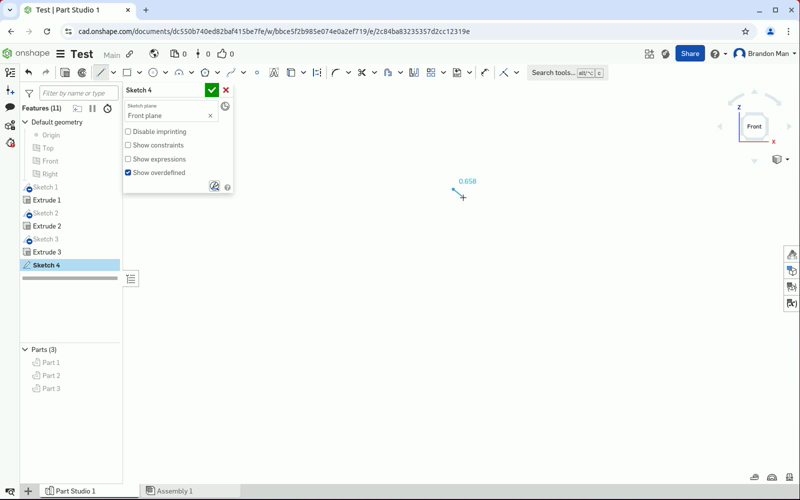
scroll(6)
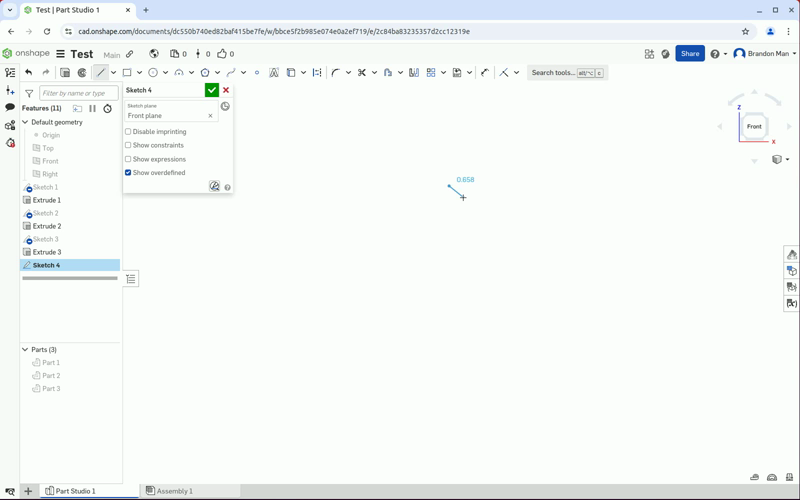
scroll(6)
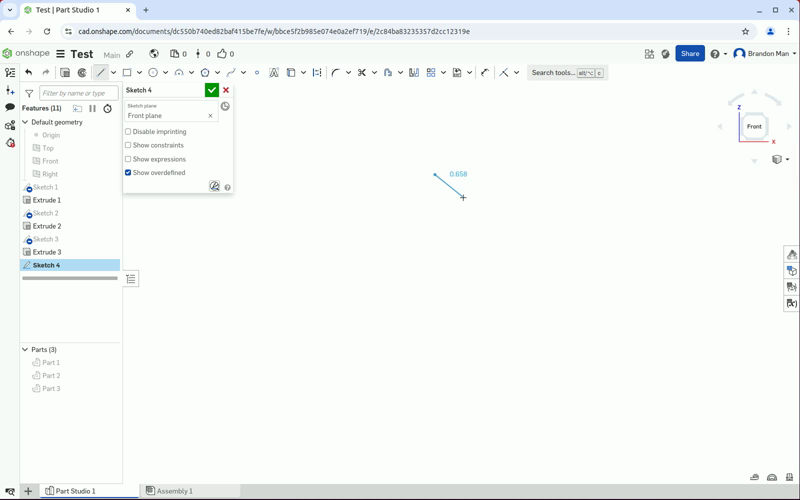
click(463, 197)
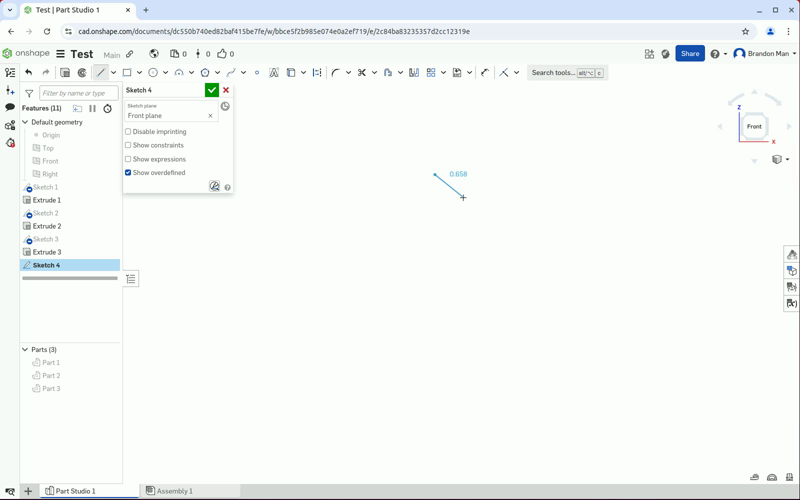
scroll(-6)
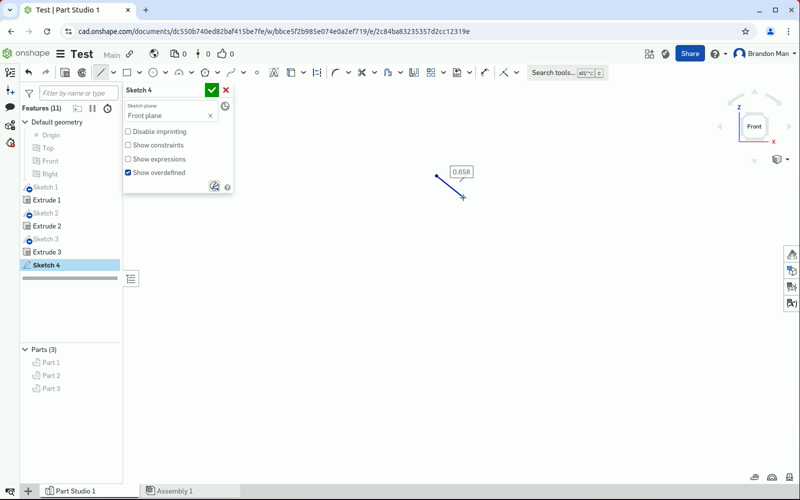
scroll(-6)
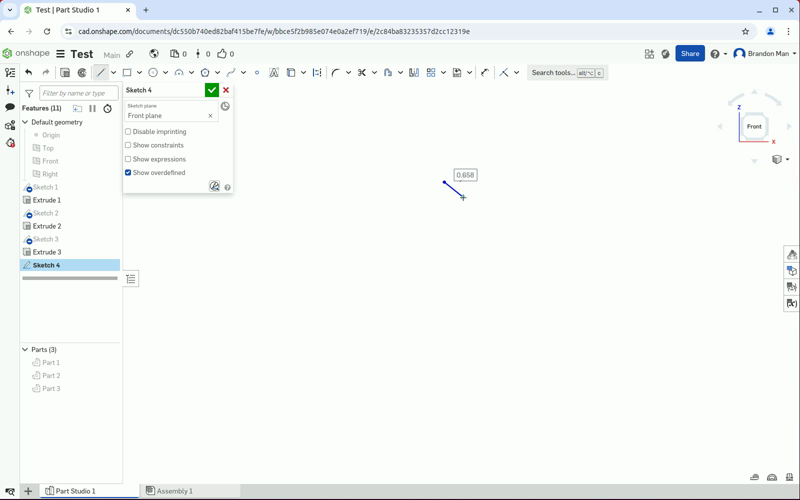
scroll(-6)
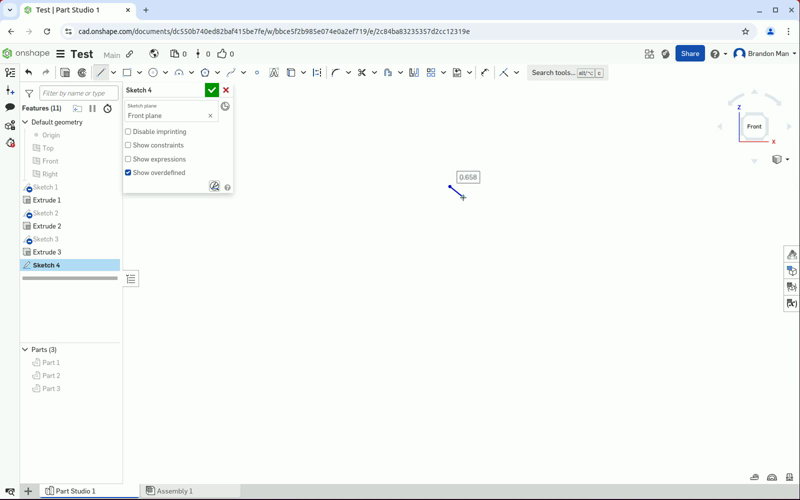
scroll(-6)
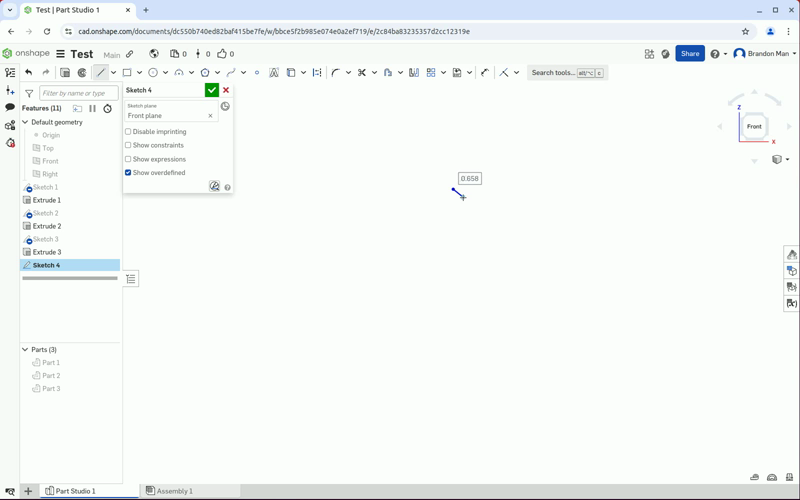
scroll(-6)
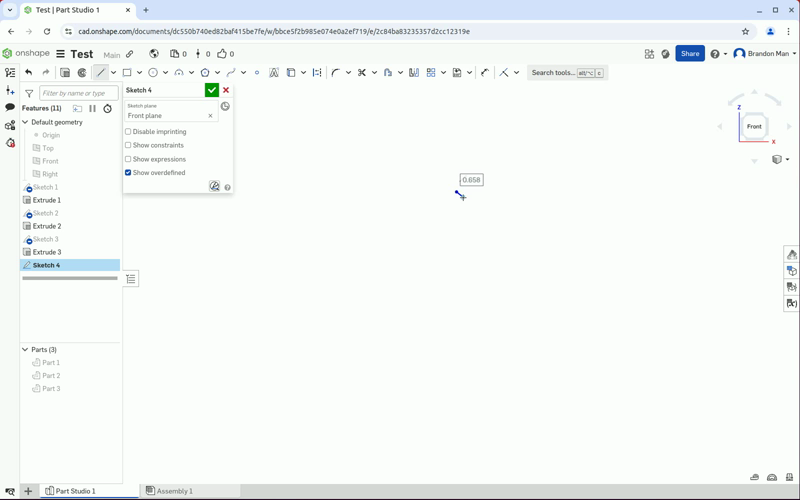
scroll(-6)
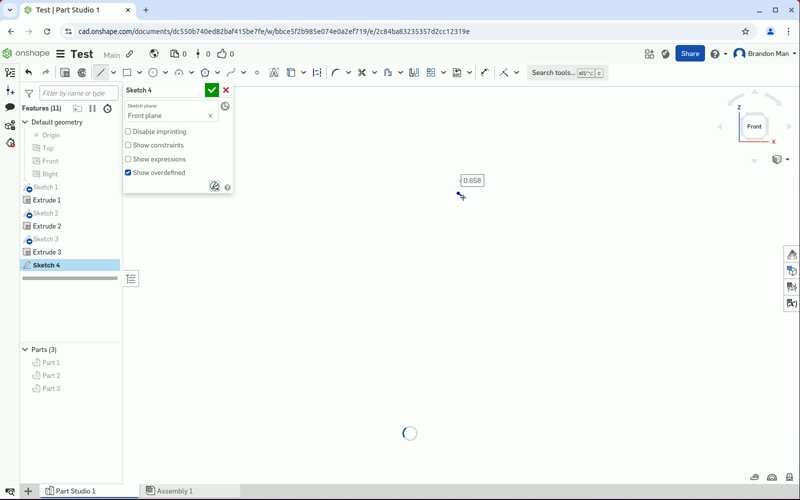
scroll(-6)
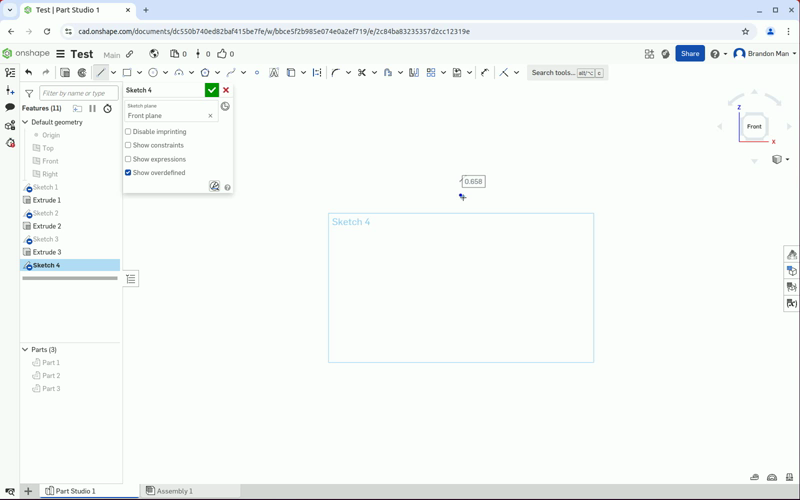
key_up(shift)
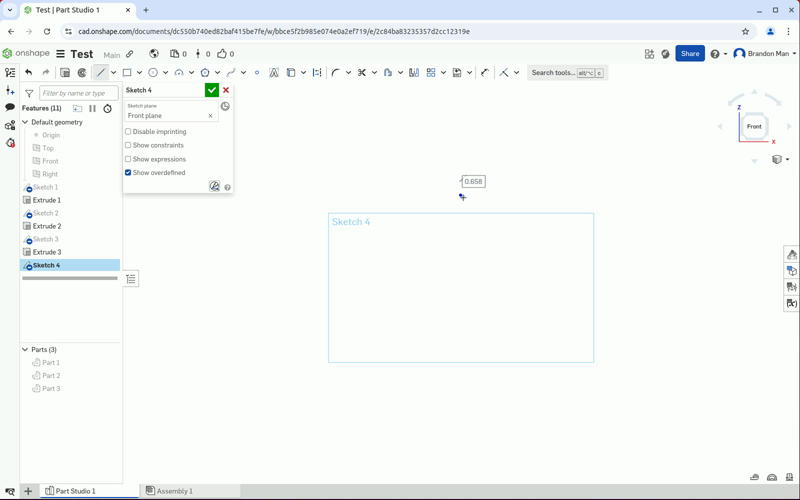
key_down(shift)
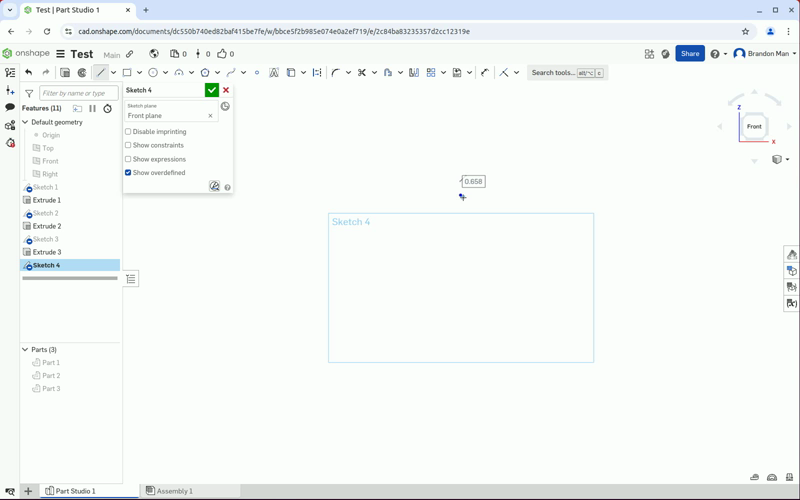
mouse_move(570, 197)
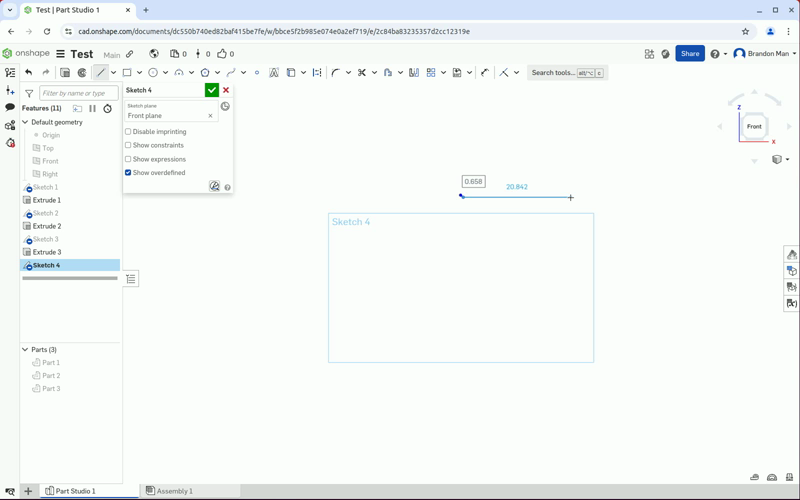
click(570, 197)
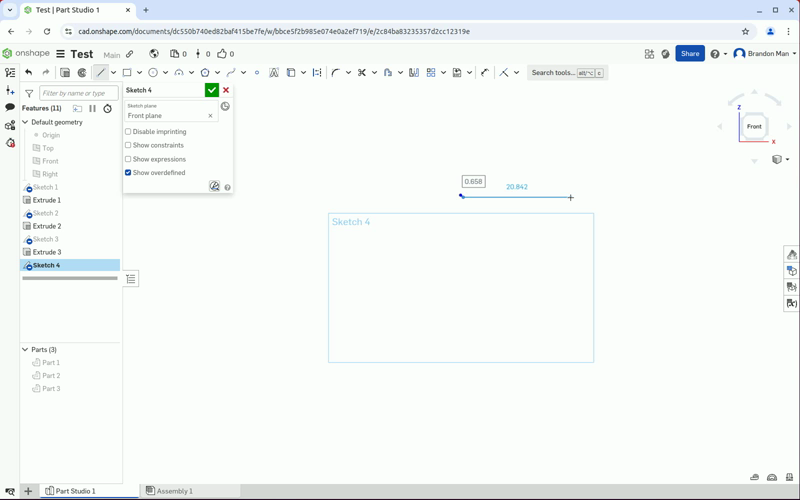
key_up(shift)
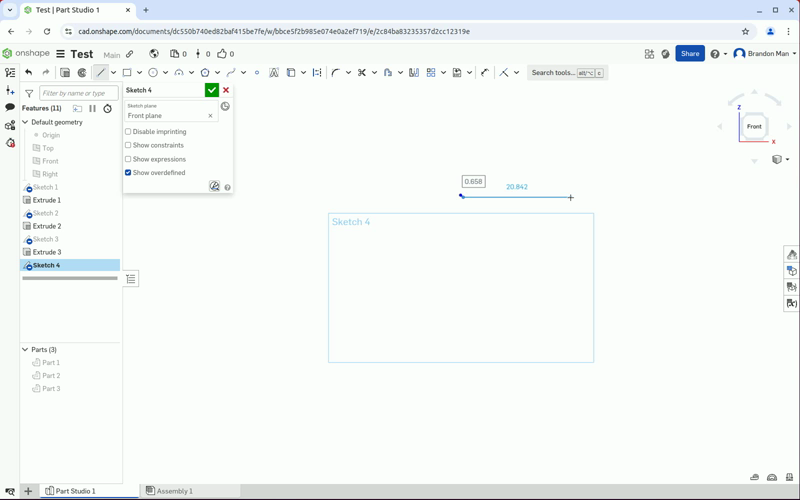
key_down(shift)
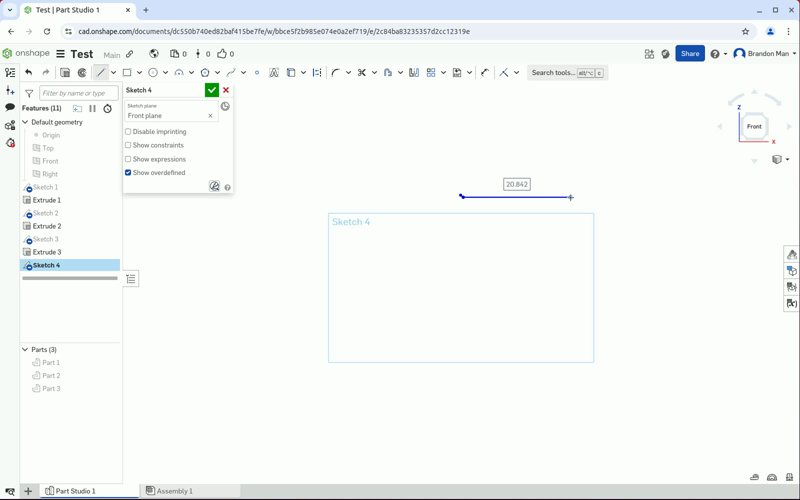
mouse_move(589, 197)
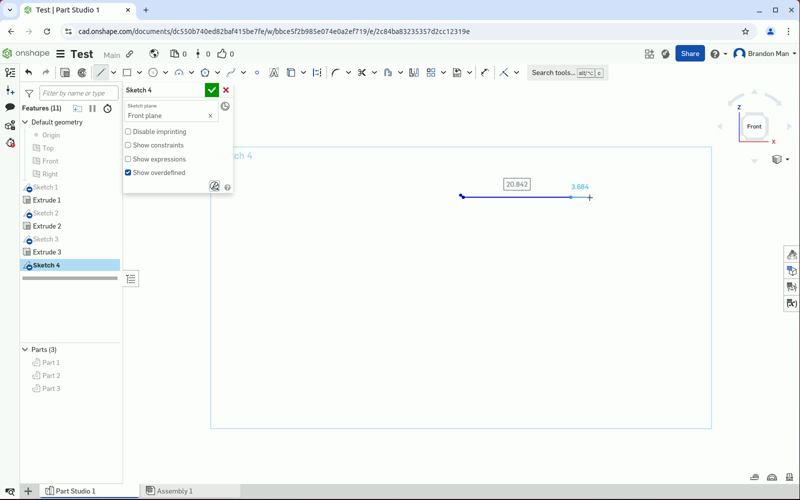
mouse_move(573, 195)
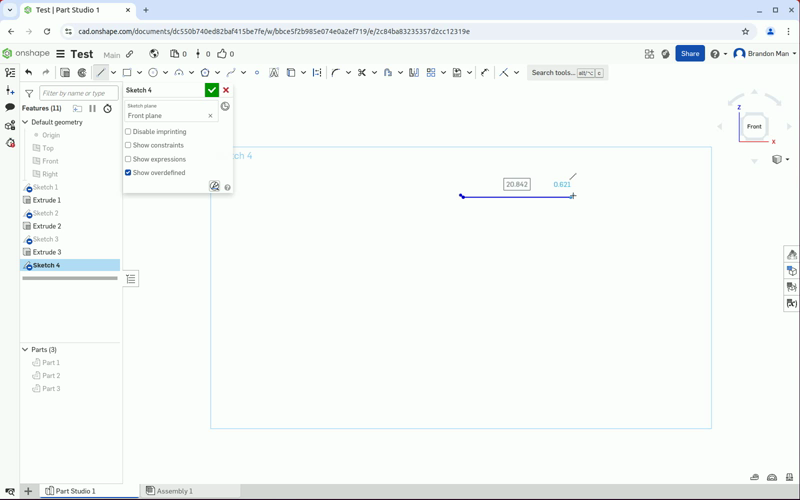
scroll(6)
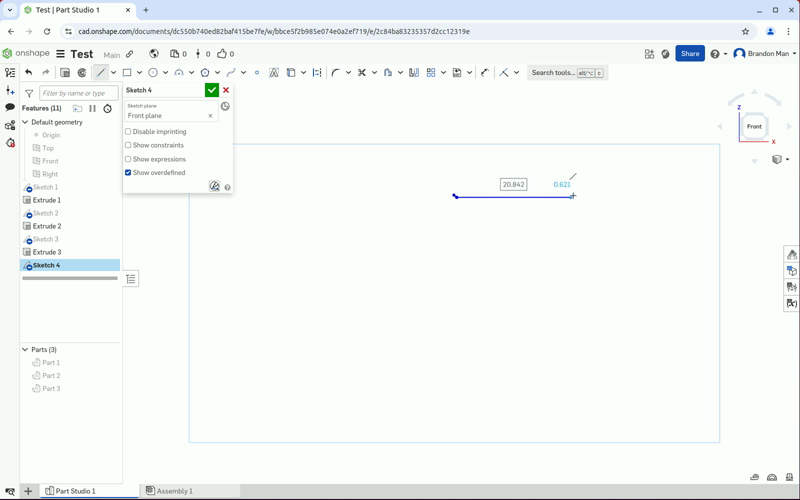
scroll(6)
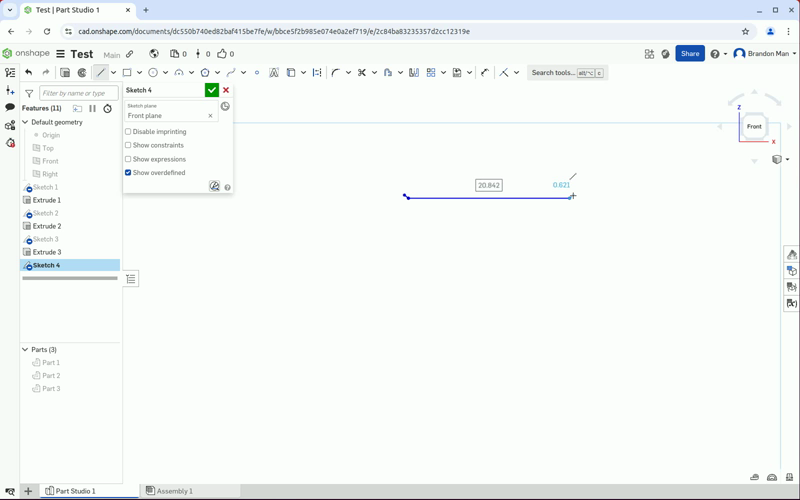
scroll(6)
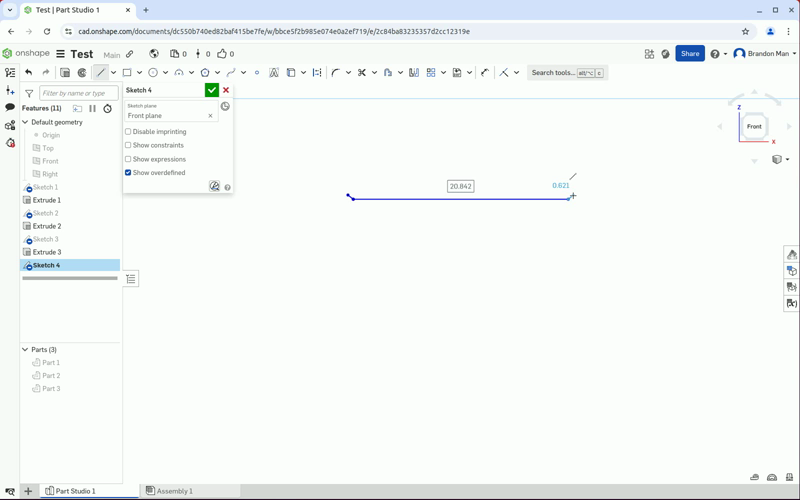
scroll(6)
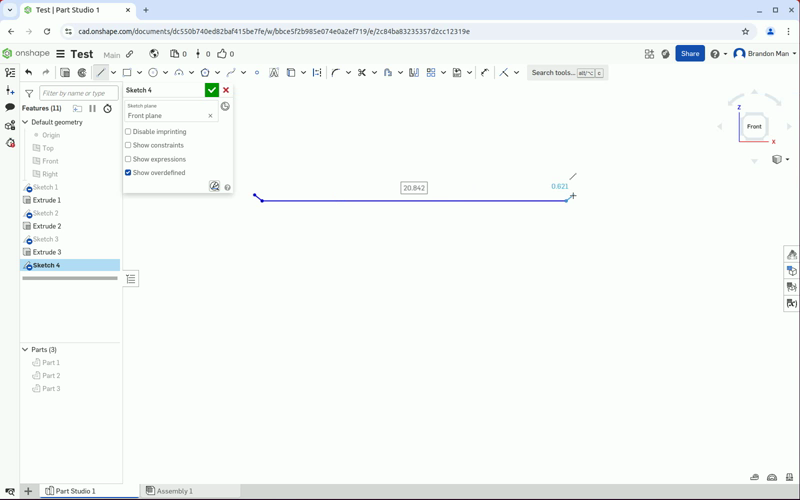
scroll(6)
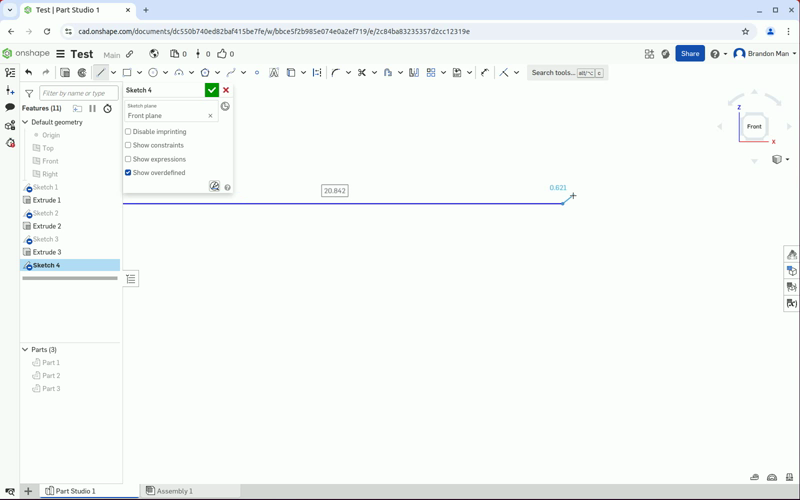
scroll(6)
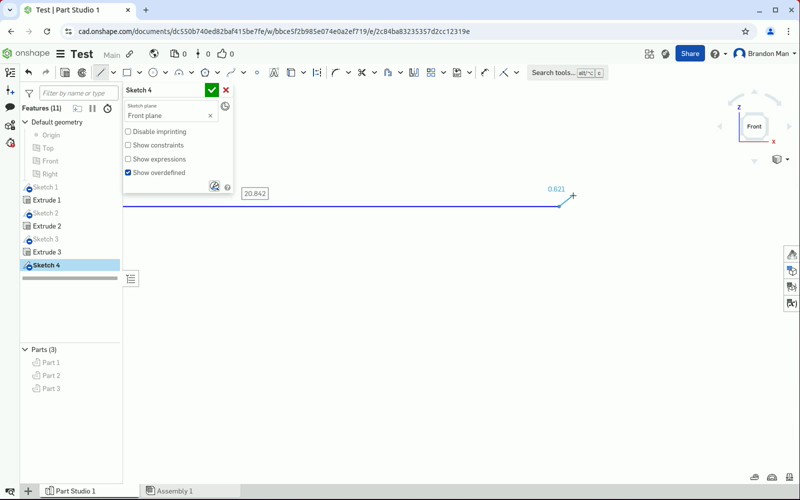
scroll(6)
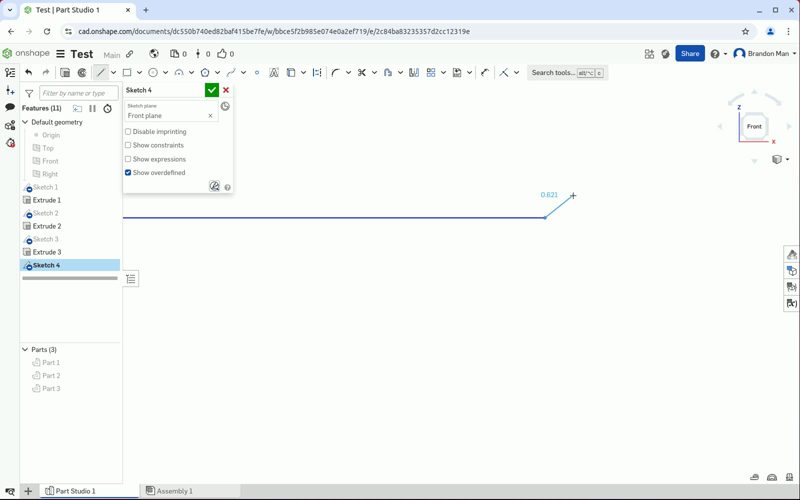
click(573, 195)
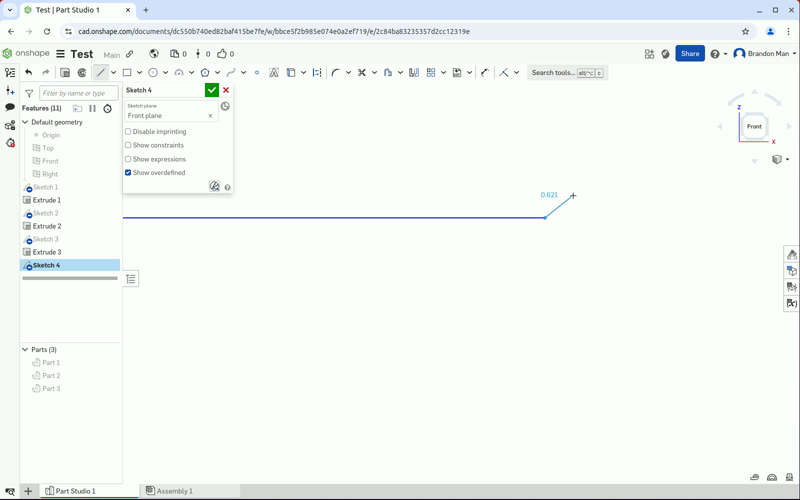
scroll(-6)
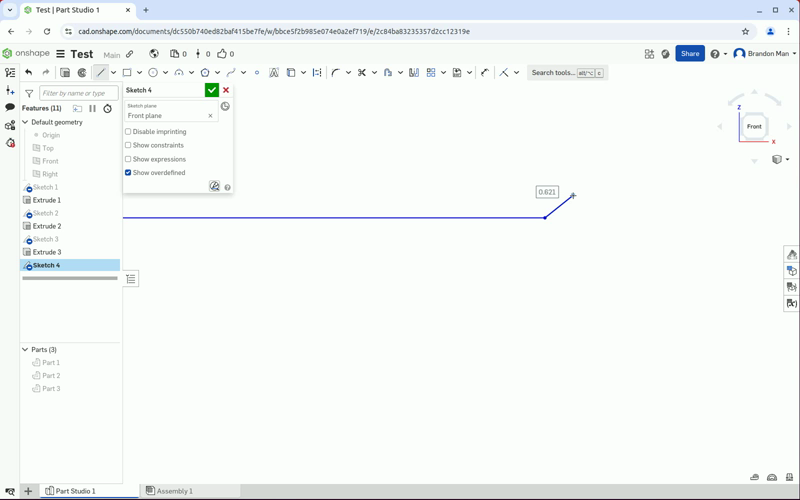
scroll(-6)
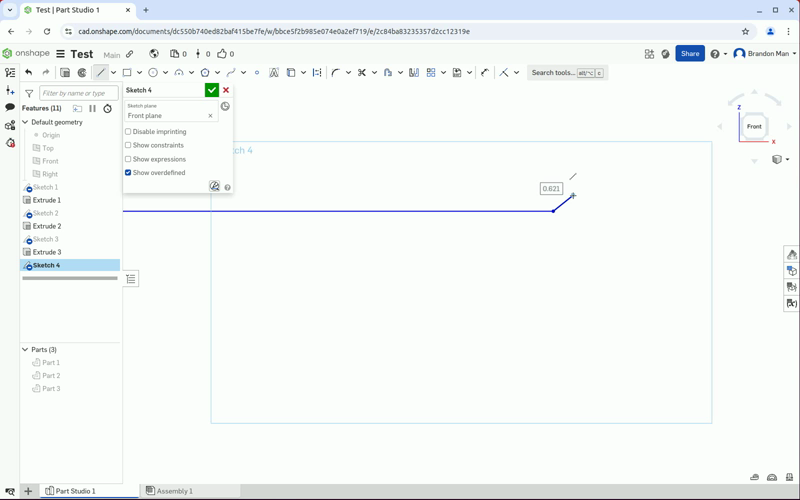
scroll(-6)
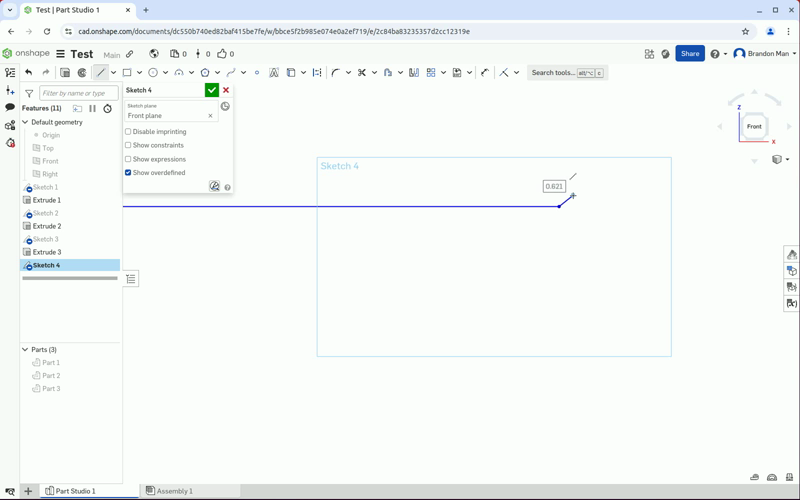
scroll(-6)
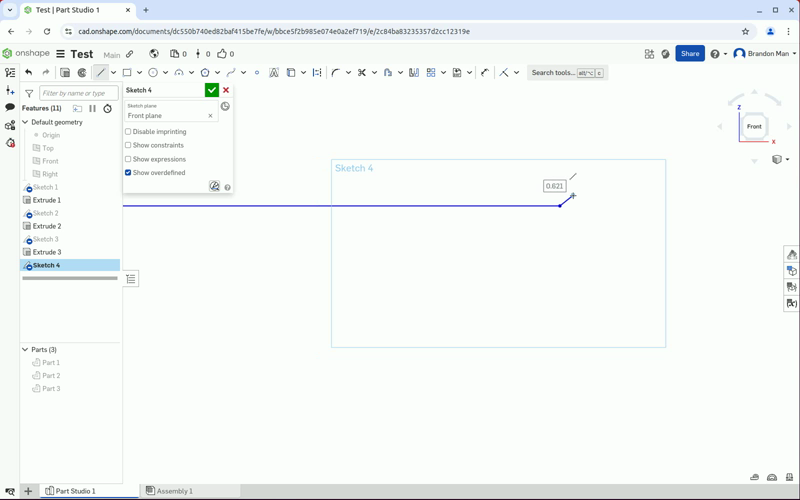
scroll(-6)
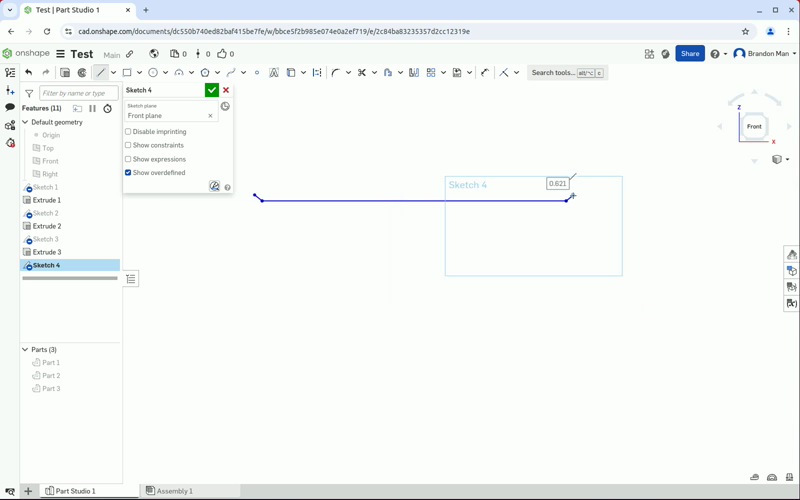
scroll(-6)
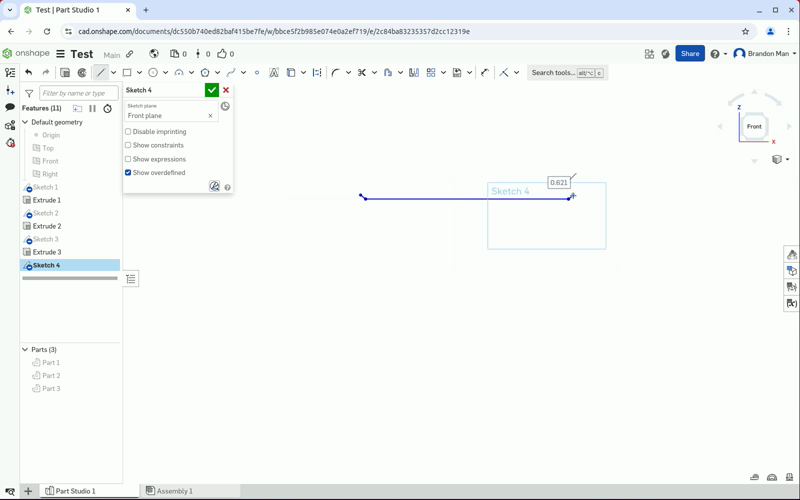
scroll(-6)
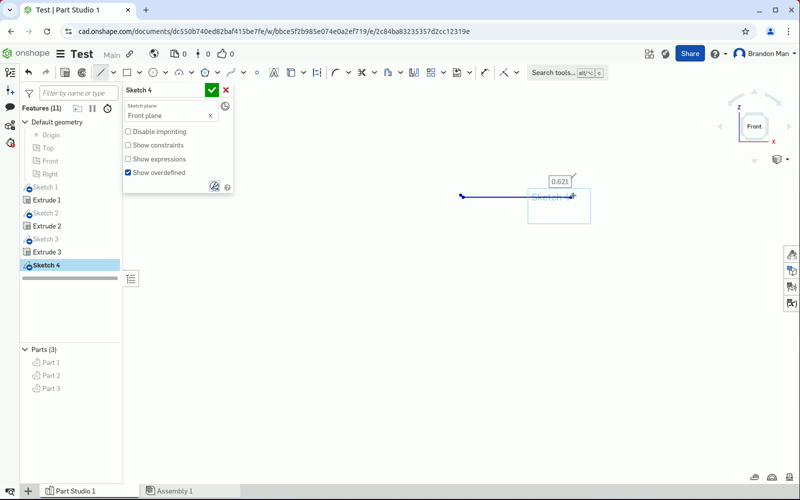
key_up(shift)
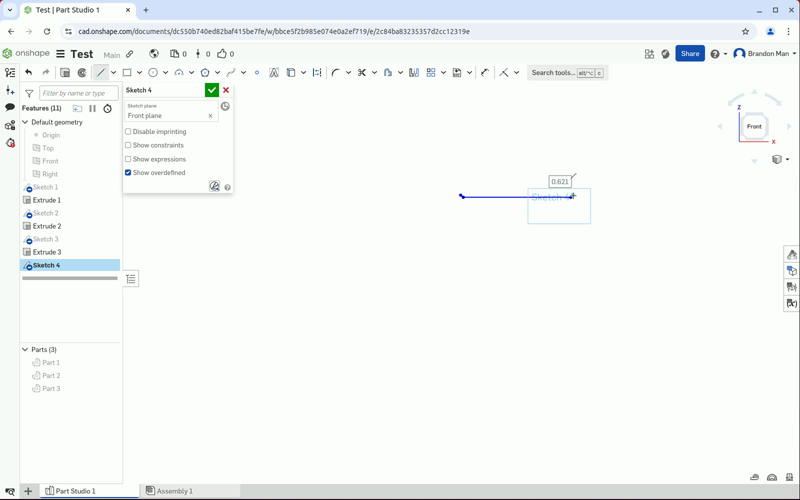
key_down(shift)
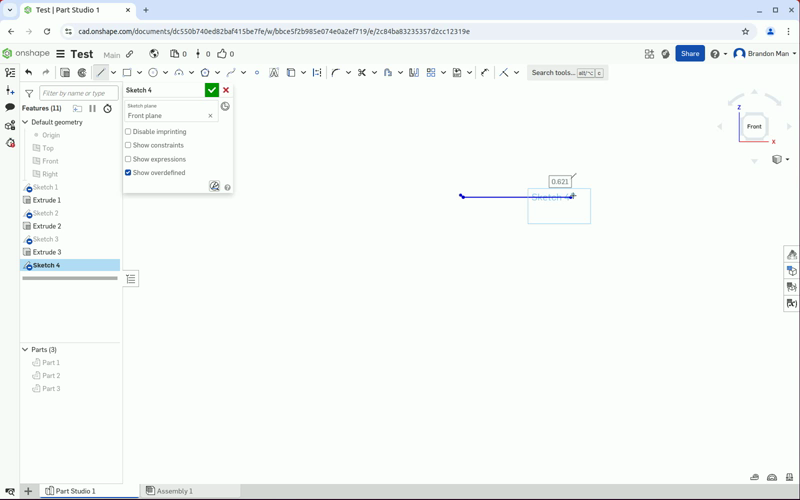
mouse_move(460, 195)
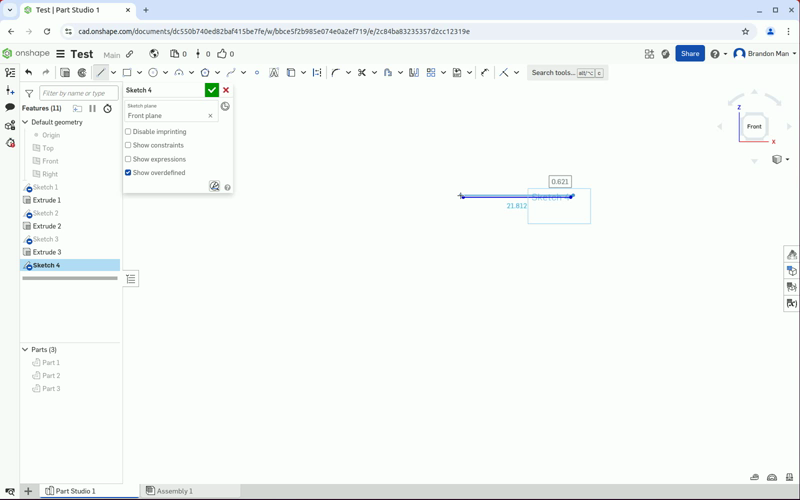
scroll(6)
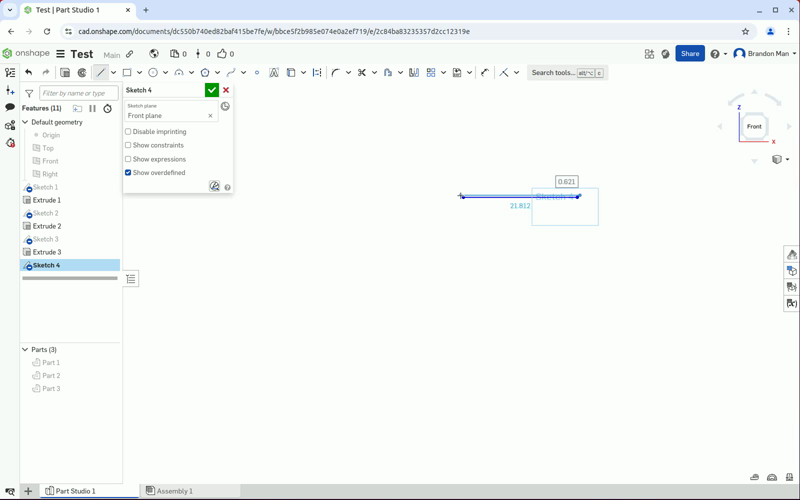
scroll(6)
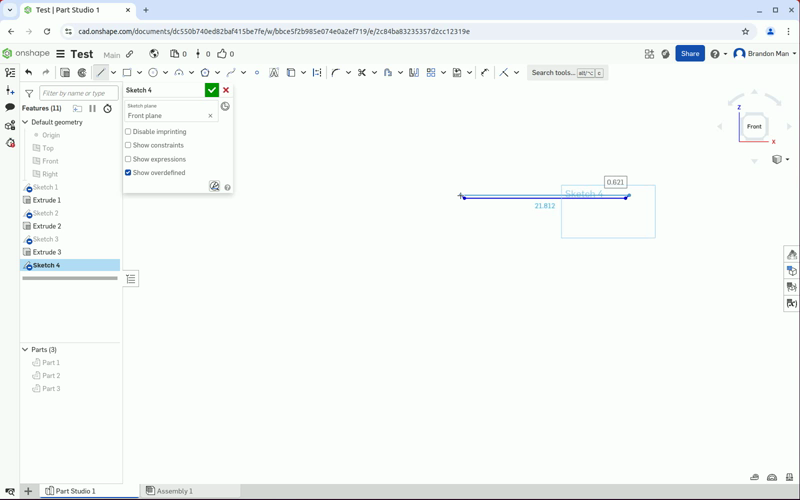
scroll(6)
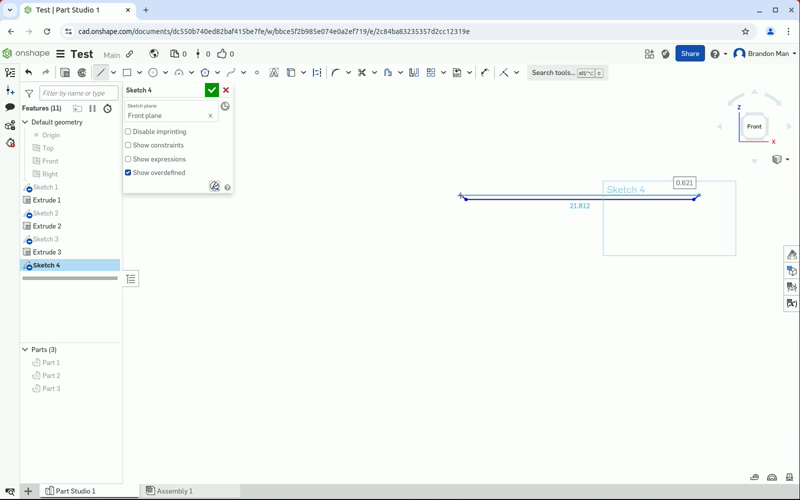
scroll(6)
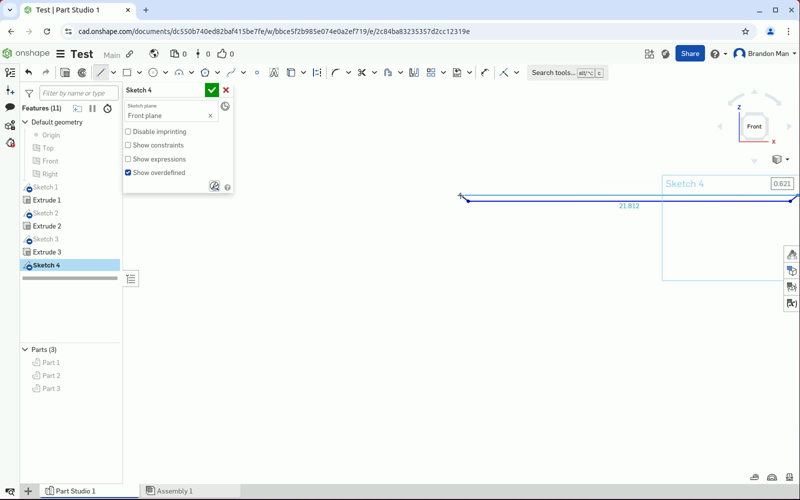
scroll(6)
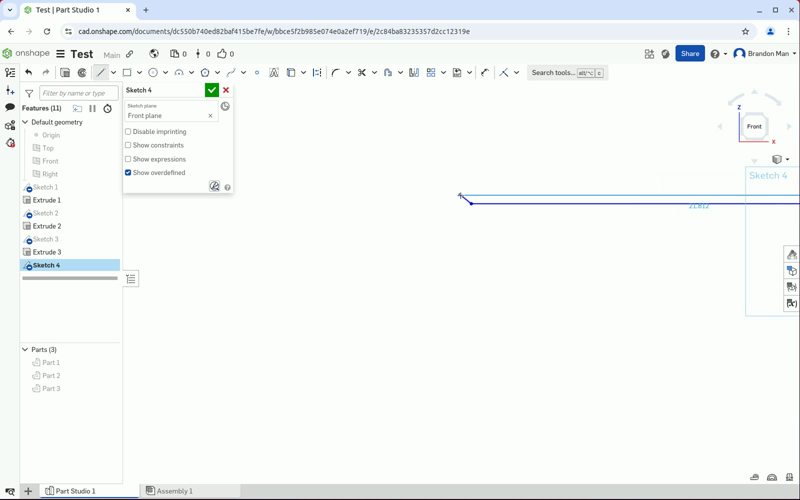
scroll(6)
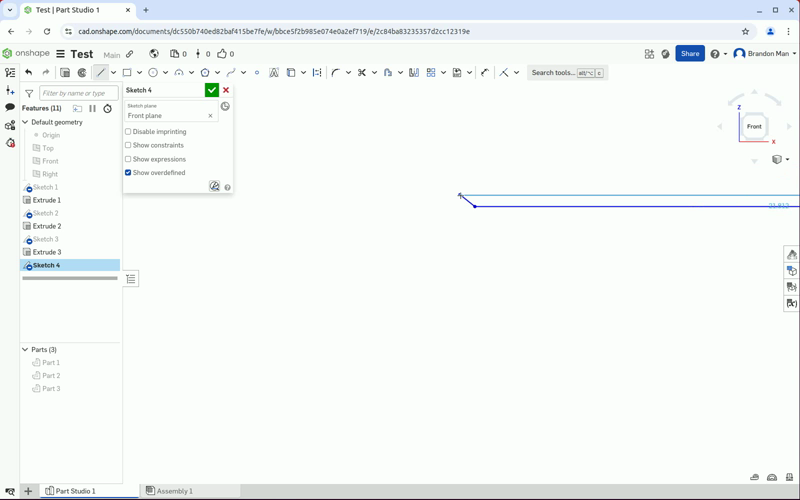
scroll(6)
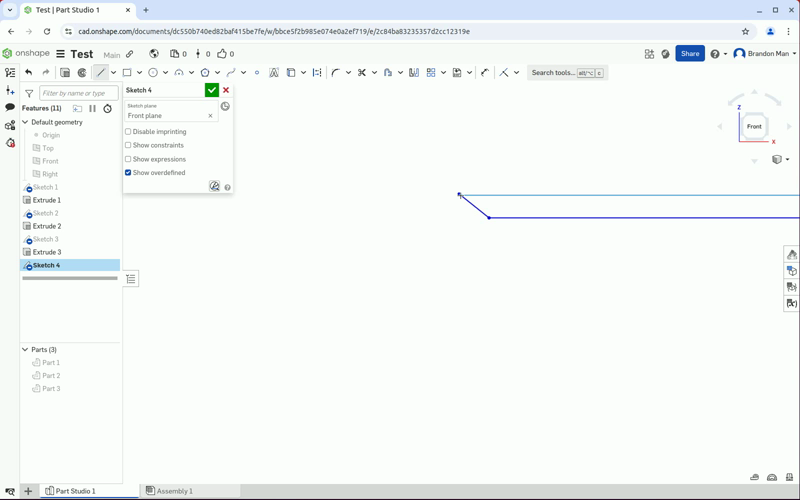
key_up(shift)
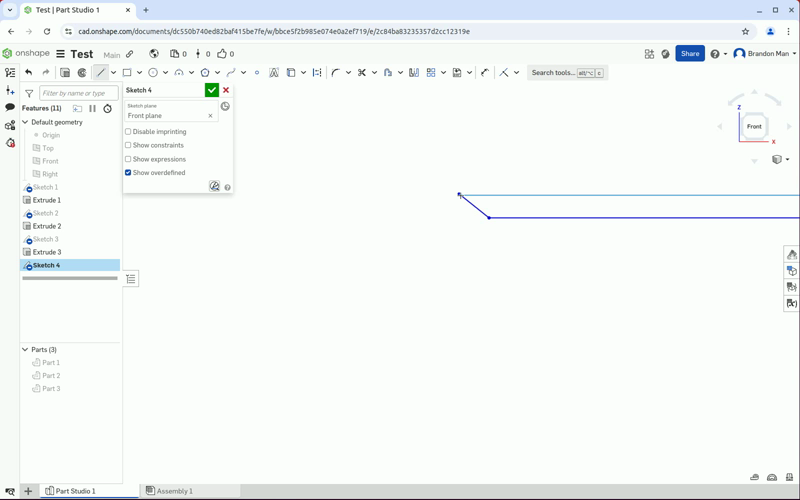
click(460, 195)
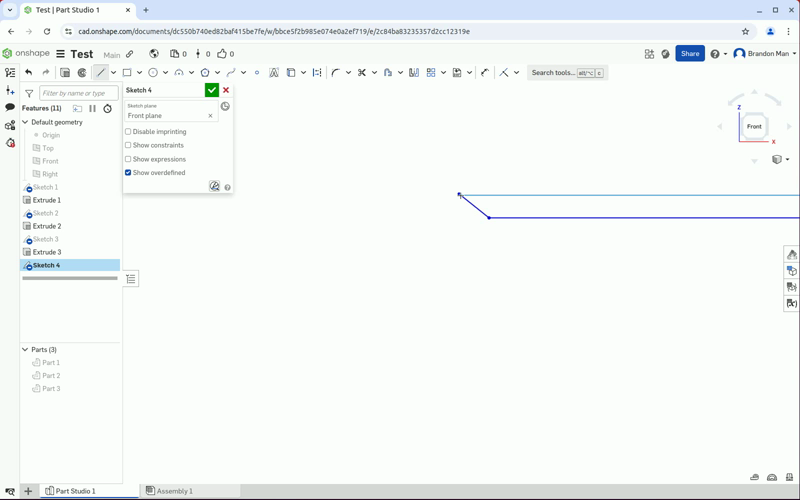
scroll(-6)
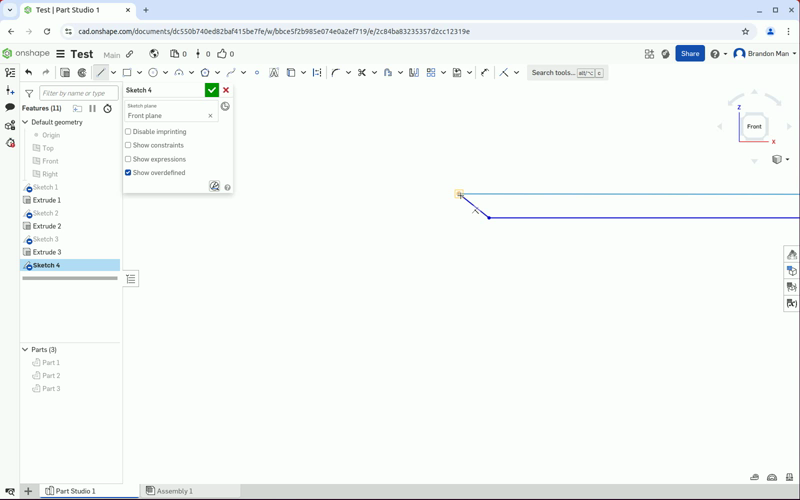
scroll(-6)
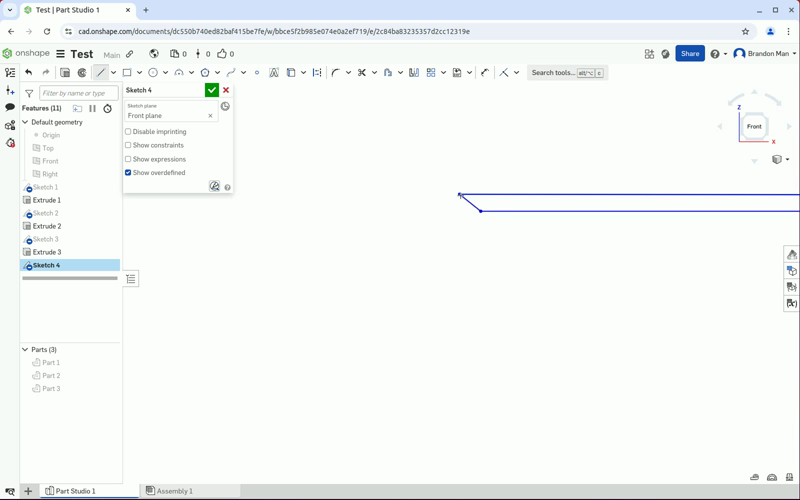
scroll(-6)
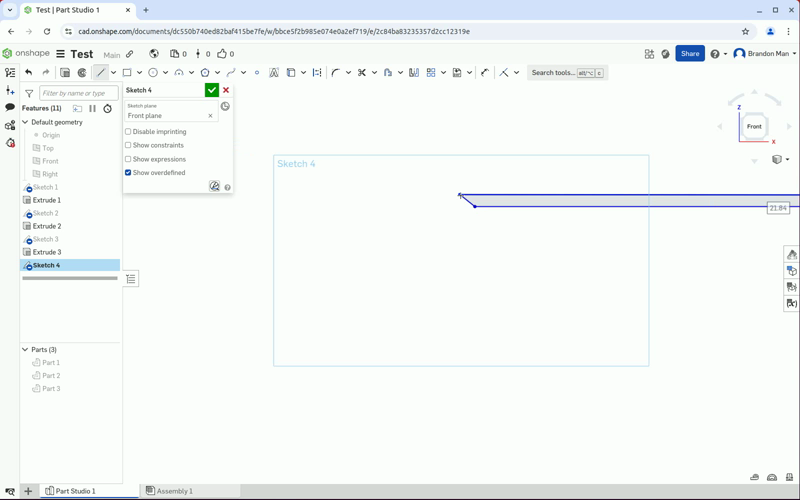
scroll(-6)
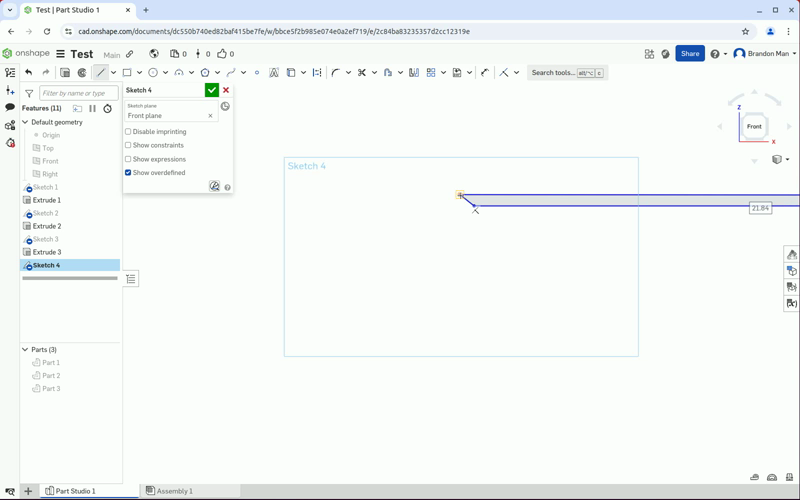
scroll(-6)
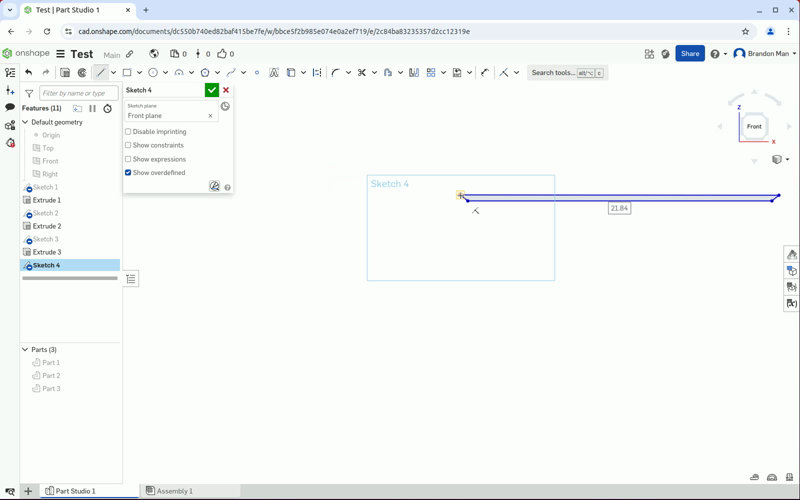
scroll(-6)
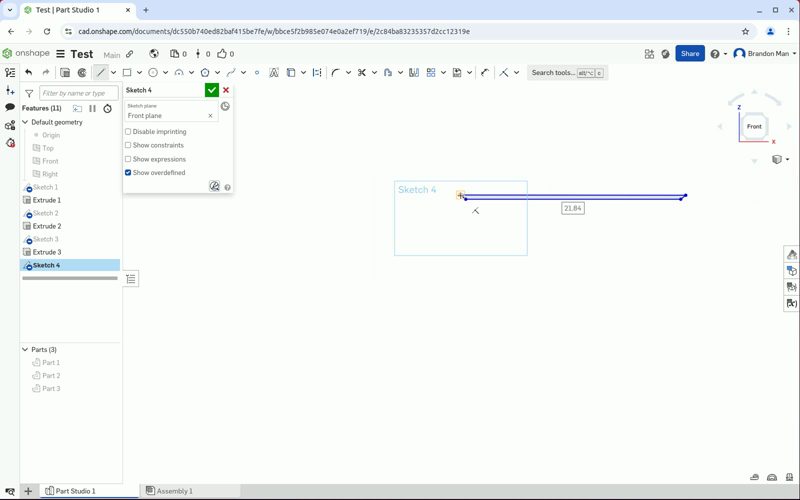
scroll(-6)
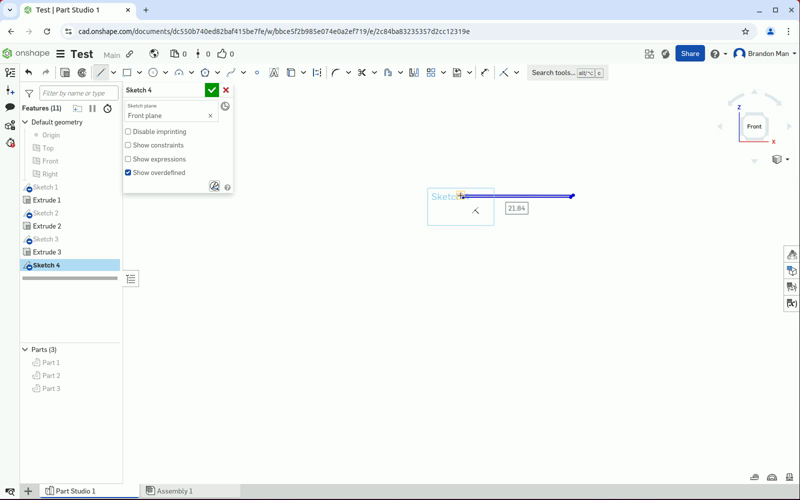
key(esc)
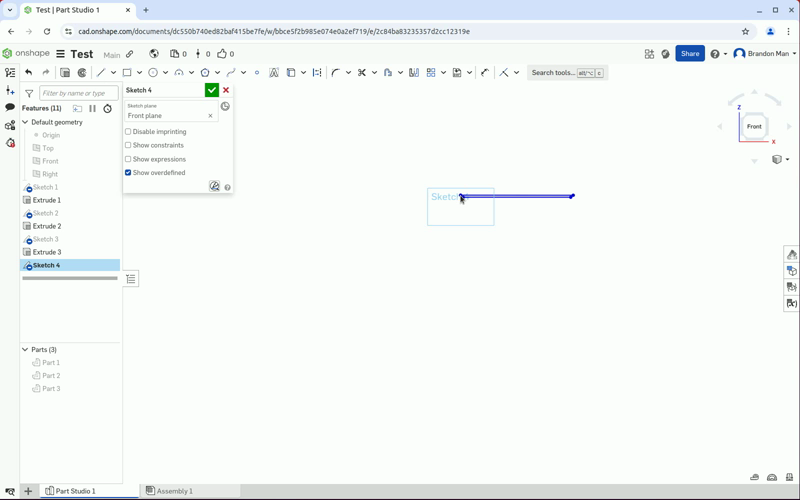
mouse_move(548, 196)
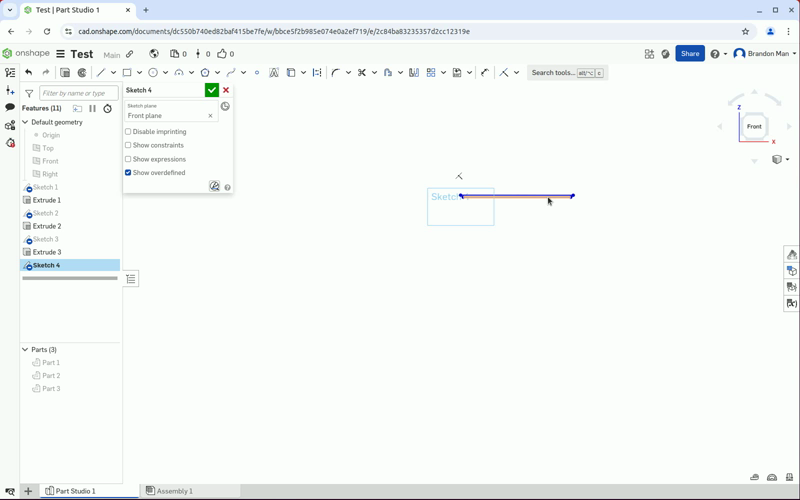
scroll(6)
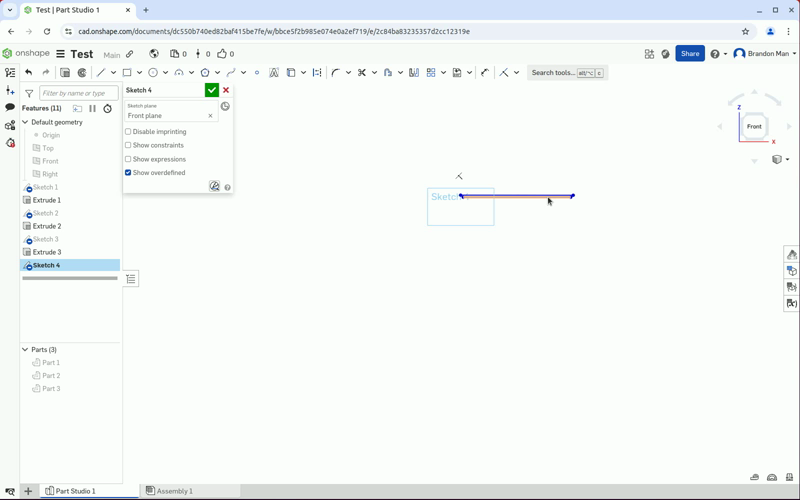
scroll(6)
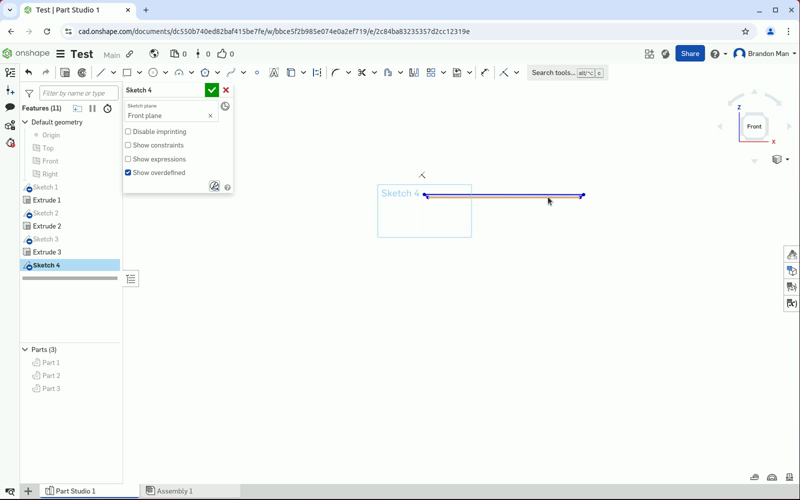
scroll(6)
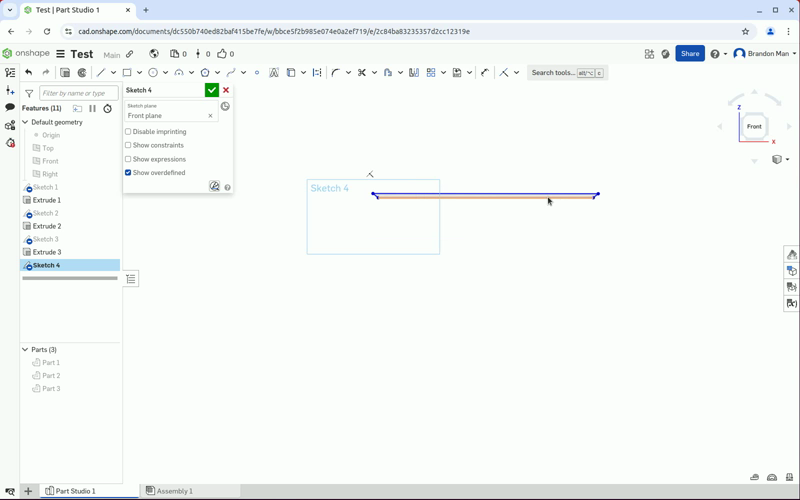
scroll(6)
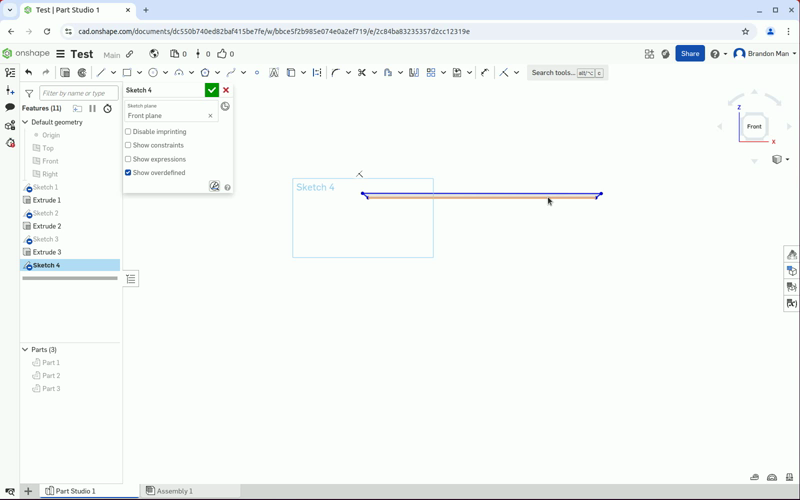
scroll(6)
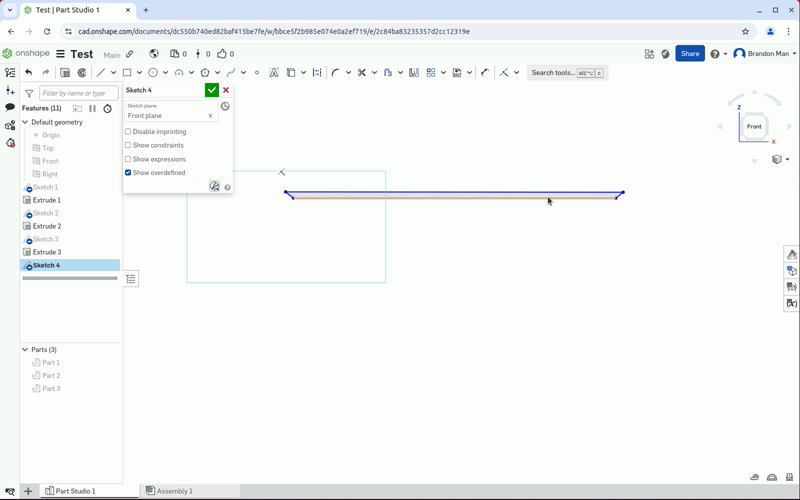
scroll(6)
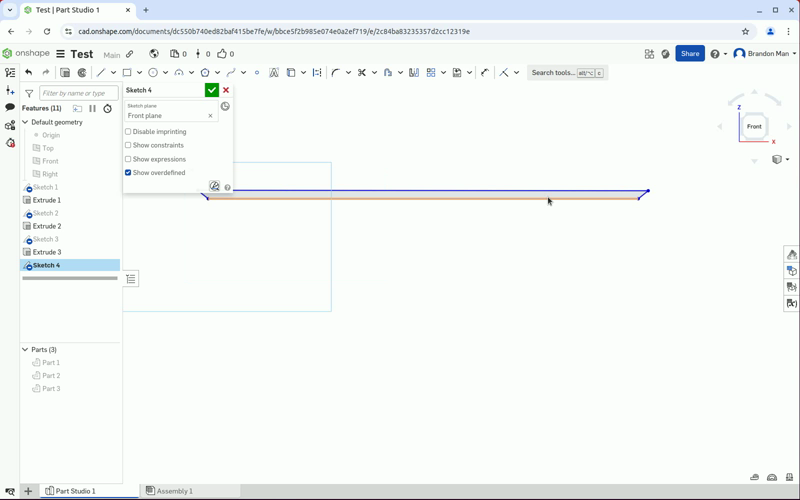
scroll(6)
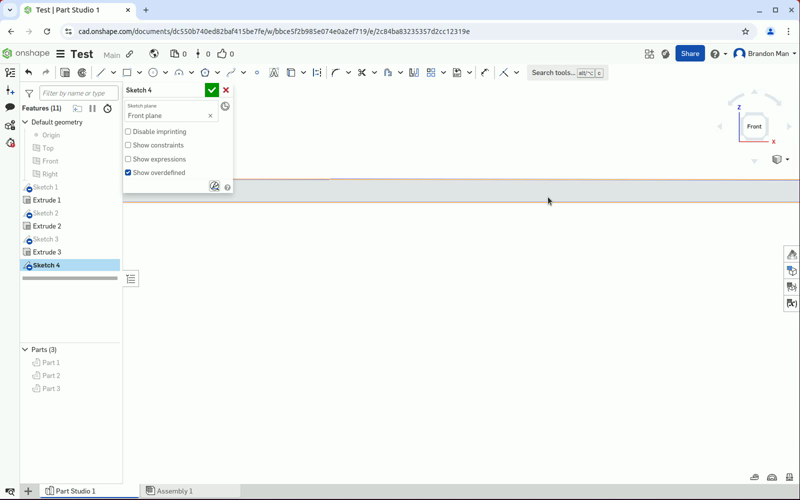
click(548, 196)
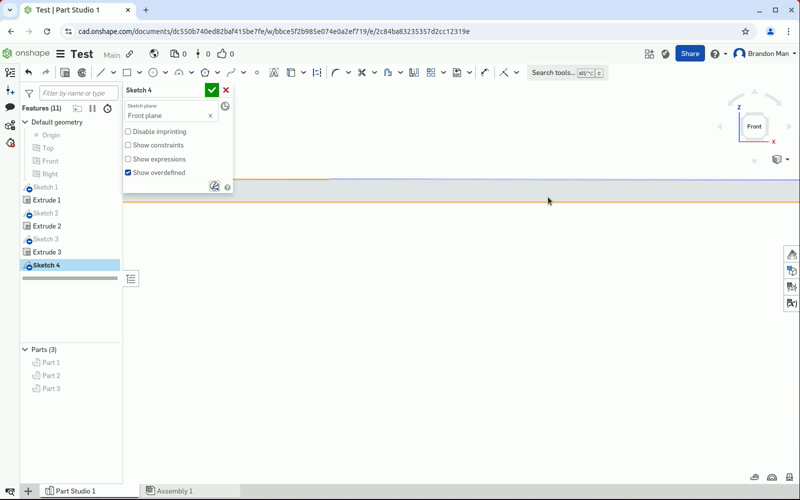
scroll(-6)
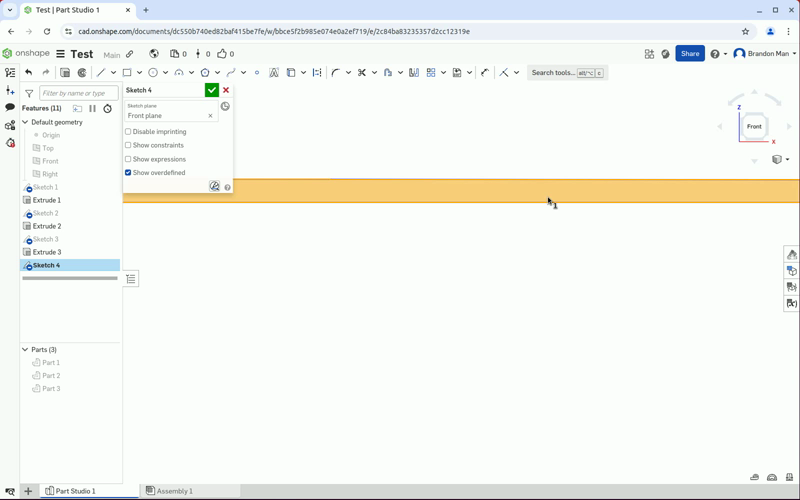
scroll(-6)
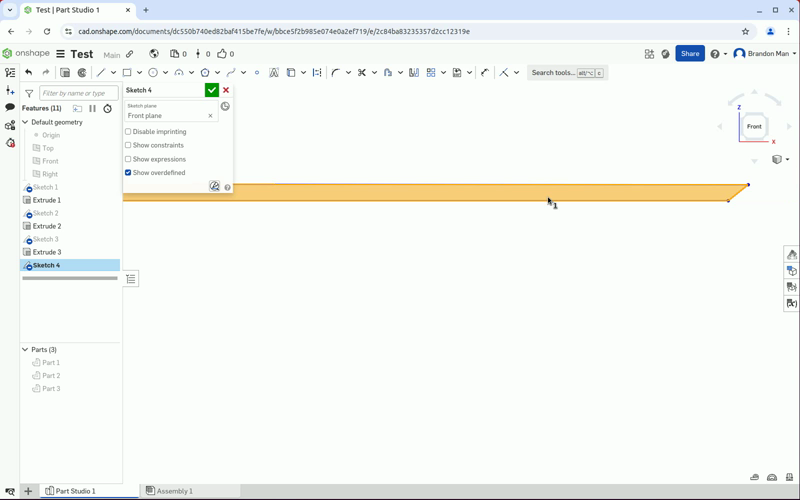
scroll(-6)
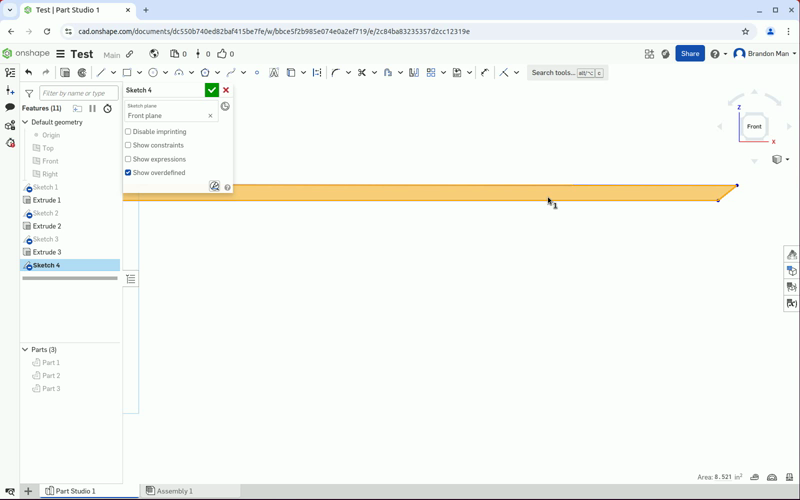
scroll(-6)
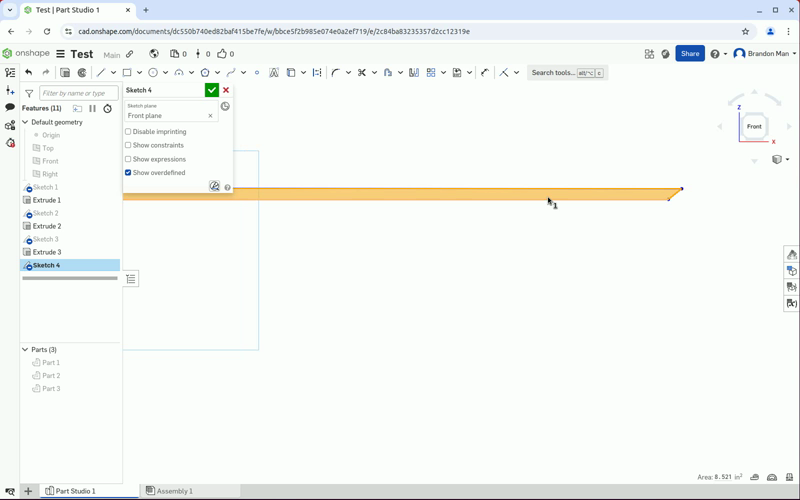
scroll(-6)
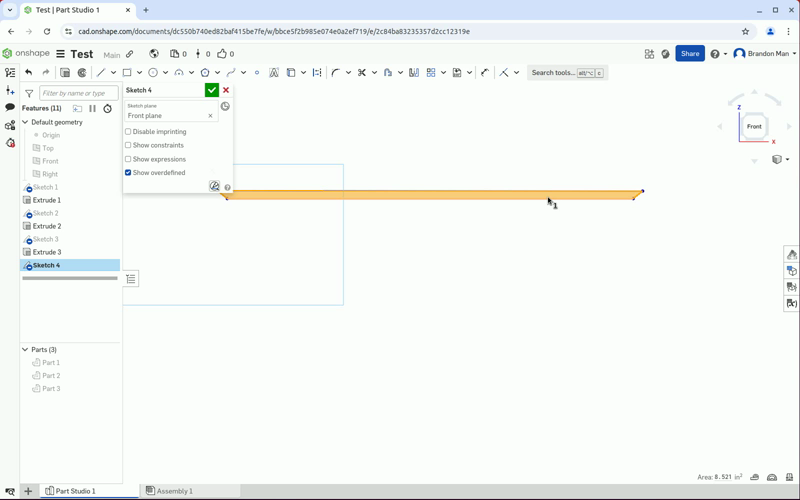
scroll(-6)
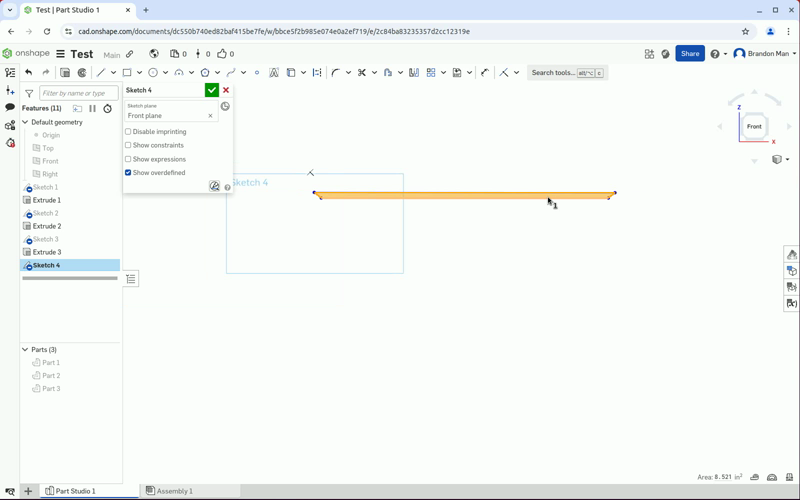
scroll(-6)
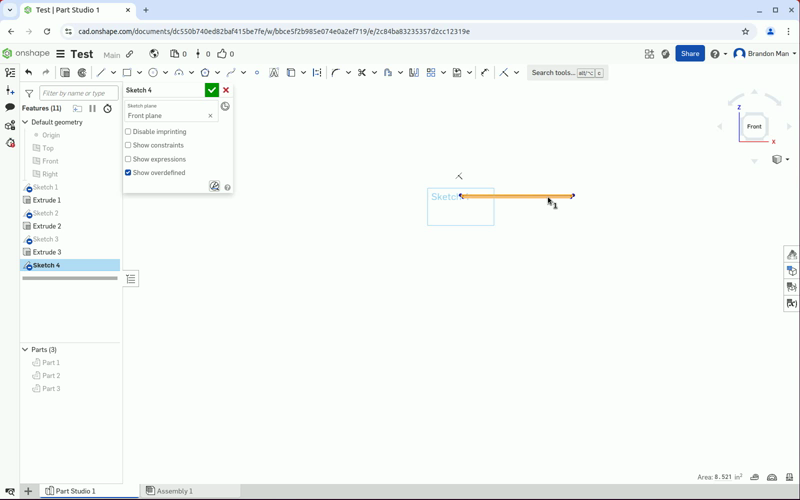
mouse_move(73, 352)
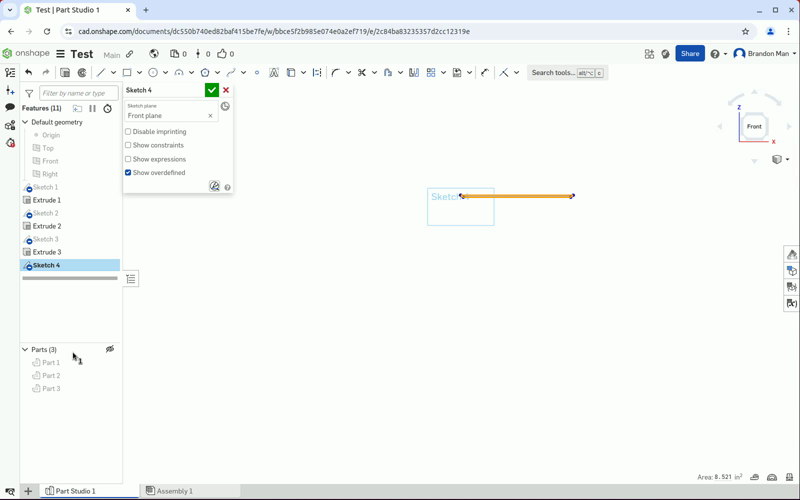
key(shift+y)
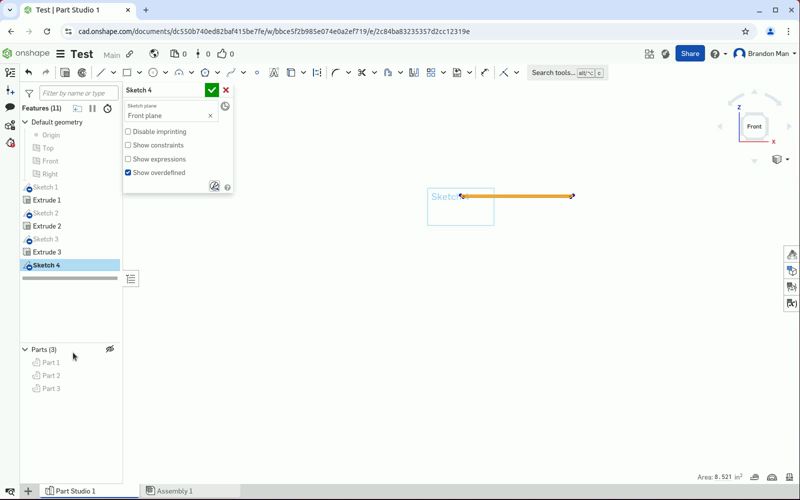
key(shift+e)
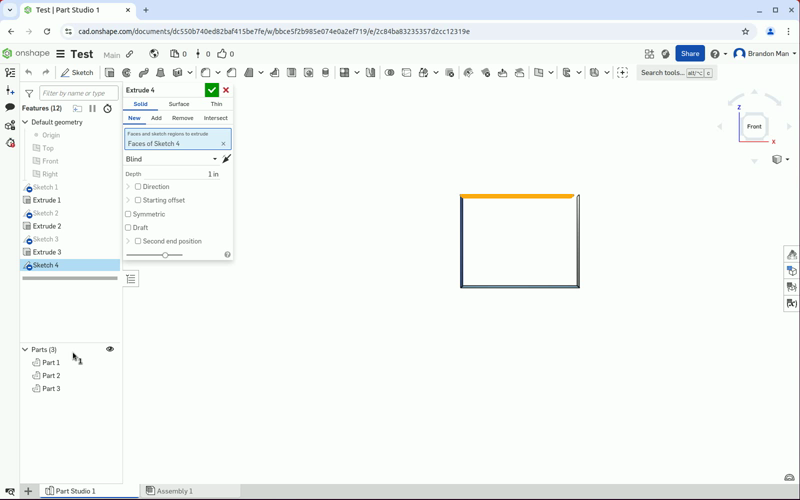
mouse_move(143, 106)
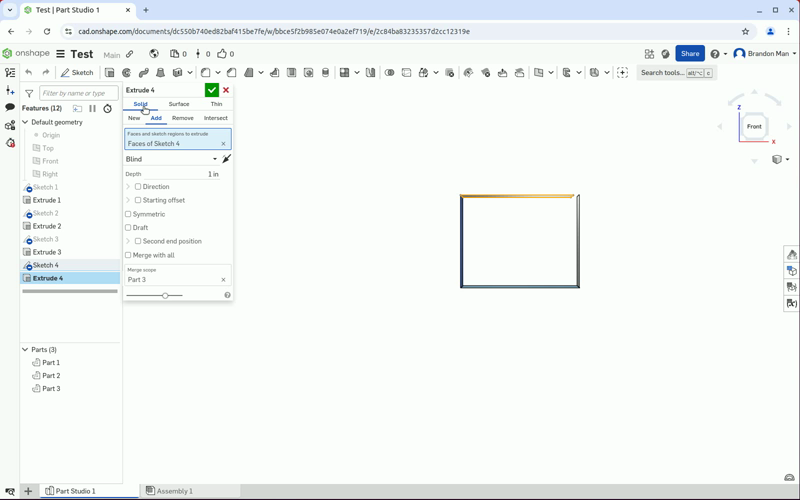
click(143, 106)
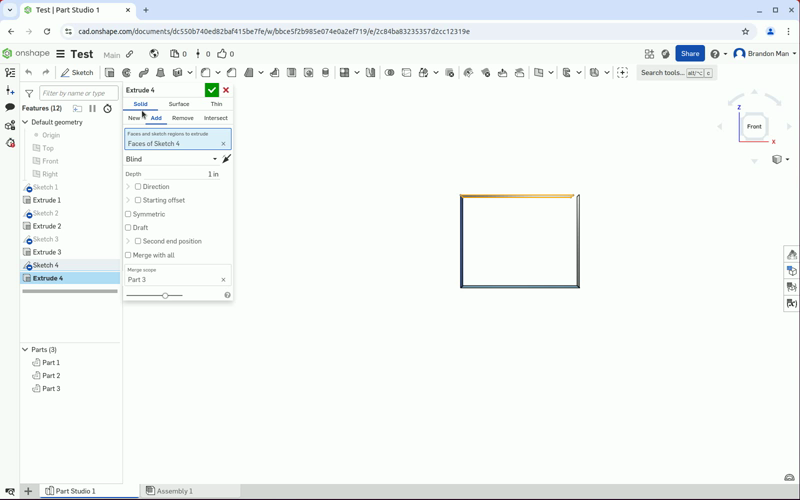
mouse_move(137, 120)
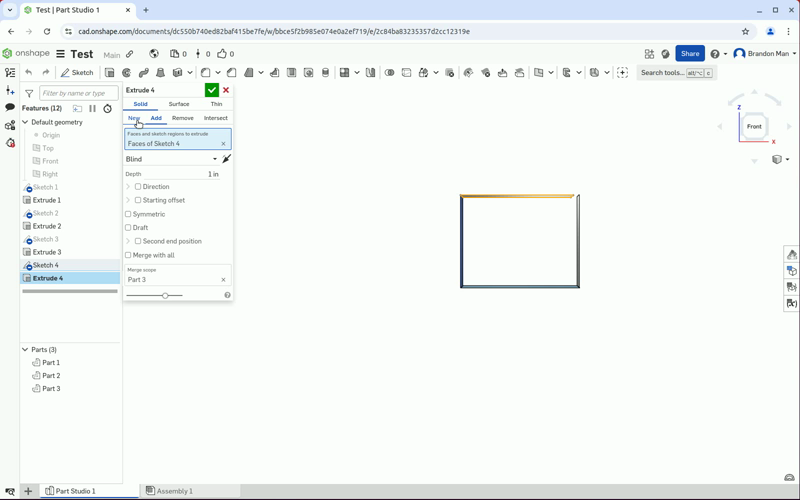
click(137, 120)
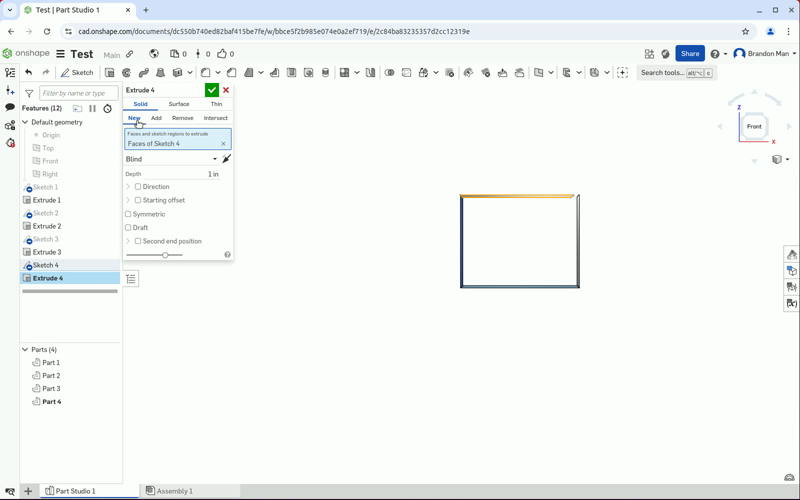
key(tab, 4)
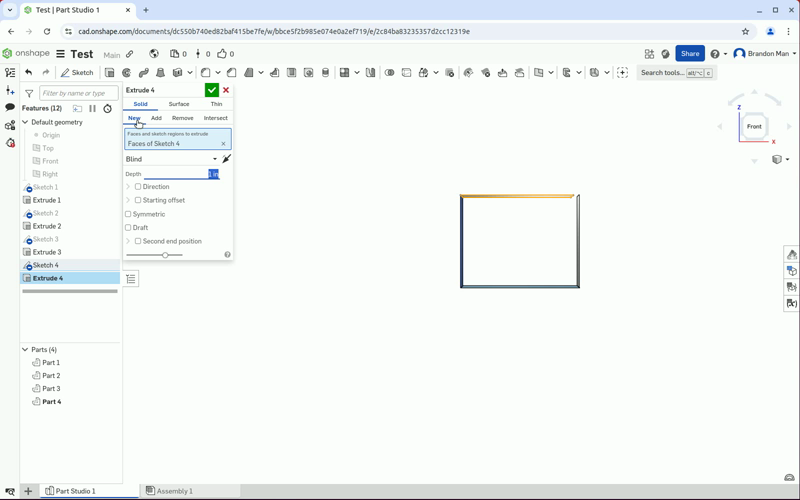
text(0.241)
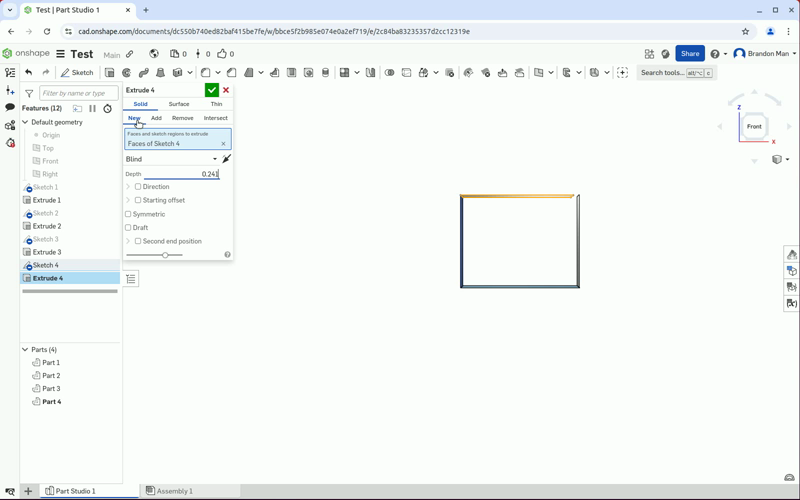
key(enter)
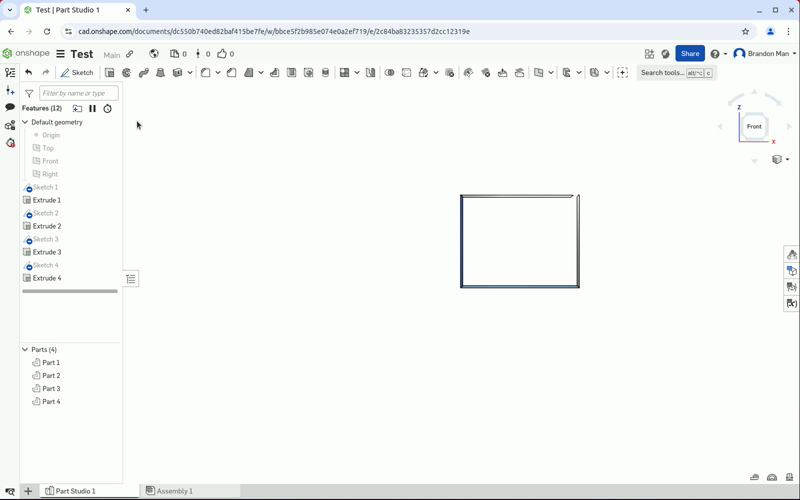
key(shift+h)
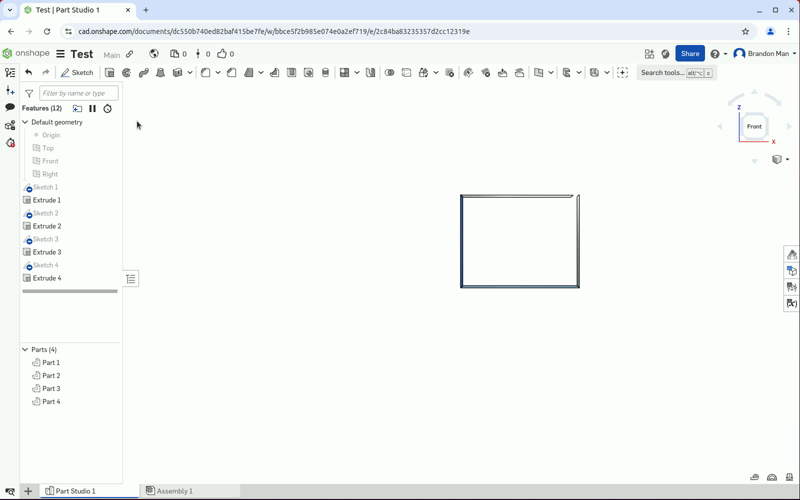
key(shift+h)
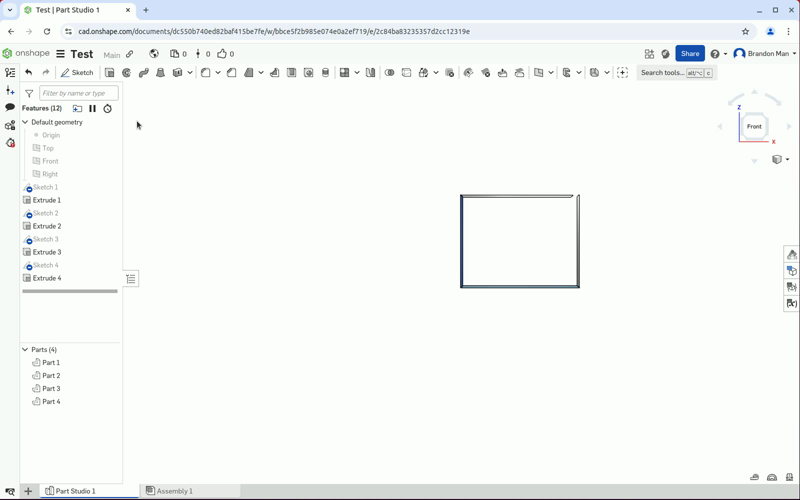
mouse_move(73, 189)
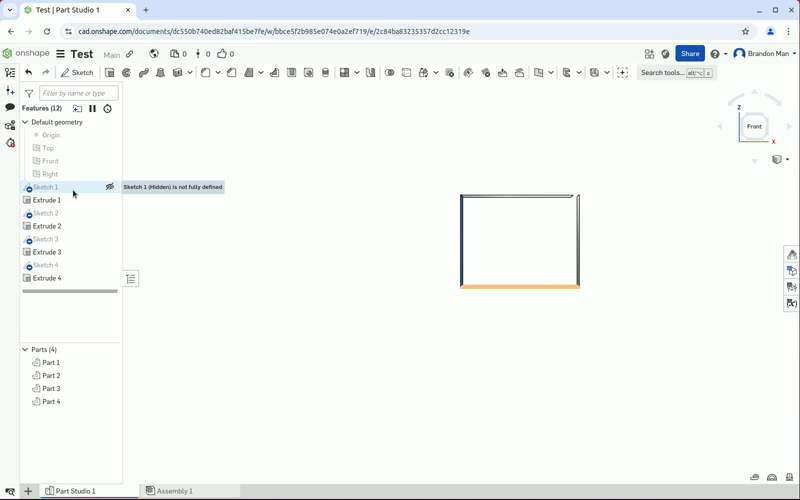
click(73, 189)
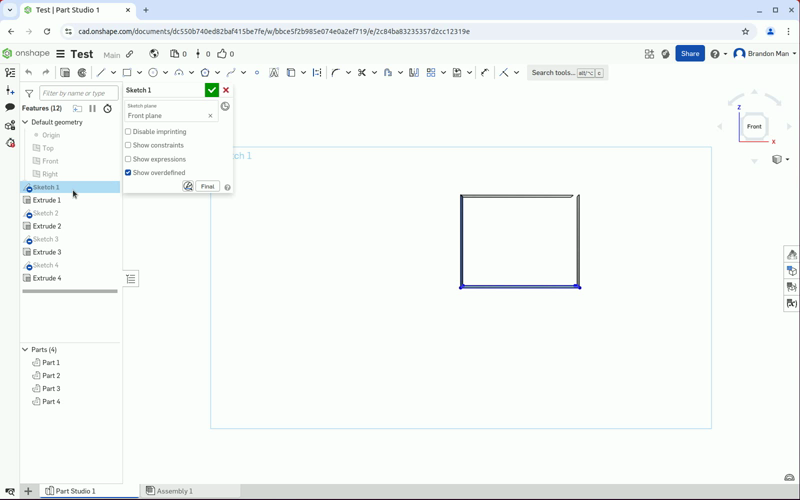
mouse_move(229, 92)
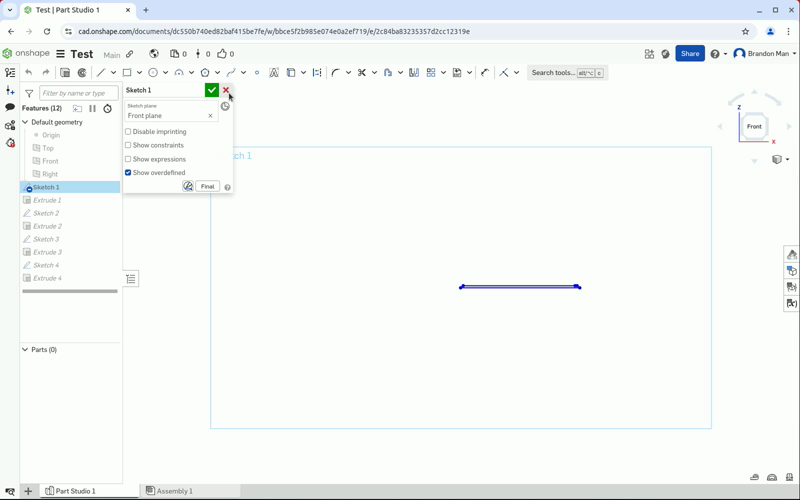
click(229, 92)
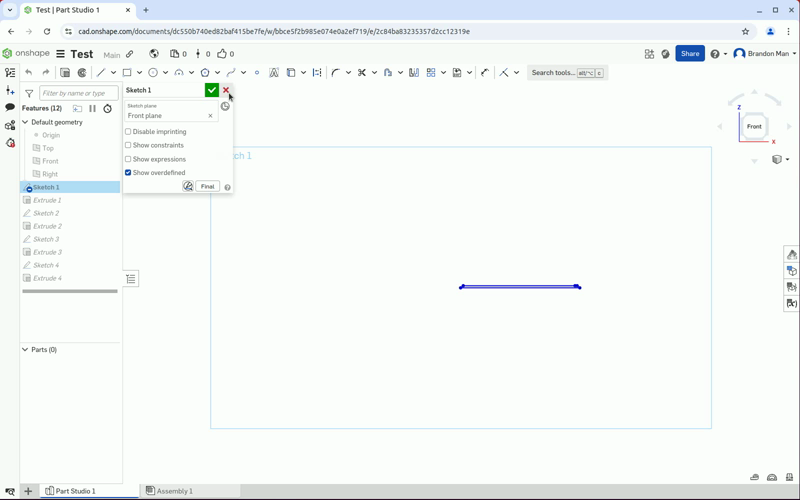
key(shift+s)
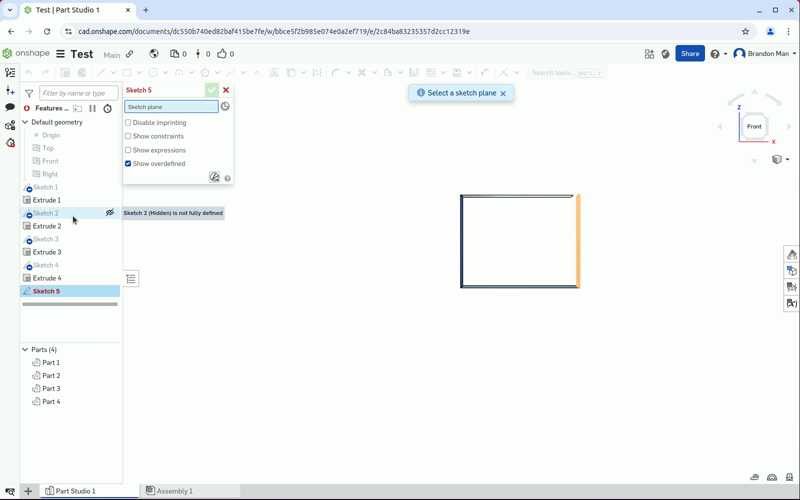
scroll(3)
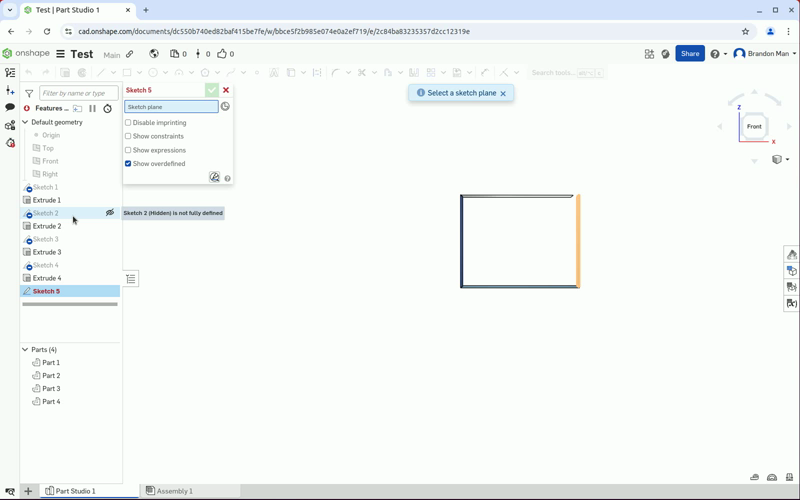
mouse_move(73, 163)
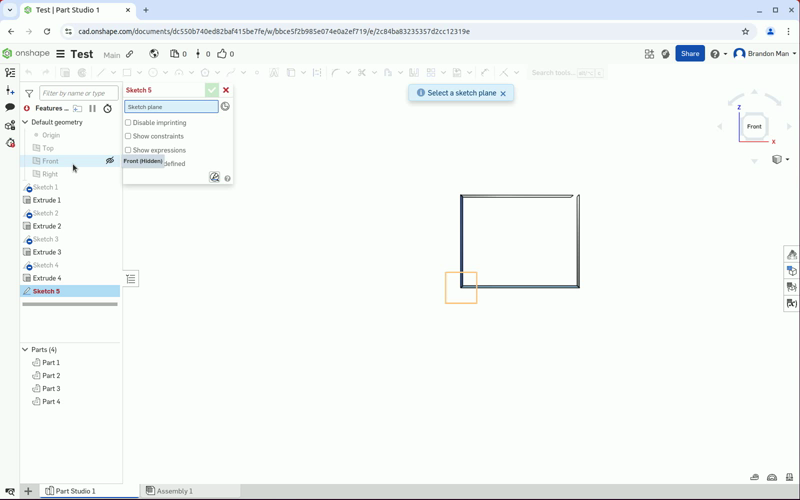
click(73, 163)
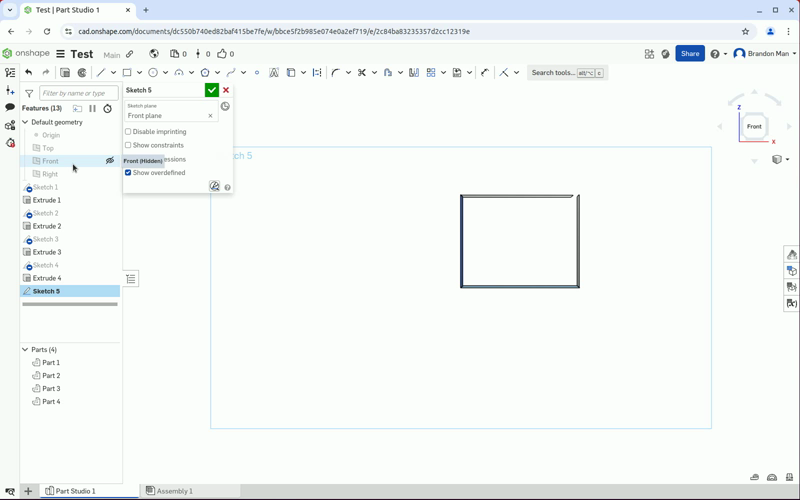
mouse_move(73, 352)
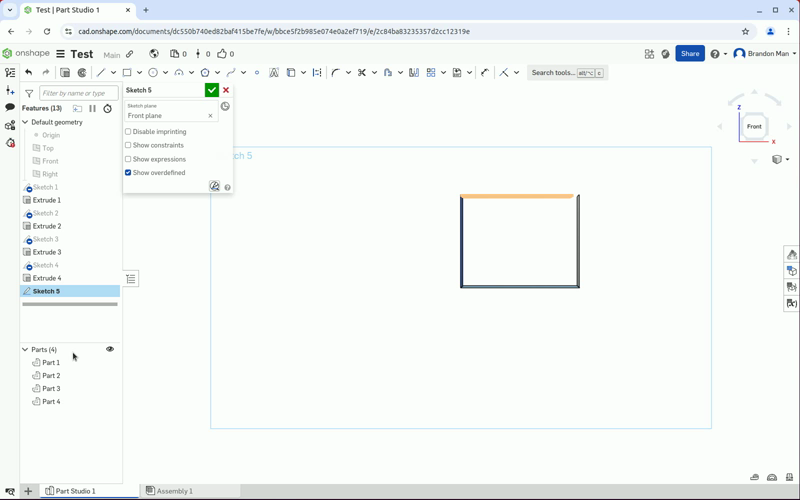
key(y)
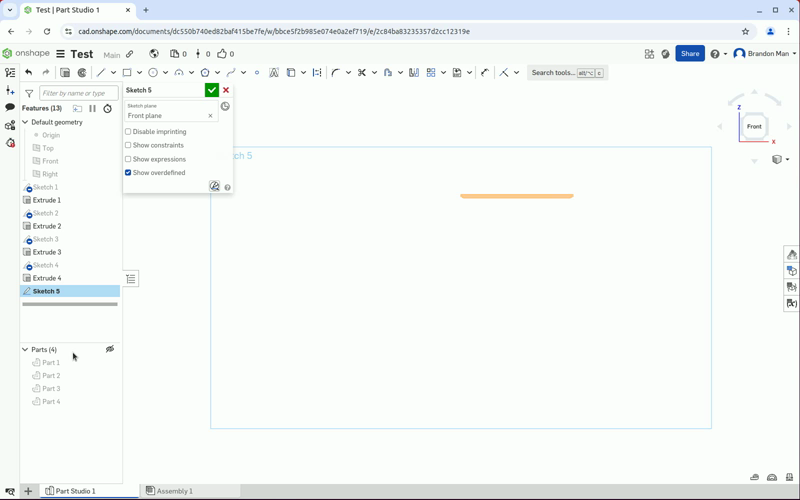
key(l)
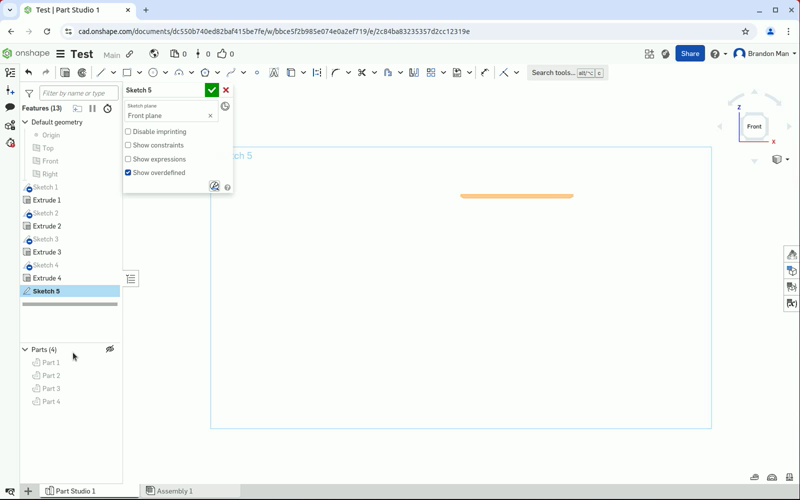
key_down(shift)
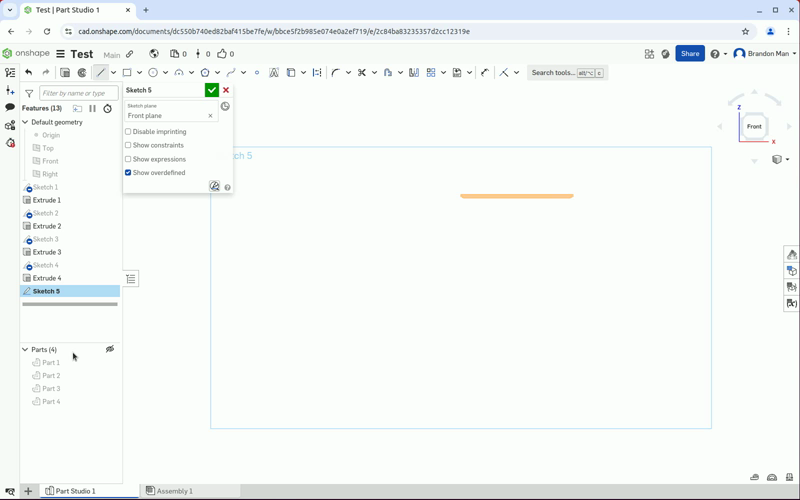
mouse_move(463, 199)
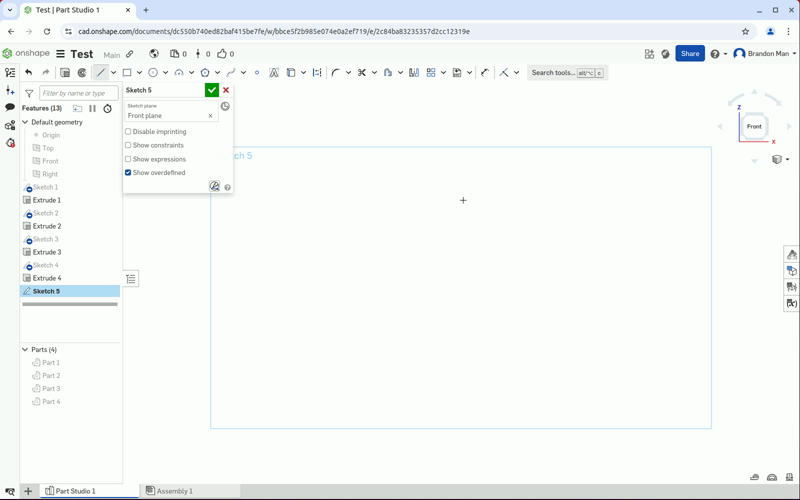
click(463, 199)
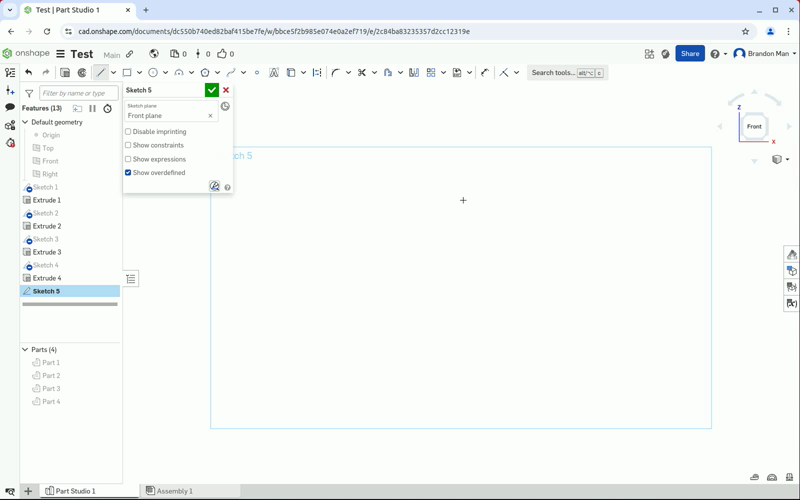
key_up(shift)
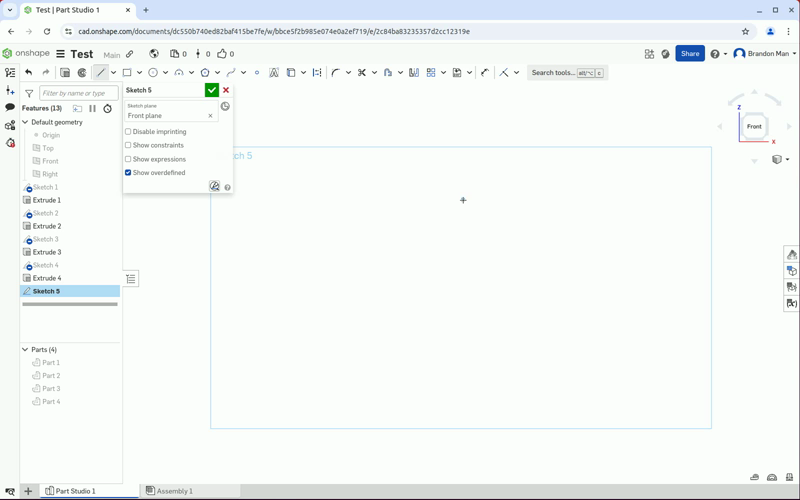
key_down(shift)
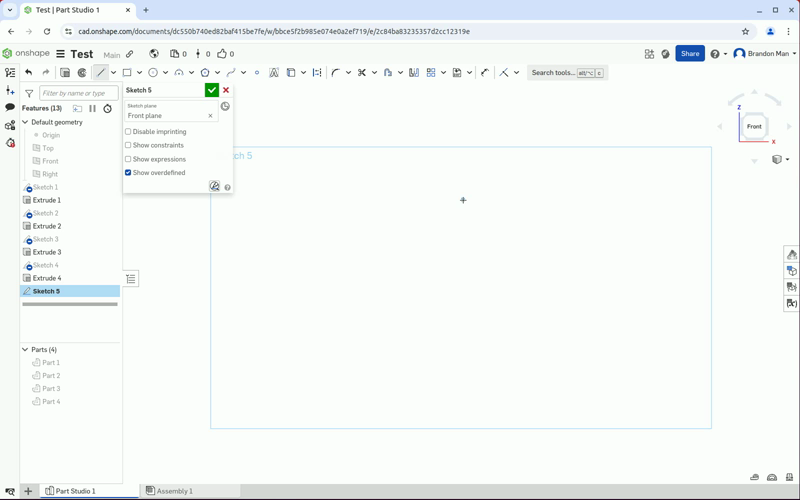
mouse_move(568, 281)
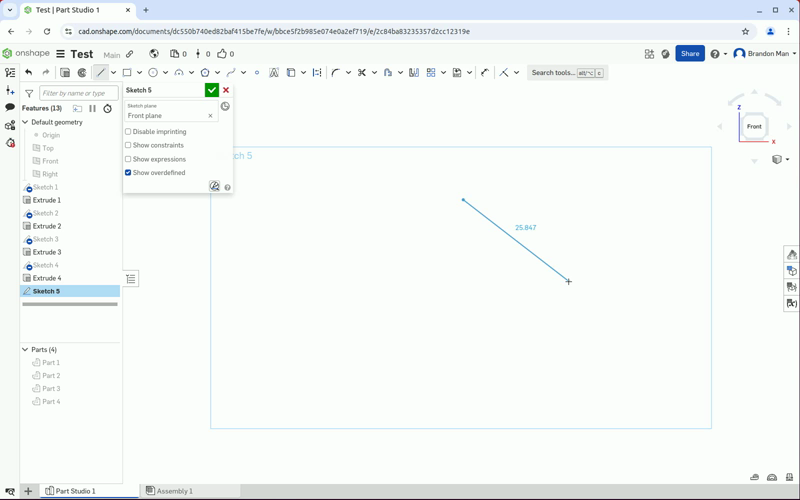
click(568, 281)
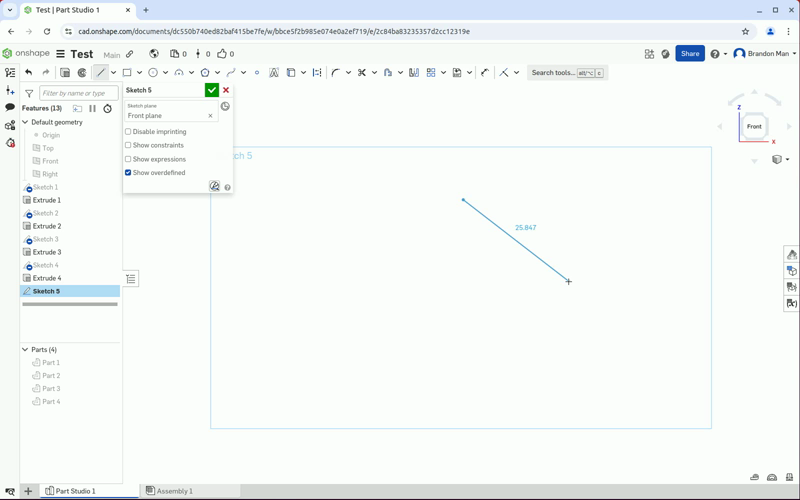
key_up(shift)
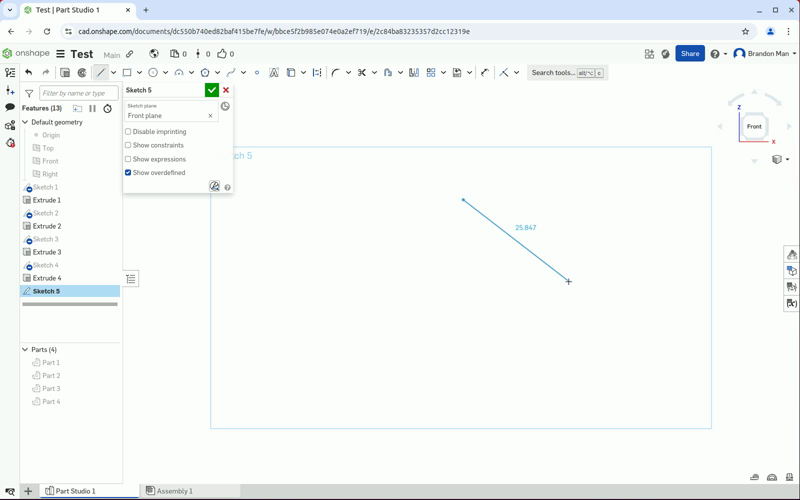
key_down(shift)
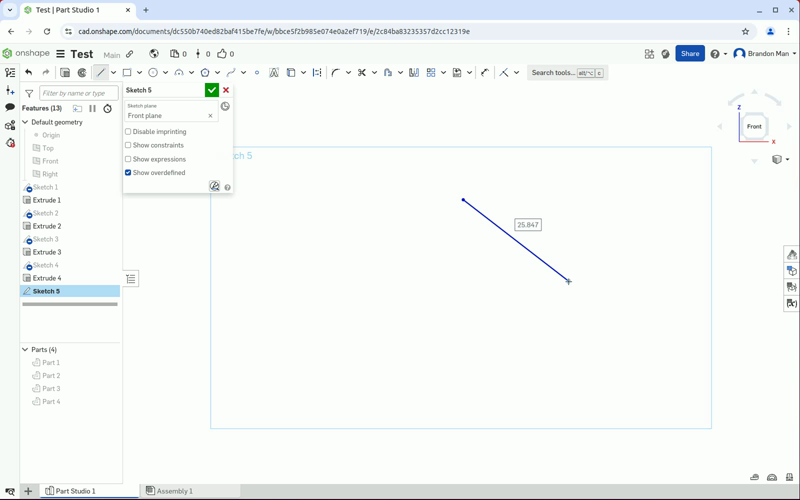
mouse_move(589, 281)
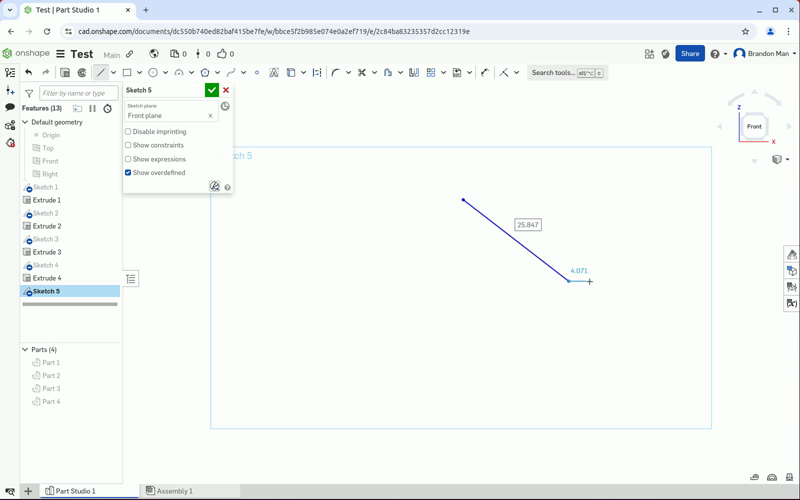
mouse_move(572, 281)
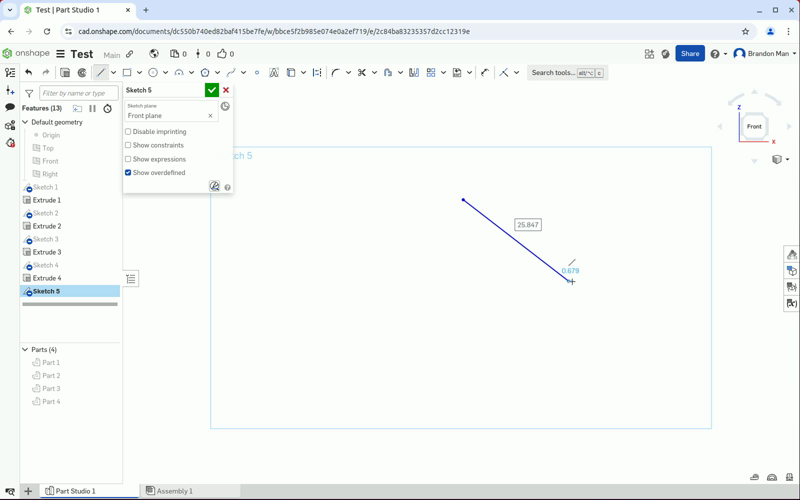
scroll(6)
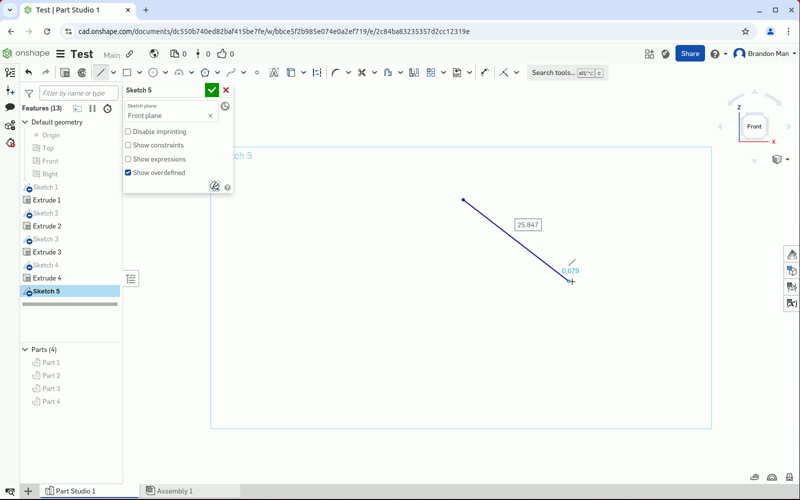
scroll(6)
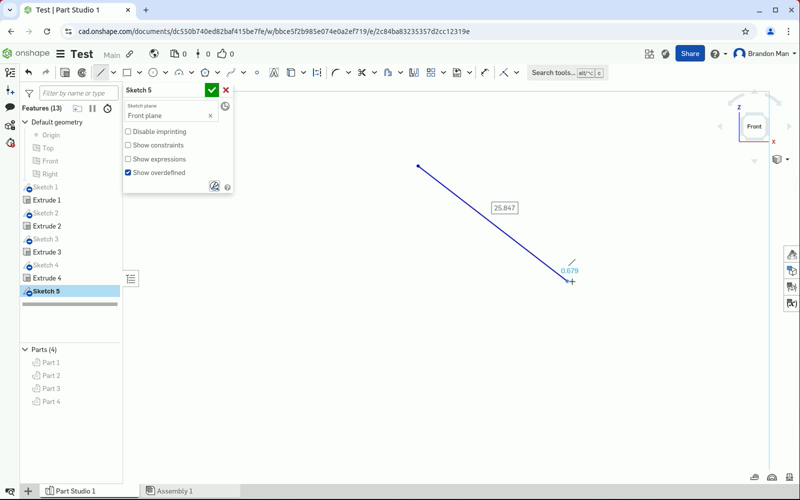
scroll(6)
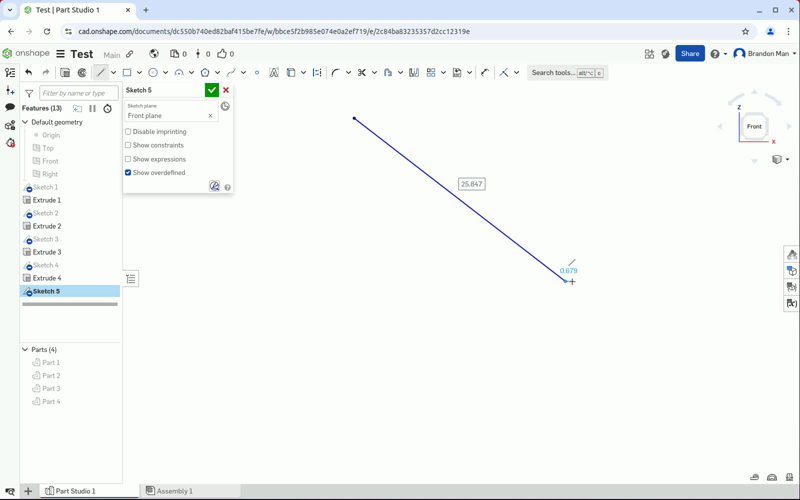
scroll(6)
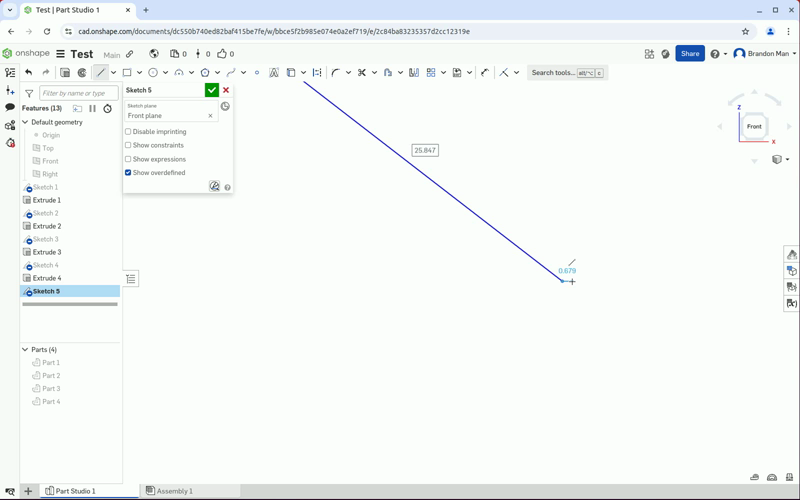
scroll(6)
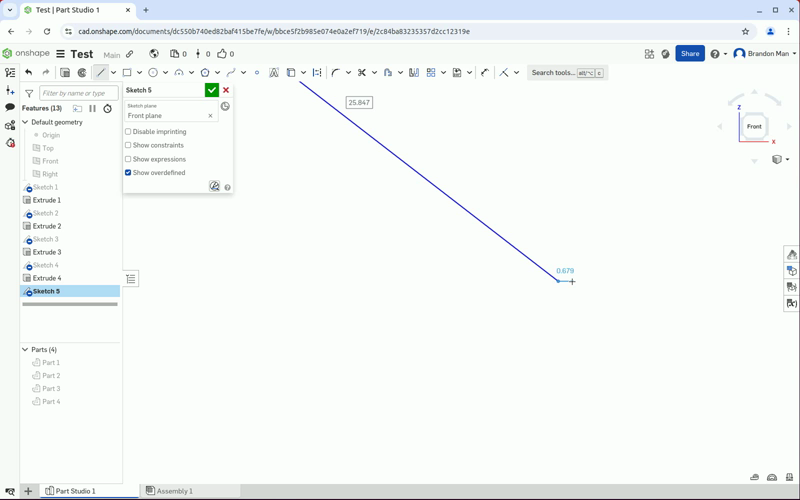
scroll(6)
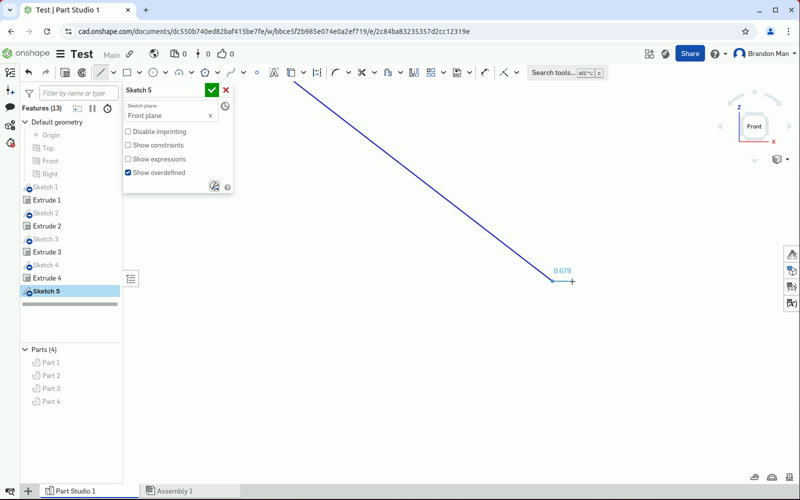
scroll(6)
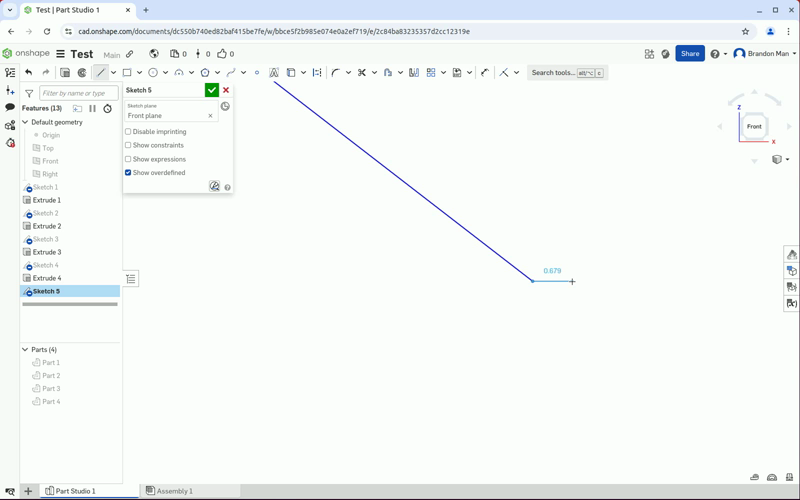
click(572, 281)
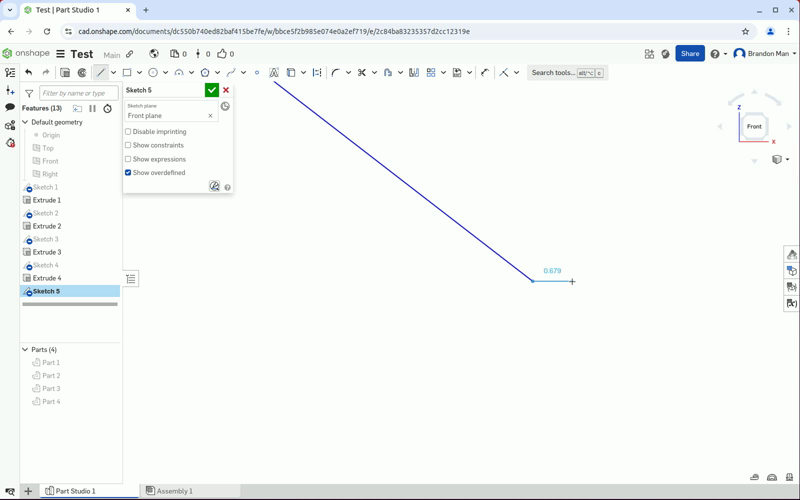
scroll(-6)
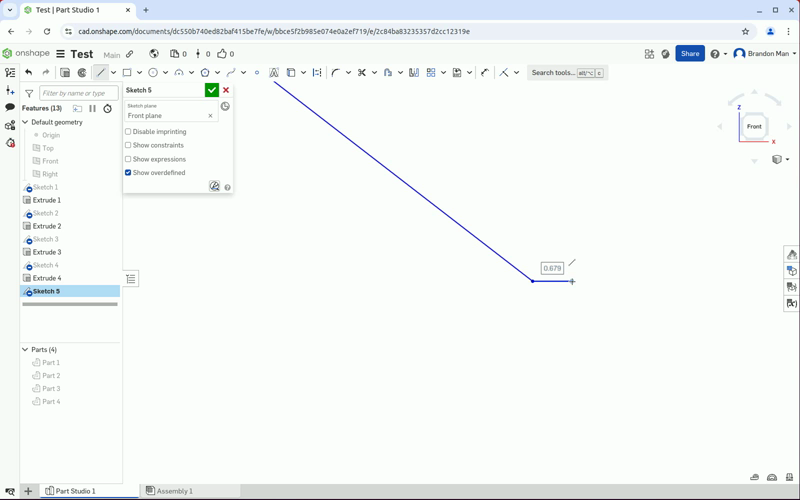
scroll(-6)
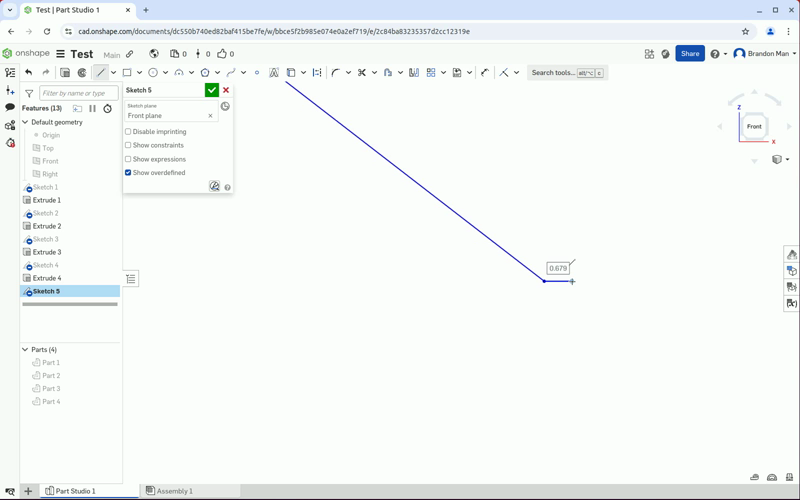
scroll(-6)
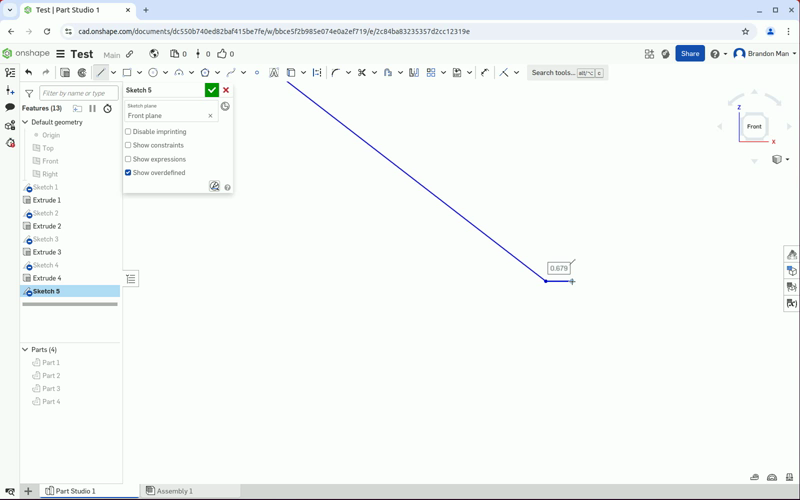
scroll(-6)
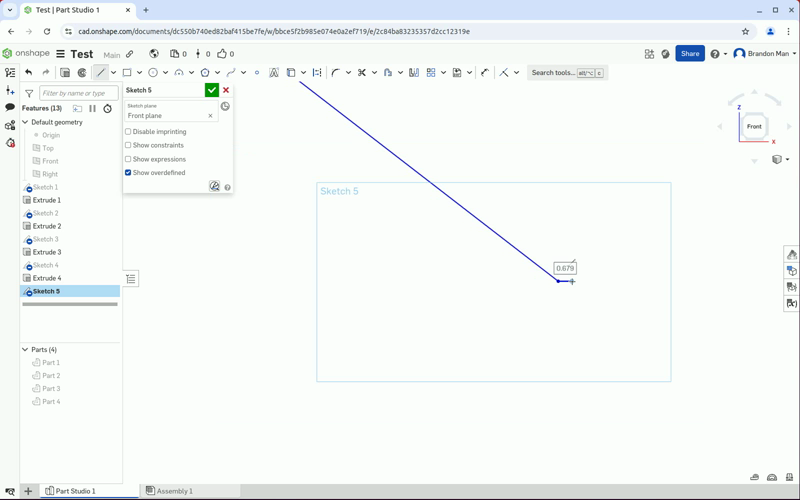
scroll(-6)
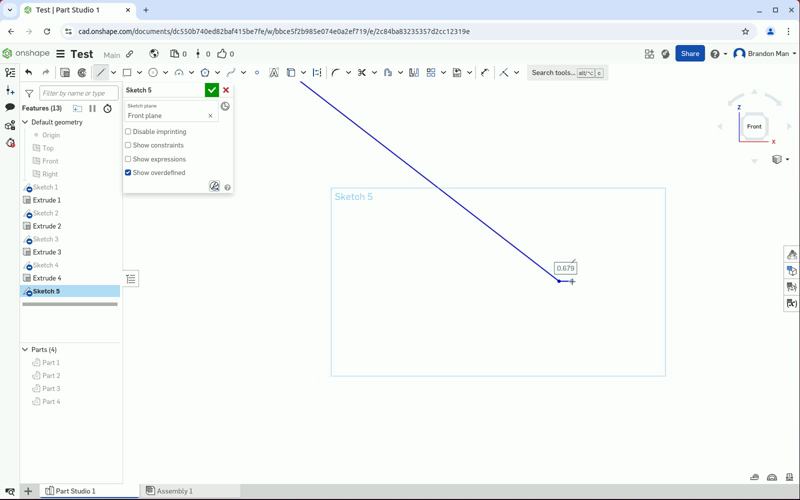
scroll(-6)
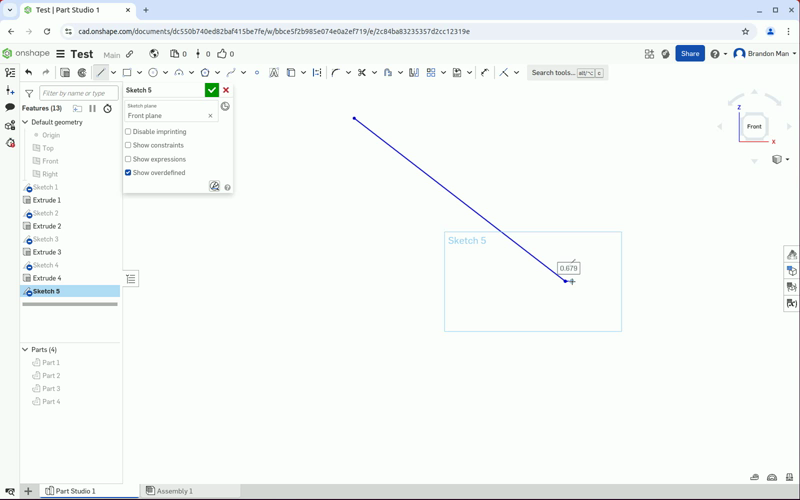
scroll(-6)
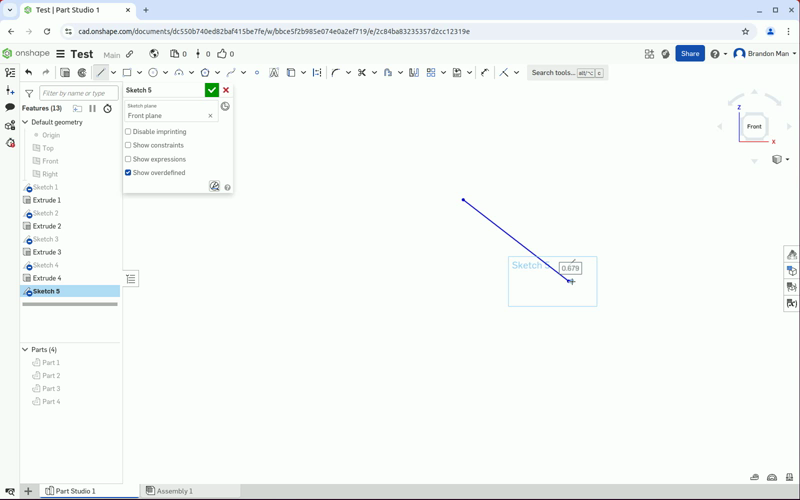
key_up(shift)
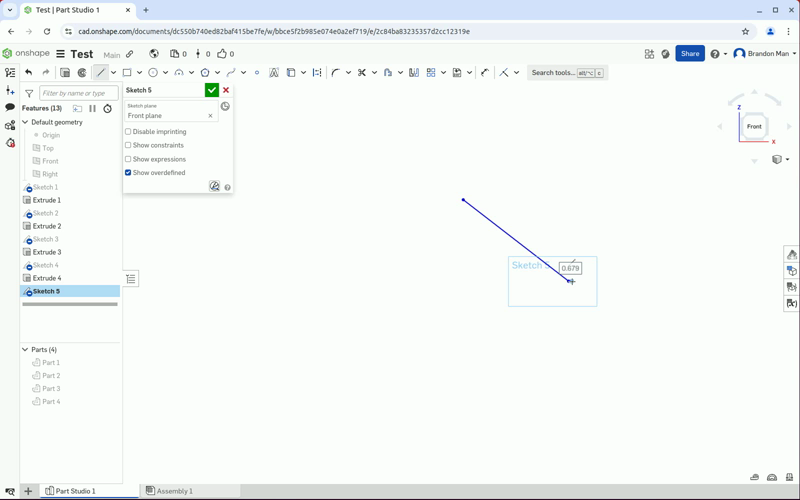
key_down(shift)
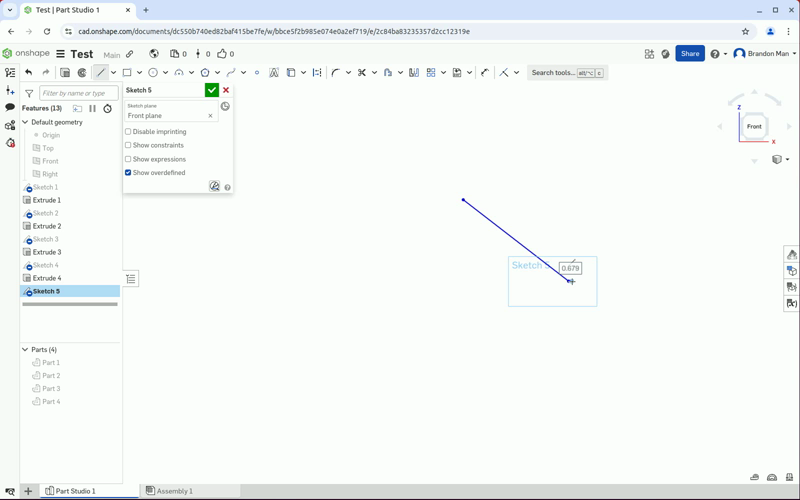
mouse_move(463, 197)
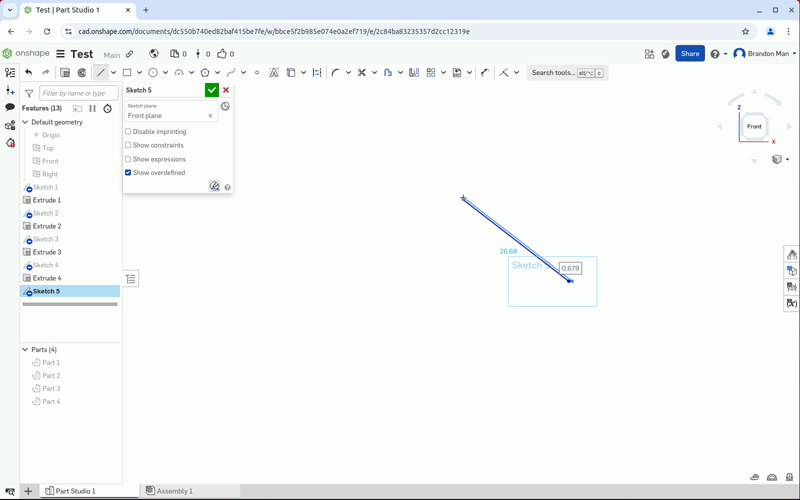
scroll(6)
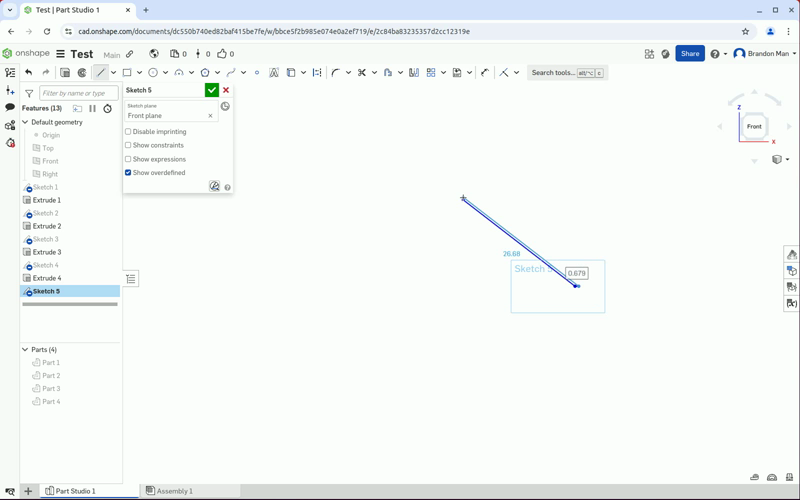
scroll(6)
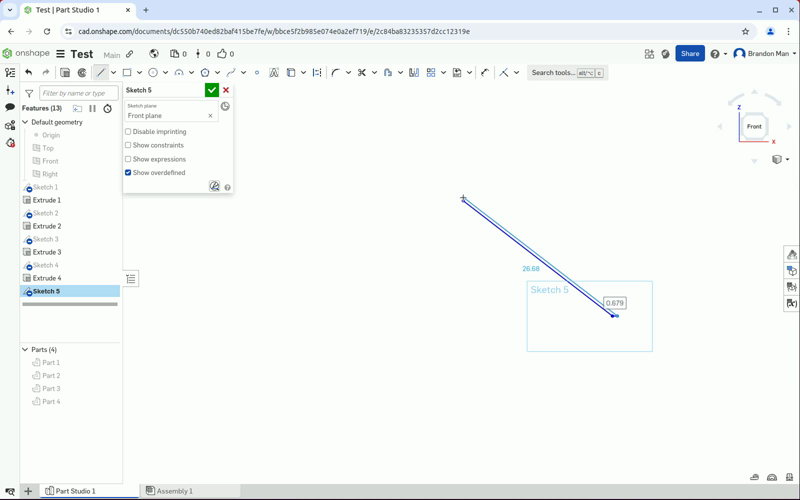
scroll(6)
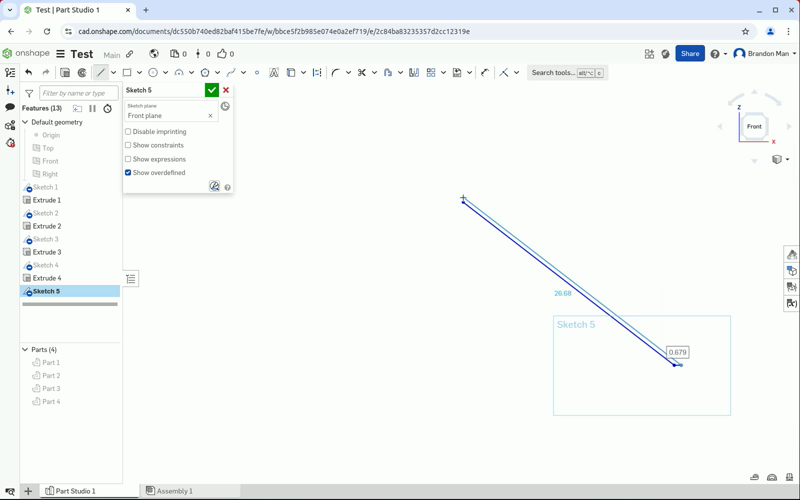
scroll(6)
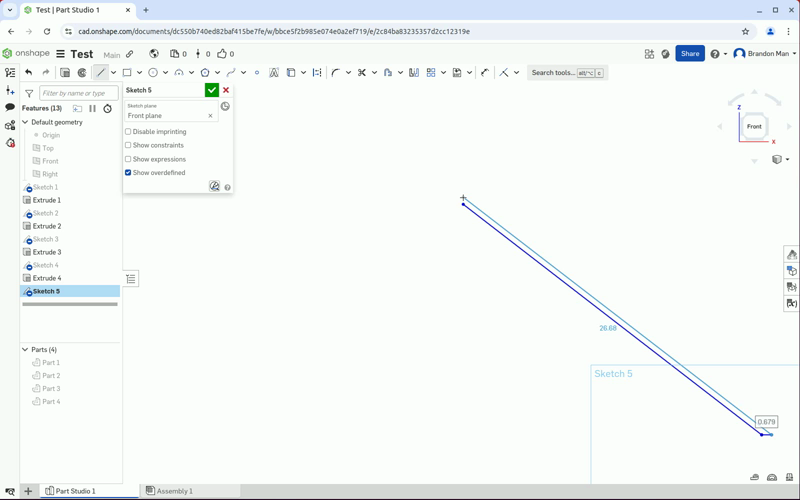
scroll(6)
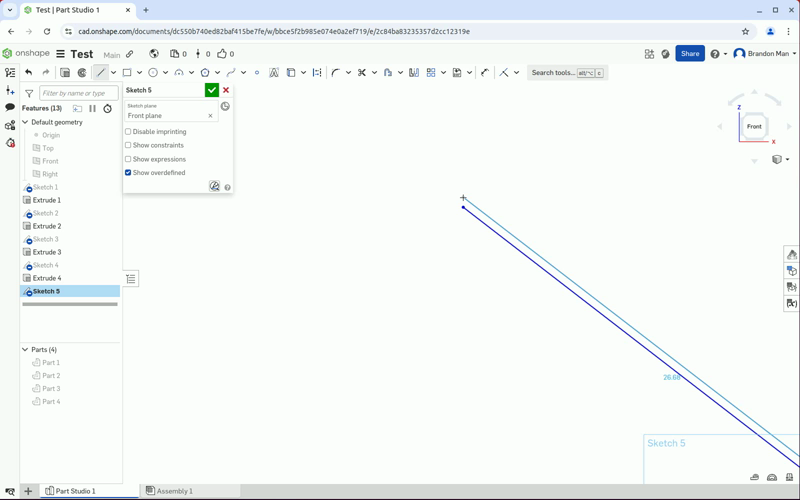
scroll(6)
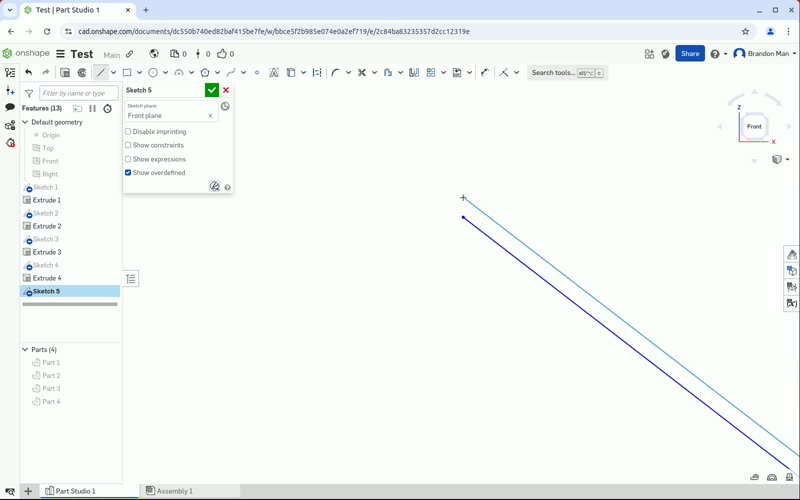
scroll(6)
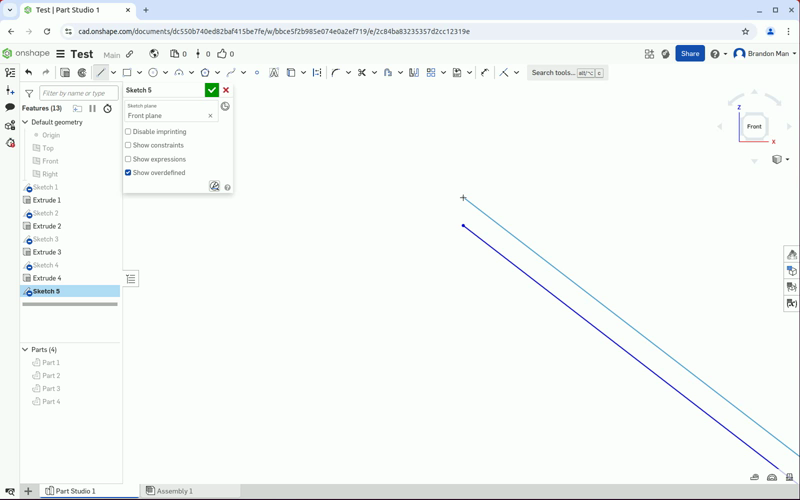
click(463, 197)
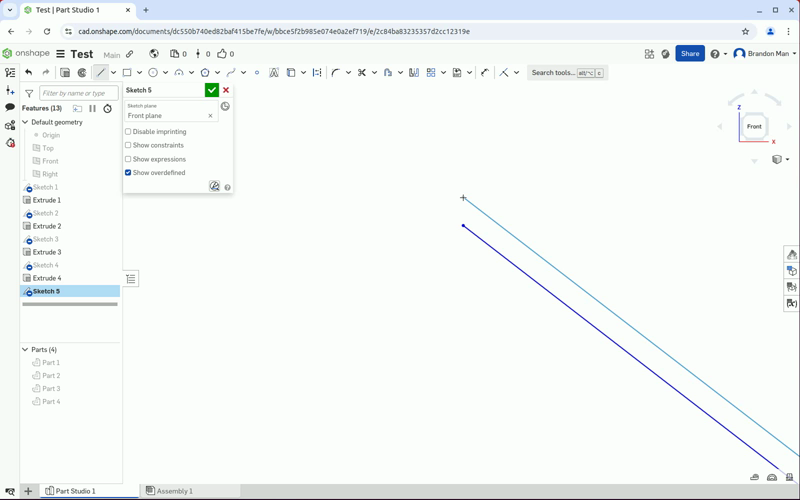
scroll(-6)
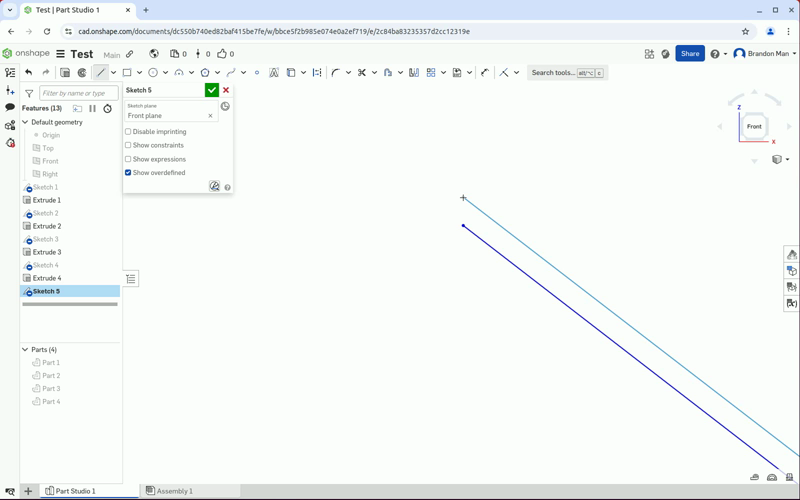
scroll(-6)
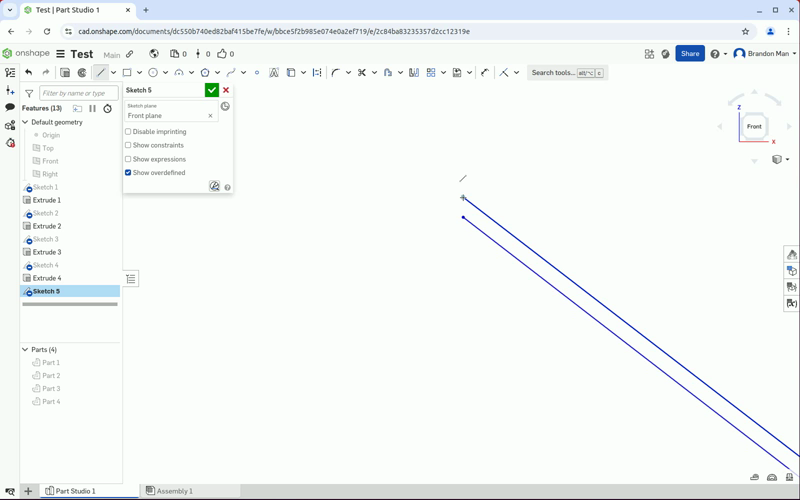
scroll(-6)
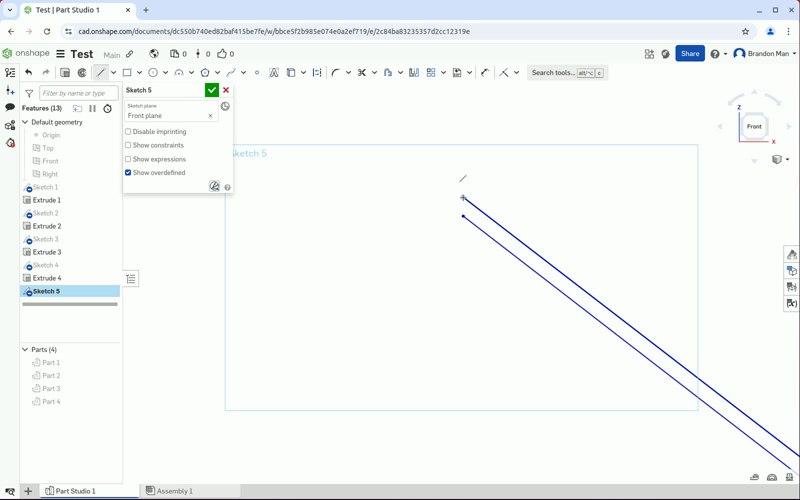
scroll(-6)
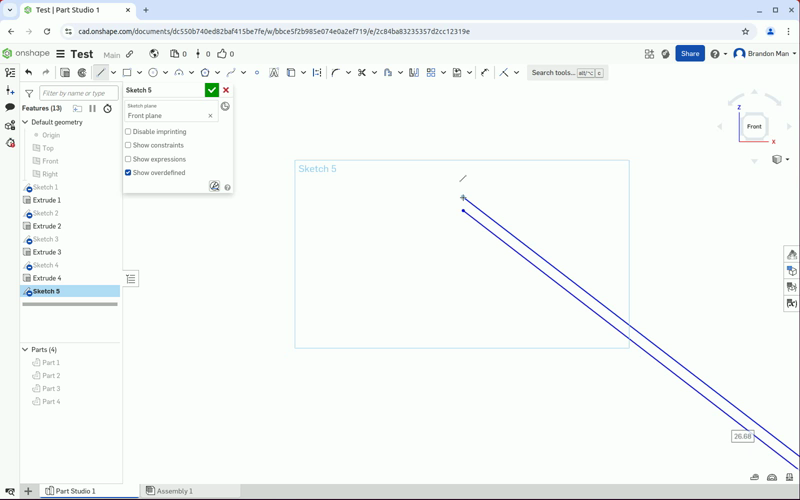
scroll(-6)
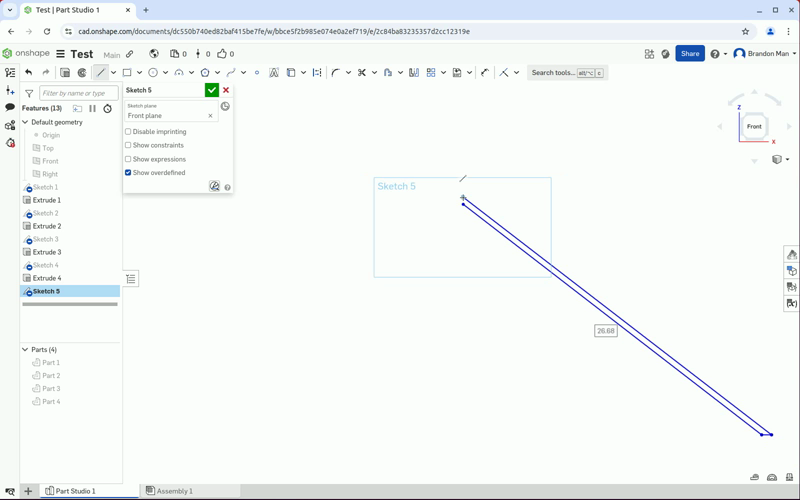
scroll(-6)
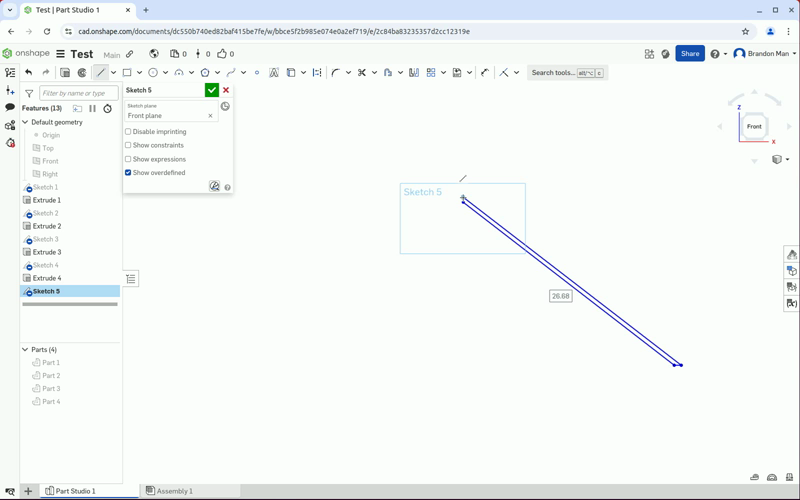
scroll(-6)
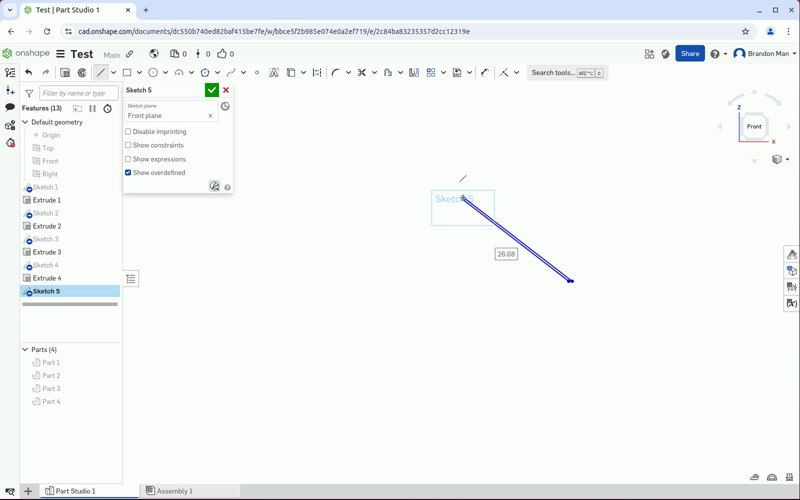
key_up(shift)
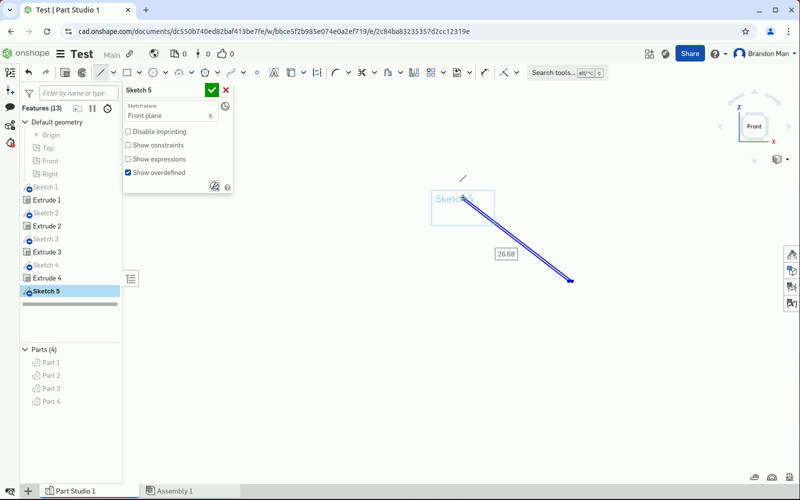
mouse_move(493, 197)
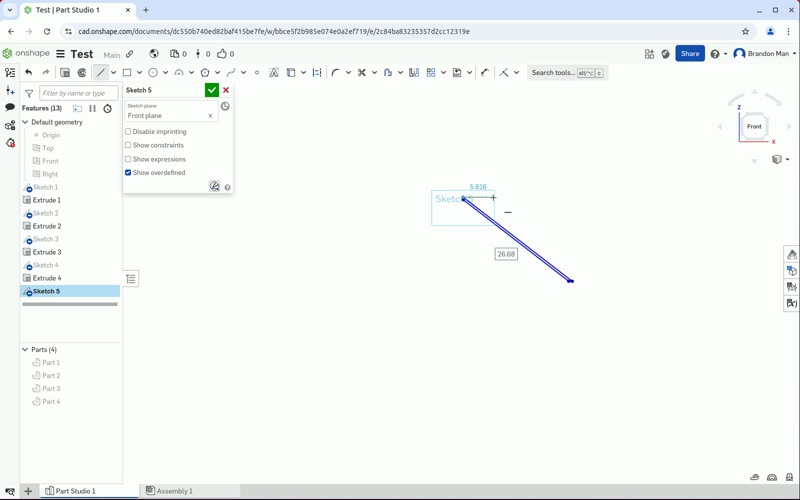
key_down(shift)
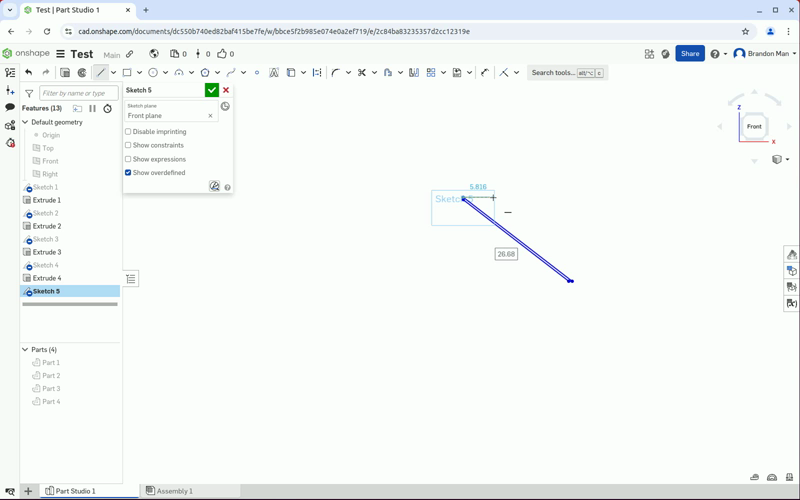
mouse_move(463, 199)
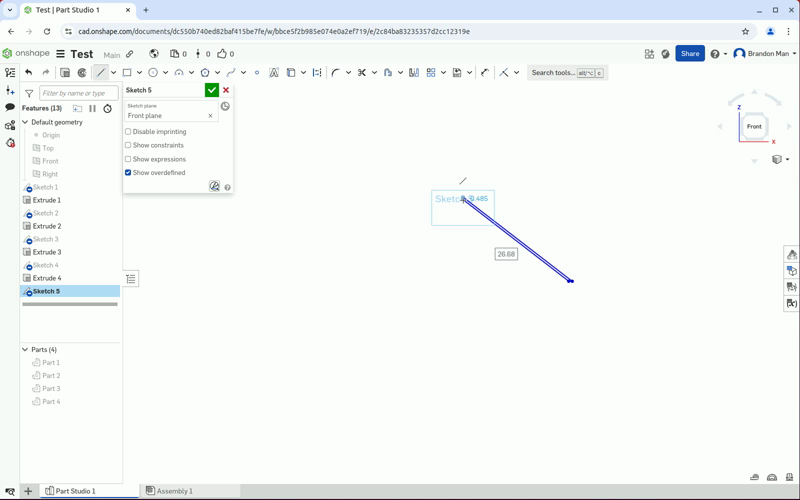
scroll(6)
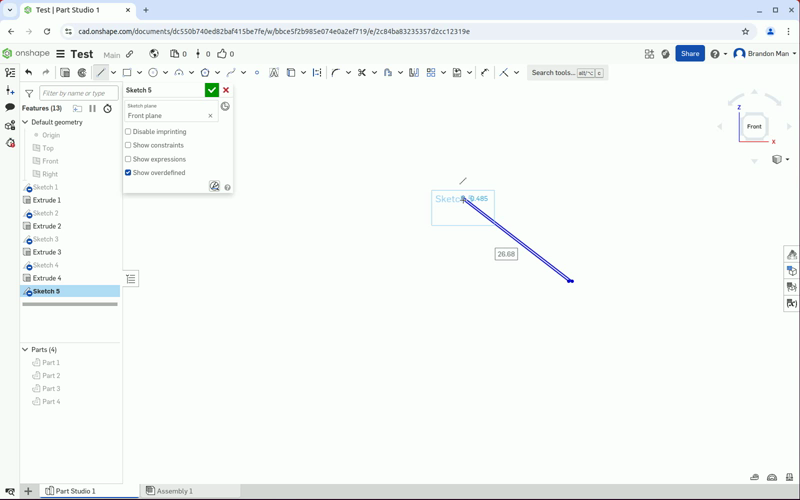
scroll(6)
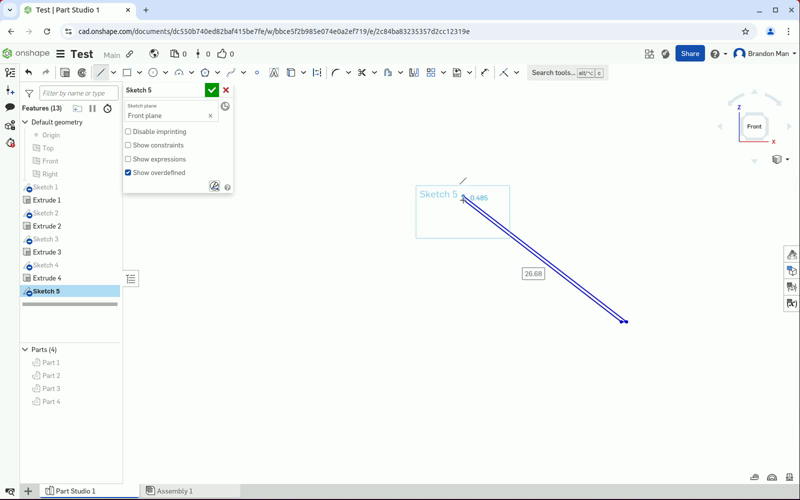
scroll(6)
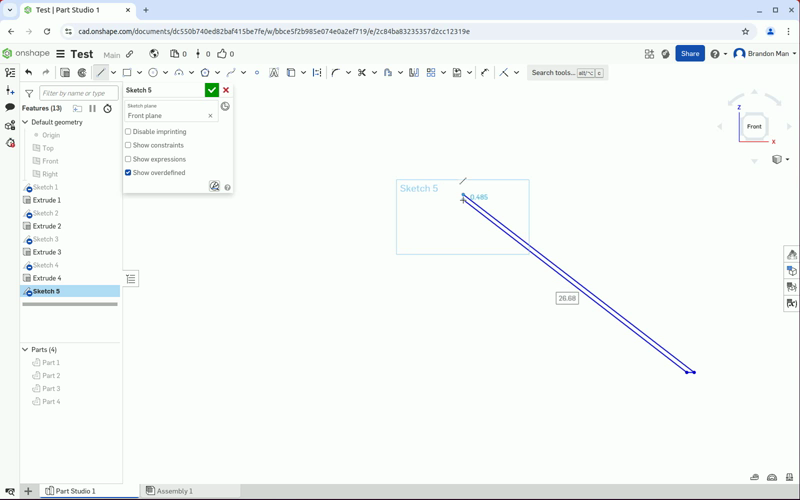
scroll(6)
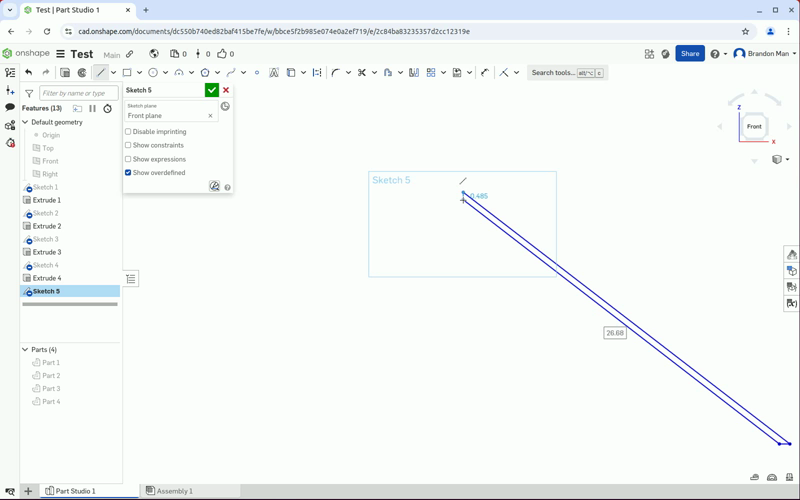
scroll(6)
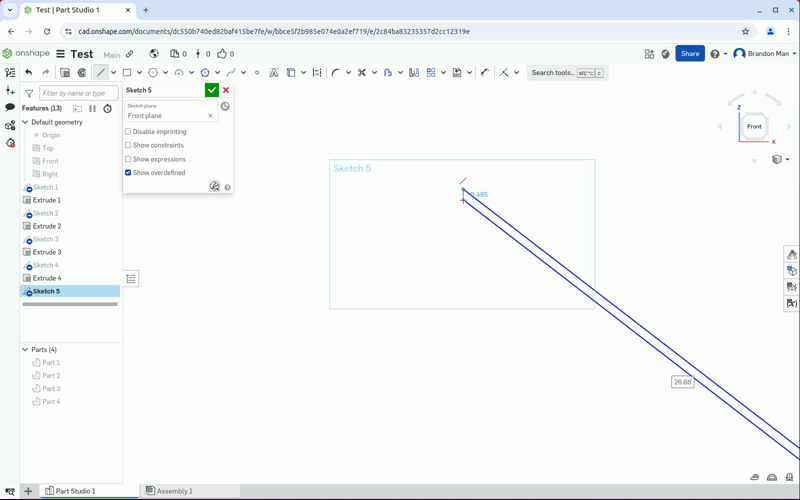
scroll(6)
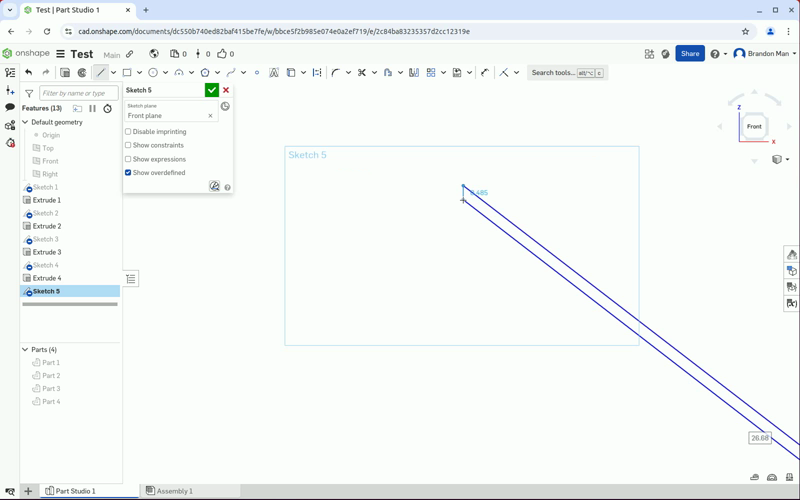
scroll(6)
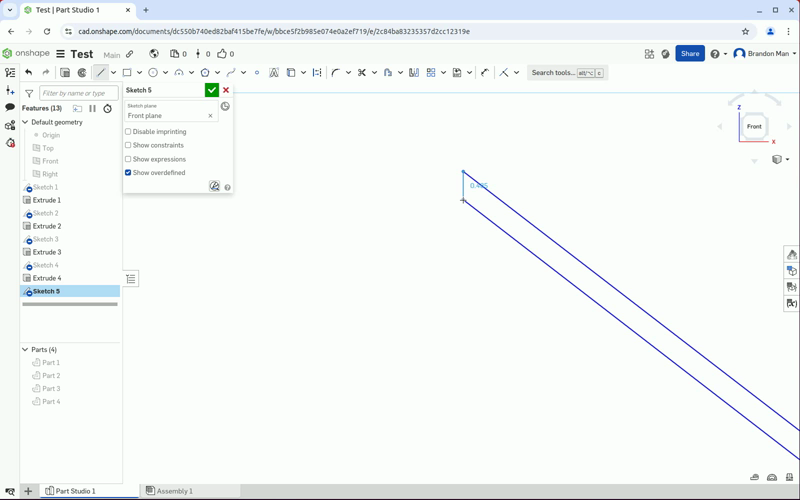
key_up(shift)
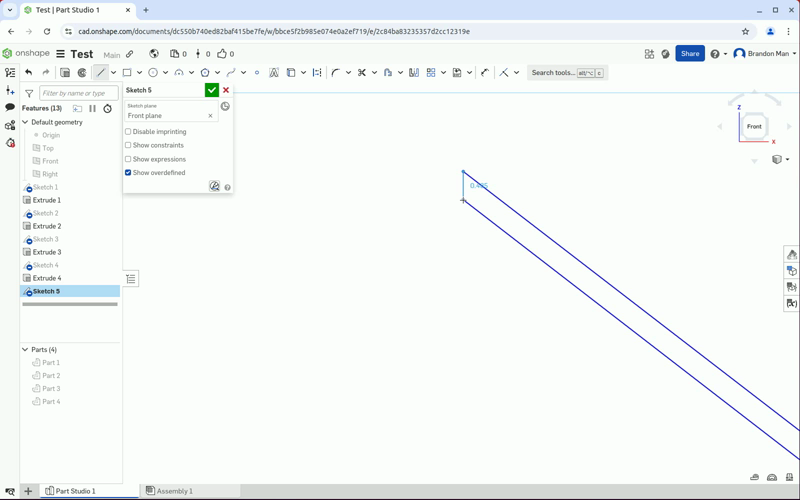
click(463, 199)
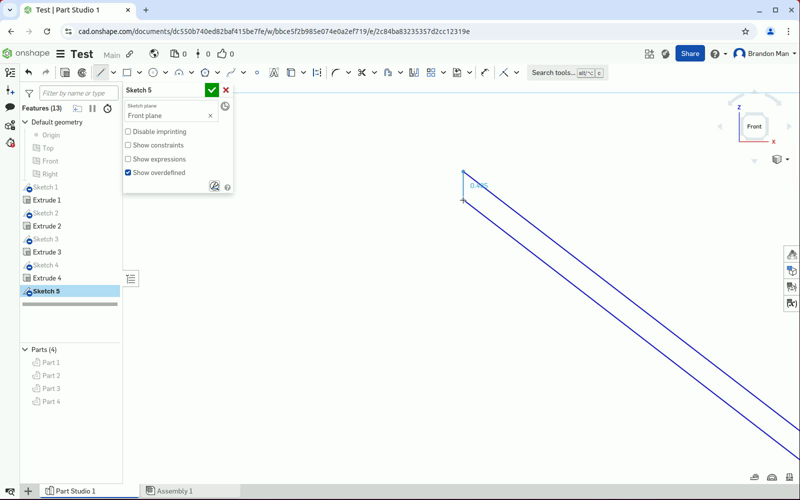
scroll(-6)
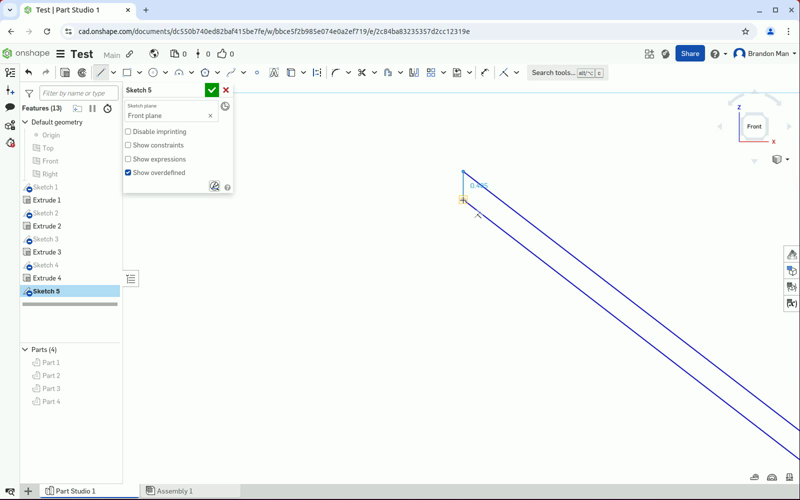
scroll(-6)
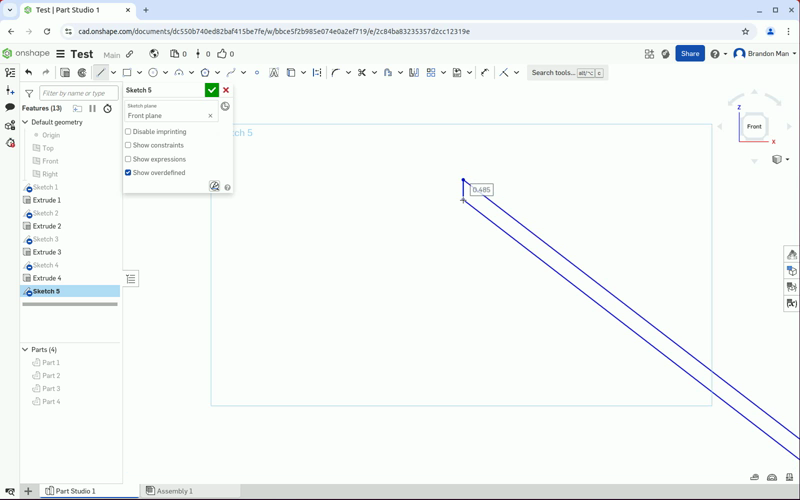
scroll(-6)
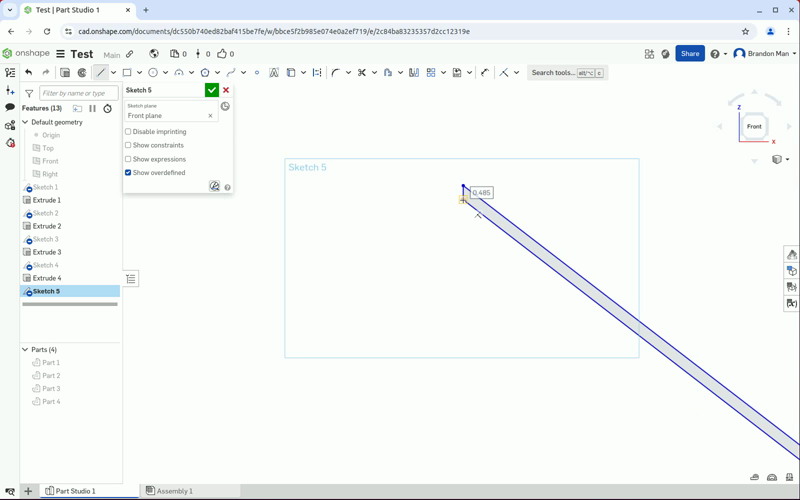
scroll(-6)
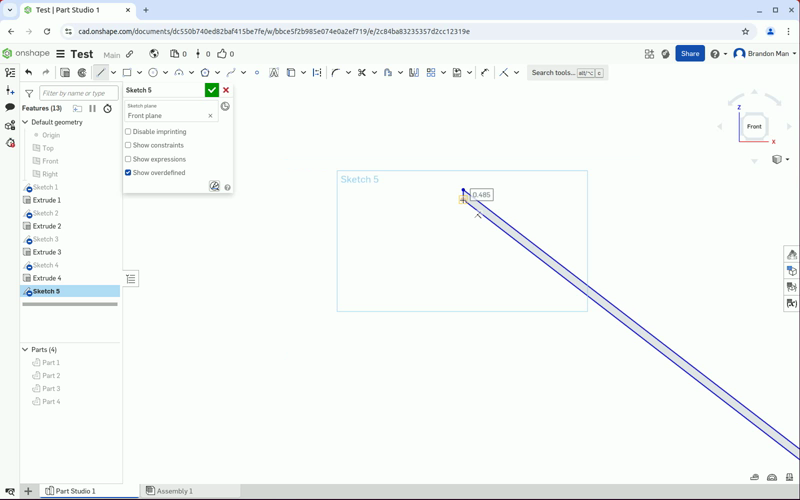
scroll(-6)
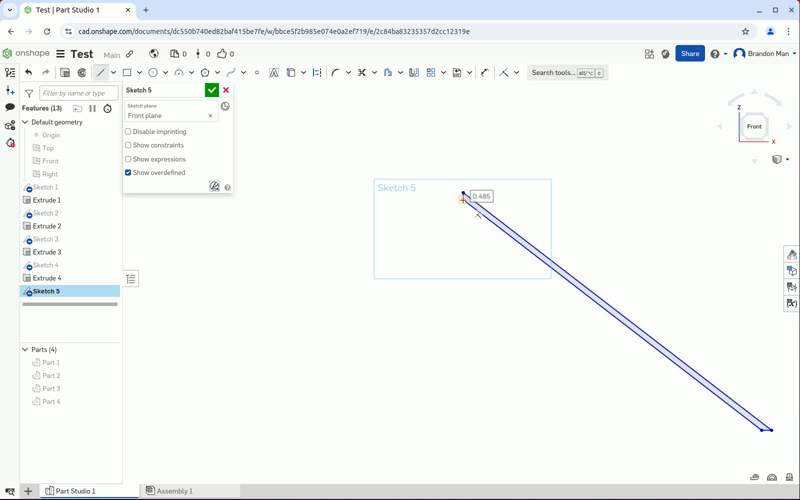
scroll(-6)
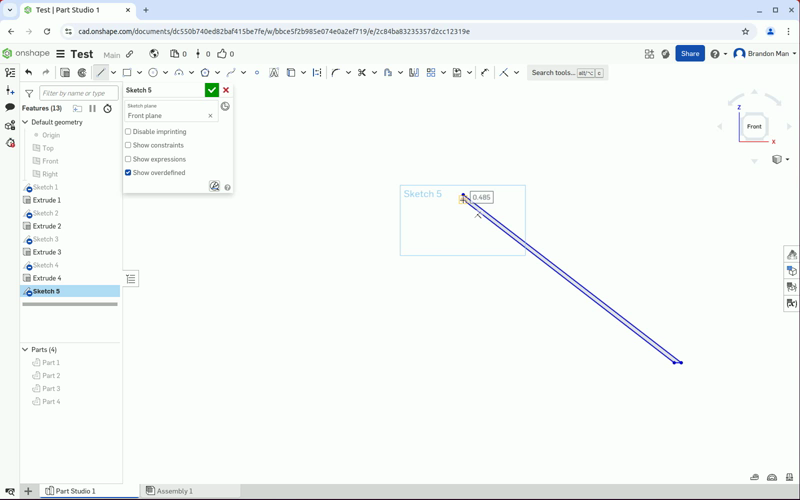
scroll(-6)
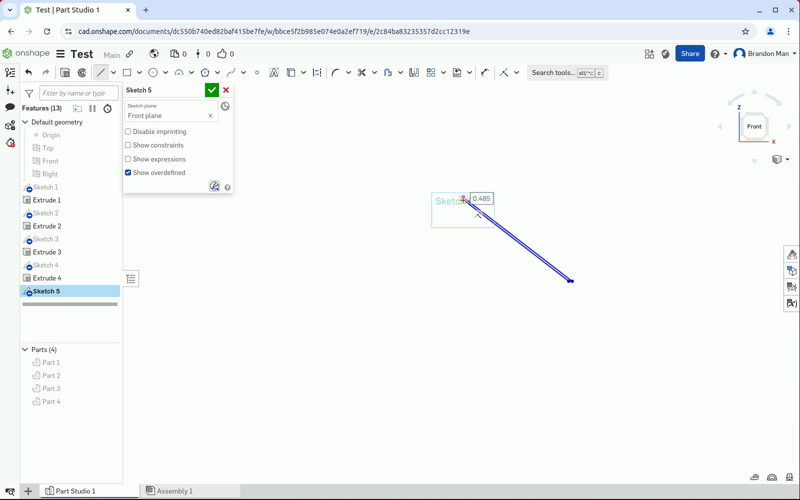
key(esc)
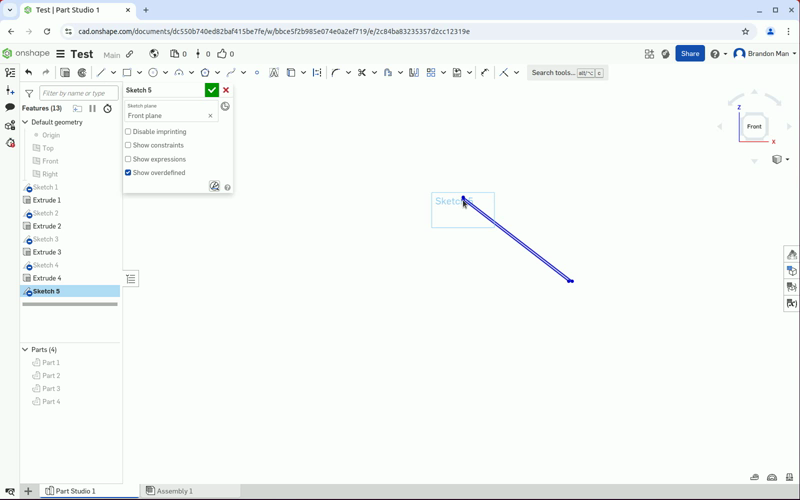
mouse_move(570, 280)
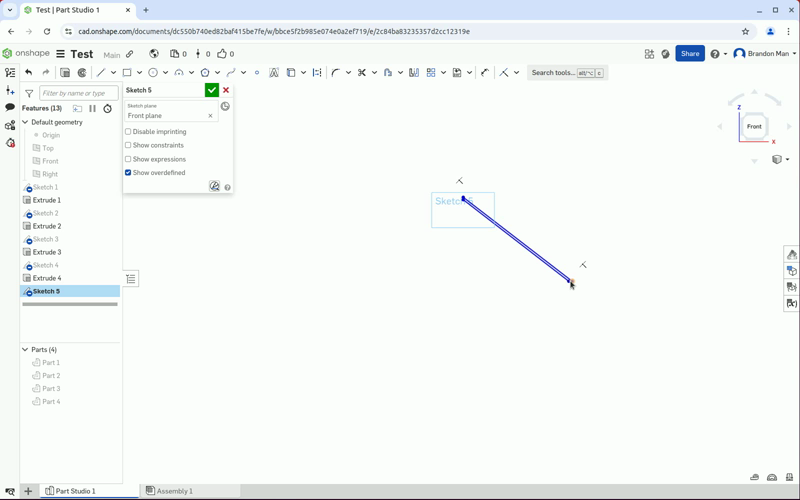
scroll(6)
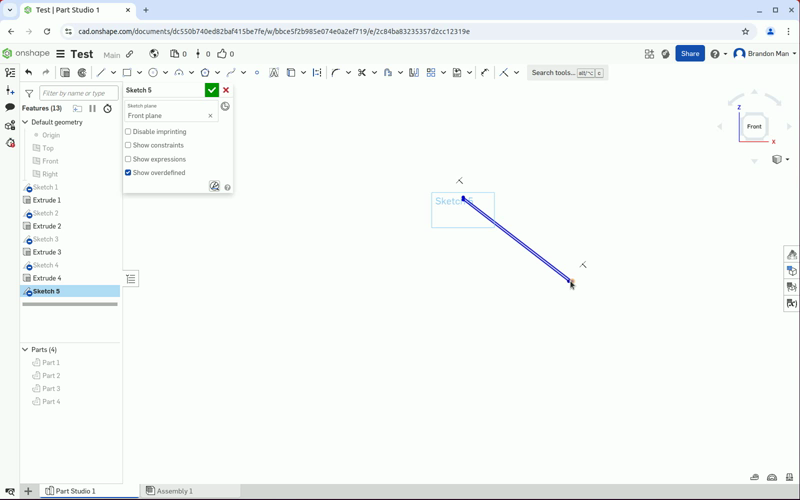
scroll(6)
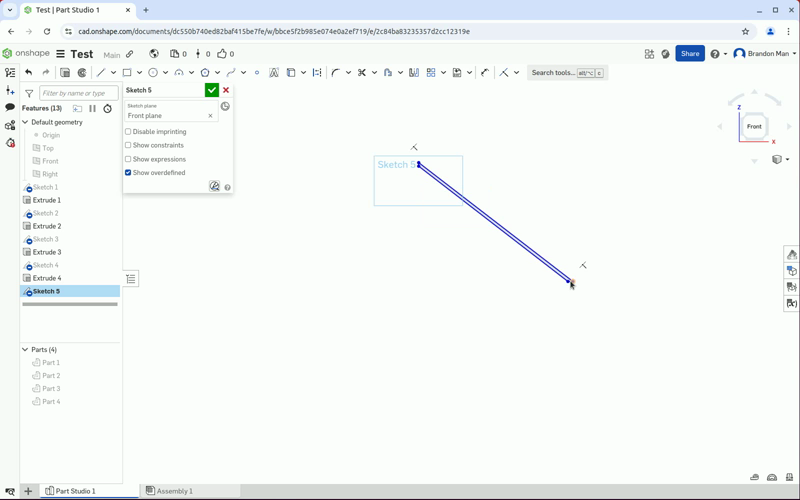
scroll(6)
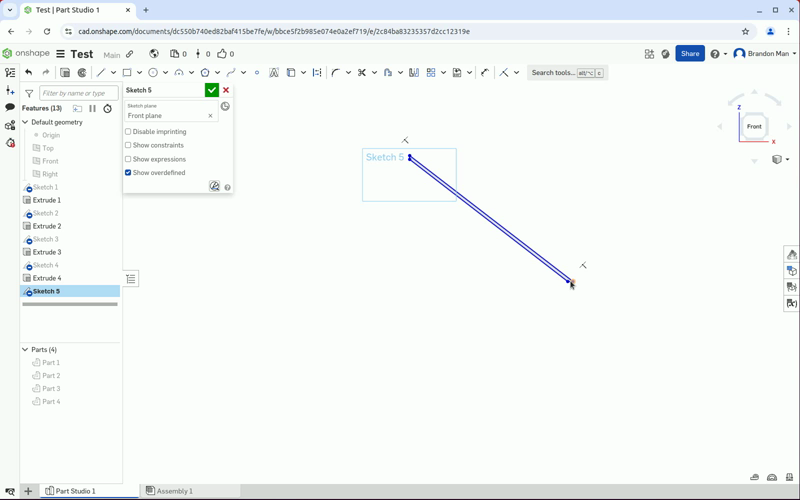
scroll(6)
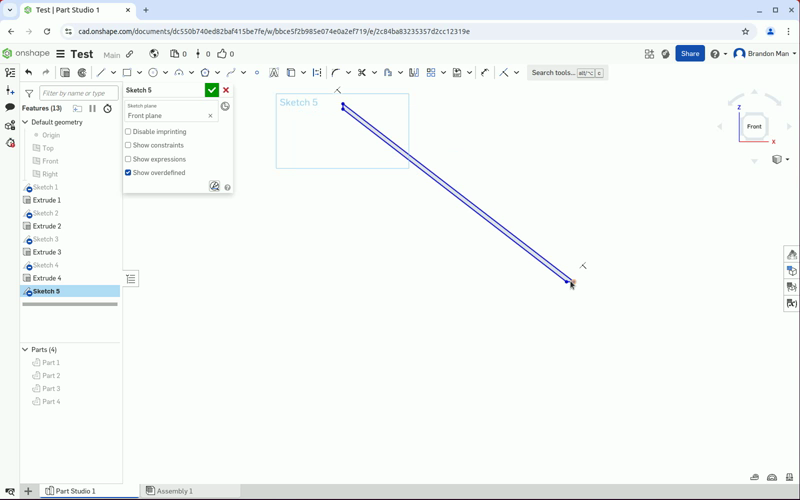
scroll(6)
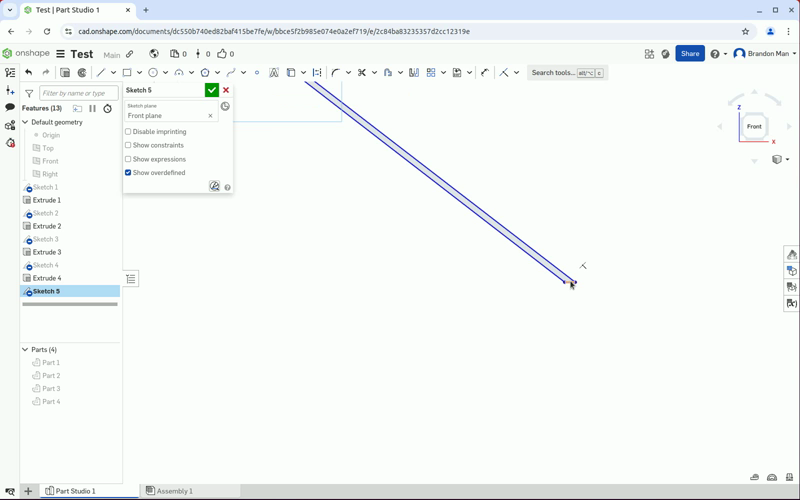
scroll(6)
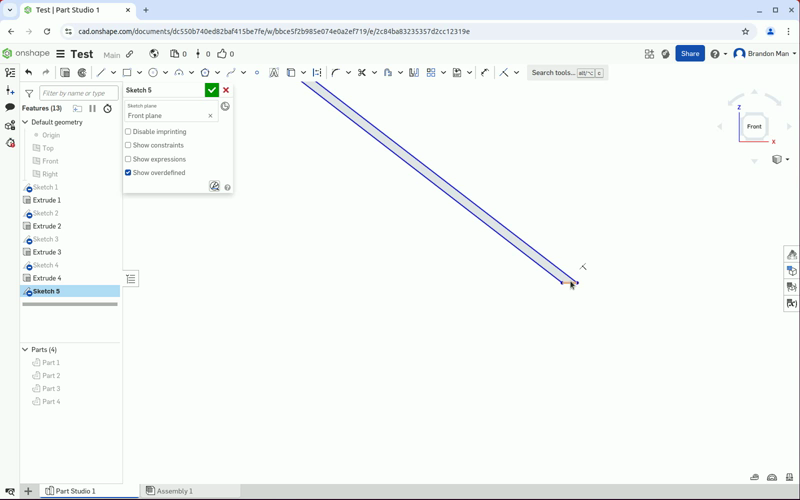
scroll(6)
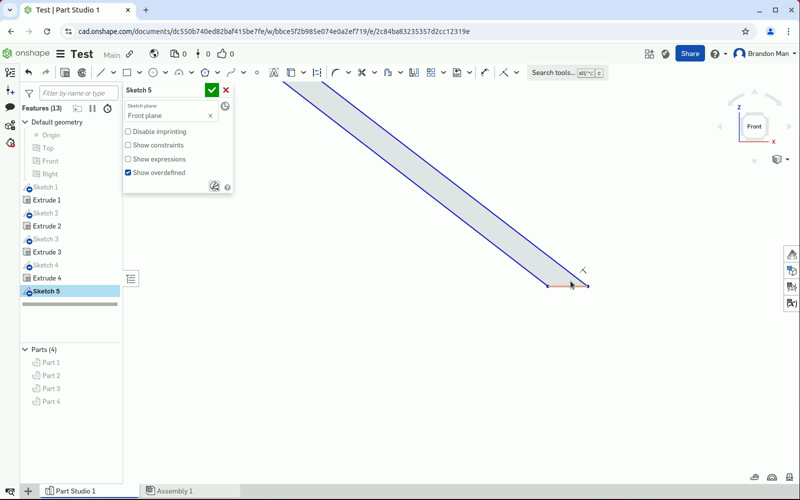
click(570, 280)
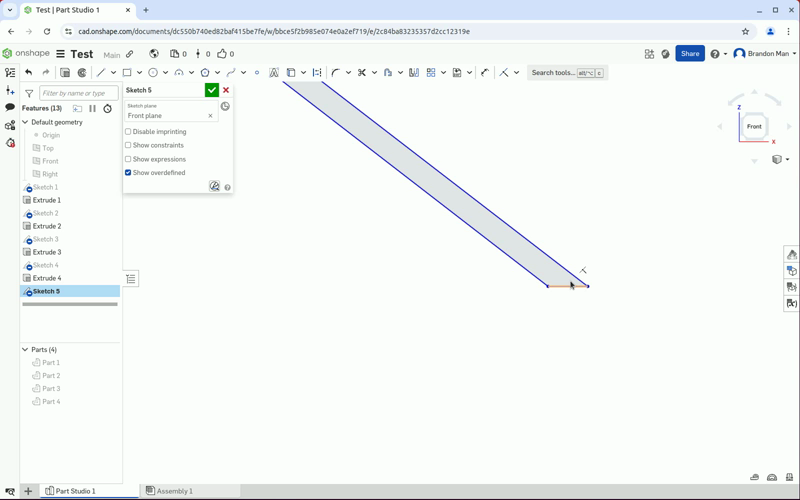
scroll(-6)
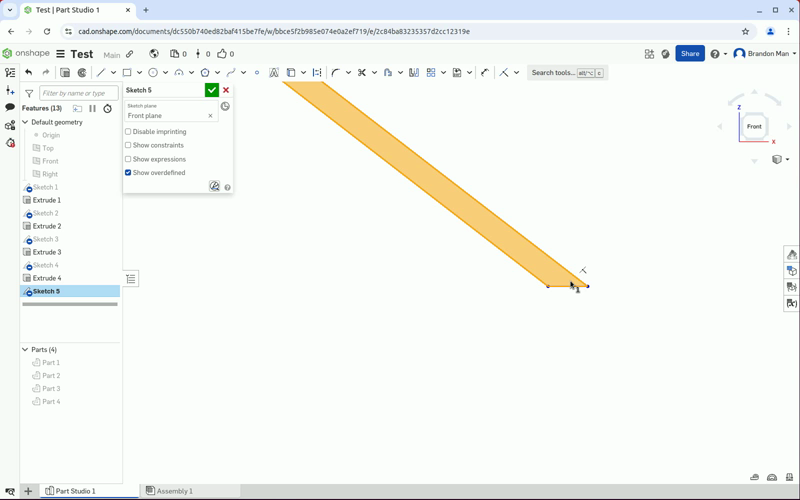
scroll(-6)
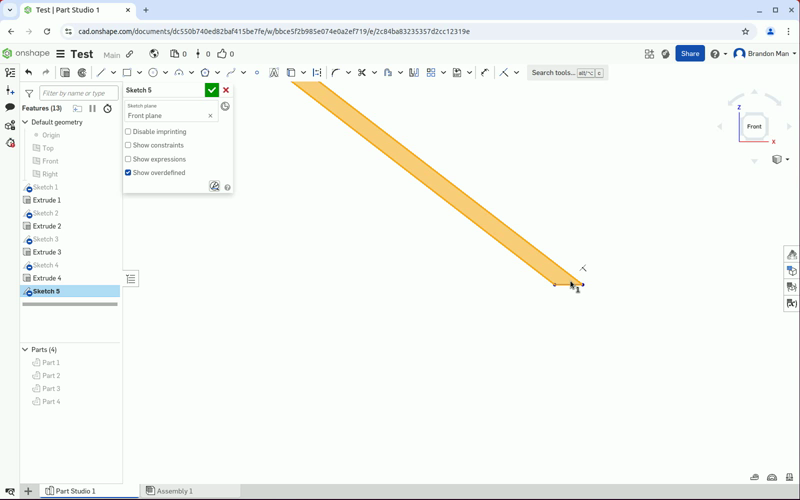
scroll(-6)
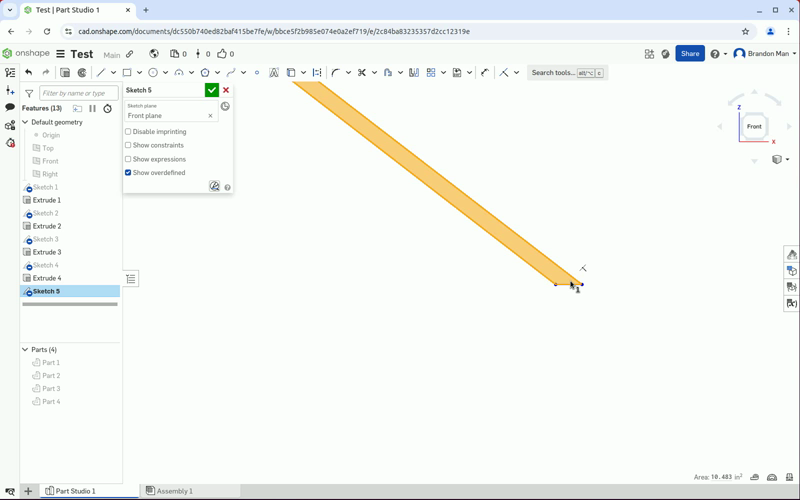
scroll(-6)
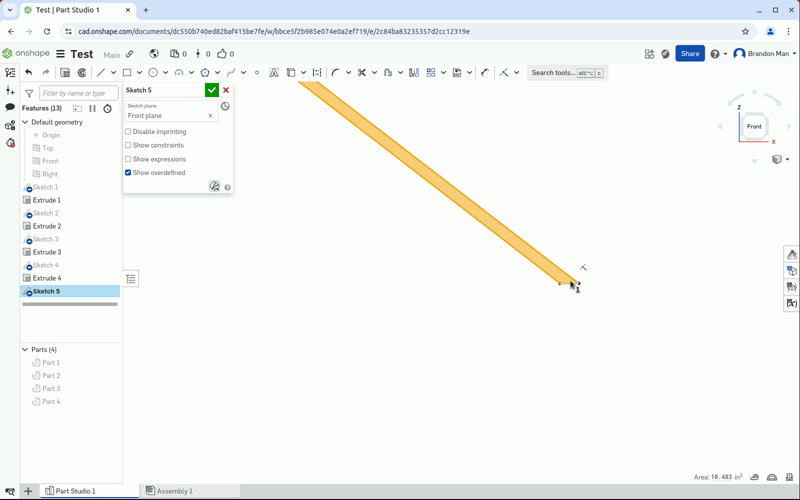
scroll(-6)
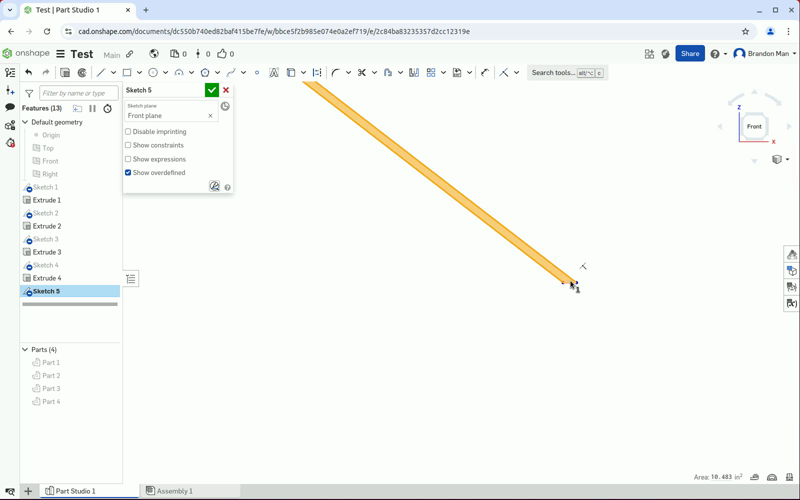
scroll(-6)
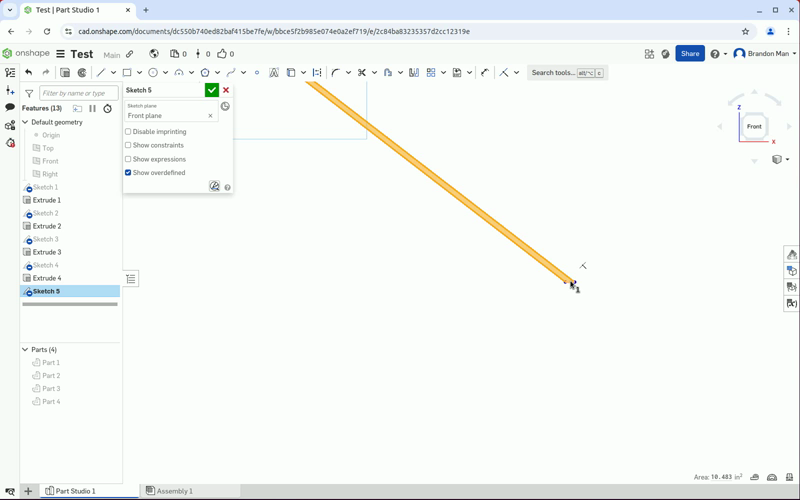
scroll(-6)
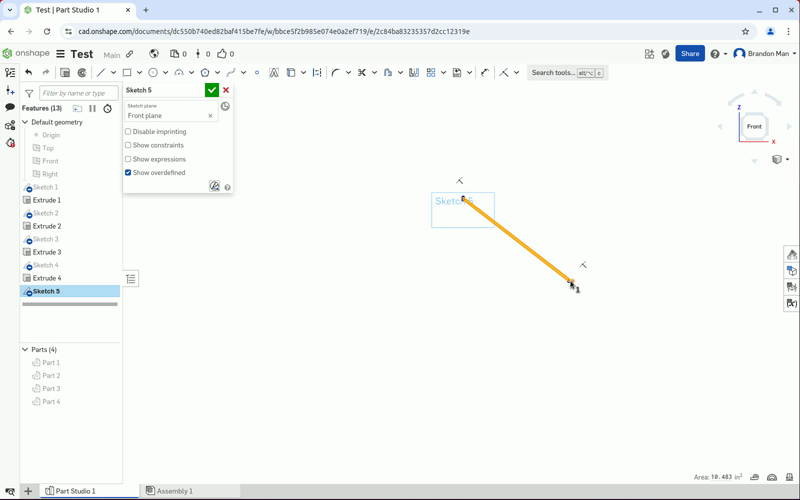
mouse_move(73, 352)
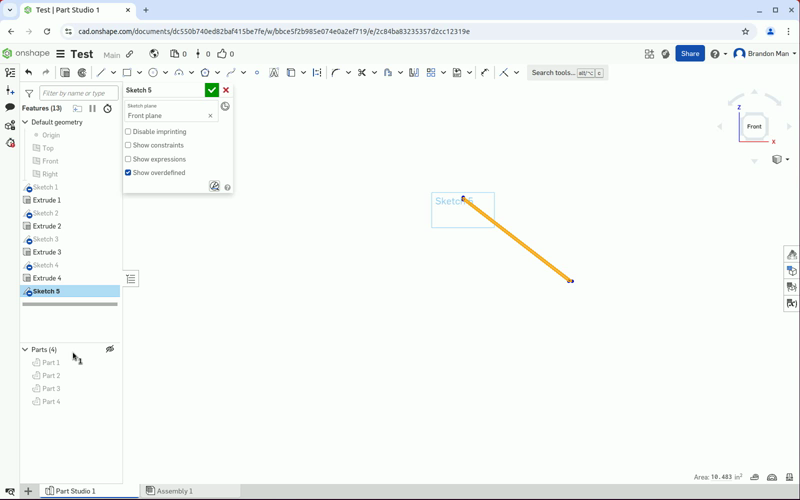
key(shift+y)
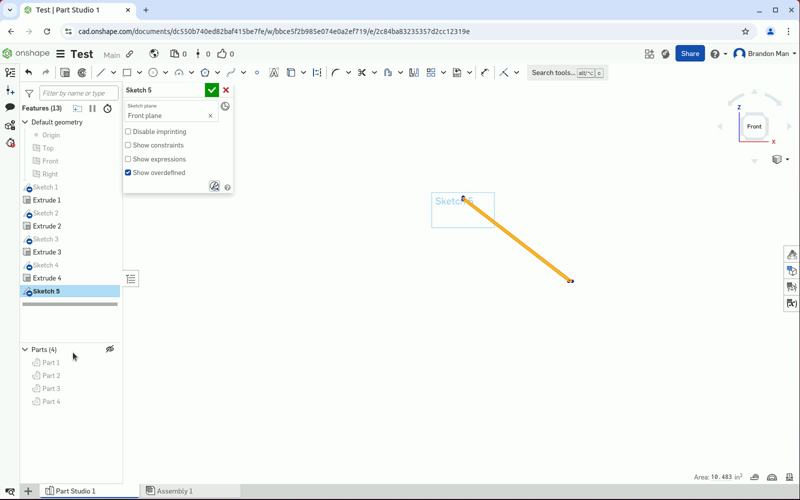
key(shift+e)
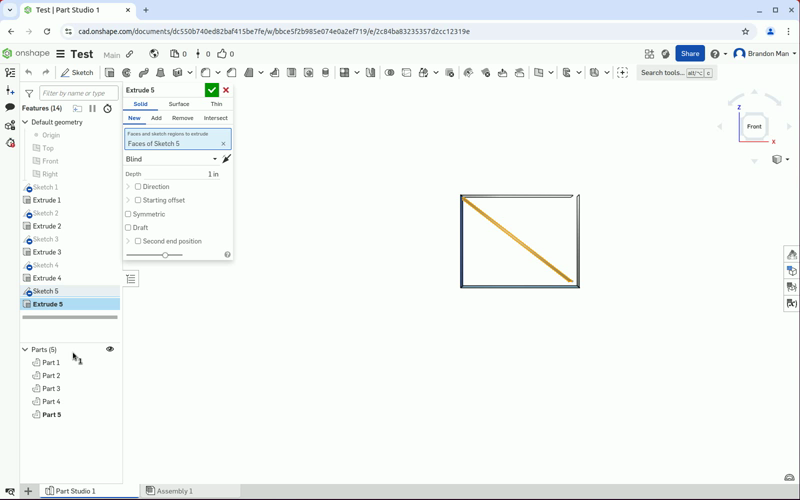
mouse_move(143, 106)
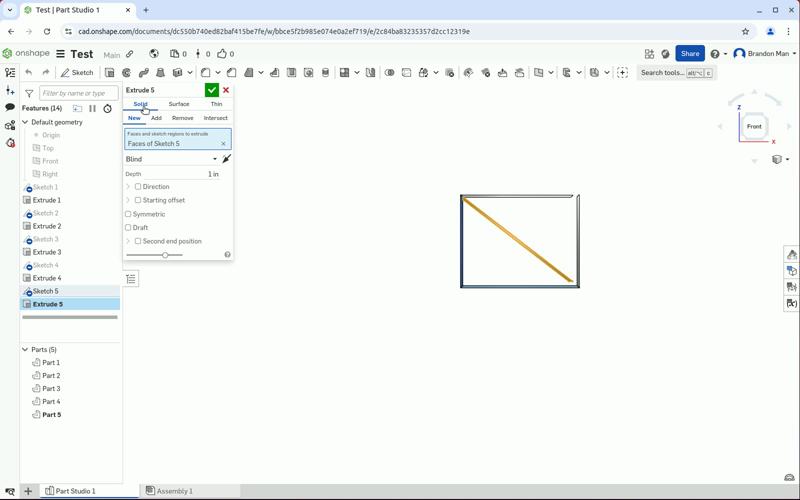
click(143, 106)
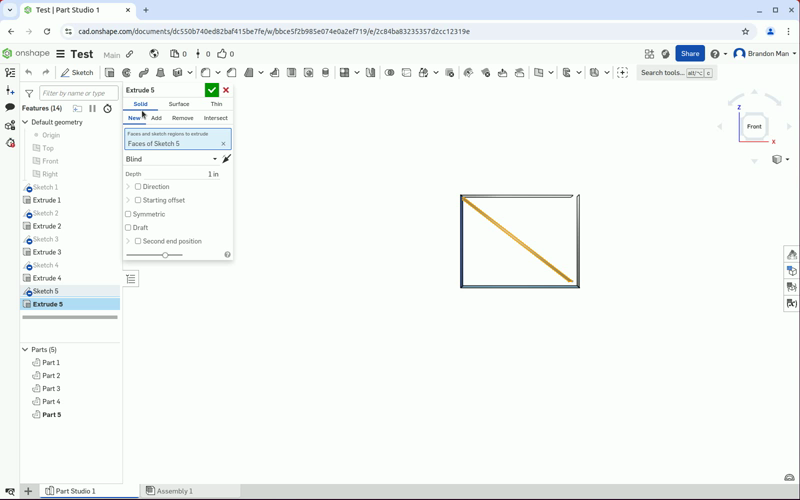
mouse_move(137, 120)
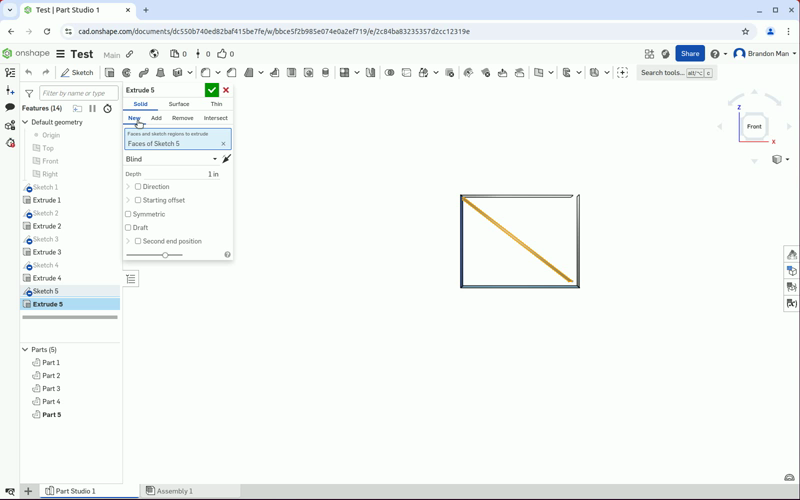
click(137, 120)
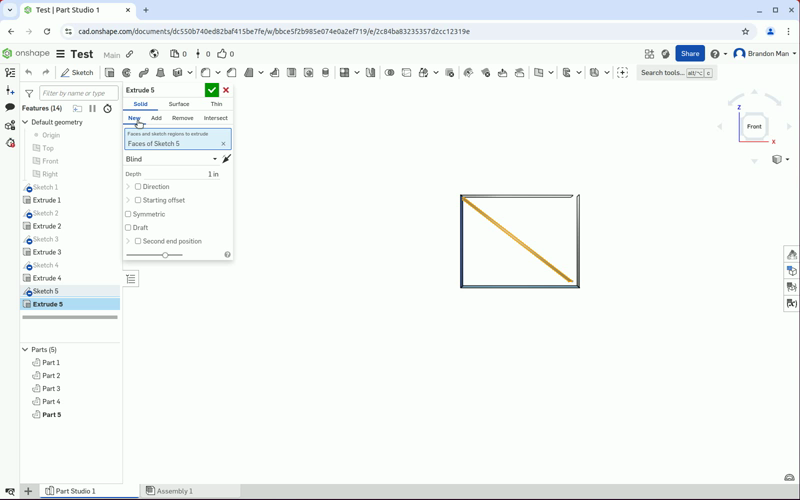
key(tab, 4)
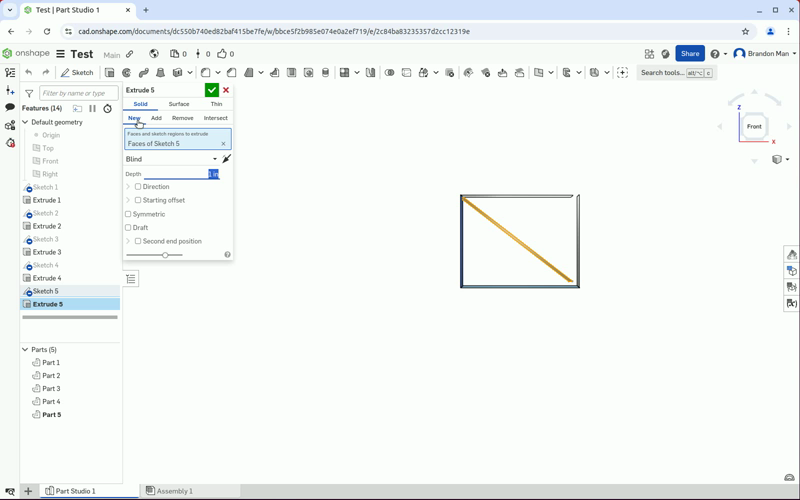
text(0.241)
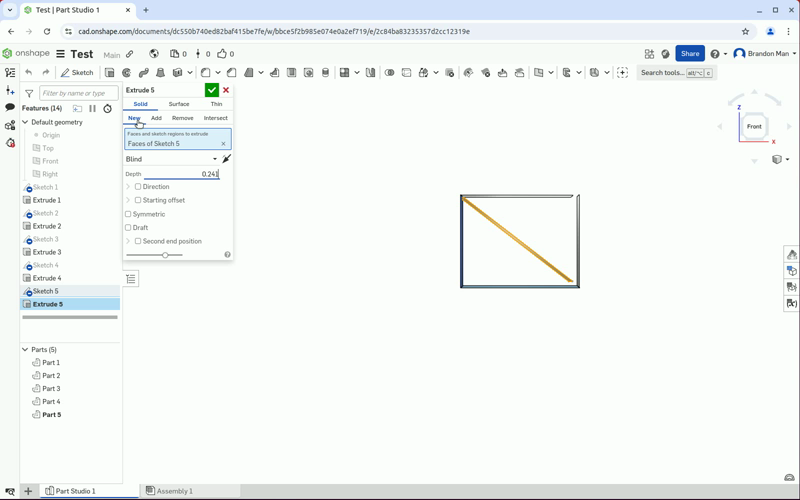
key(enter)
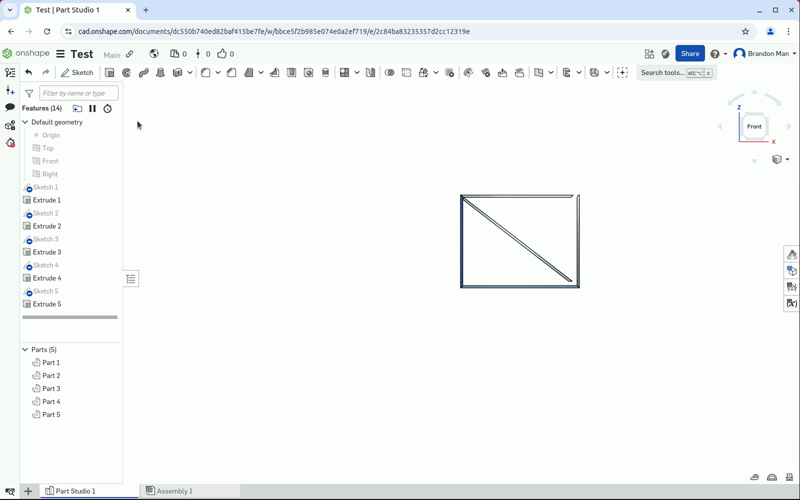
key(shift+h)
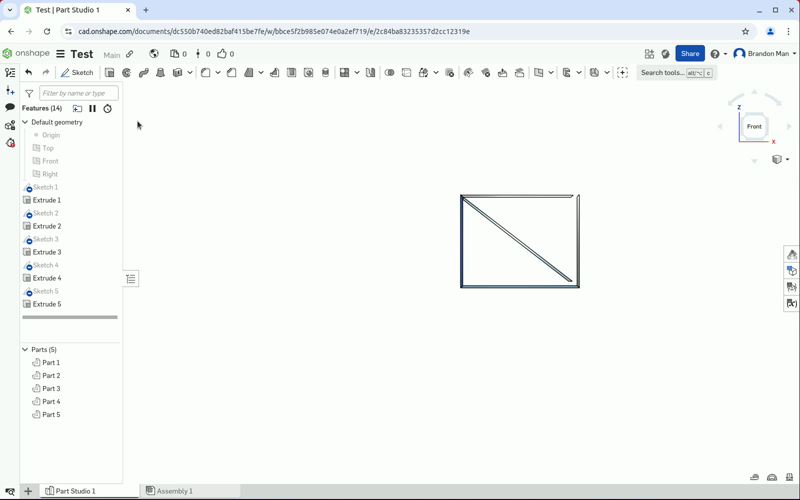
key(shift+h)
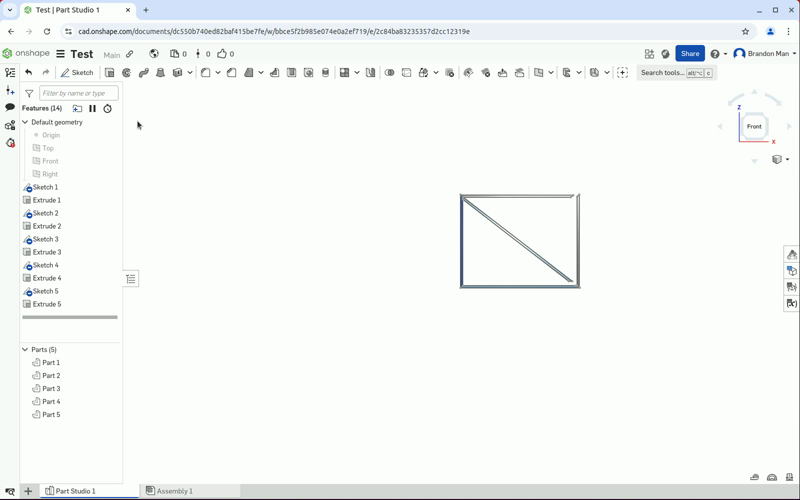
key(shift+7)
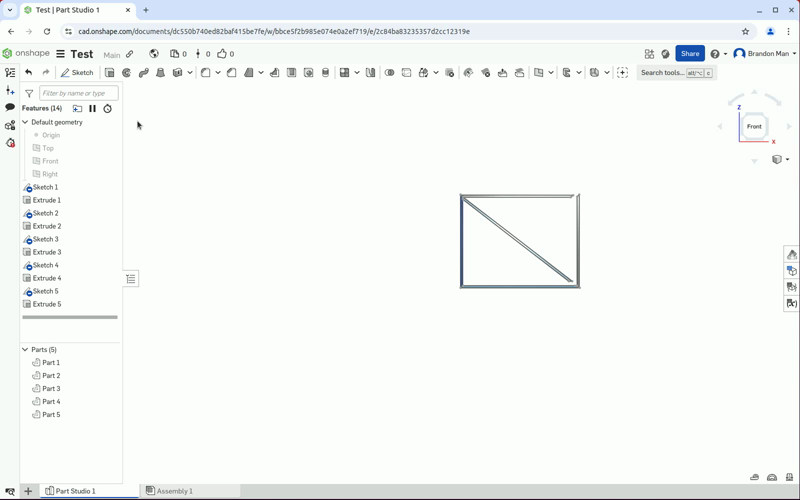
key(left, 2)
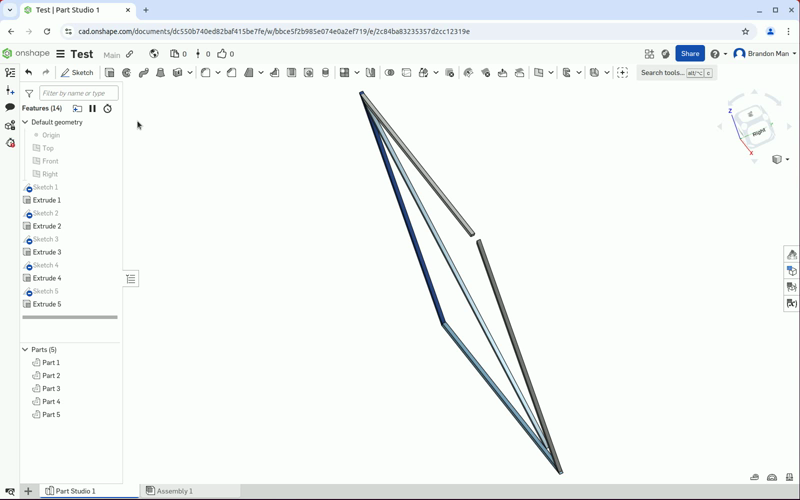
key(down, 2)
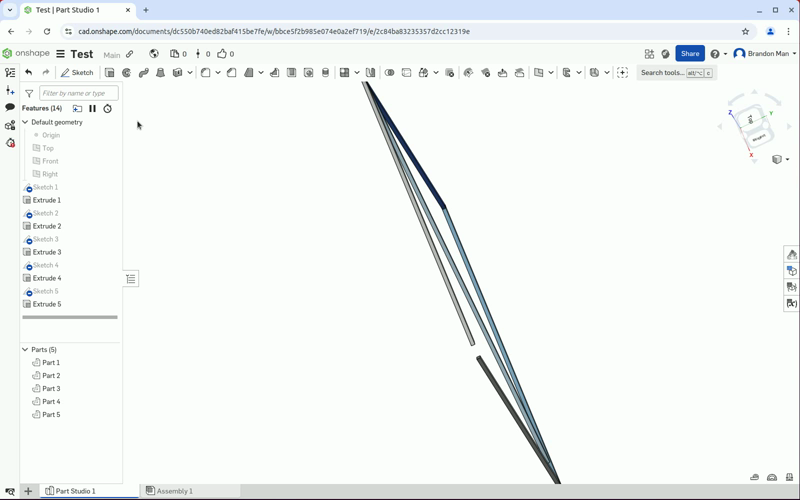
key(up, 2)
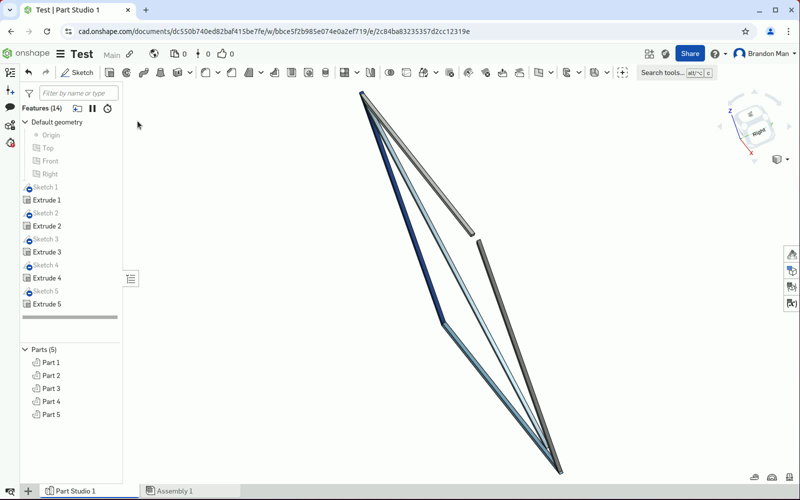
key(right, 2)
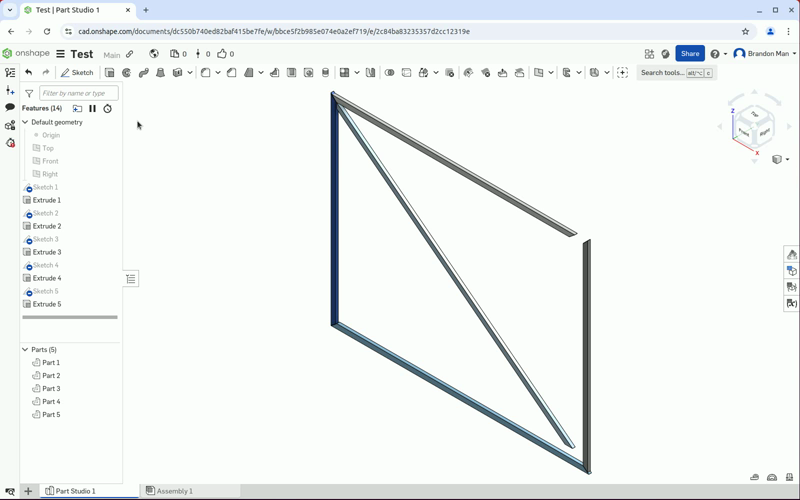
mouse_move(73, 189)
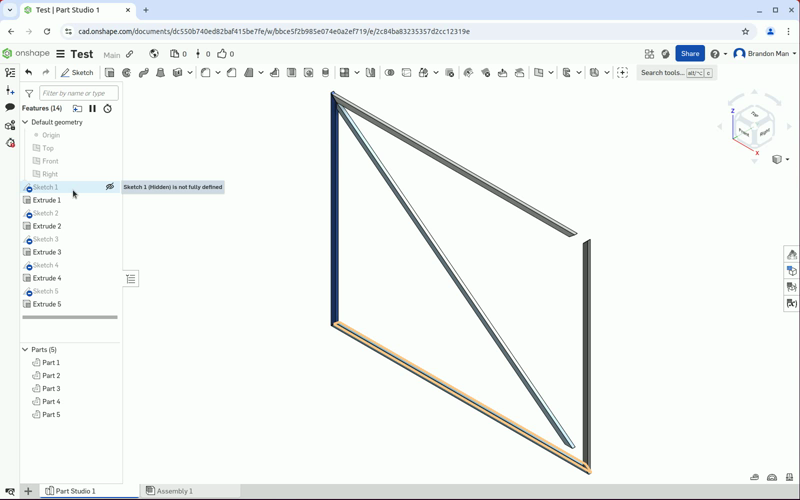
click(73, 189)